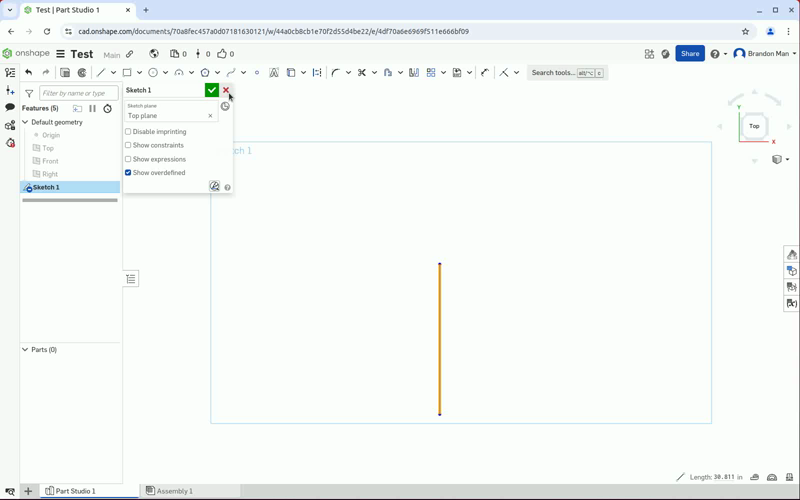
key(shift+h)
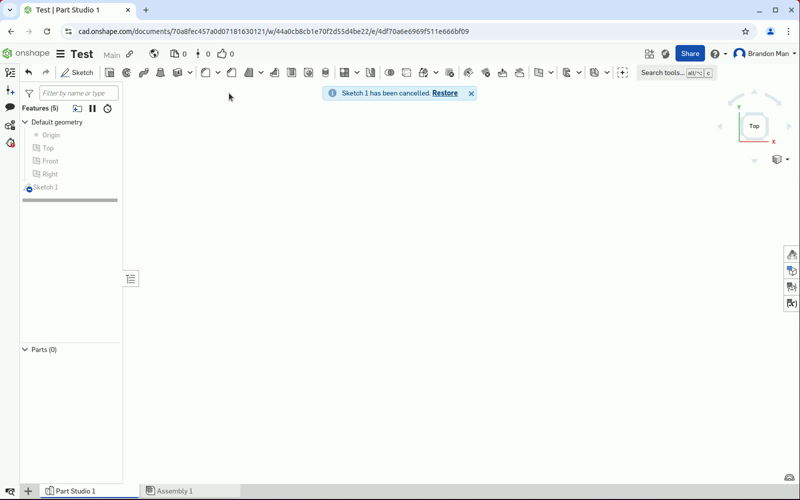
mouse_move(73, 352)
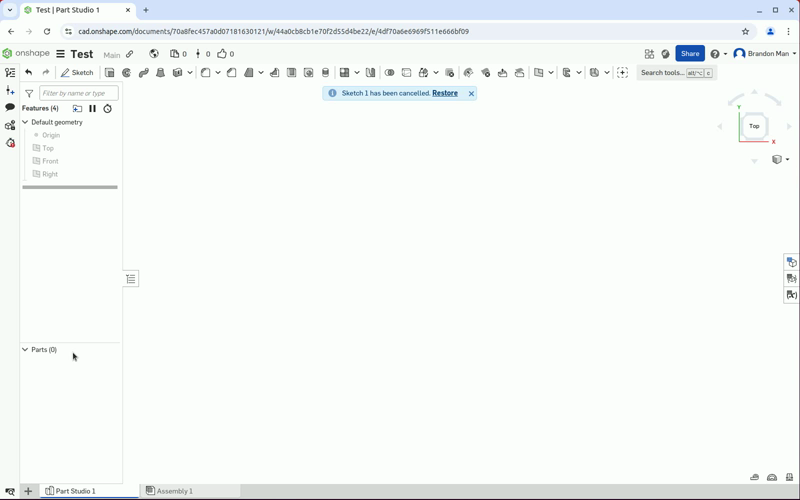
key(y)
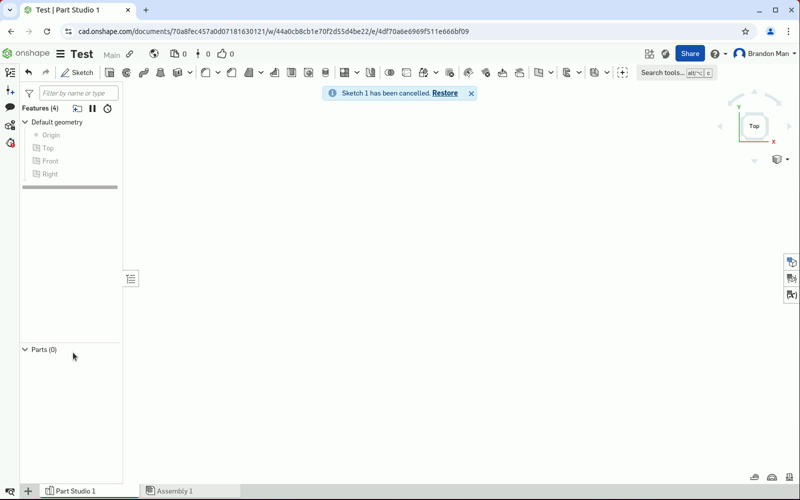
key(shift+p)
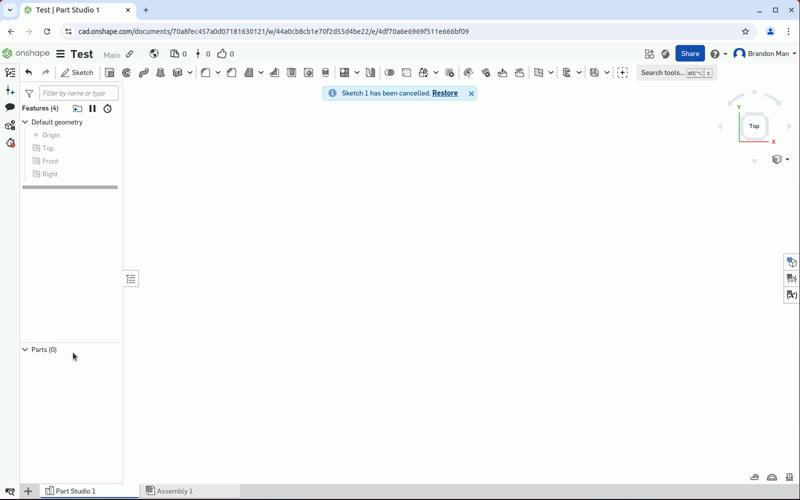
key(space)
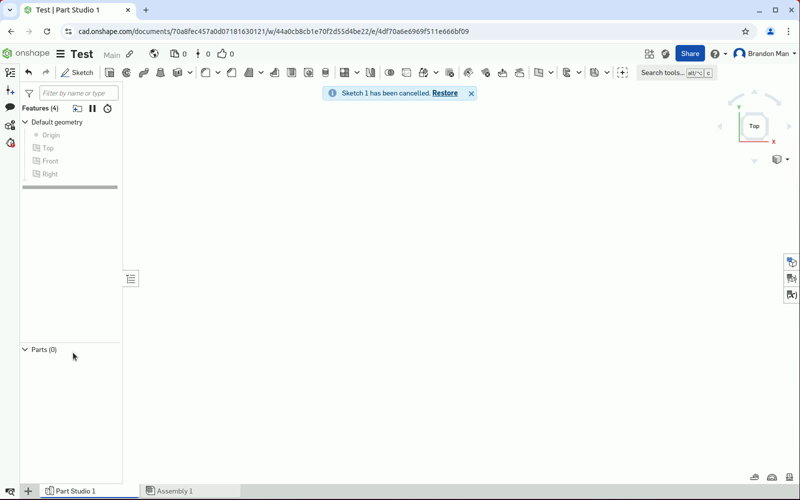
key_down(shift)
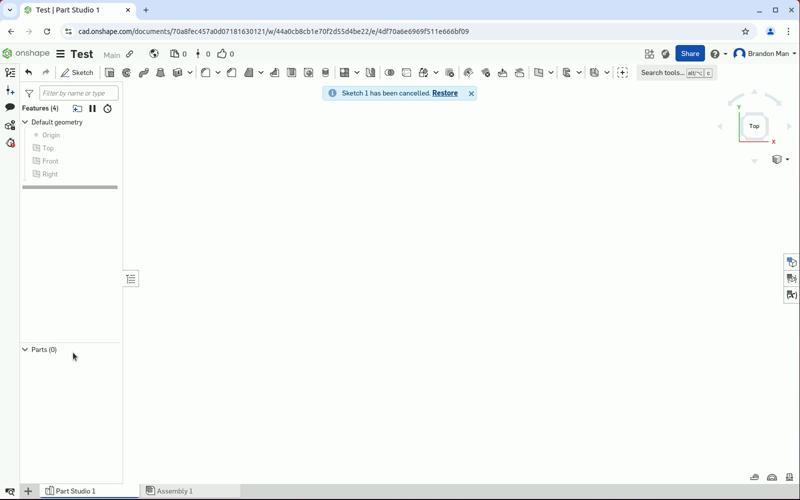
key(up)
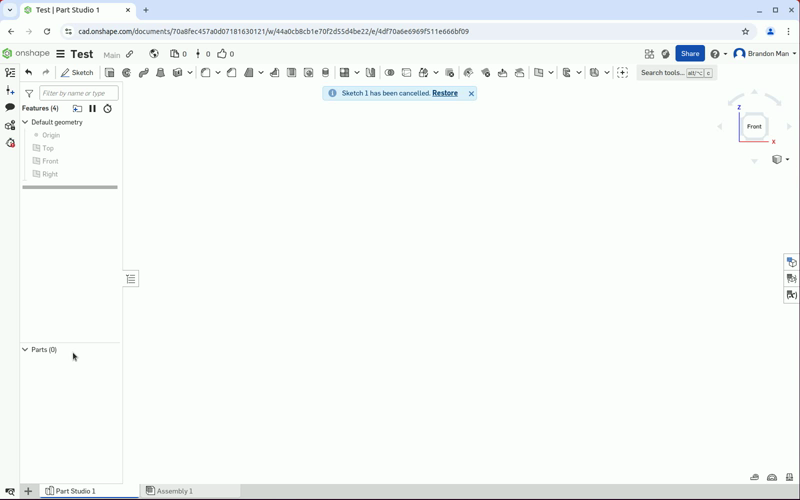
key_up(shift)
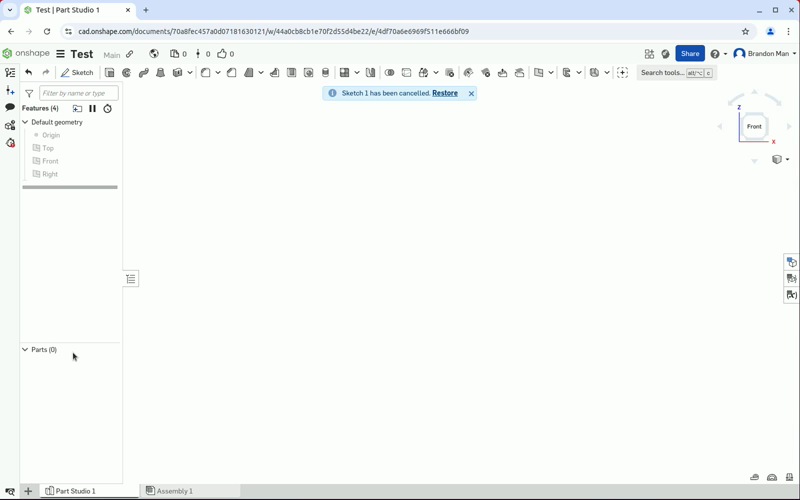
mouse_move(73, 352)
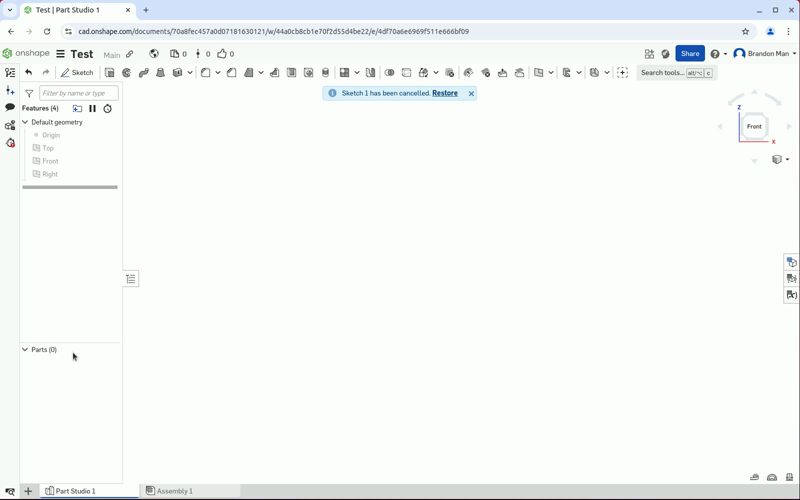
key(shift+y)
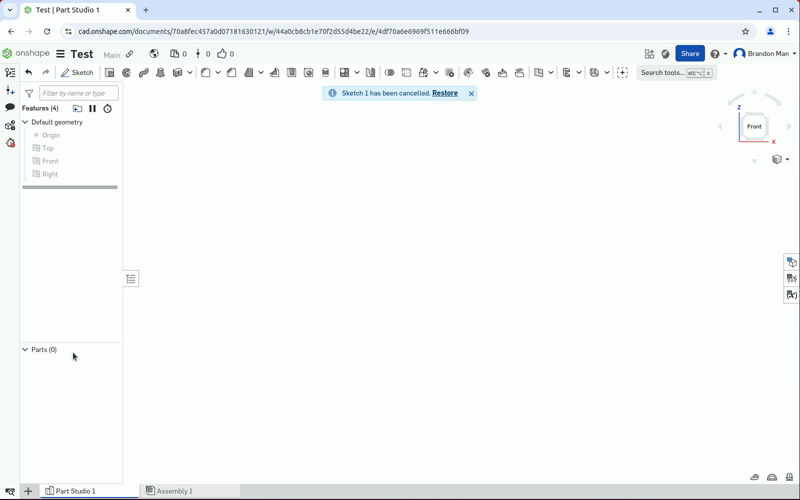
key(shift+s)
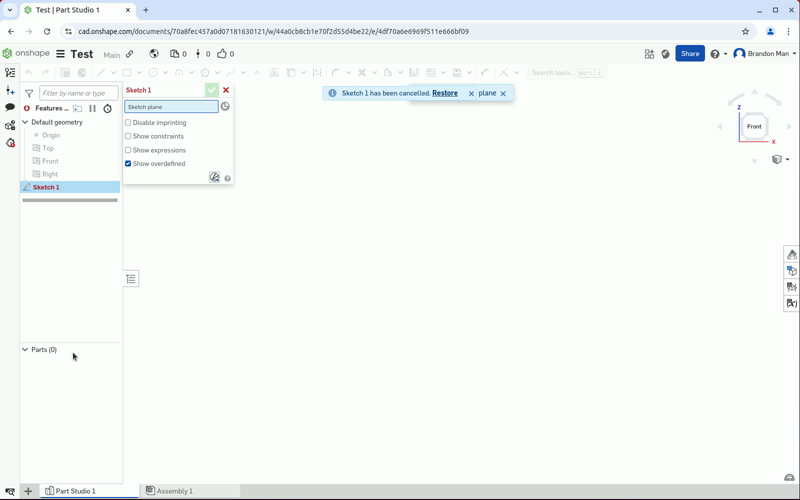
mouse_move(73, 163)
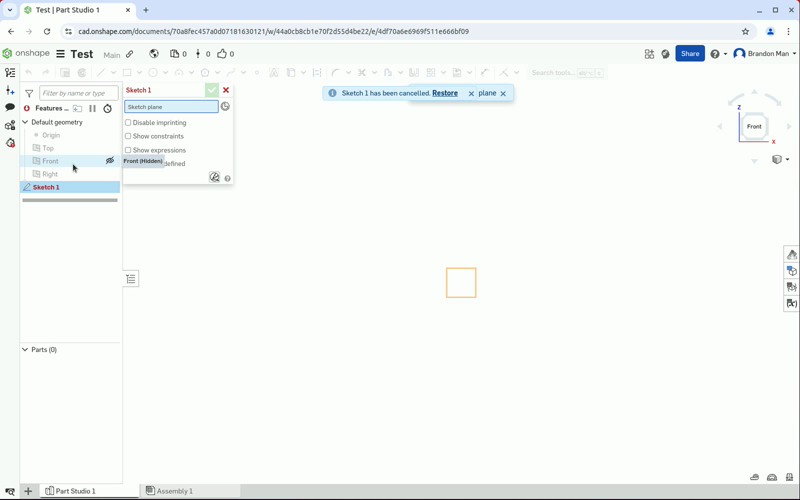
click(73, 163)
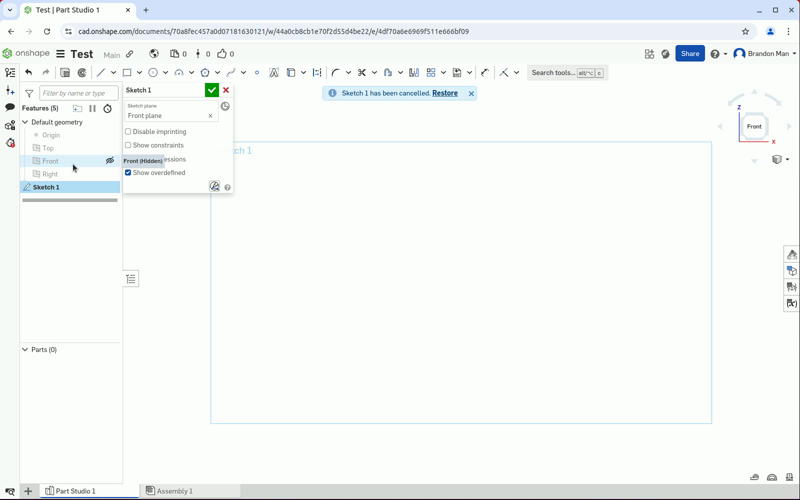
mouse_move(73, 352)
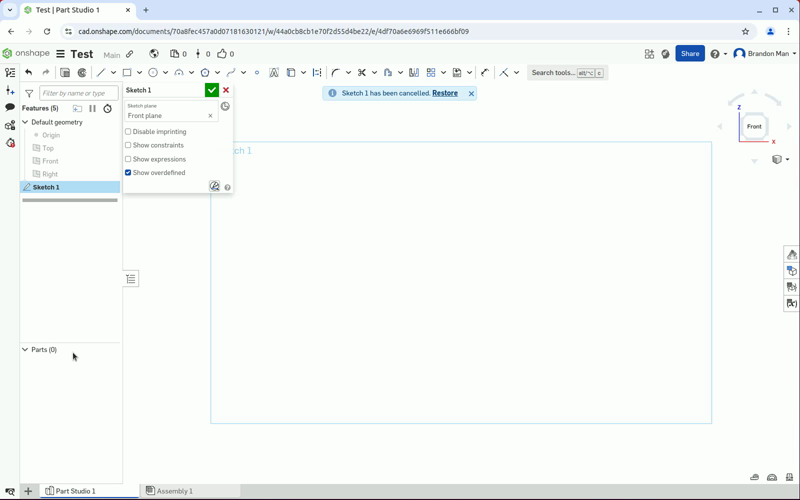
key(y)
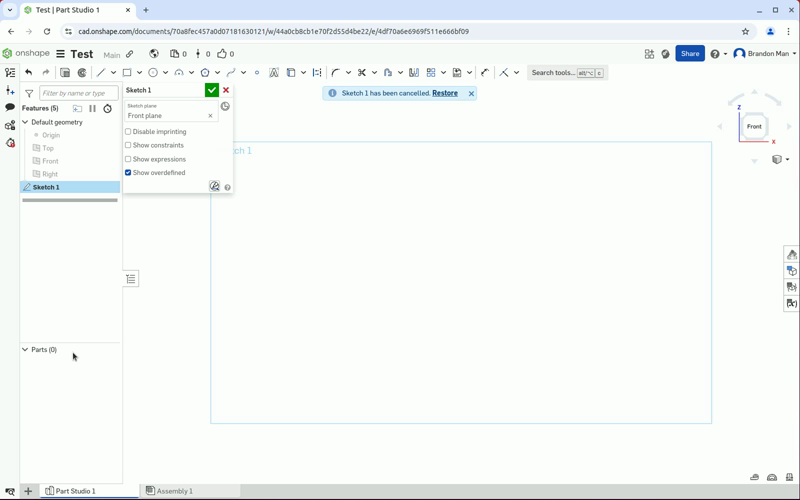
key(l)
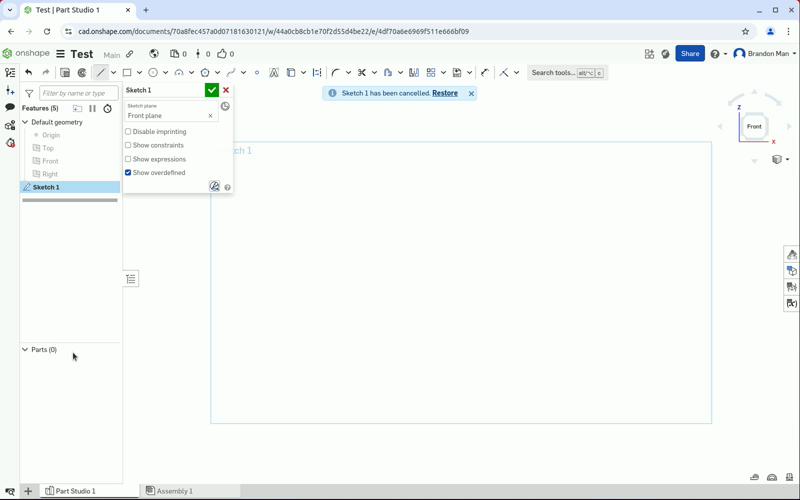
key_down(shift)
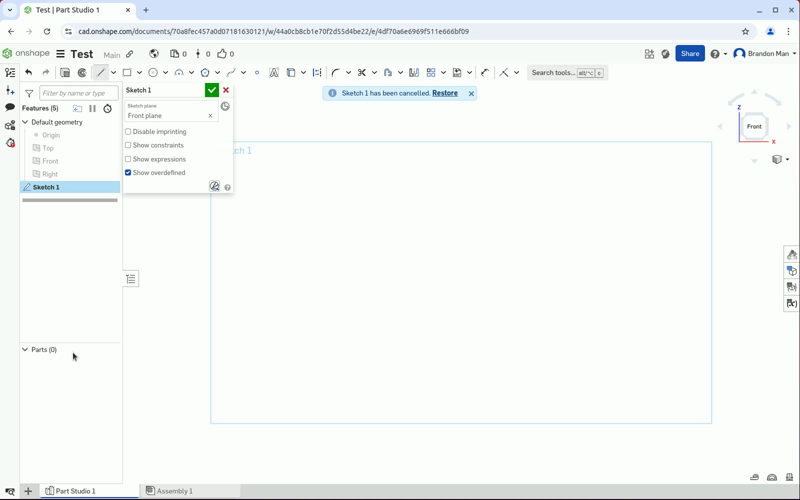
mouse_move(460, 282)
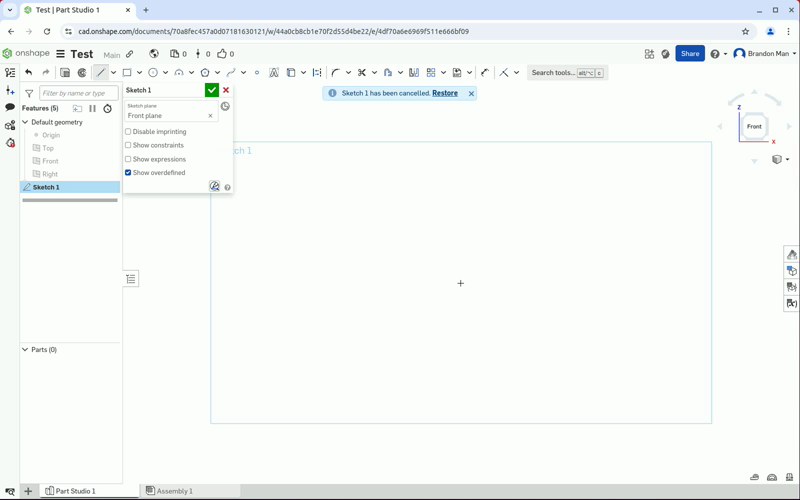
click(460, 282)
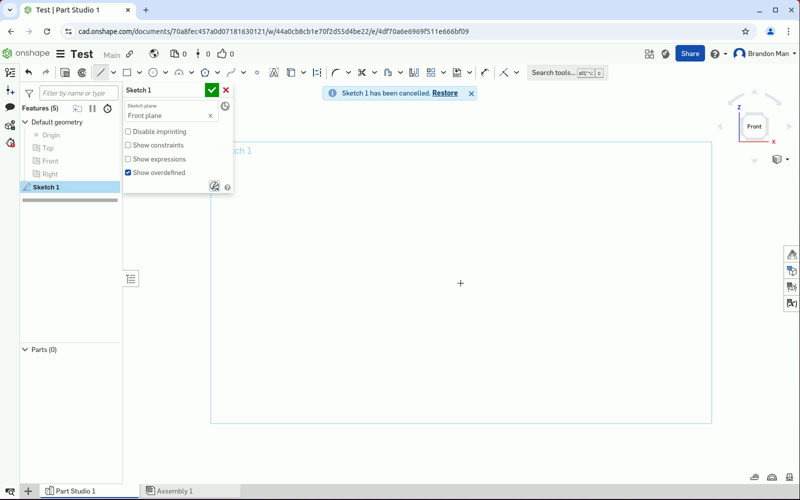
key_up(shift)
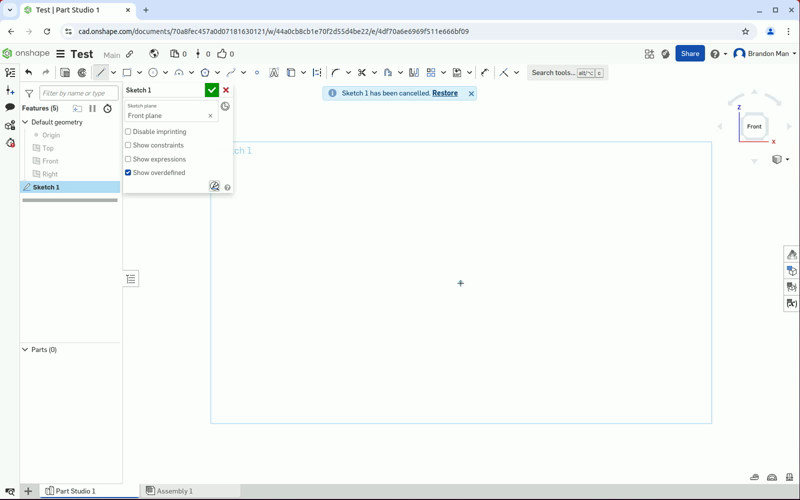
key_down(shift)
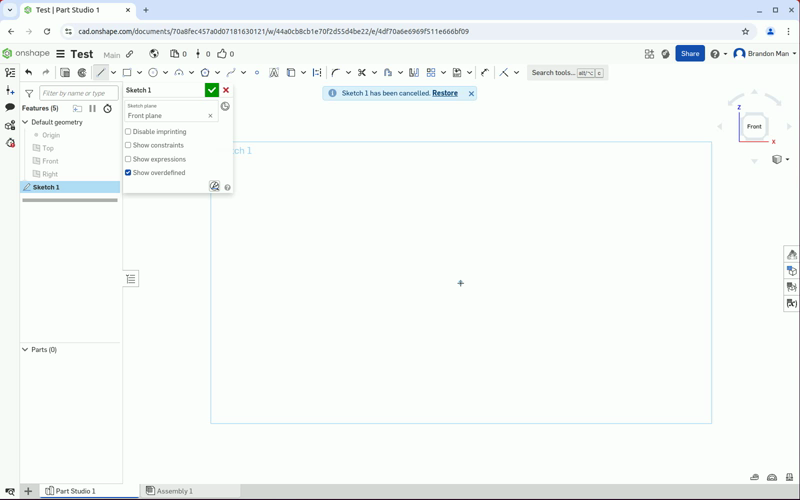
mouse_move(573, 282)
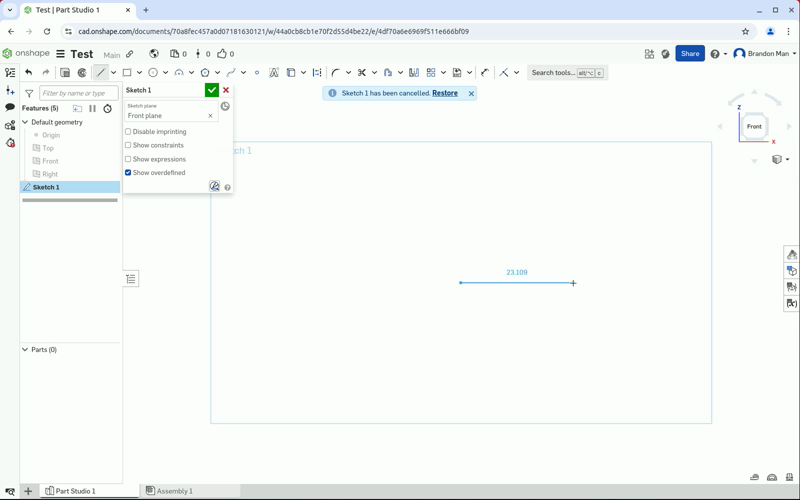
click(573, 282)
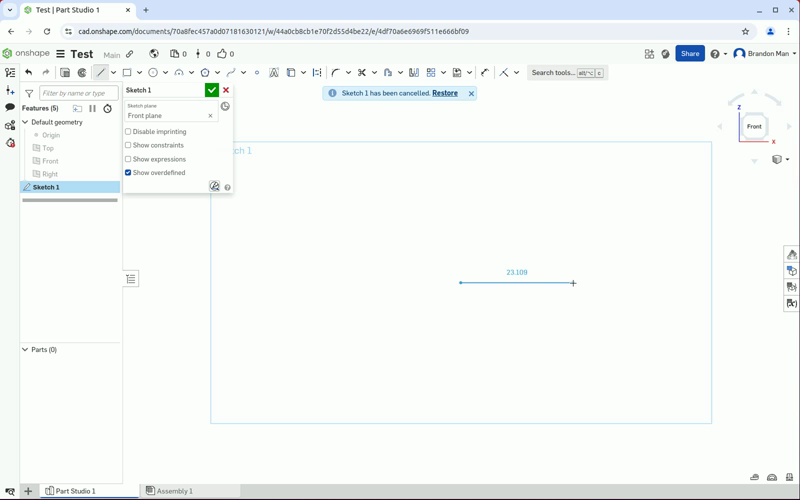
key_up(shift)
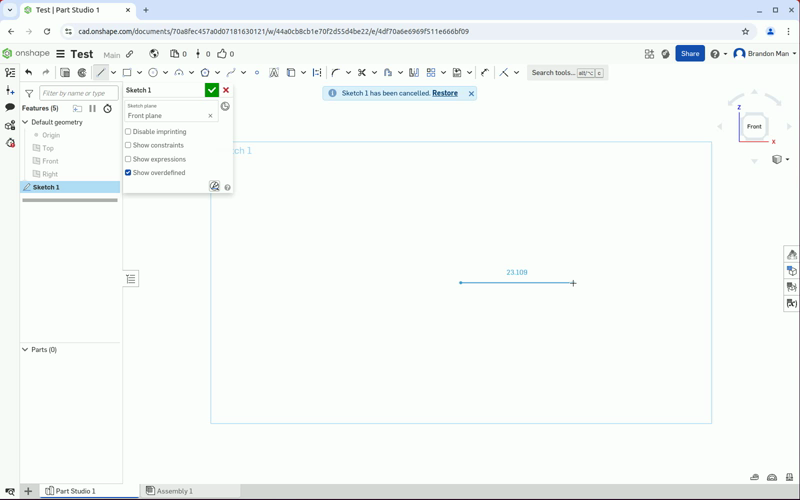
key_down(shift)
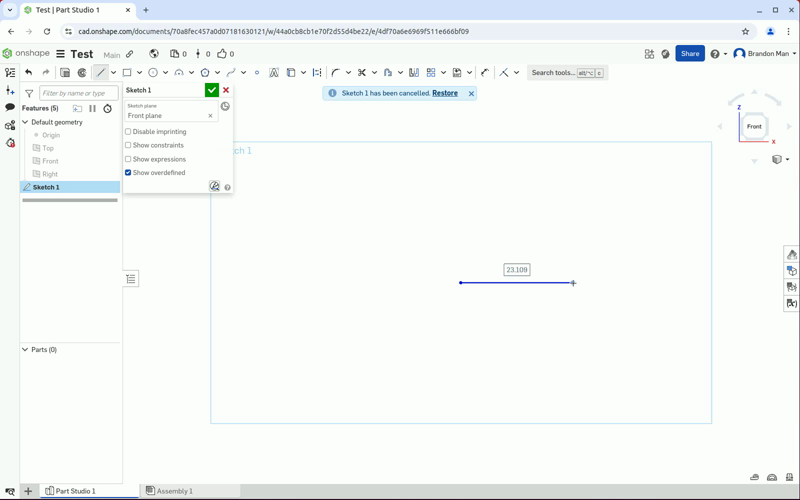
mouse_move(573, 208)
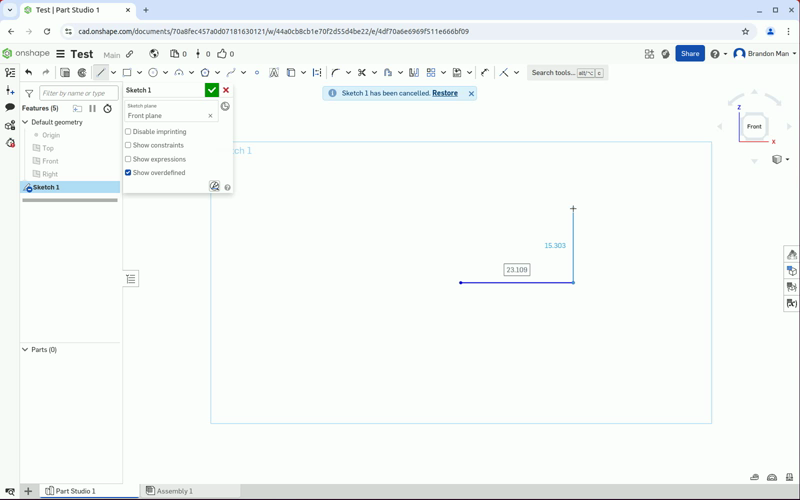
click(573, 208)
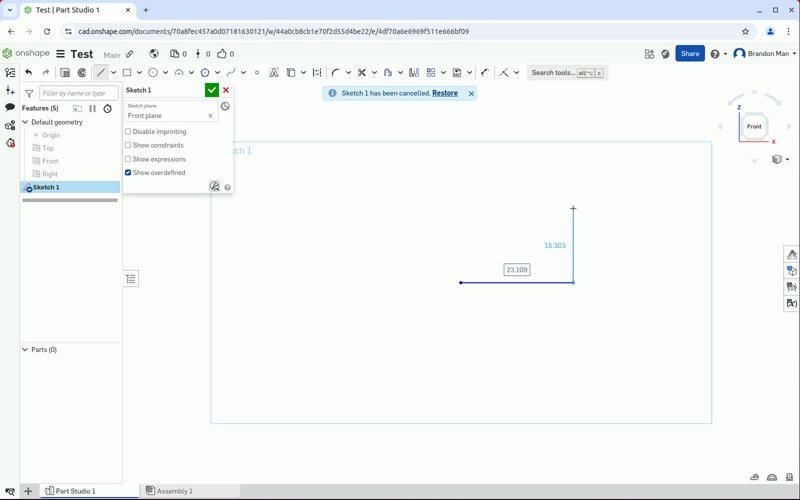
key_up(shift)
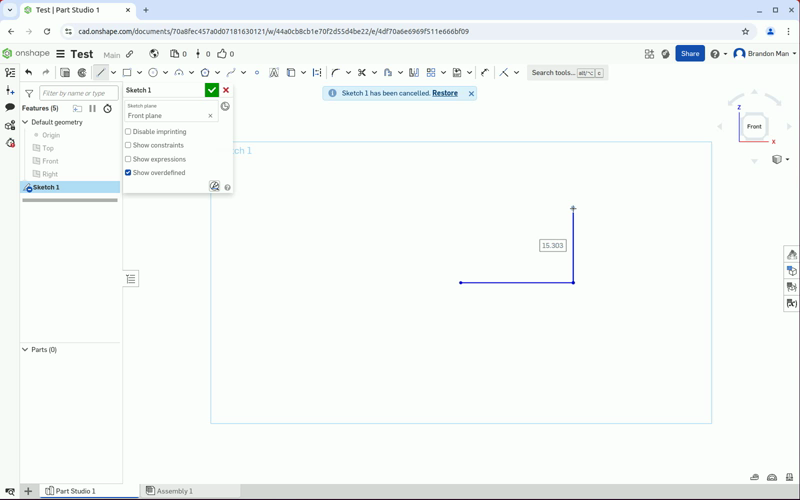
key_down(shift)
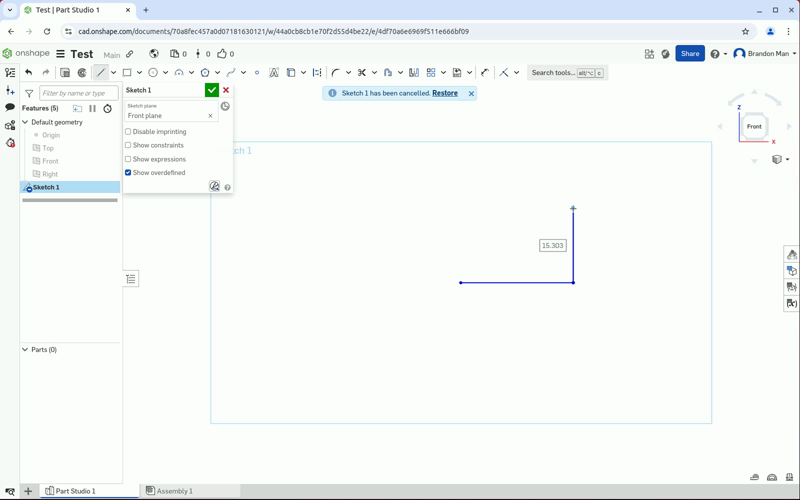
mouse_move(589, 208)
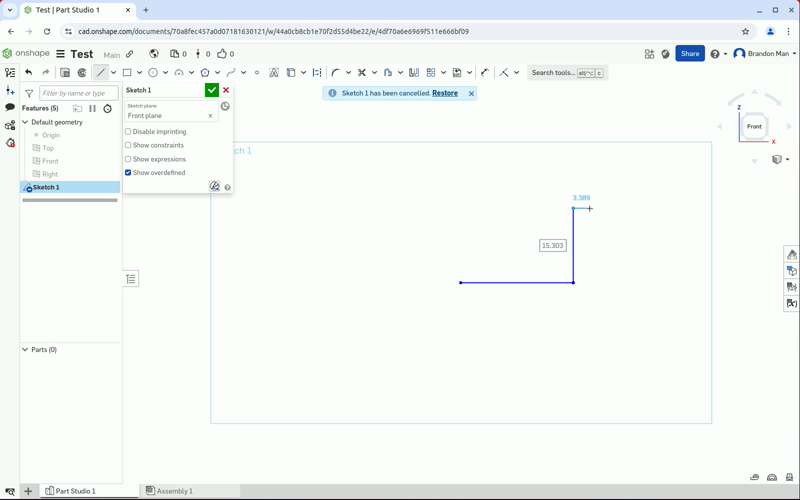
mouse_move(517, 208)
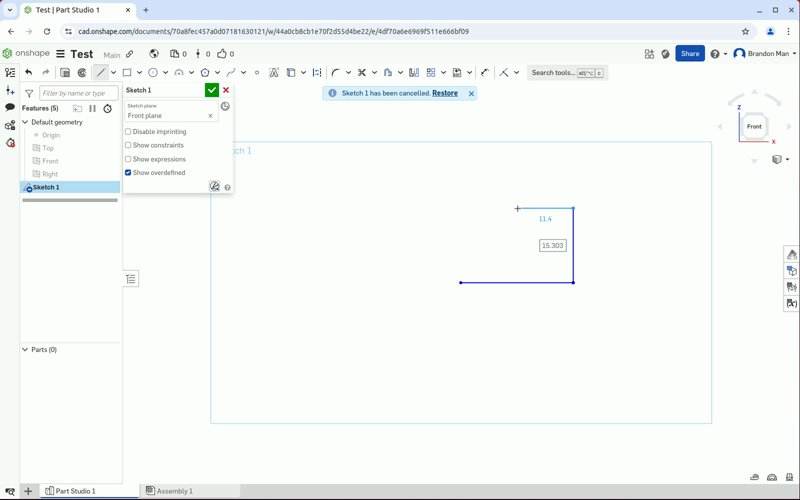
click(517, 208)
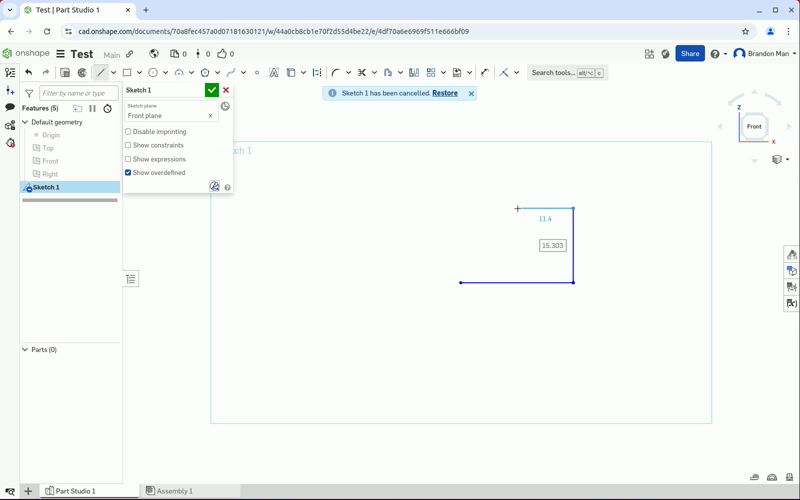
key_up(shift)
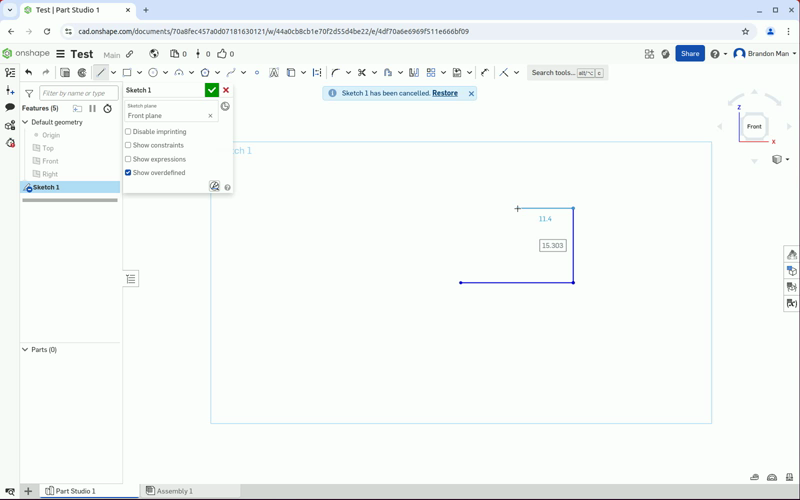
key_down(shift)
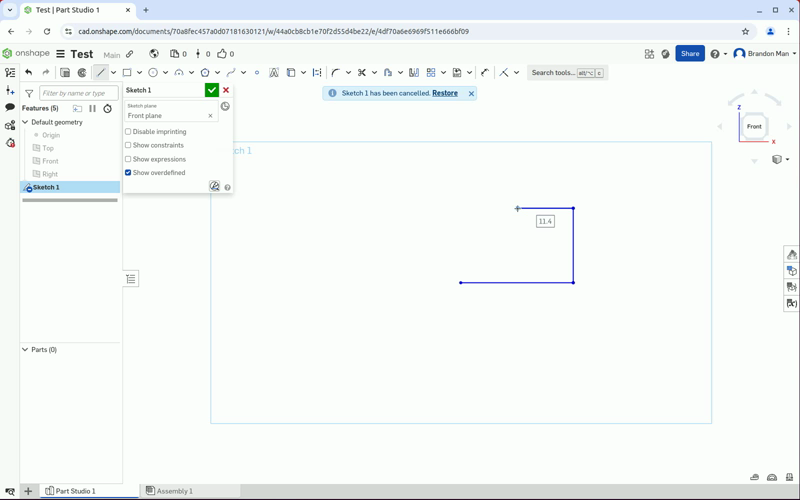
mouse_move(547, 208)
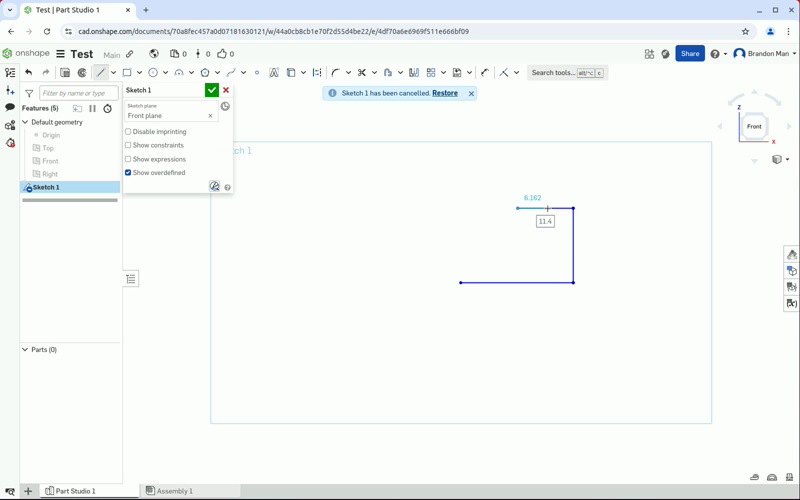
mouse_move(517, 264)
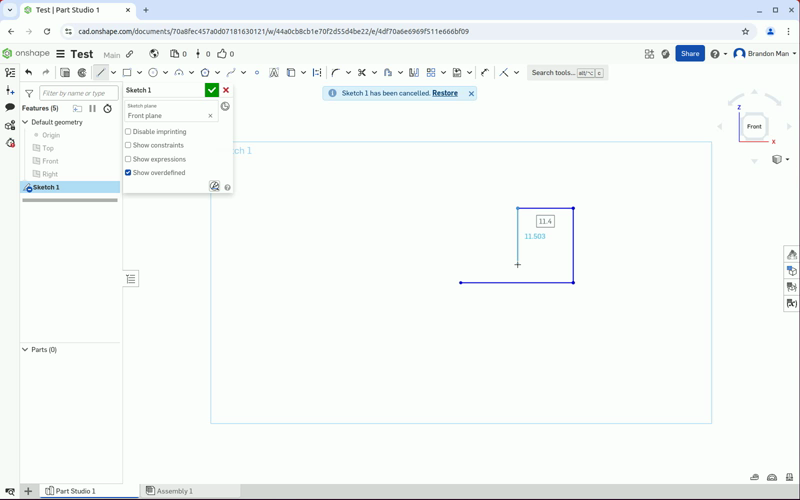
click(517, 264)
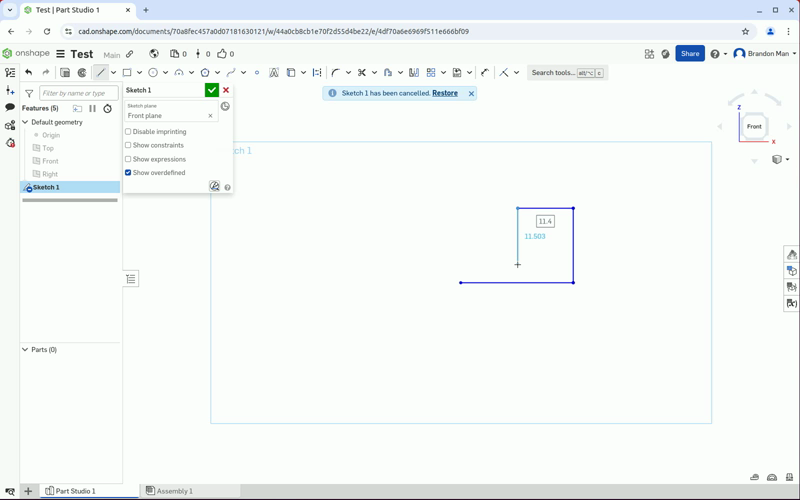
key_up(shift)
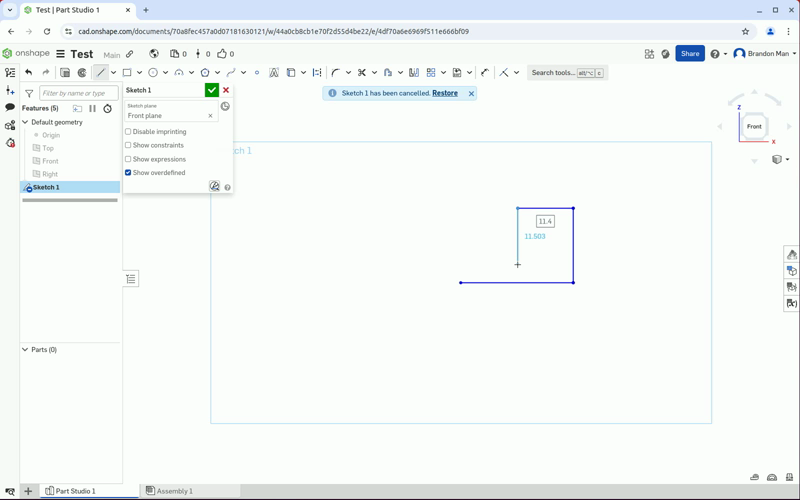
key_down(shift)
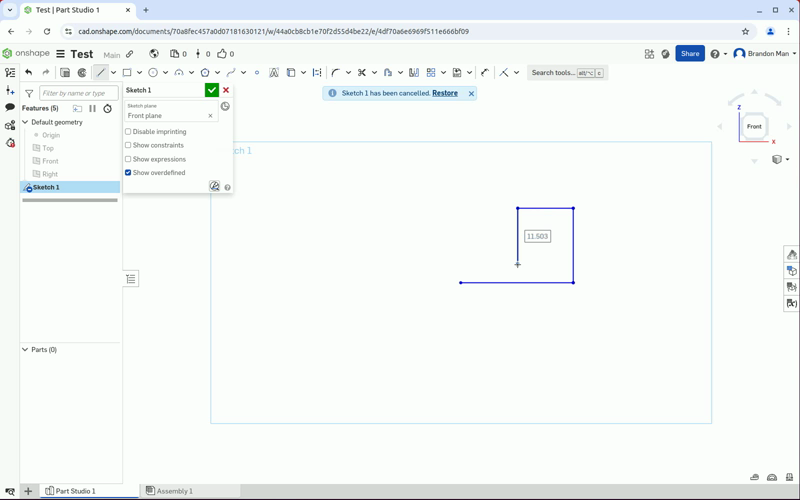
mouse_move(547, 264)
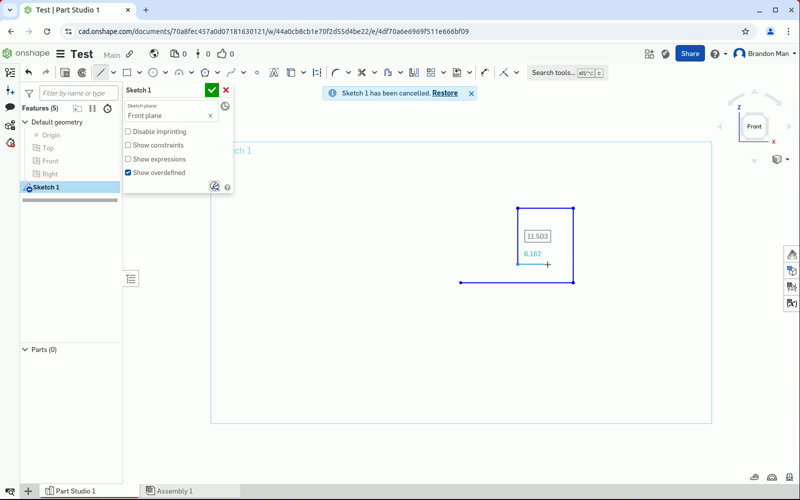
mouse_move(479, 264)
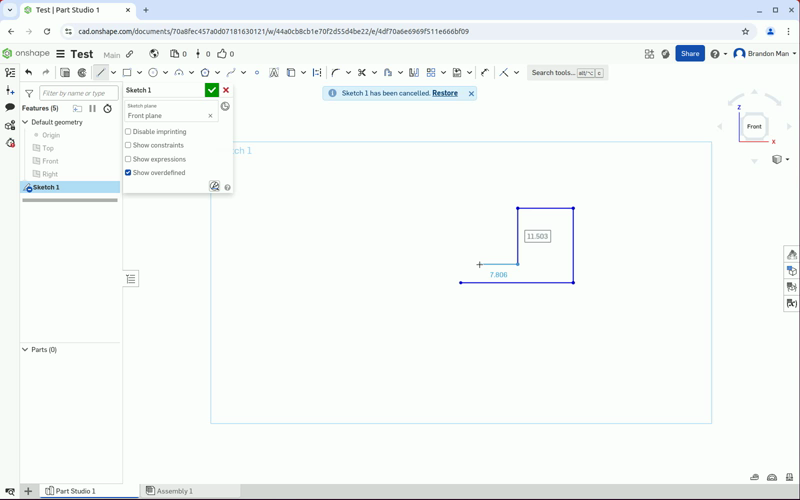
click(479, 264)
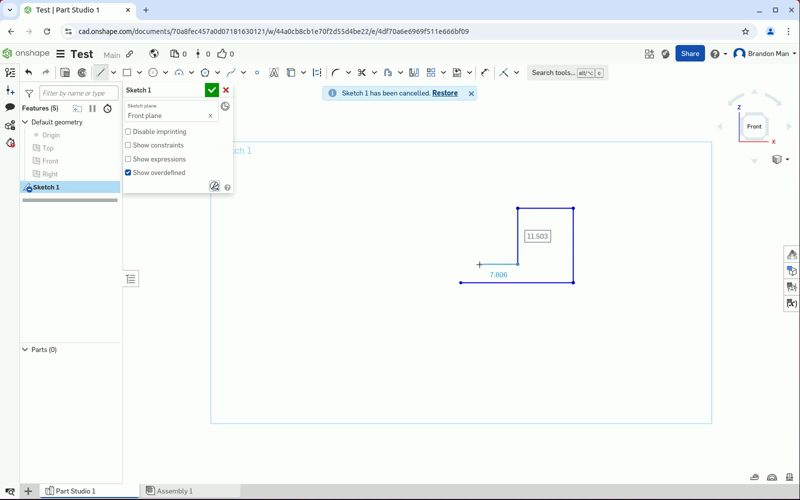
key_up(shift)
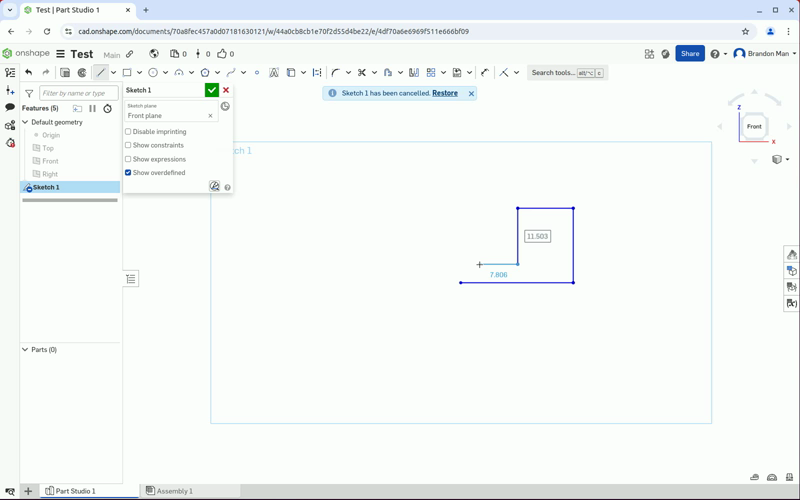
key_down(shift)
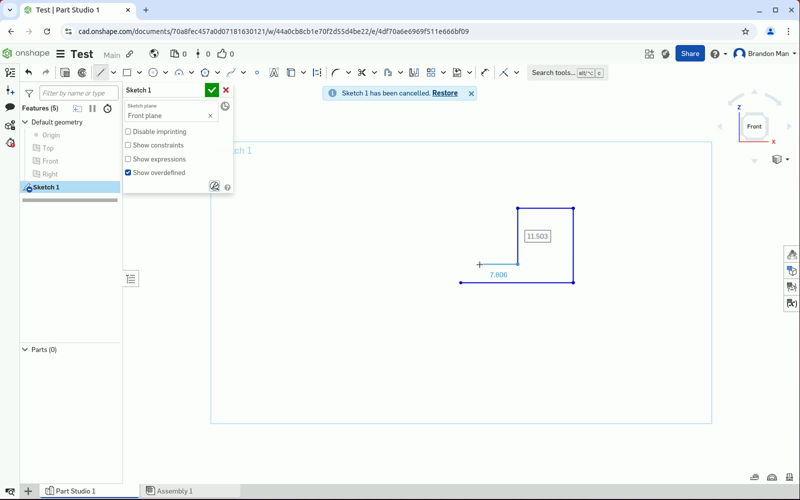
mouse_move(509, 264)
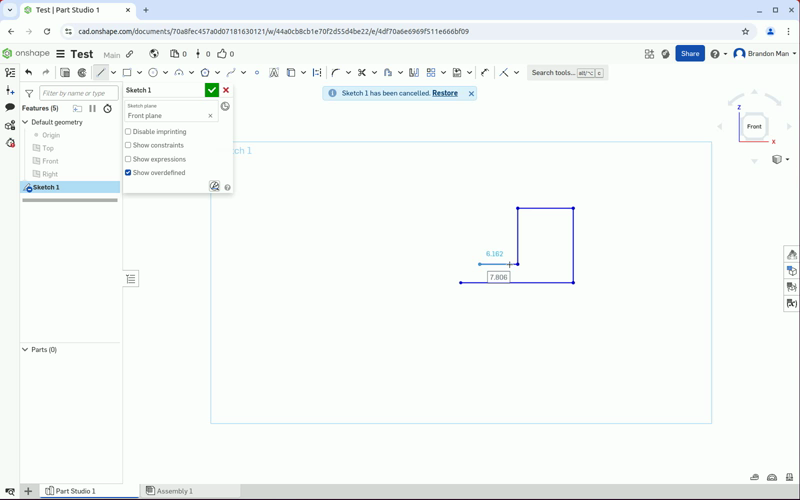
mouse_move(479, 208)
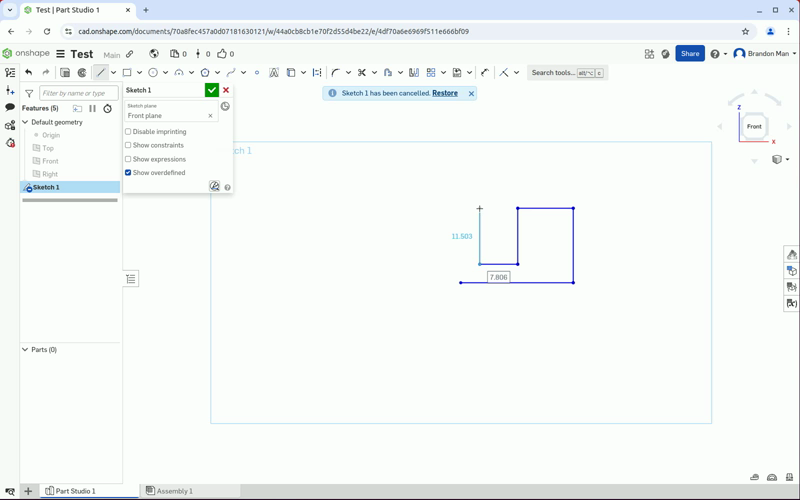
click(479, 208)
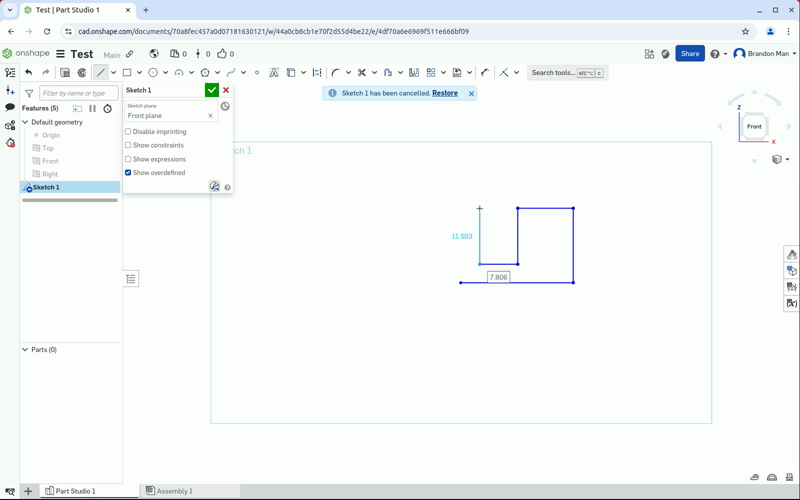
key_up(shift)
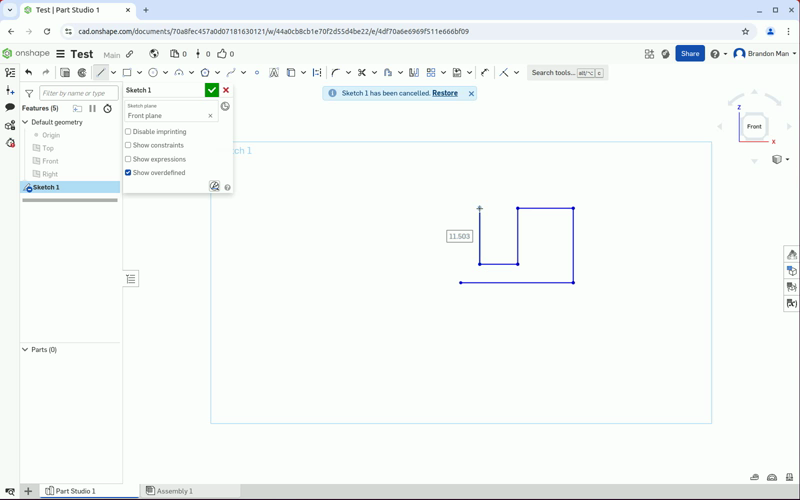
key_down(shift)
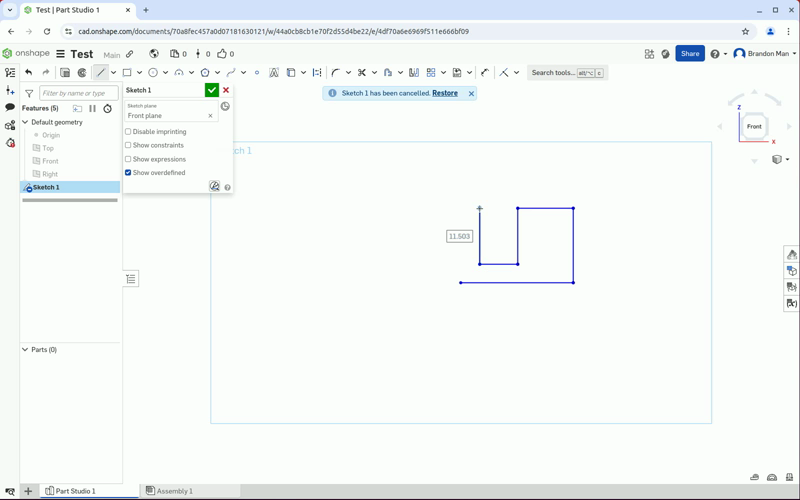
mouse_move(509, 208)
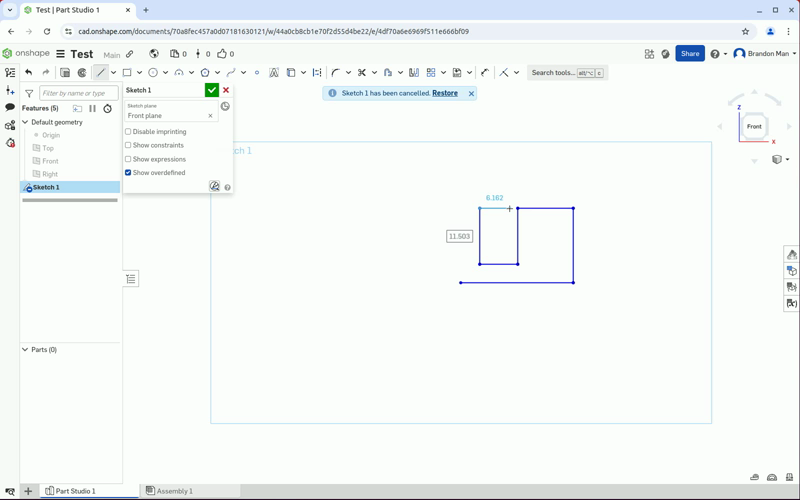
mouse_move(460, 208)
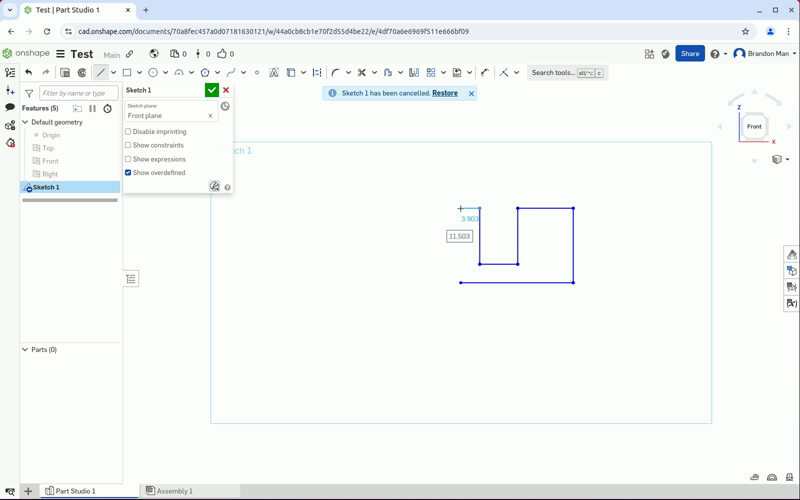
click(460, 208)
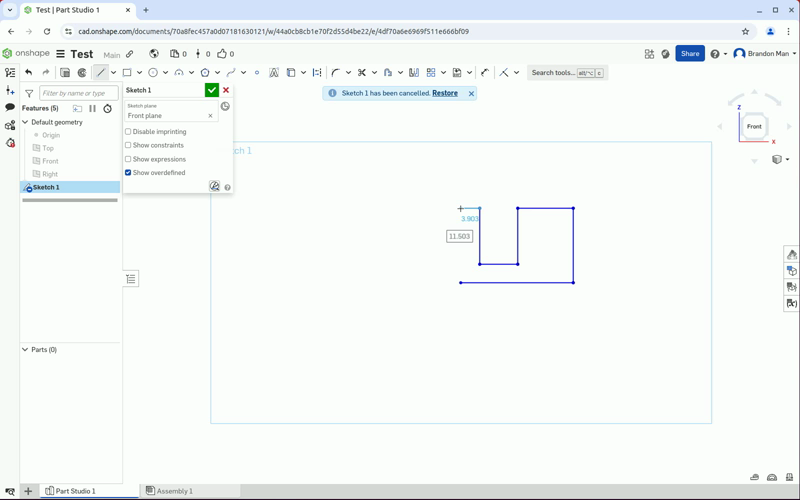
key_up(shift)
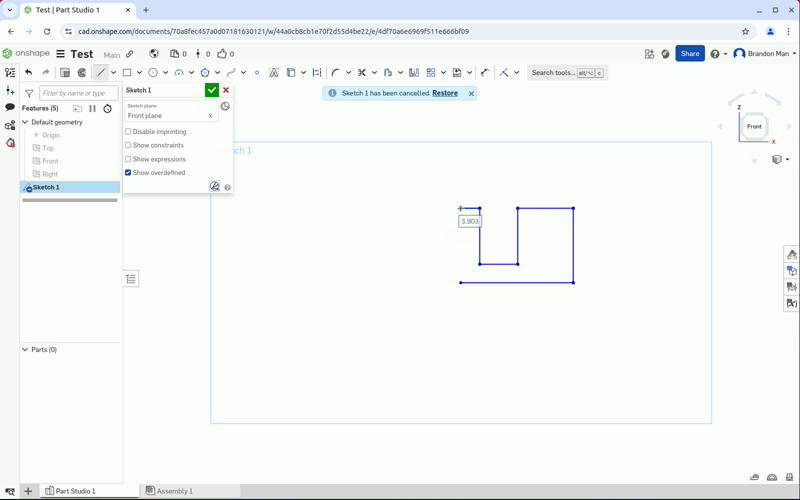
key_down(shift)
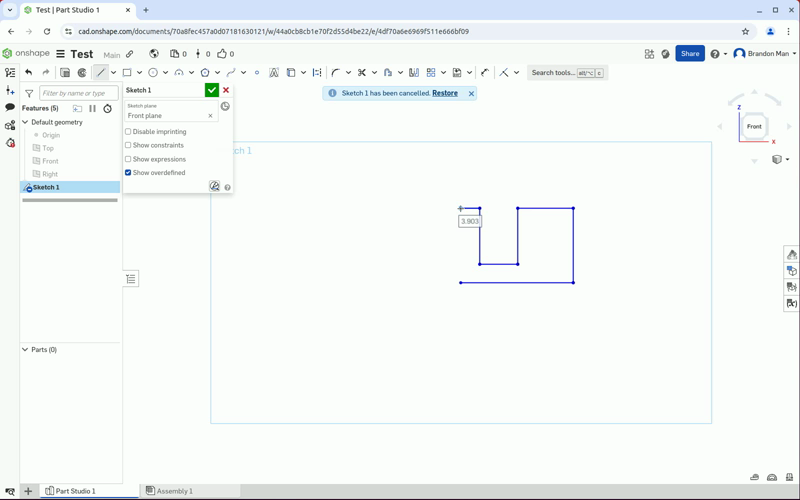
mouse_move(460, 282)
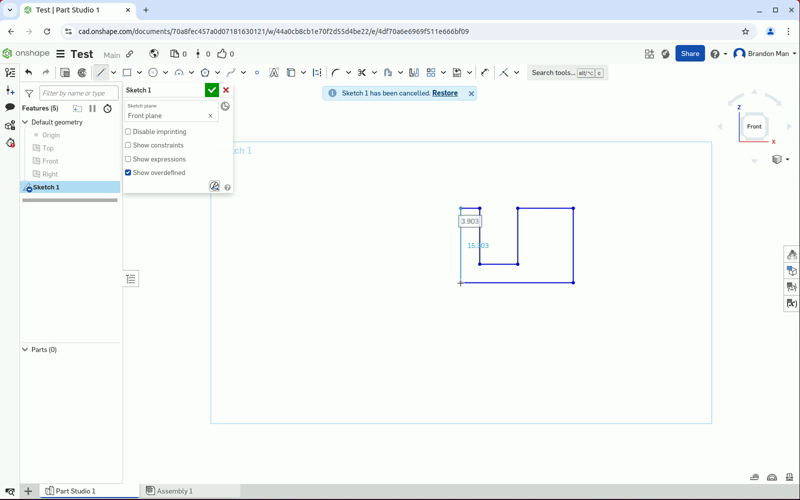
key_up(shift)
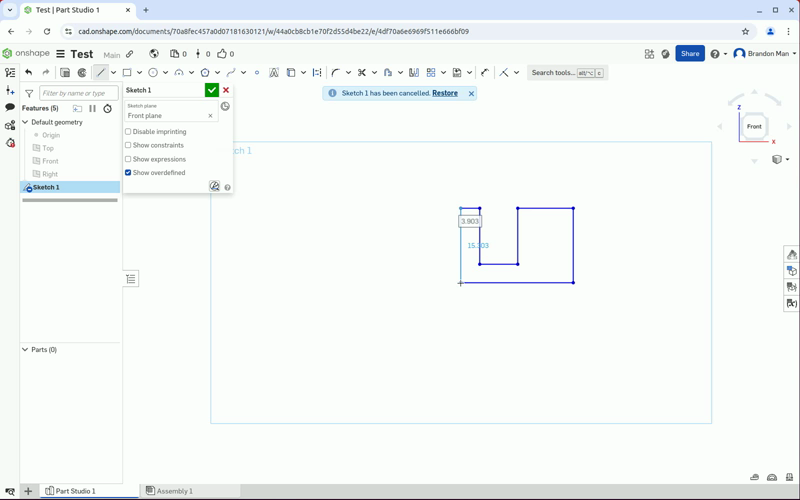
click(460, 282)
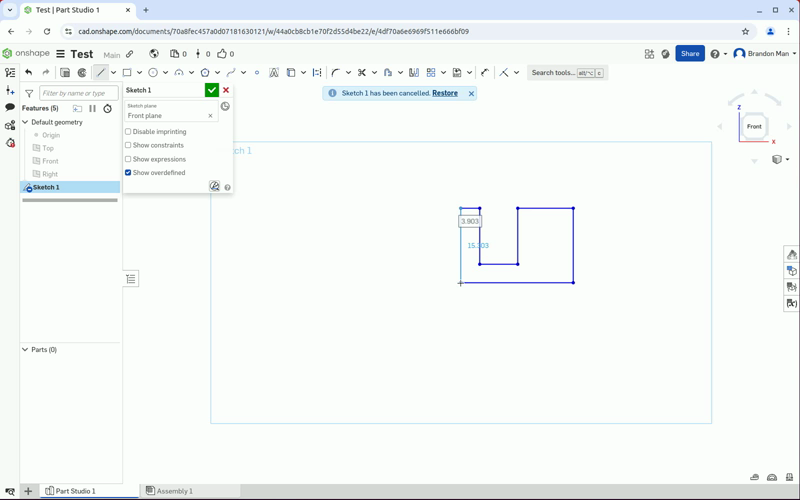
key(esc)
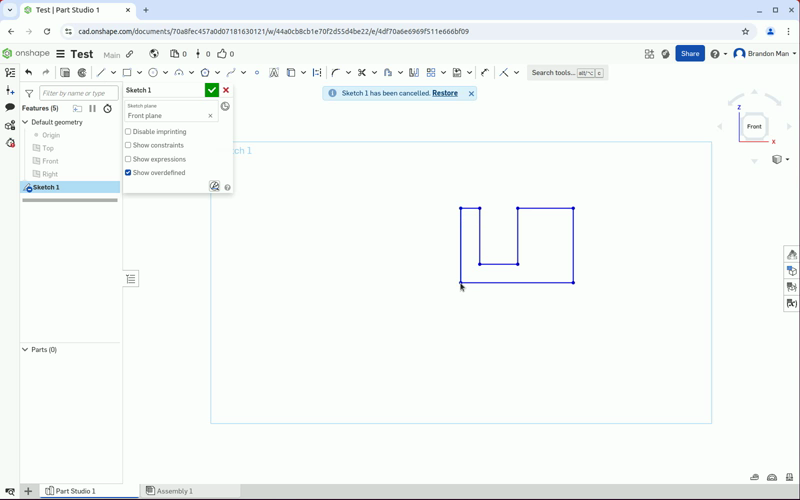
mouse_move(548, 217)
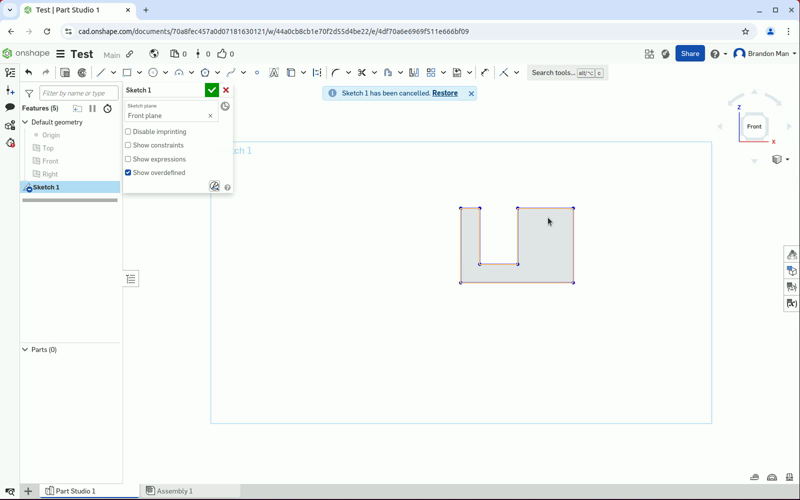
click(548, 217)
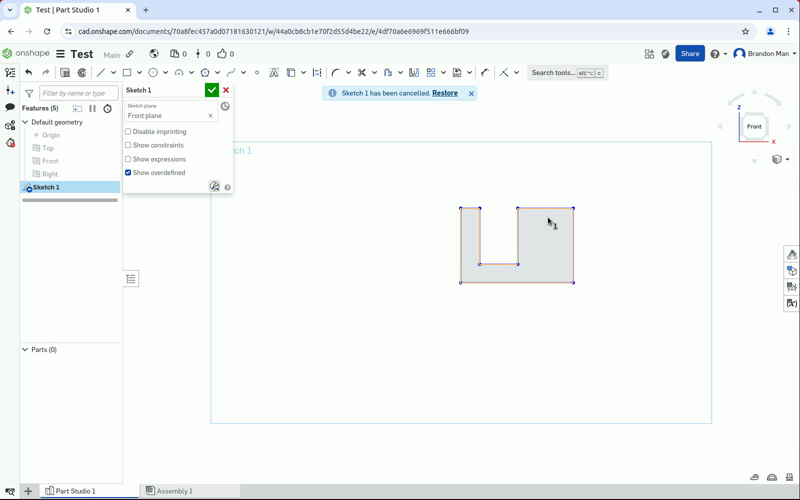
mouse_move(73, 352)
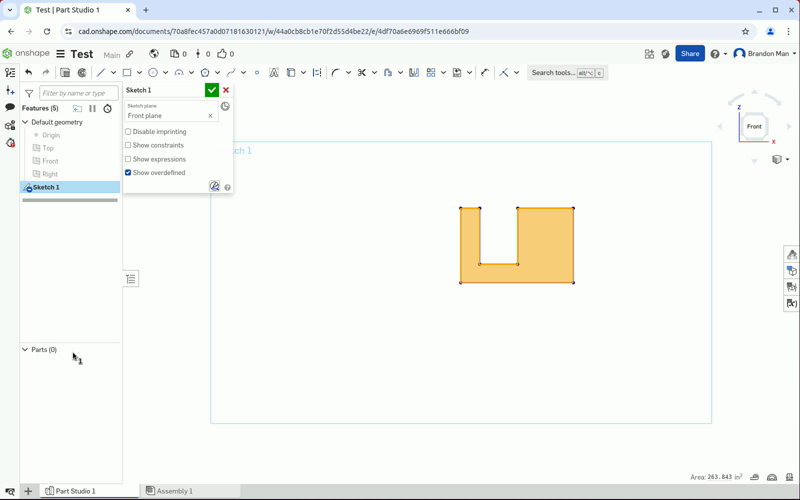
key(shift+y)
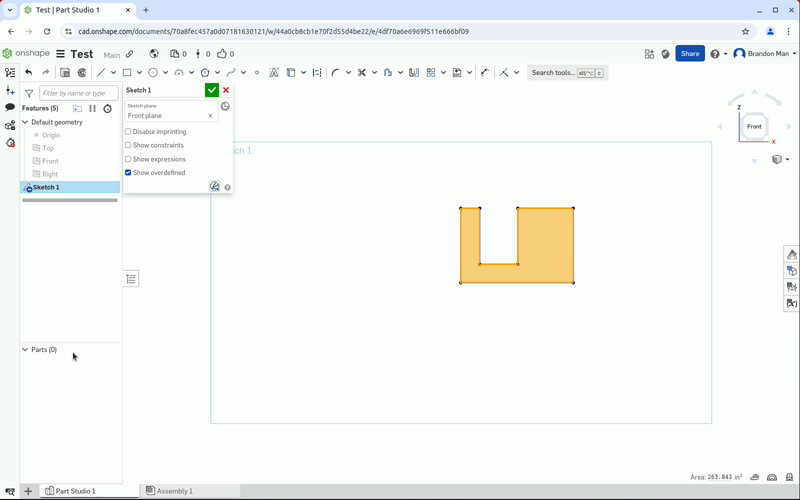
key(shift+e)
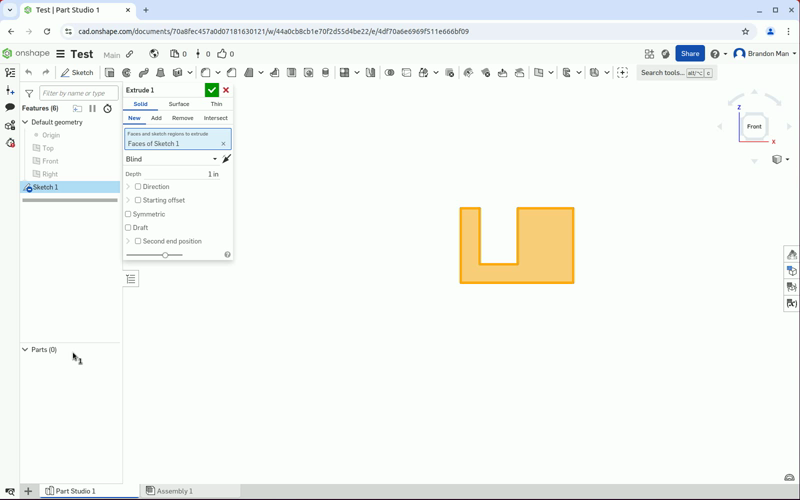
mouse_move(143, 106)
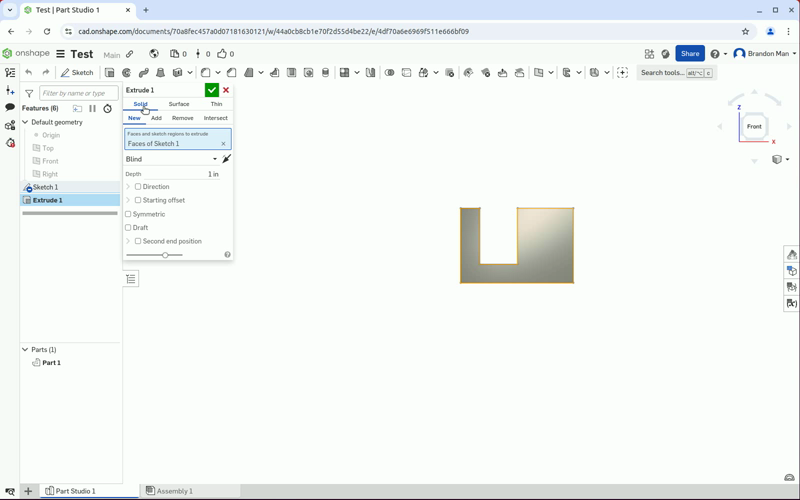
click(143, 106)
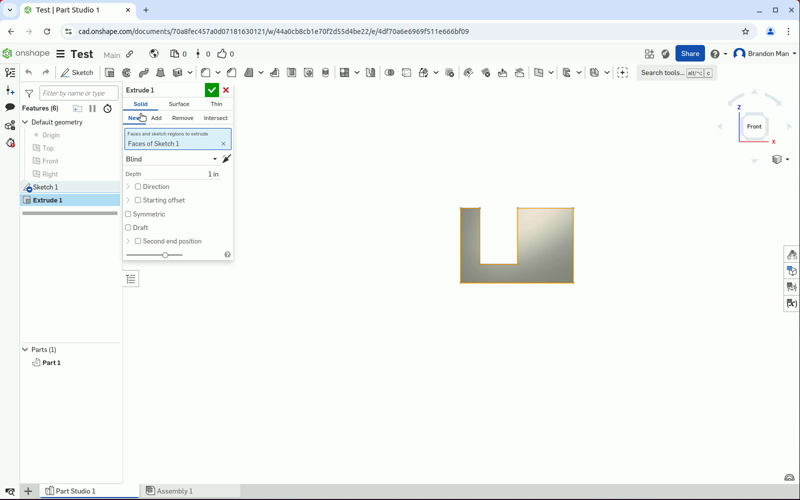
mouse_move(137, 120)
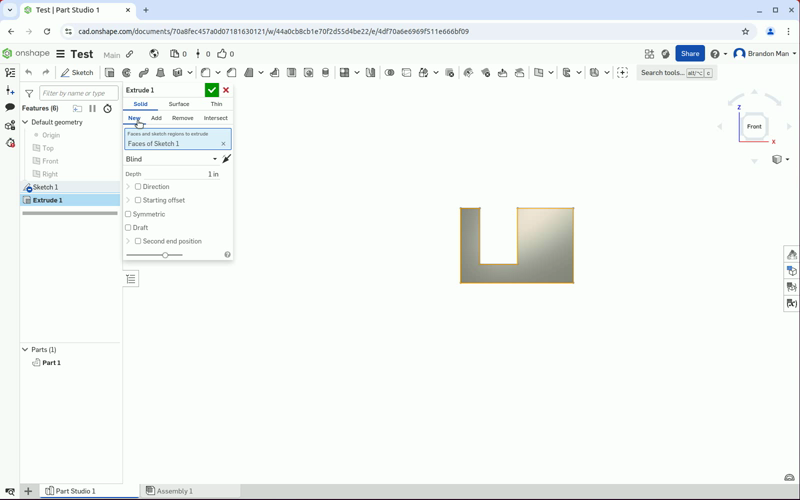
click(137, 120)
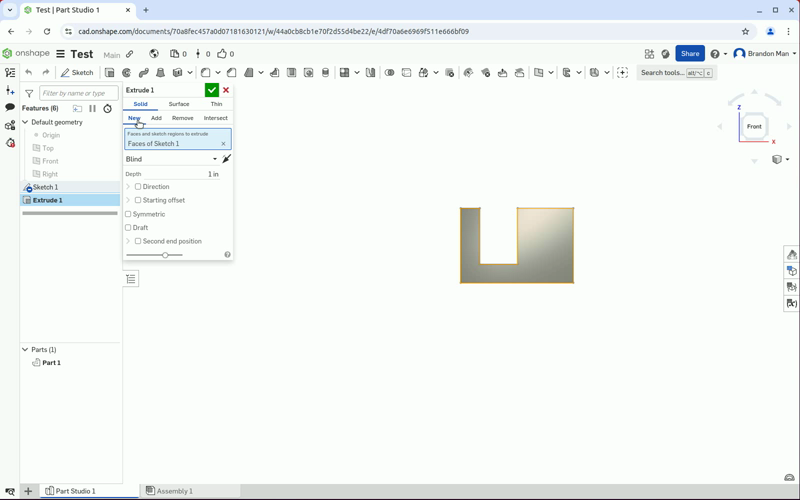
key(tab, 4)
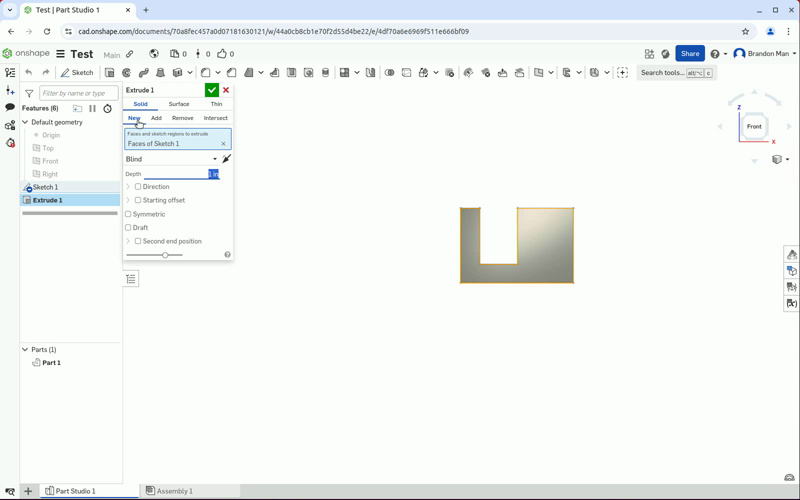
text(15.405)
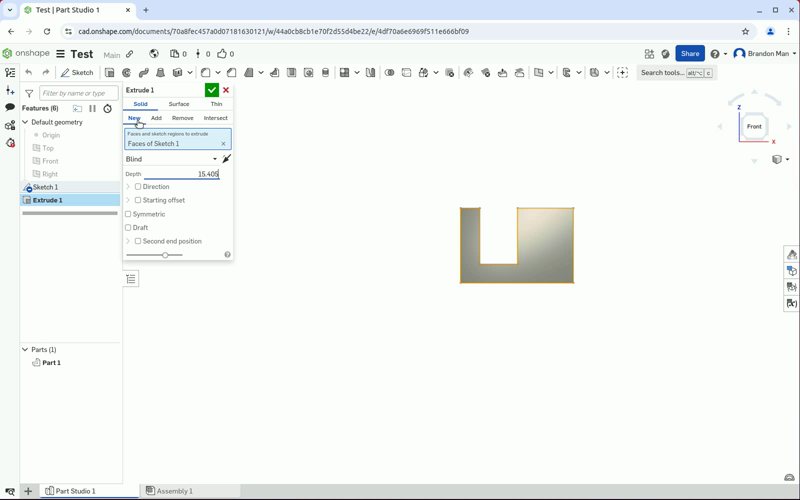
key(enter)
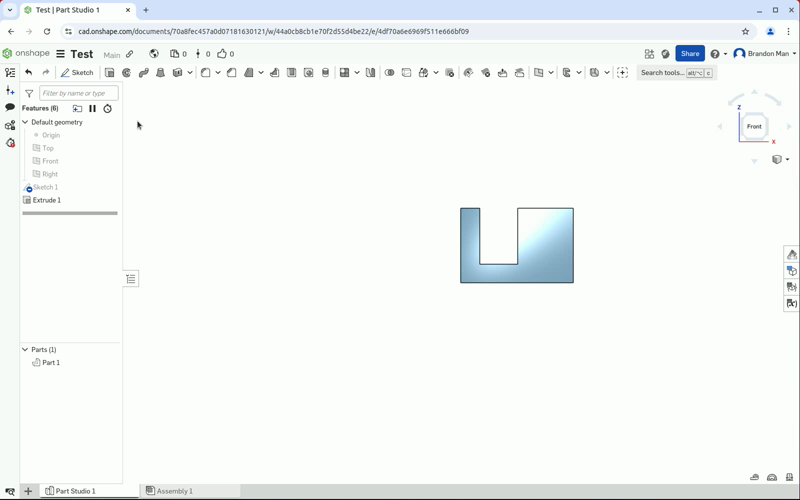
key(shift+h)
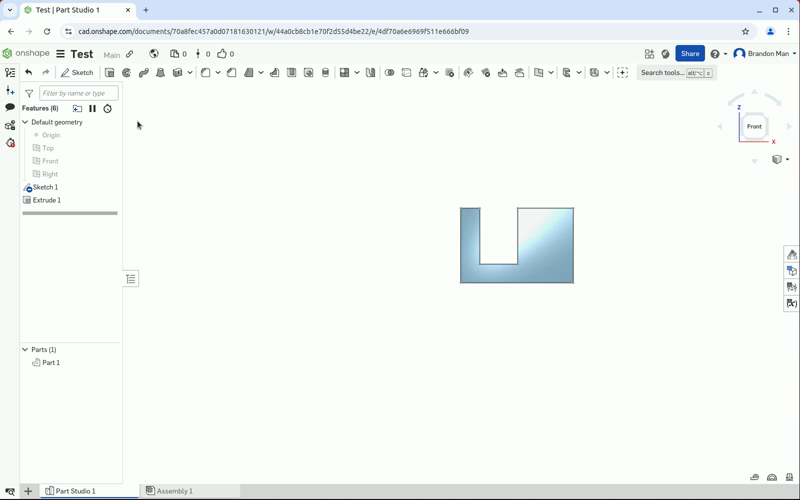
key(shift+h)
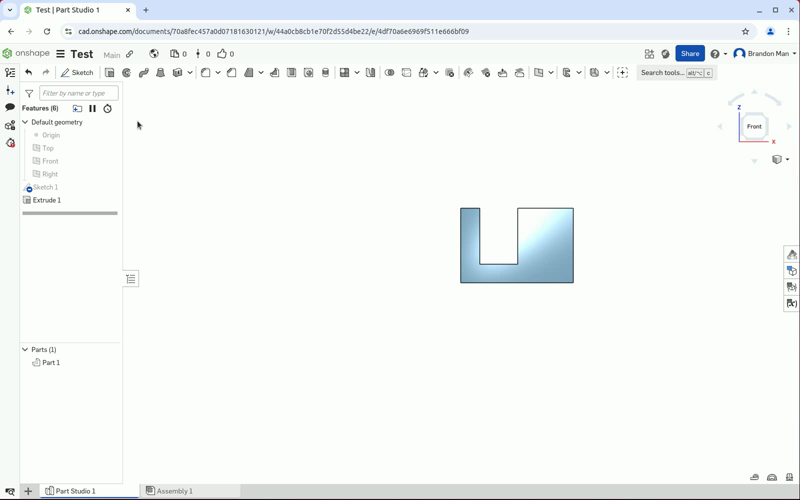
mouse_move(73, 189)
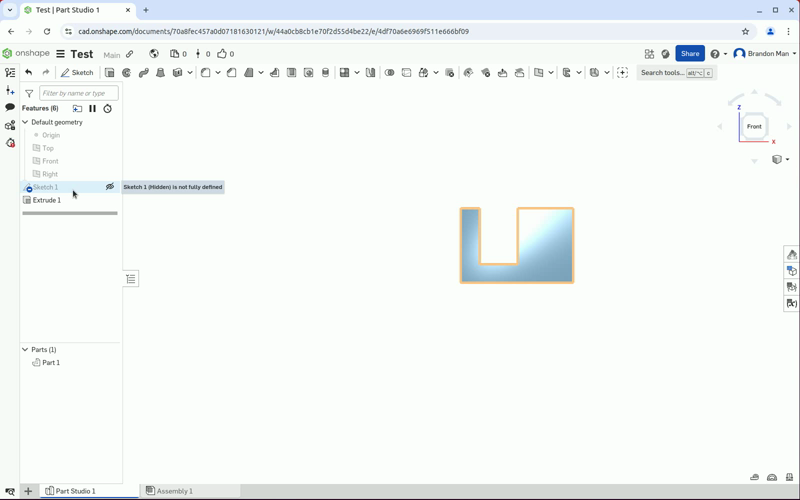
click(73, 189)
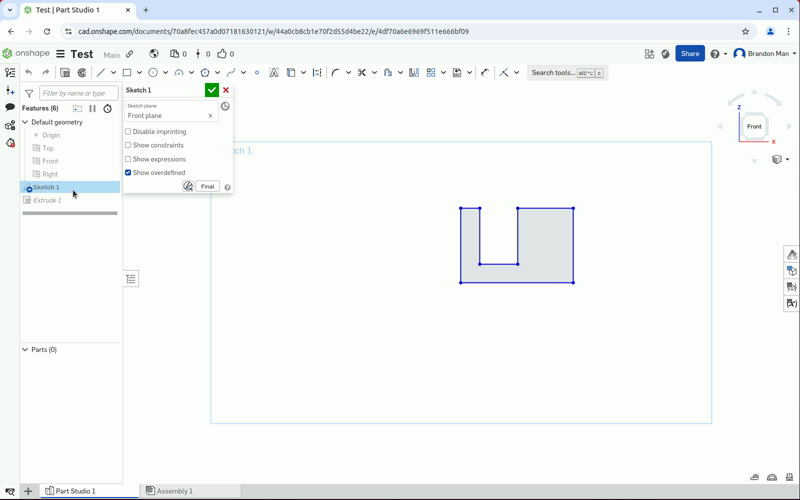
mouse_move(229, 92)
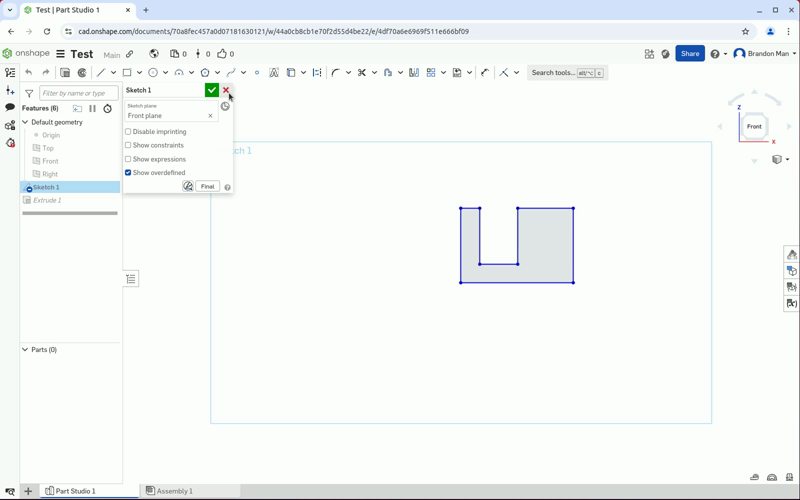
click(229, 92)
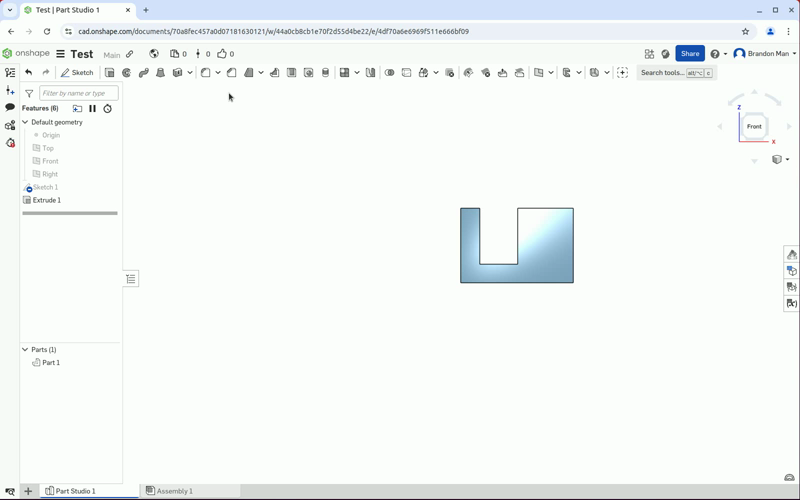
mouse_move(73, 352)
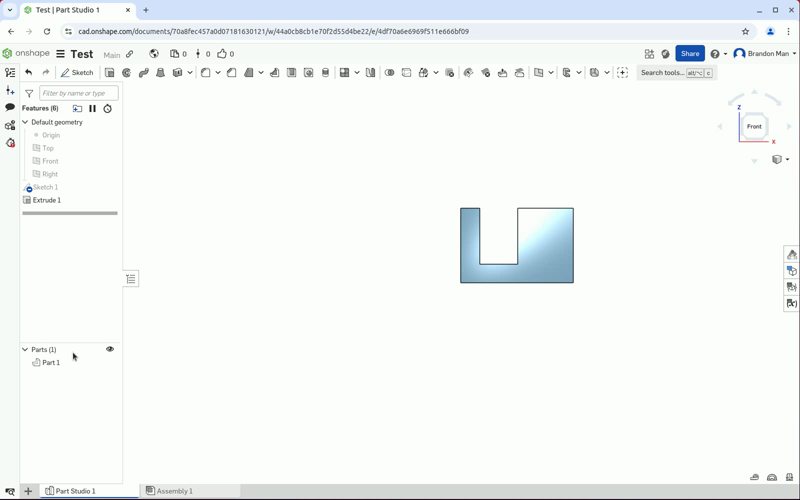
key(y)
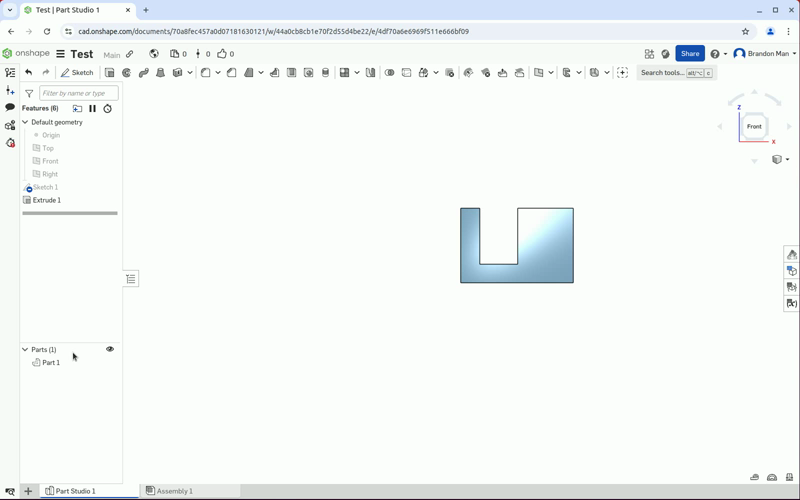
key(shift+p)
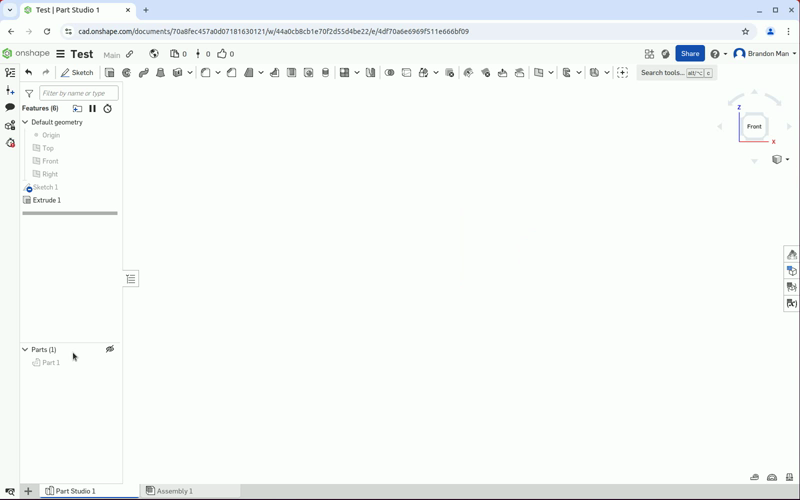
key(space)
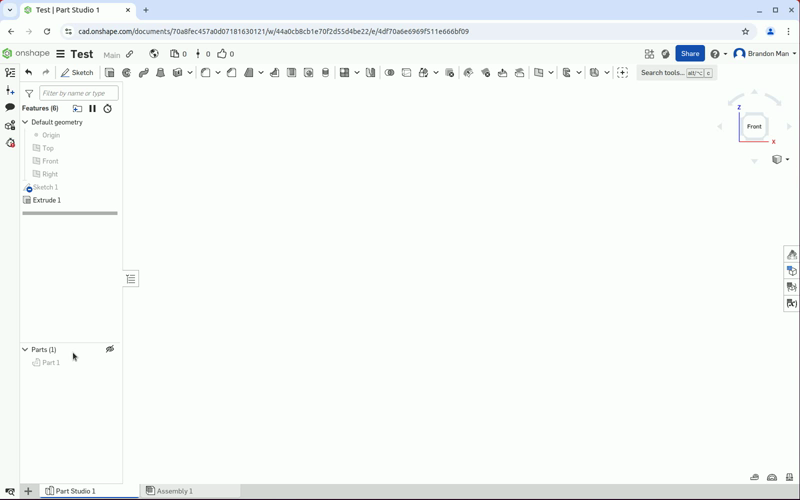
key_down(shift)
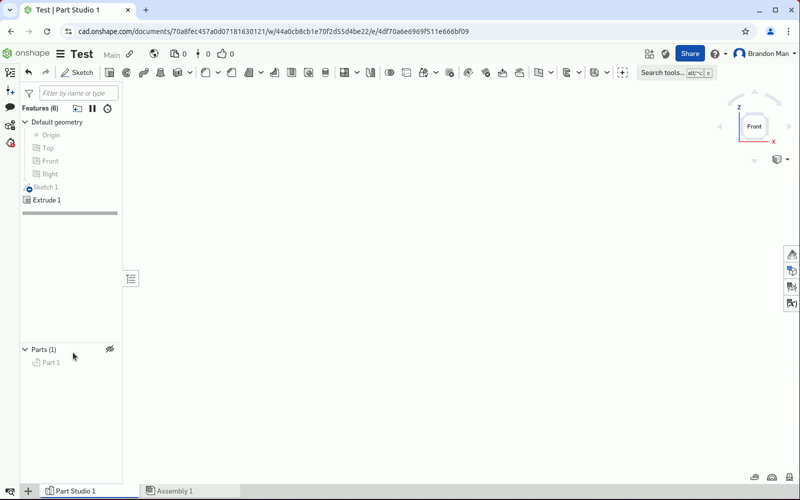
key(left)
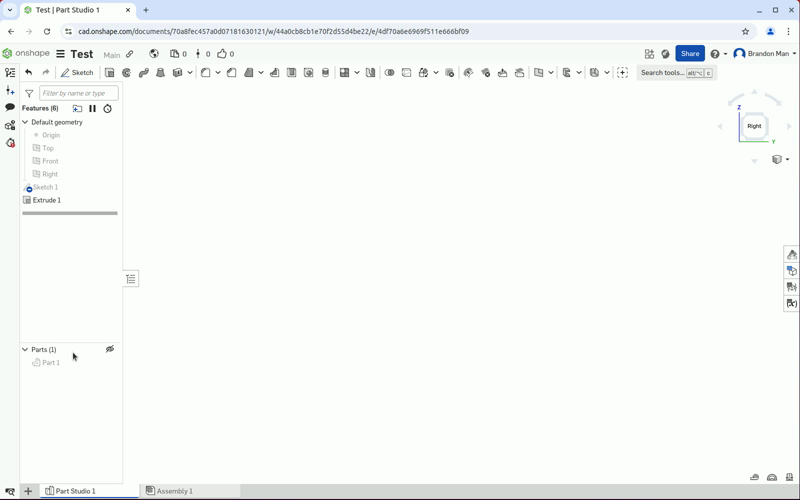
key_up(shift)
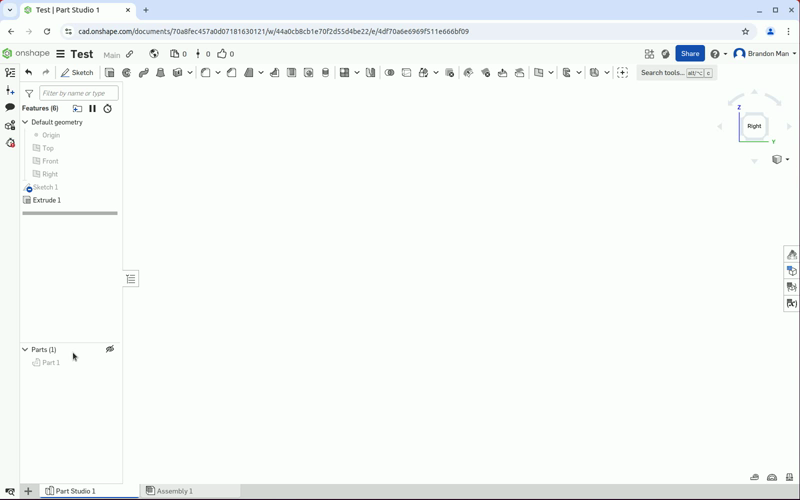
mouse_move(73, 352)
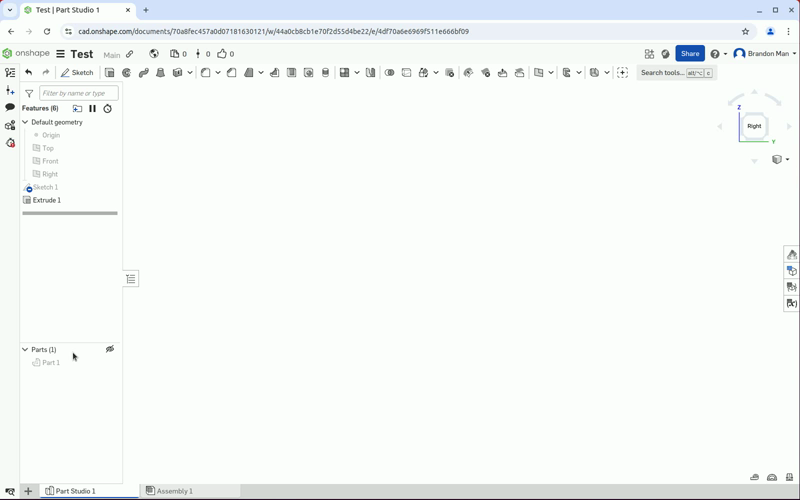
key(shift+y)
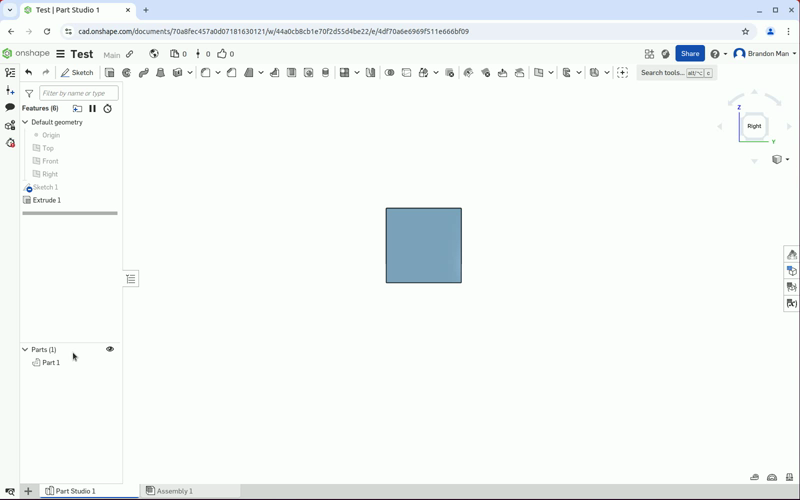
mouse_move(541, 75)
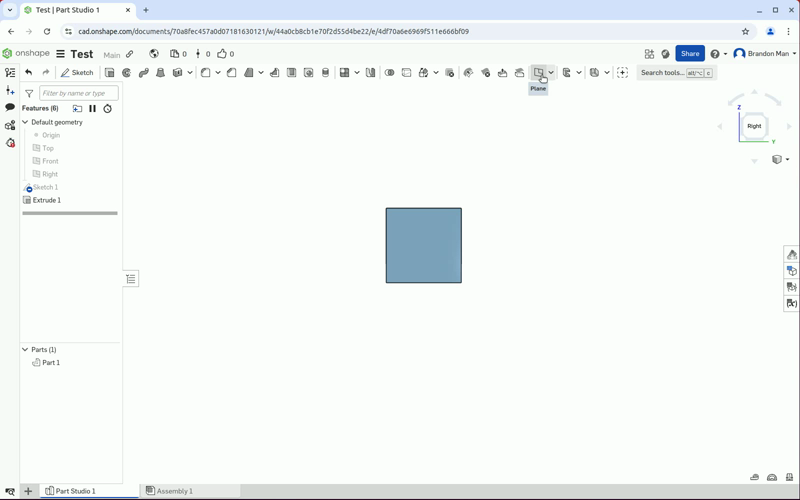
click(541, 75)
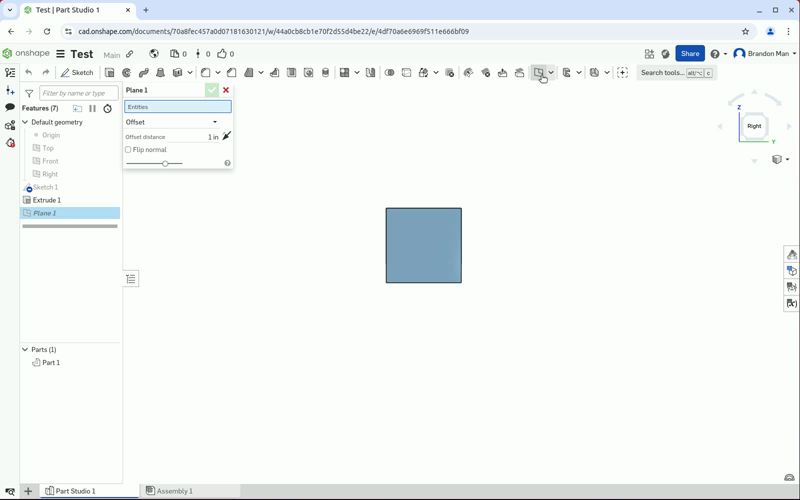
mouse_move(73, 176)
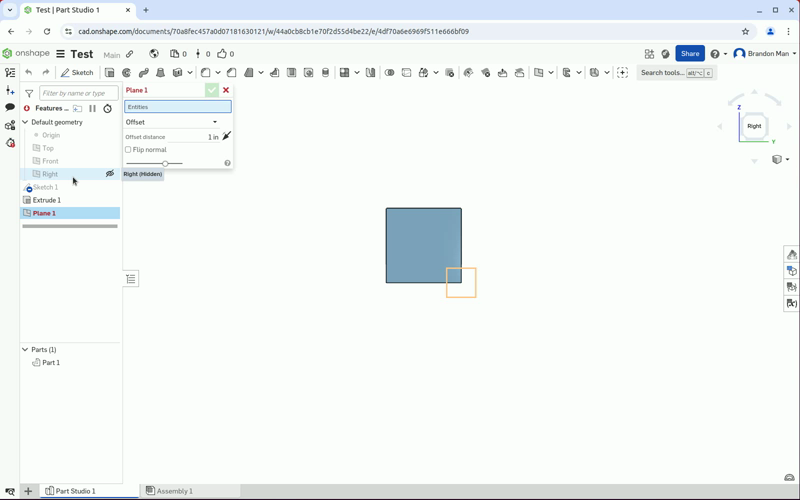
click(73, 176)
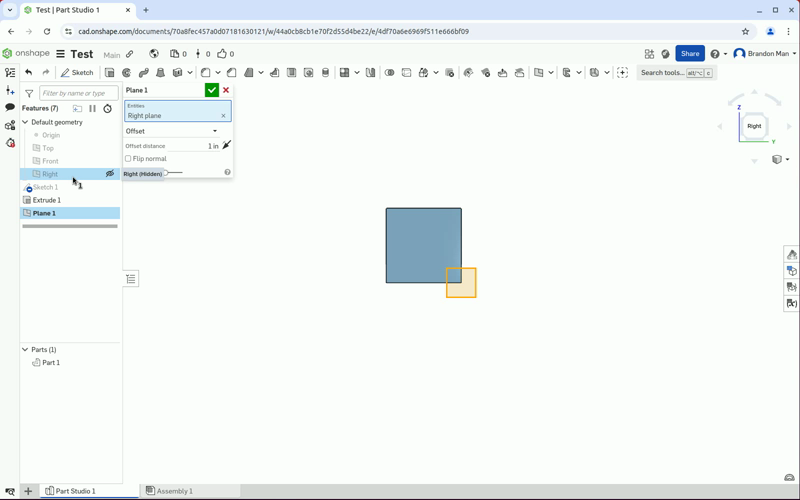
key(tab, 2)
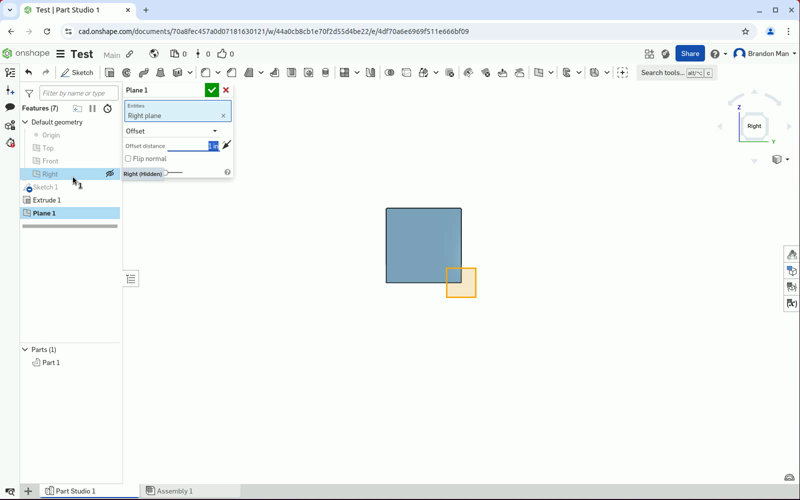
text(23.108)
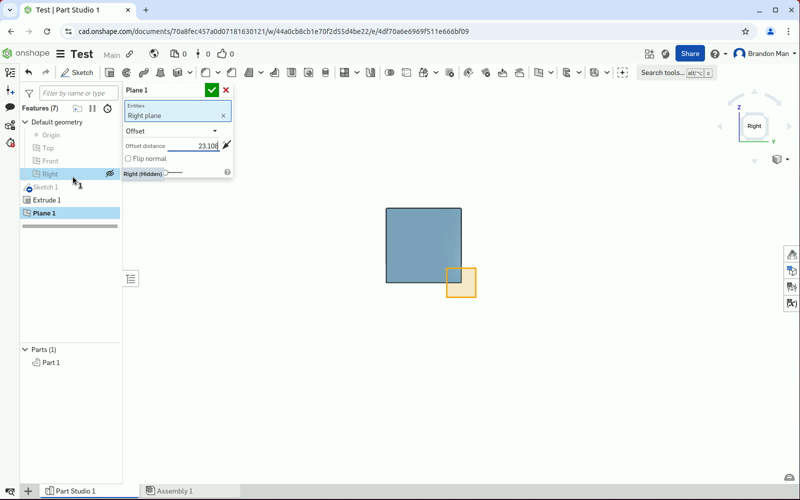
key(enter, 2)
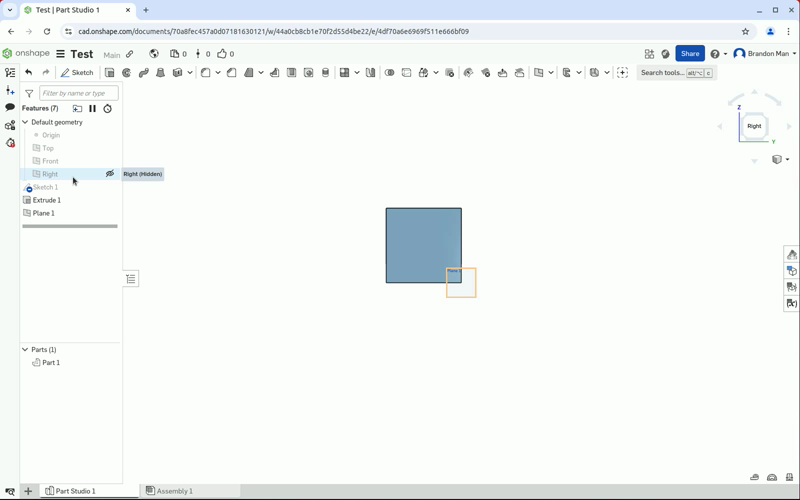
key(shift+s)
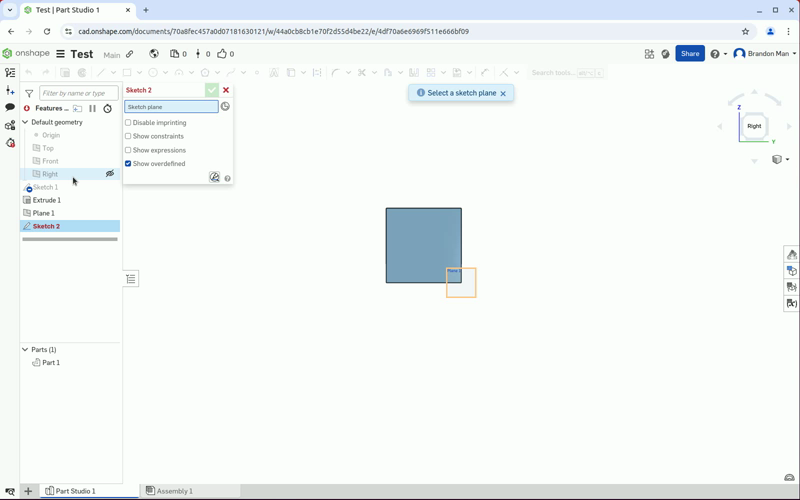
mouse_move(73, 215)
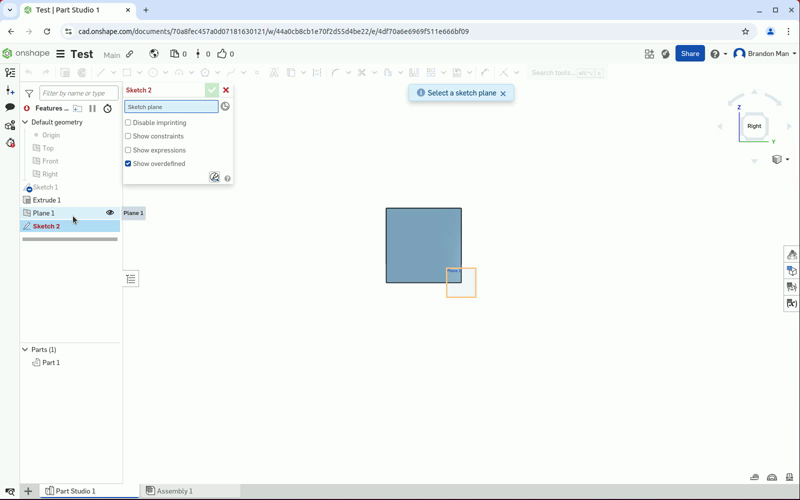
click(73, 215)
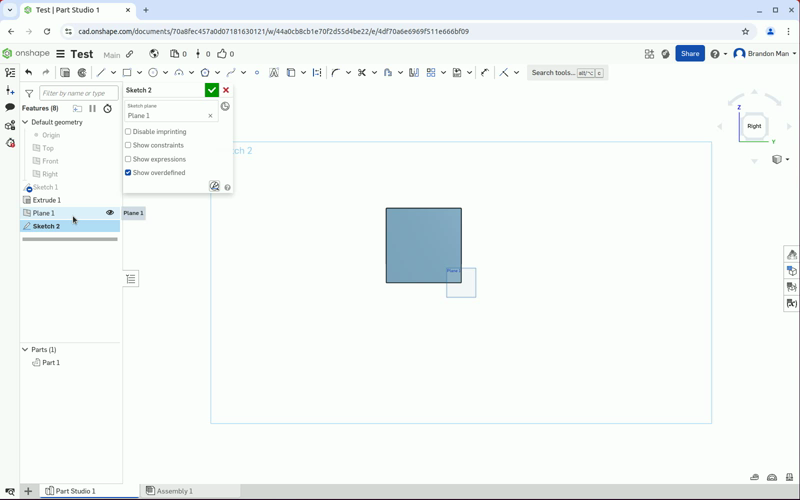
mouse_move(73, 352)
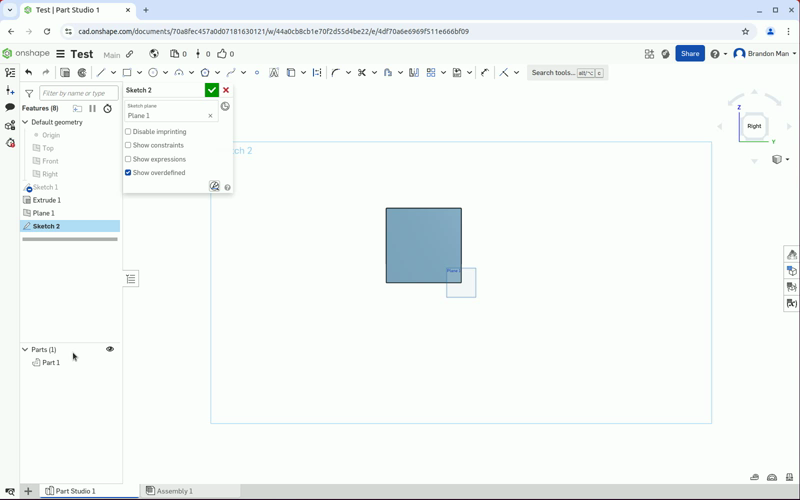
key(y)
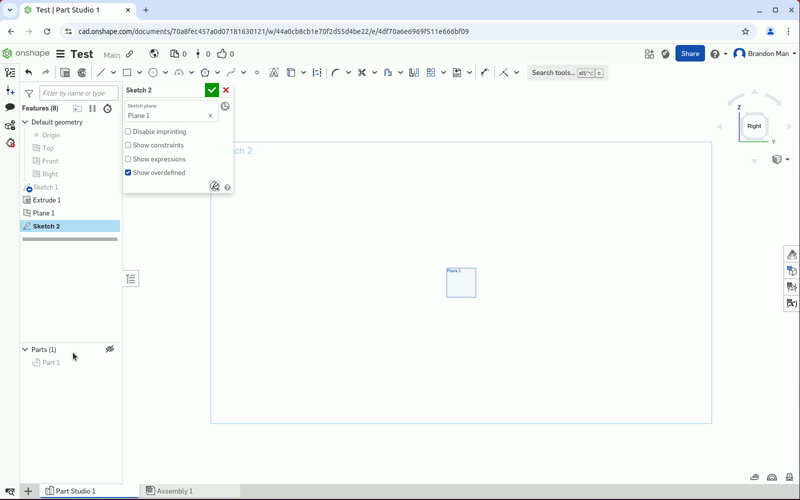
key(l)
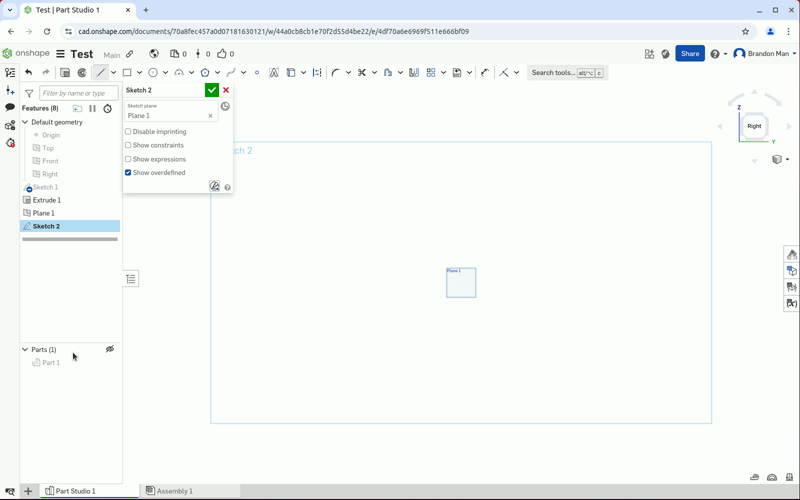
key_down(shift)
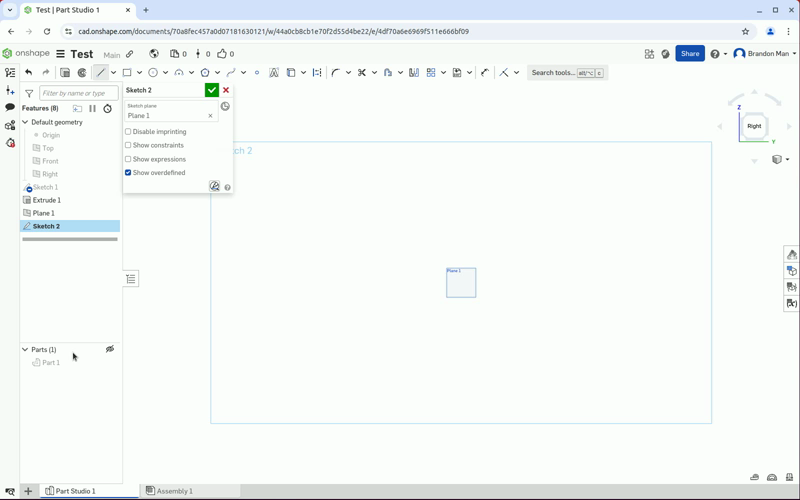
mouse_move(385, 282)
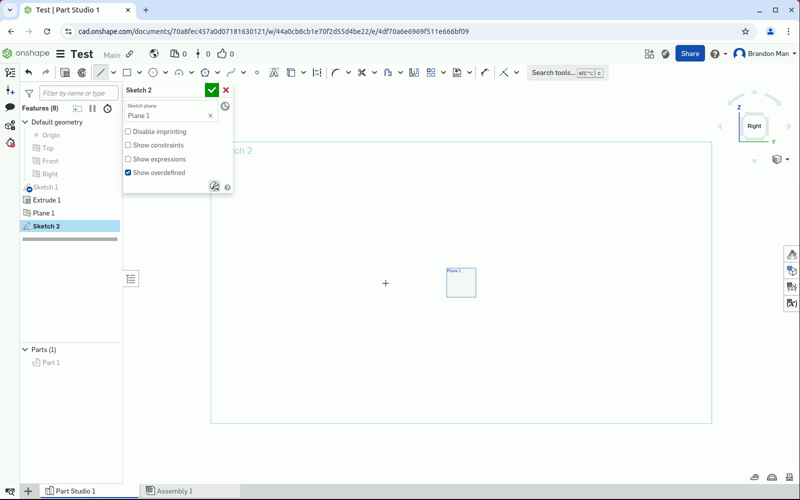
click(385, 282)
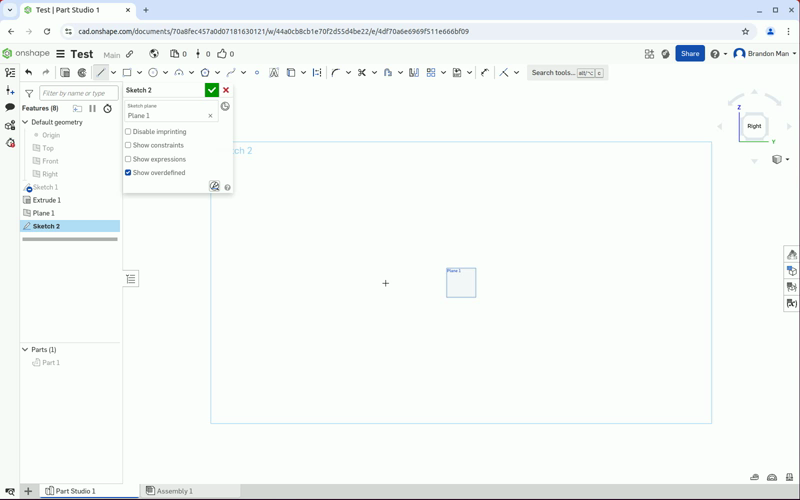
key_up(shift)
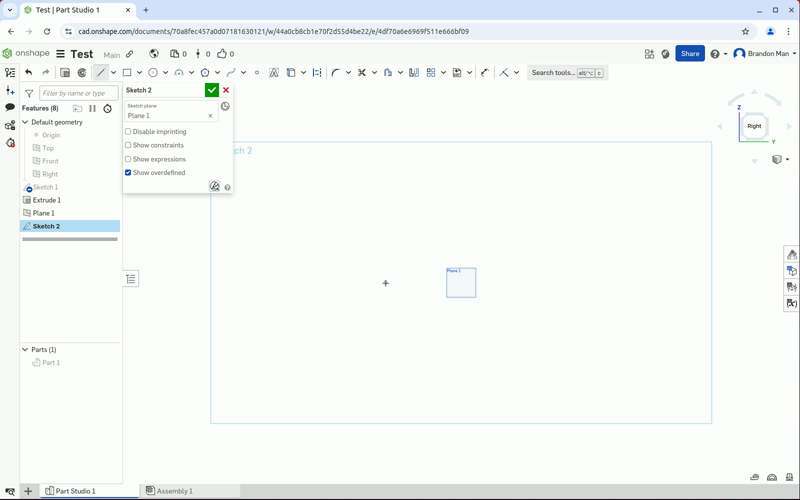
key_down(shift)
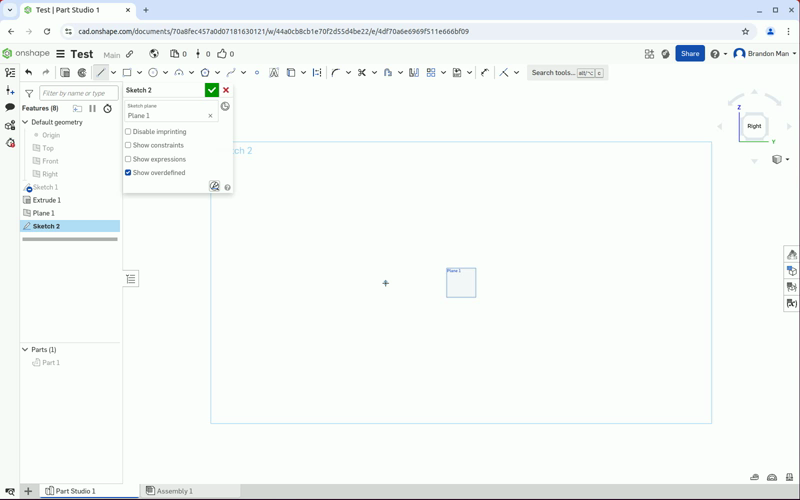
mouse_move(415, 282)
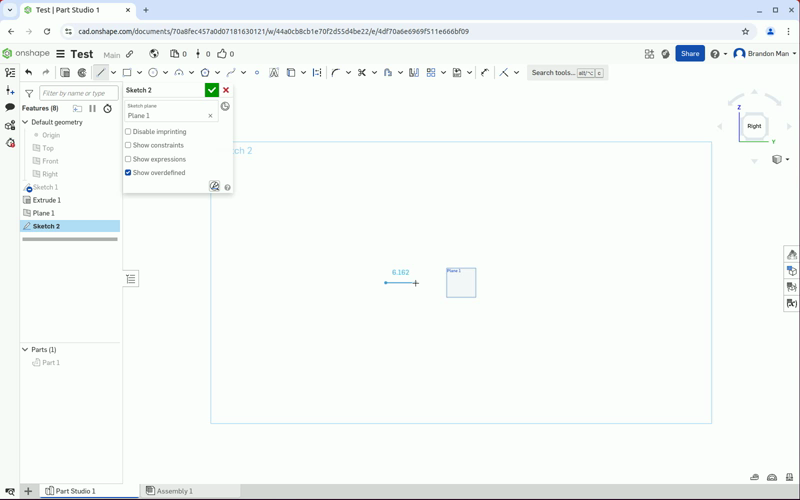
mouse_move(423, 282)
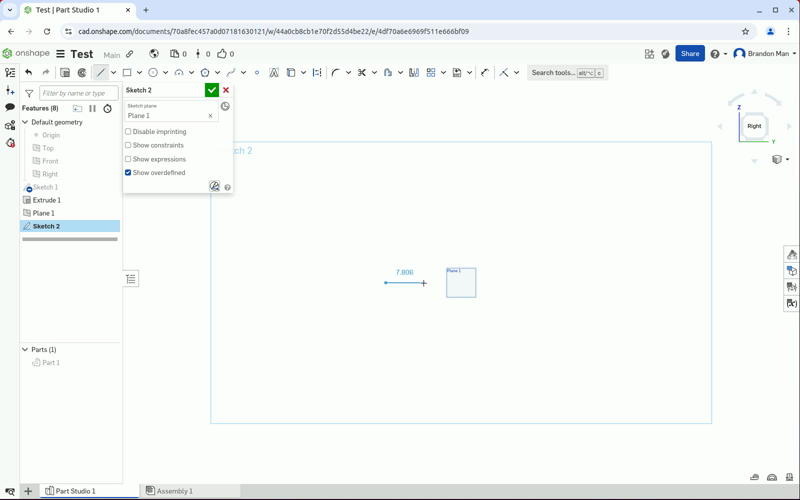
click(423, 282)
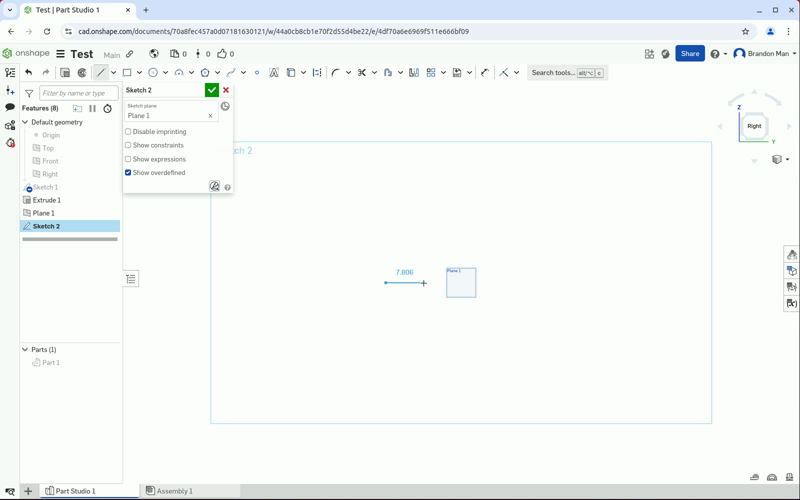
key_up(shift)
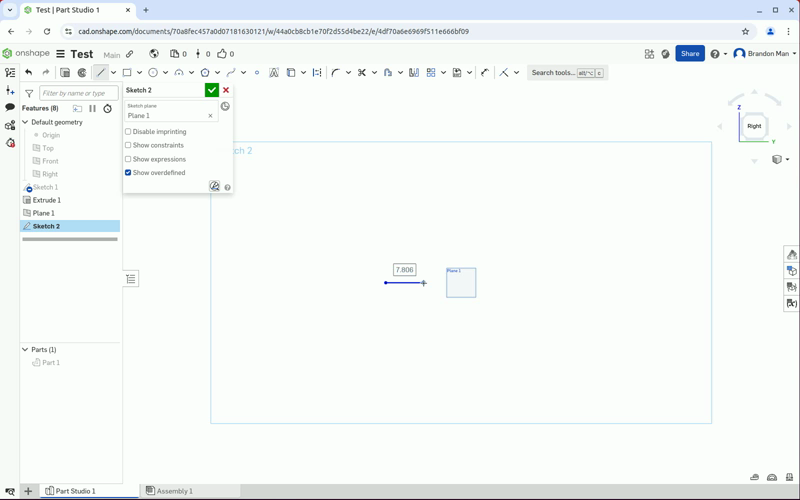
key_down(shift)
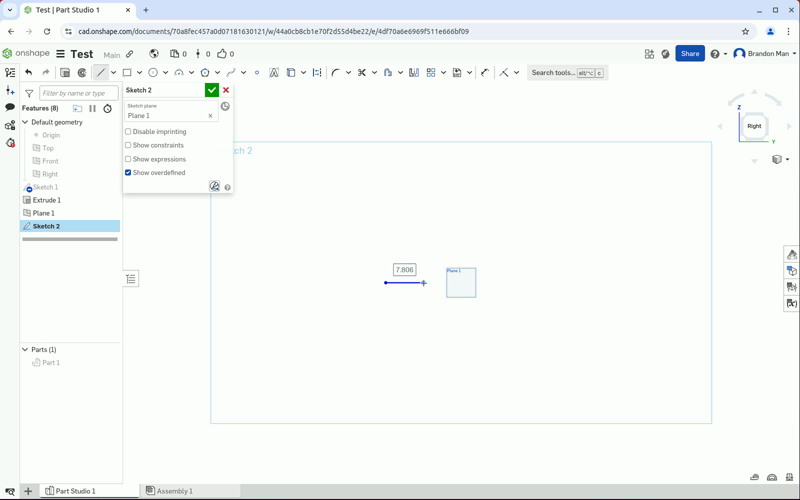
mouse_move(423, 207)
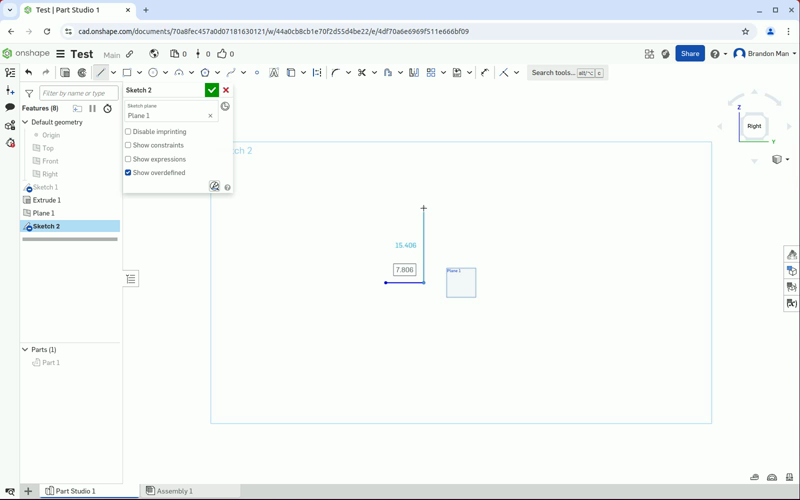
click(423, 207)
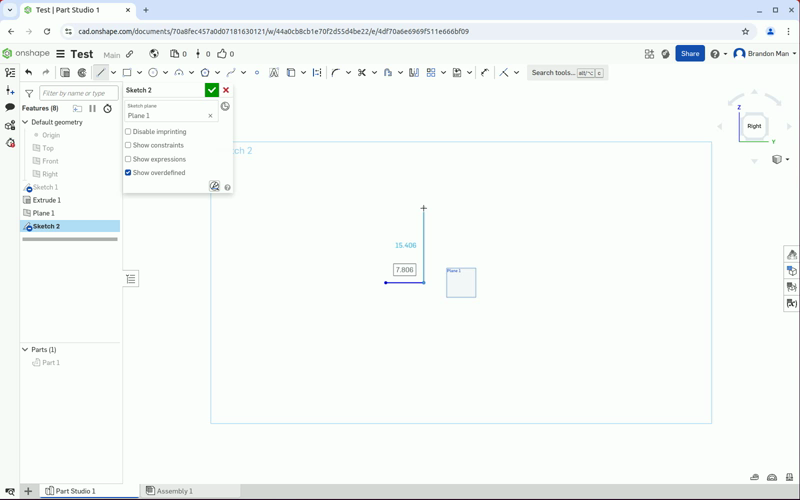
key_up(shift)
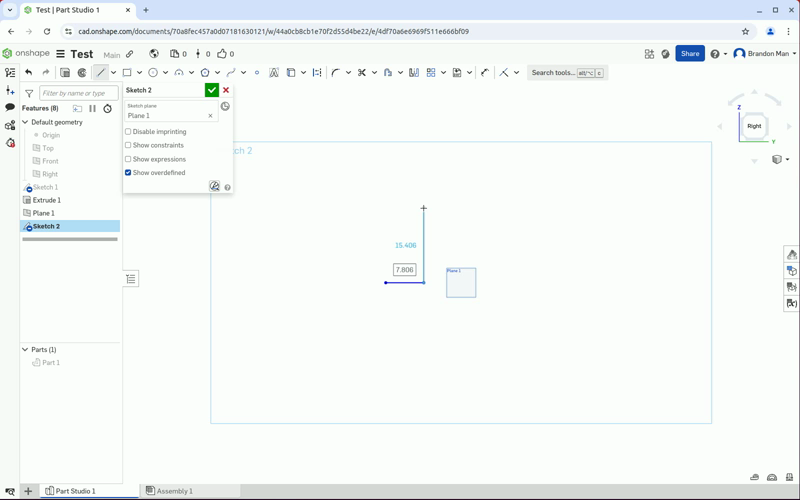
key_down(shift)
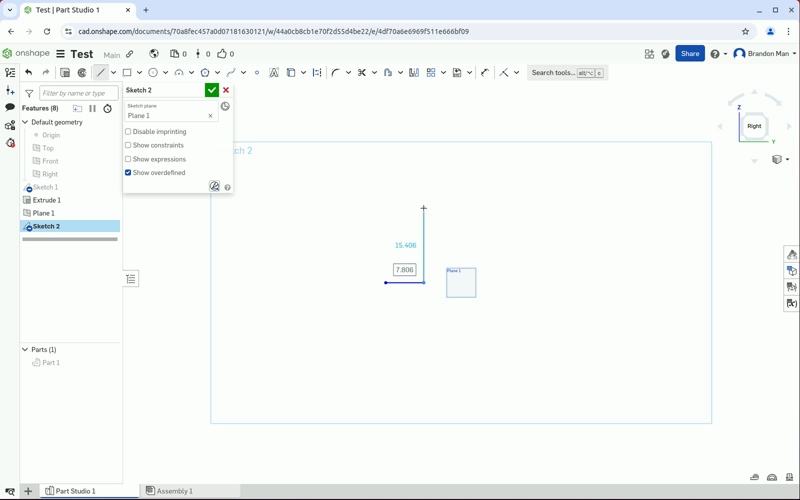
mouse_move(453, 207)
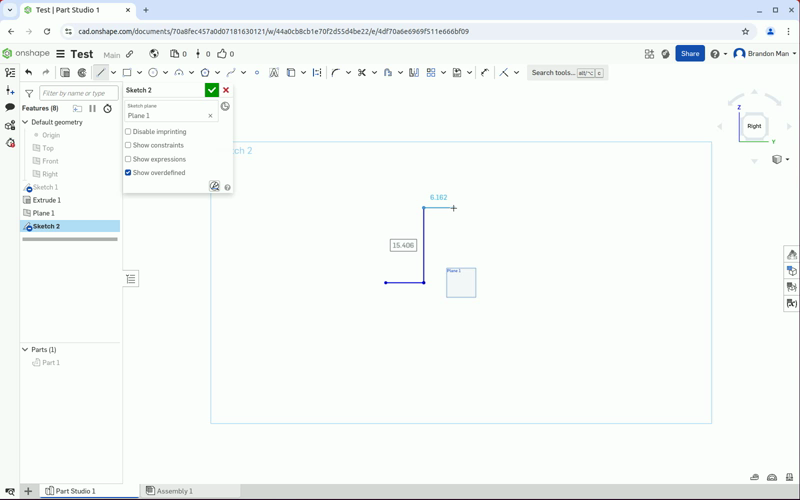
mouse_move(385, 207)
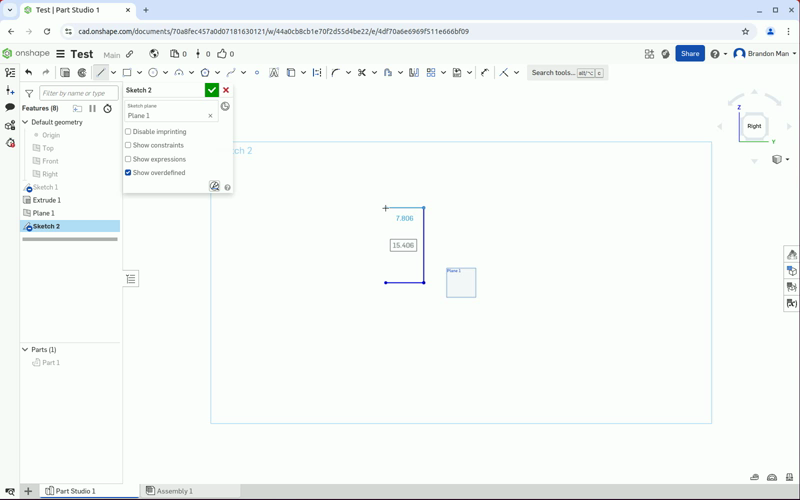
click(385, 207)
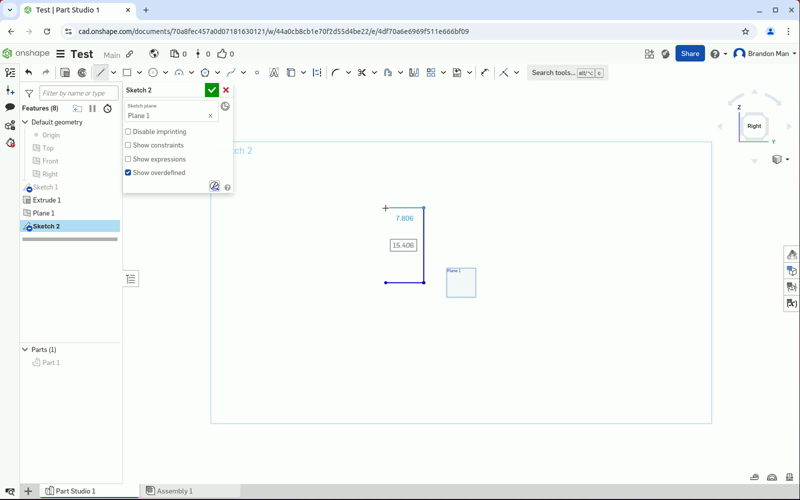
key_up(shift)
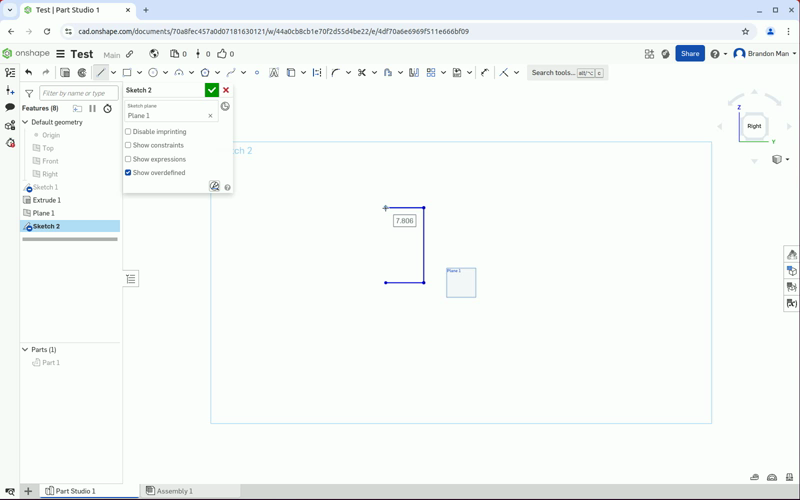
key_down(shift)
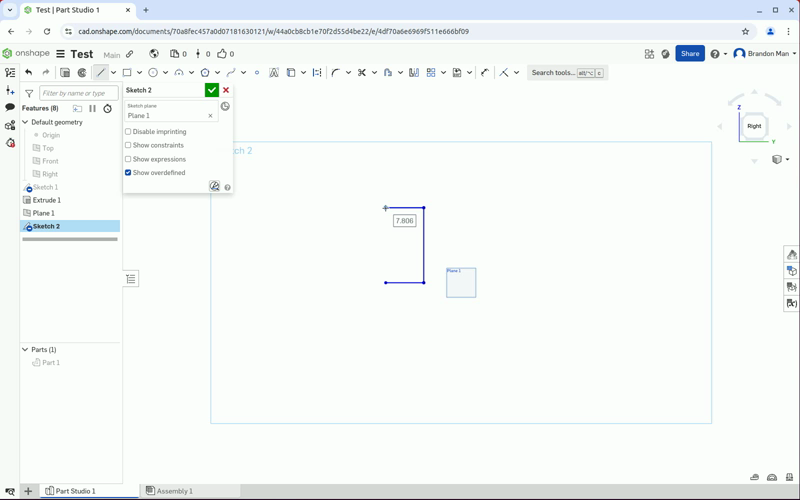
mouse_move(385, 282)
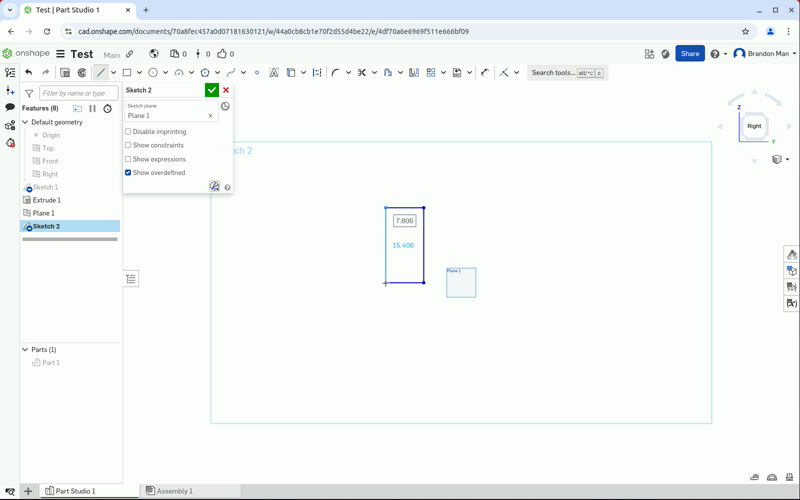
key_up(shift)
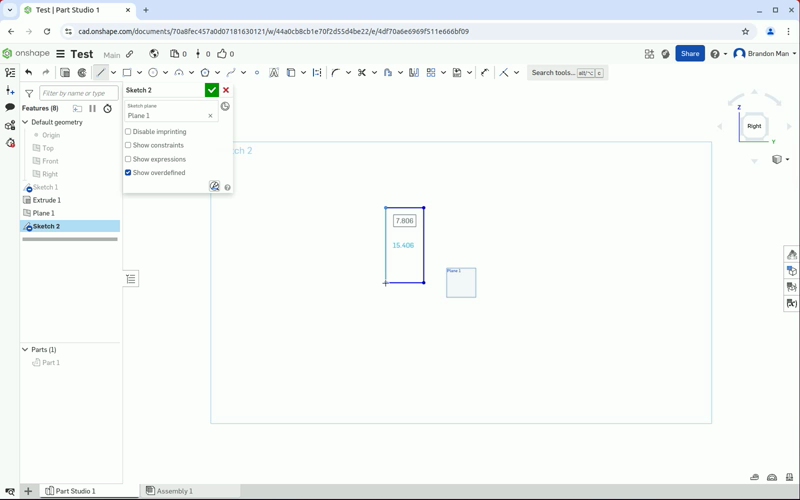
click(385, 282)
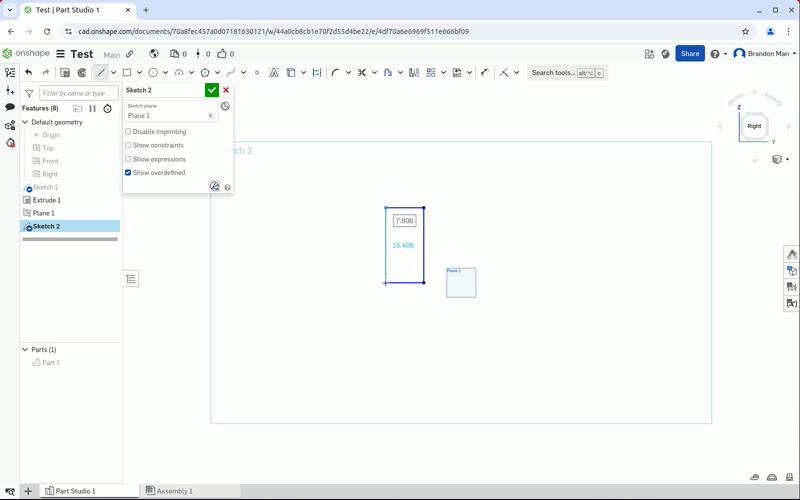
key(esc)
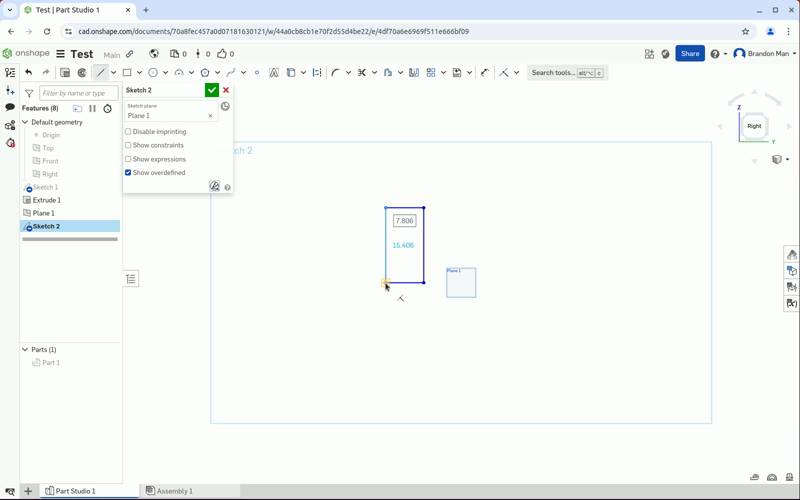
mouse_move(412, 262)
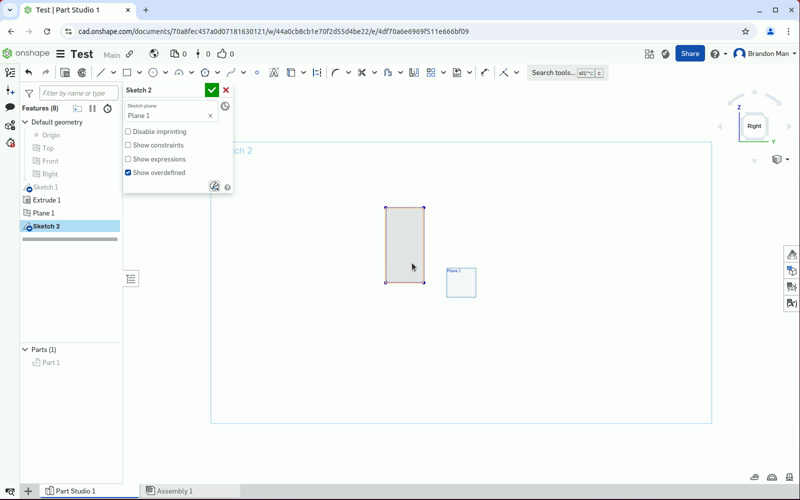
click(412, 262)
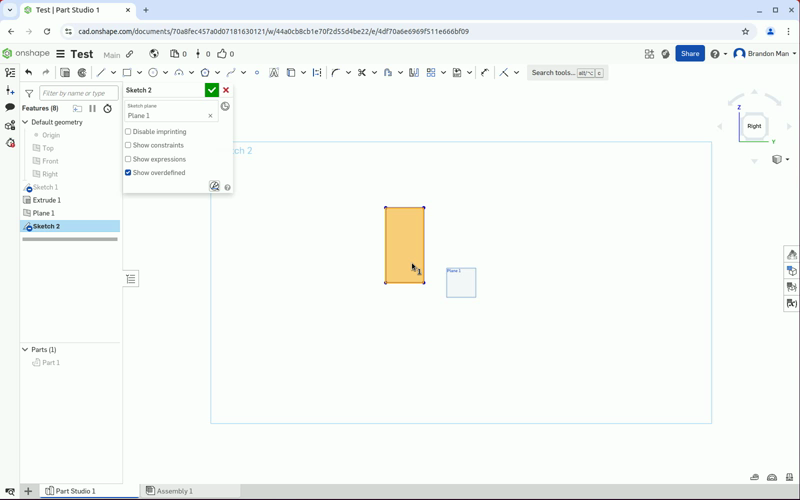
mouse_move(73, 352)
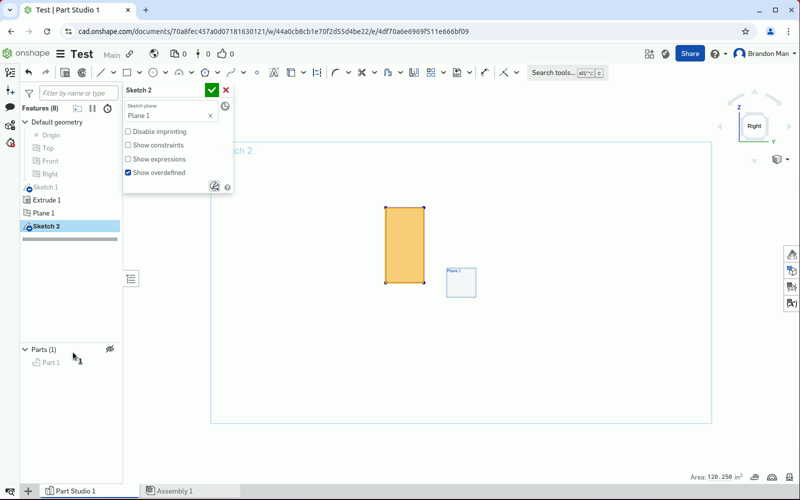
key(shift+y)
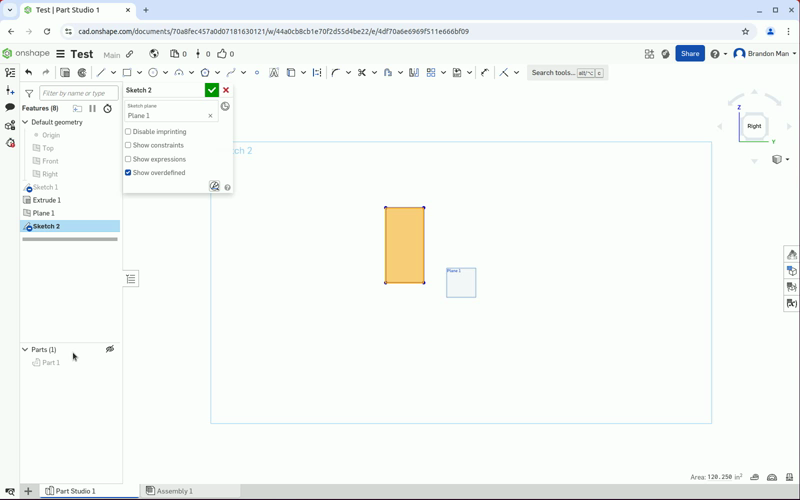
key(shift+e)
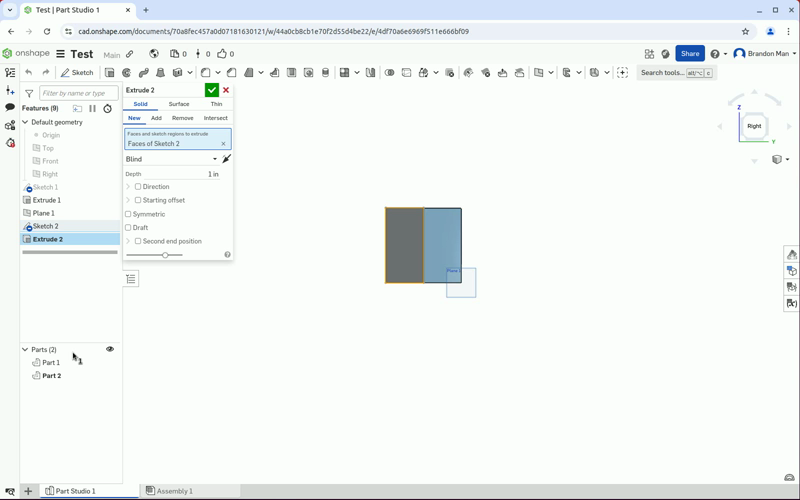
mouse_move(143, 106)
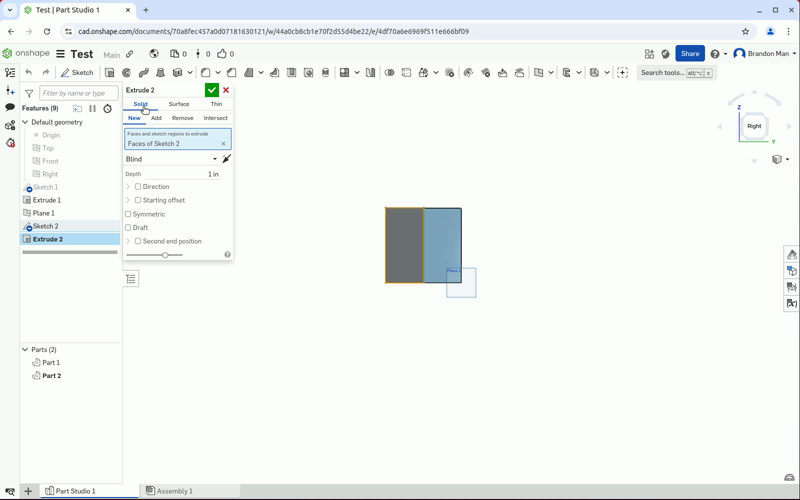
click(143, 106)
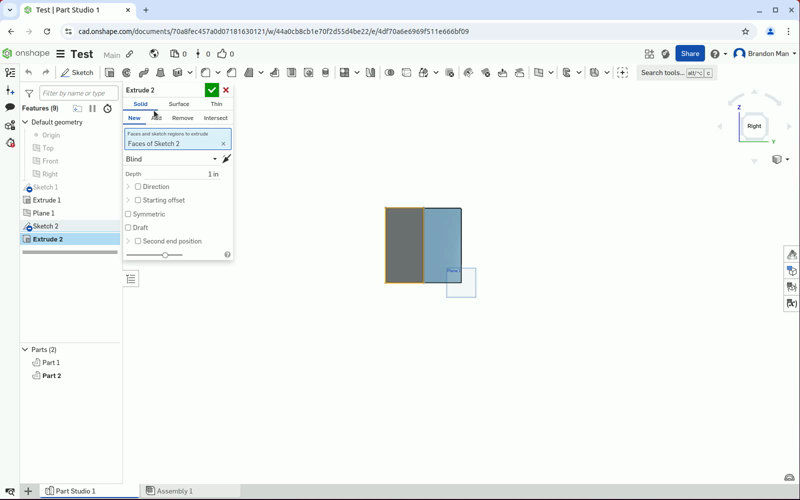
mouse_move(186, 120)
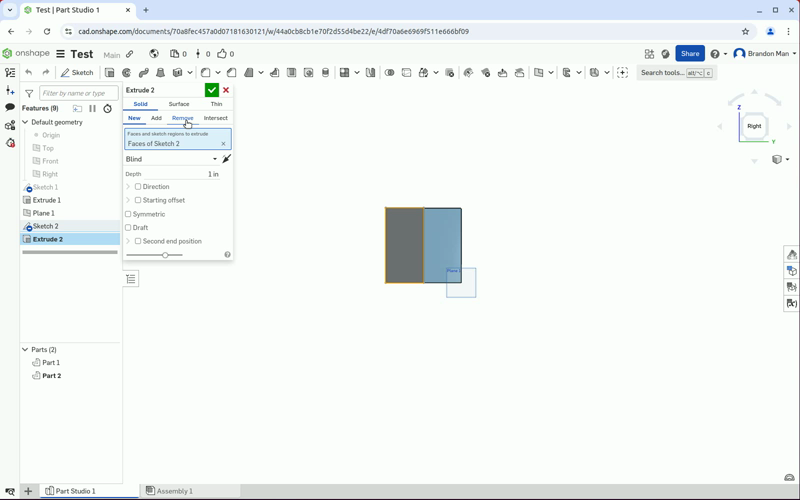
click(186, 120)
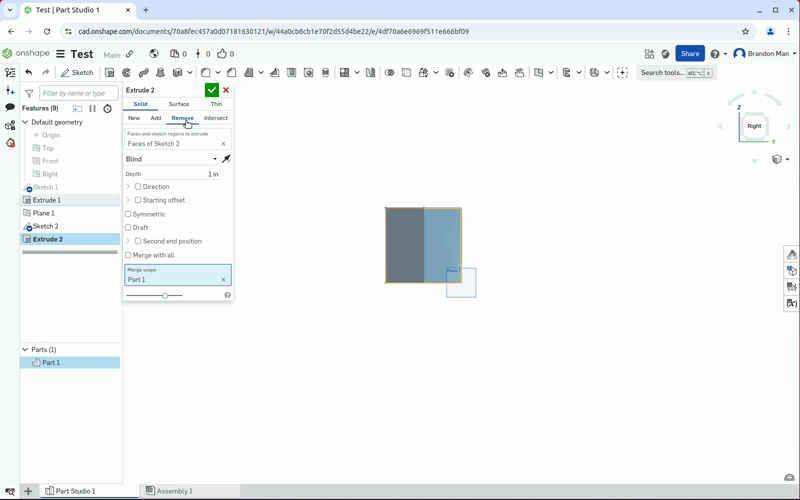
key(tab, 4)
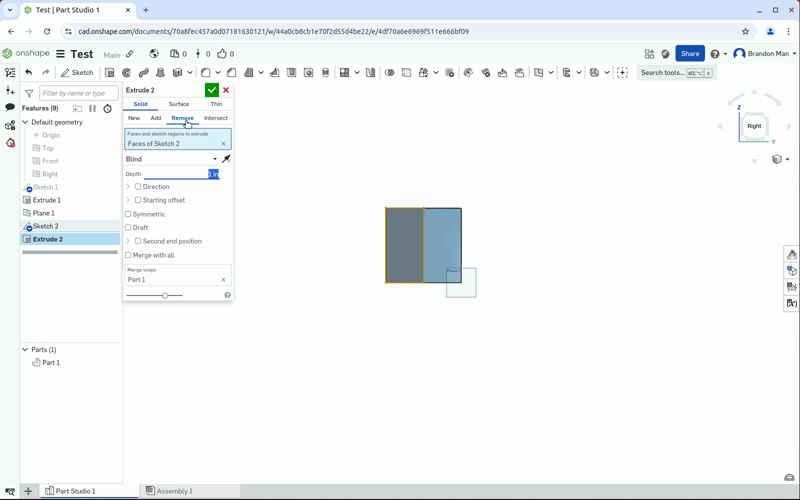
text(11.554)
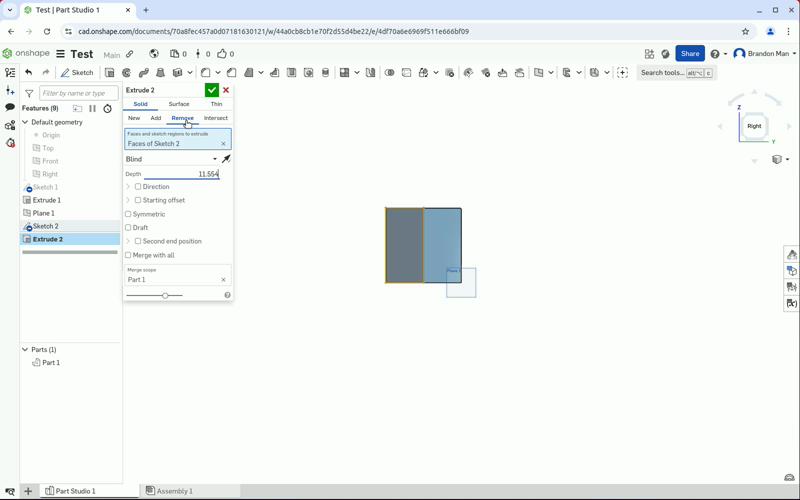
key(tab, 6)
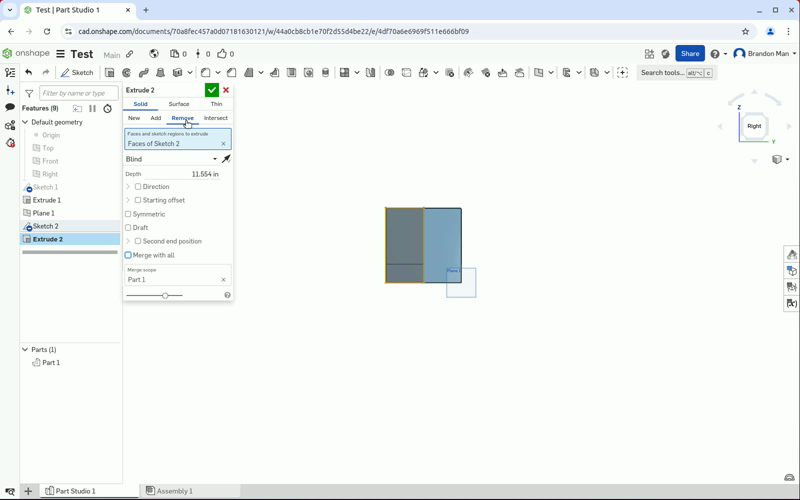
key(space)
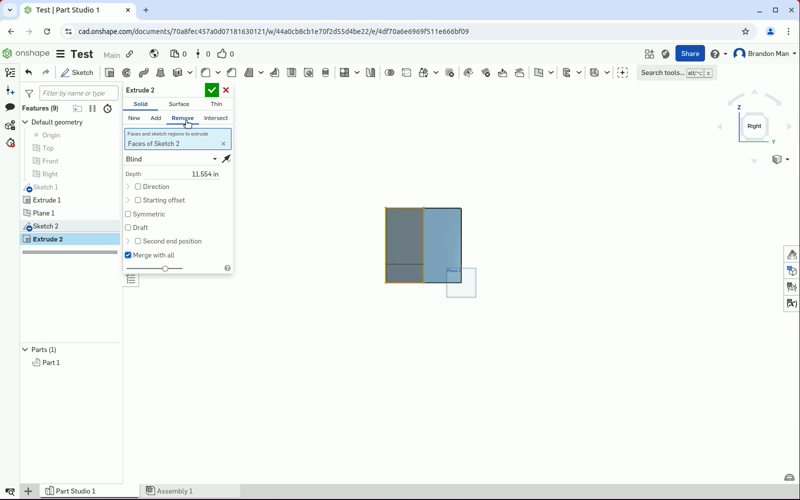
key(enter)
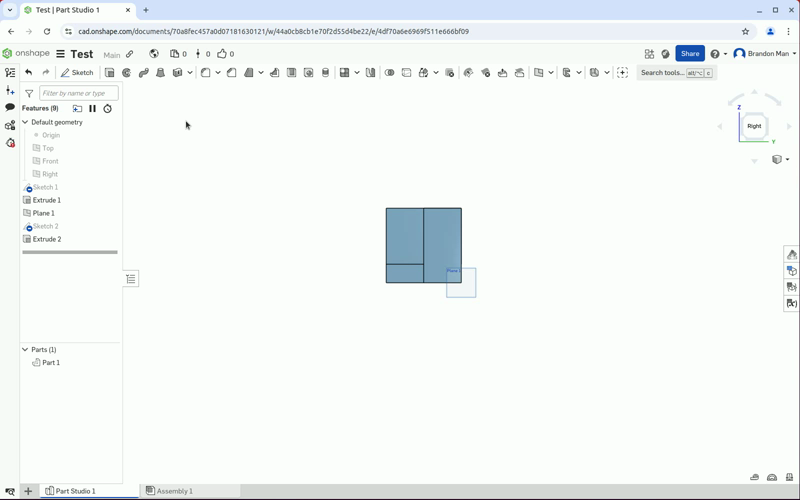
key(shift+h)
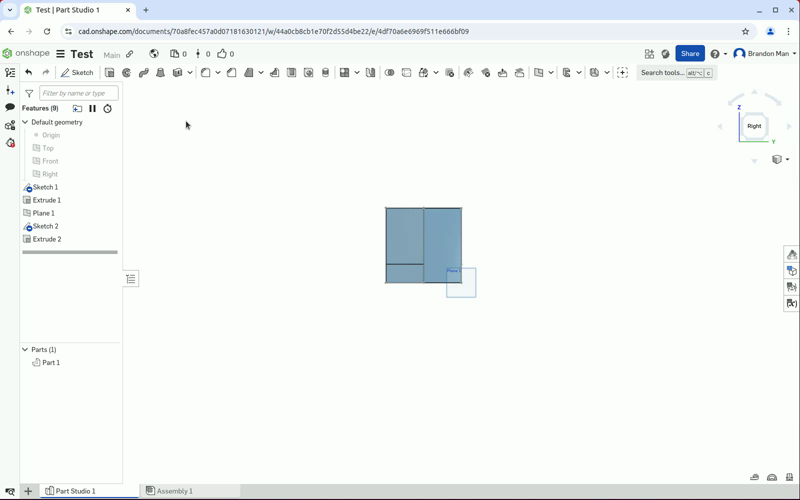
key(shift+h)
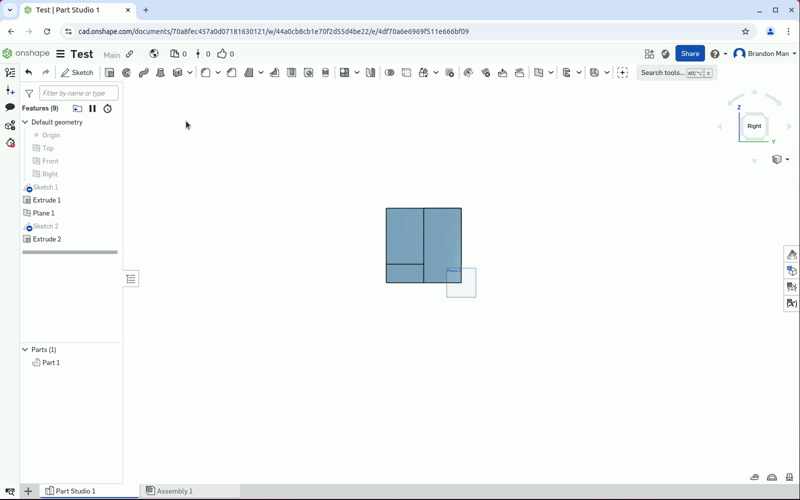
mouse_move(73, 189)
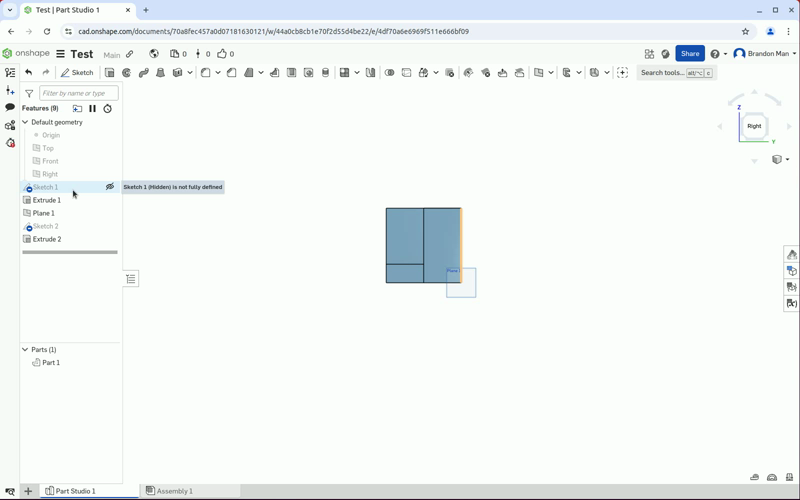
click(73, 189)
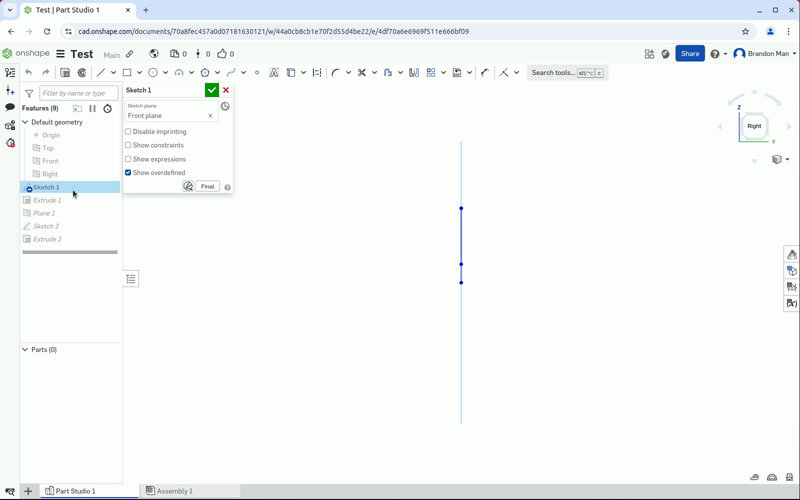
mouse_move(229, 92)
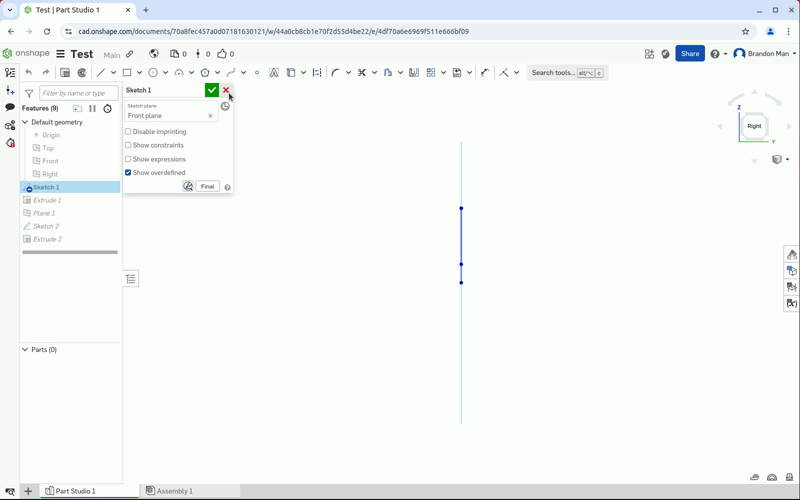
click(229, 92)
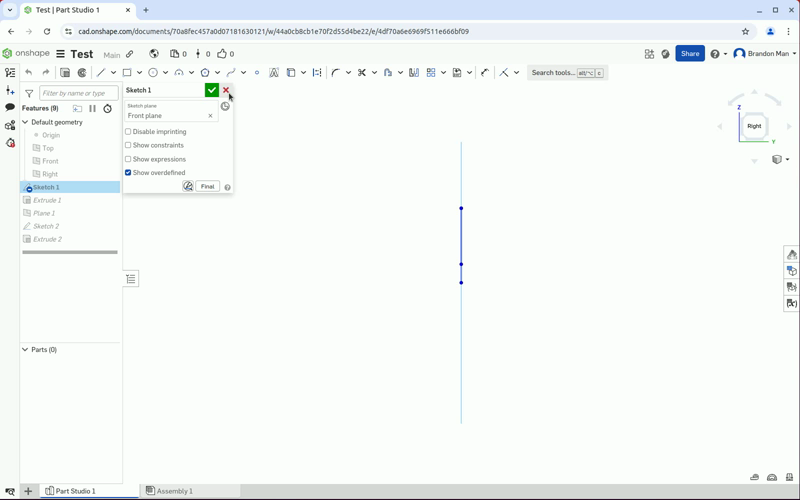
key(shift+s)
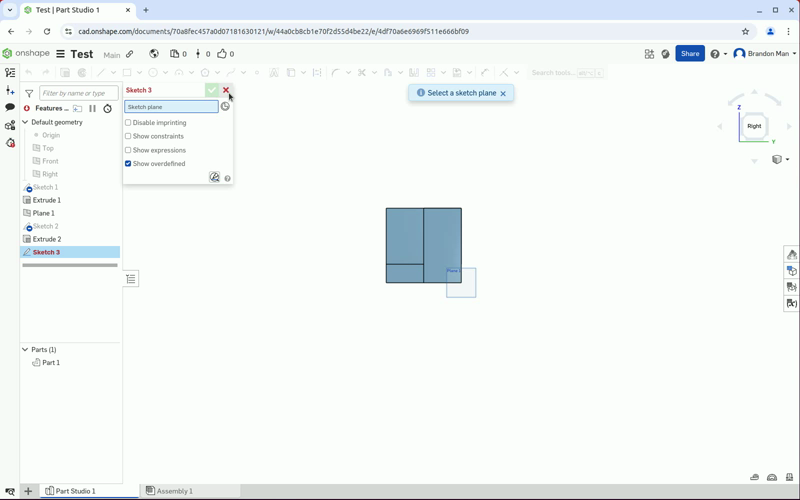
mouse_move(73, 215)
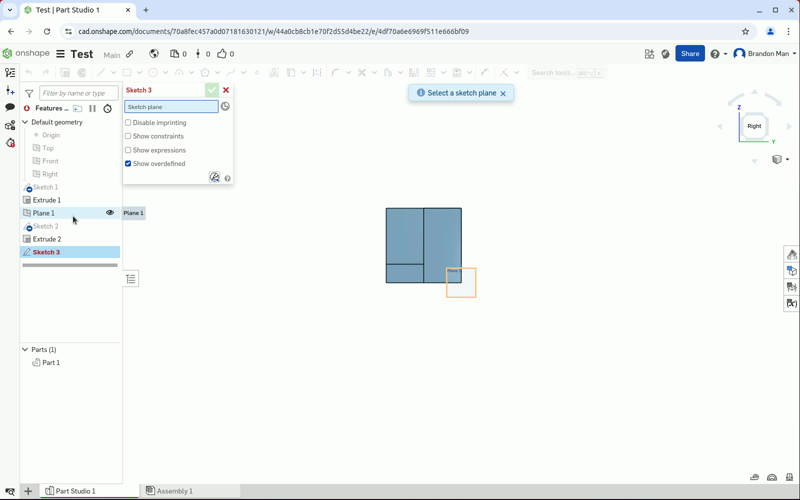
click(73, 215)
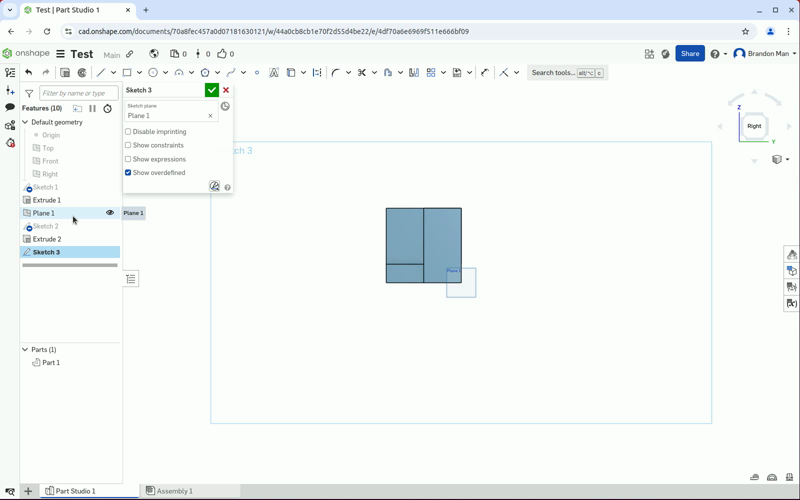
mouse_move(73, 352)
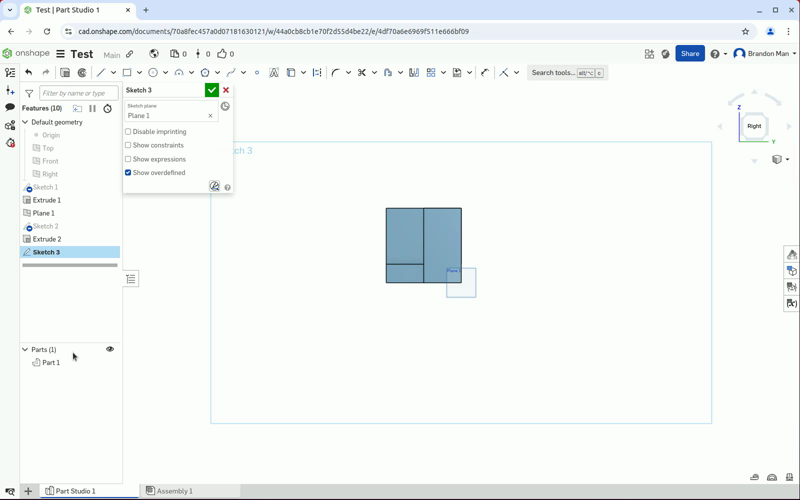
key(y)
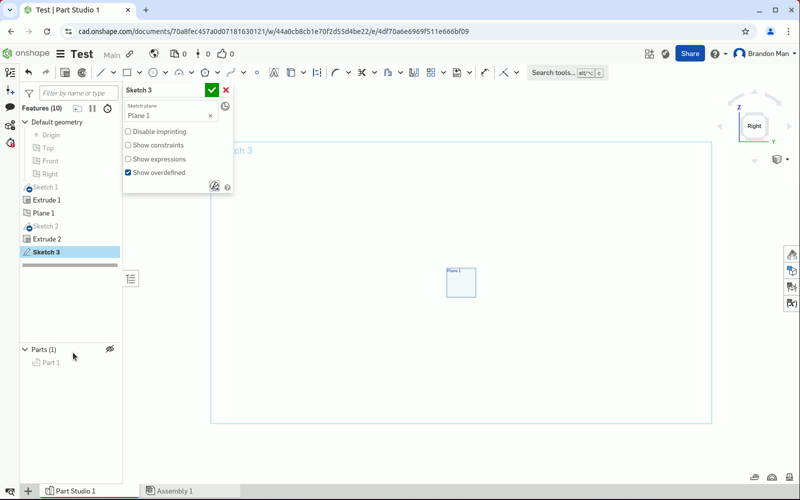
key(l)
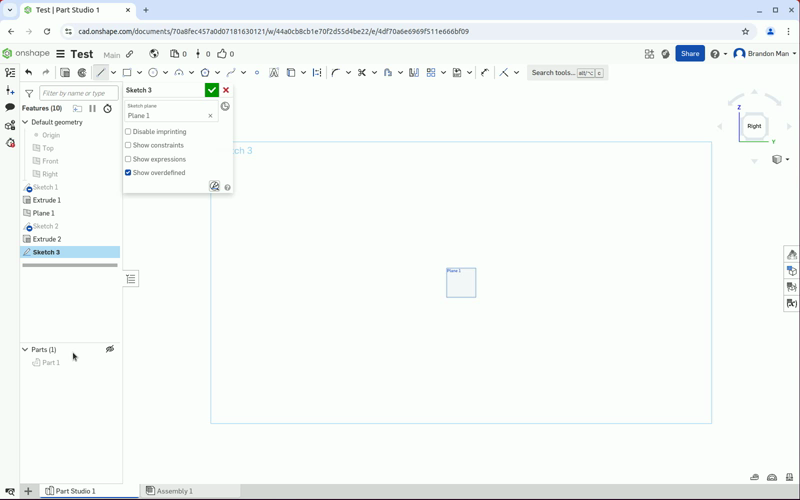
key_down(shift)
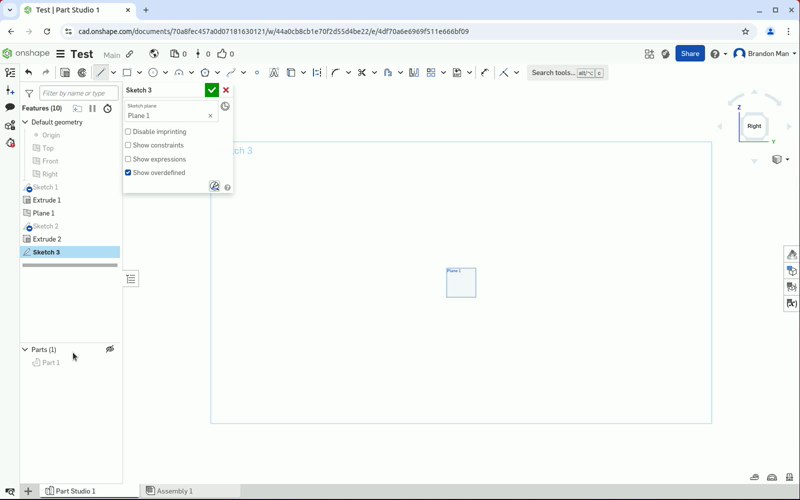
mouse_move(423, 245)
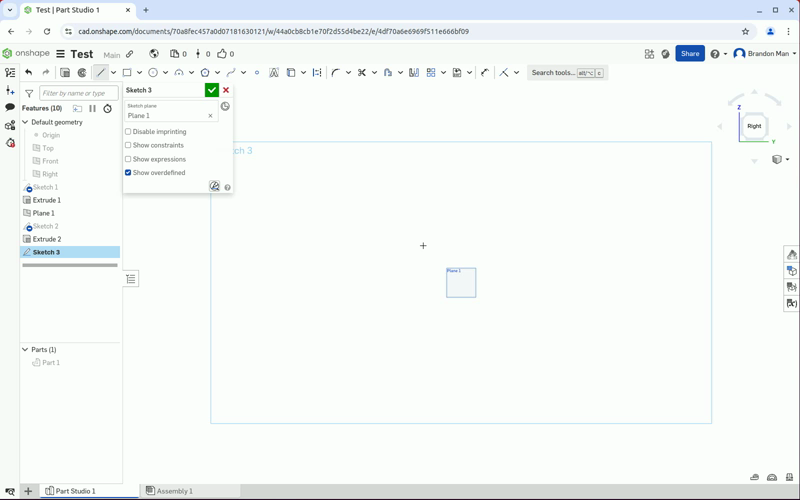
click(423, 245)
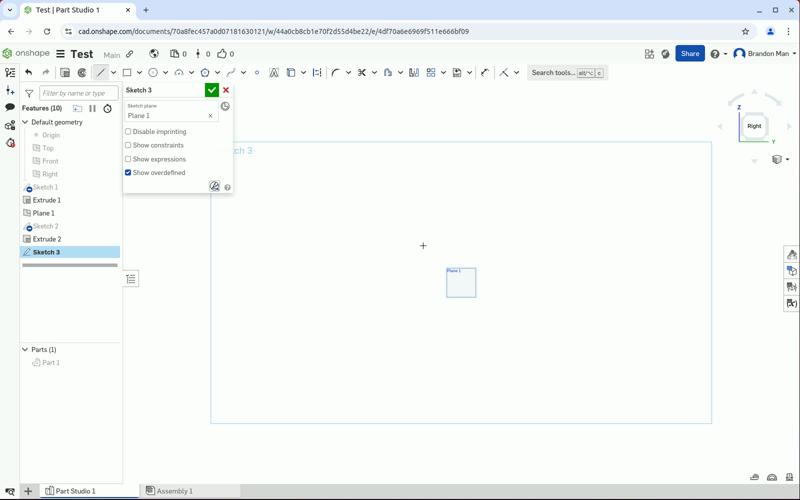
key_up(shift)
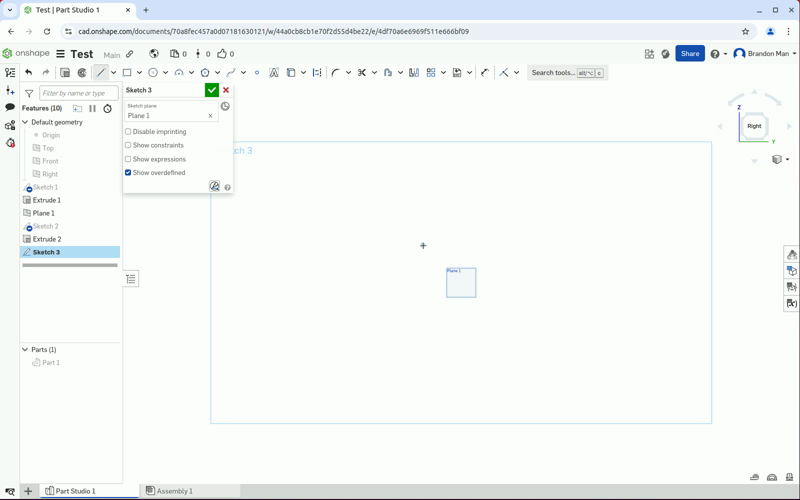
key_down(shift)
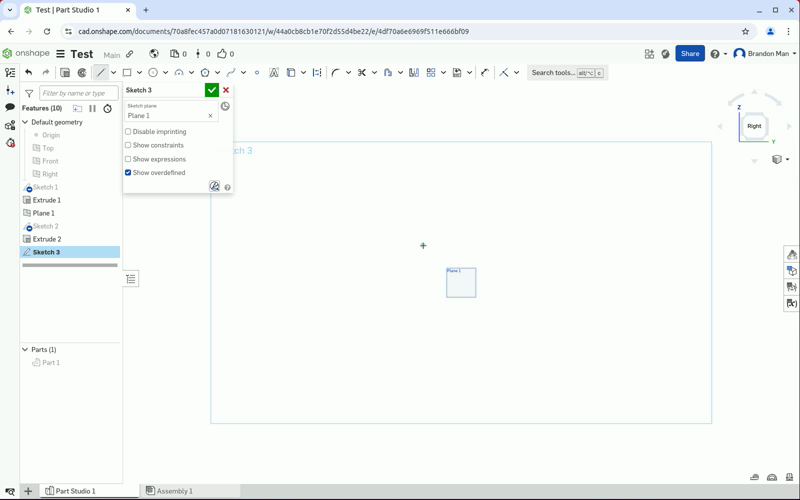
mouse_move(453, 245)
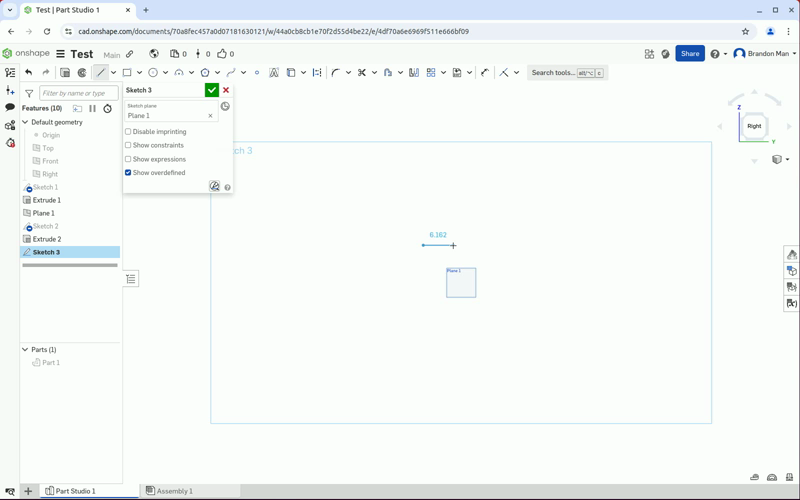
mouse_move(461, 207)
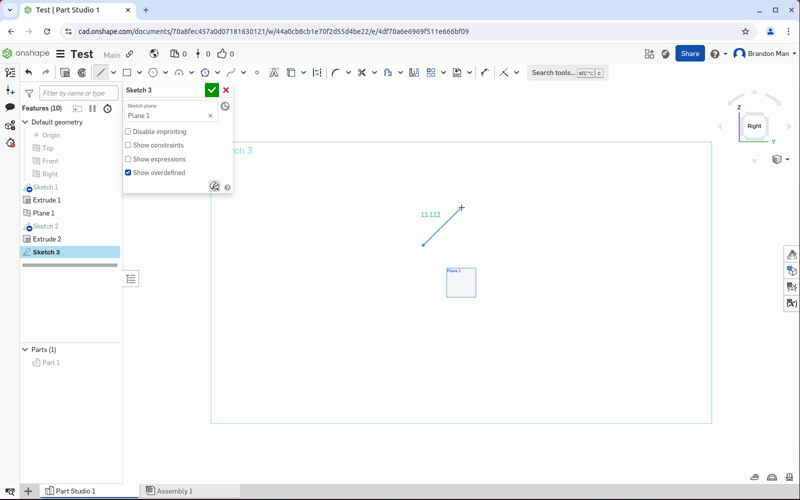
click(461, 207)
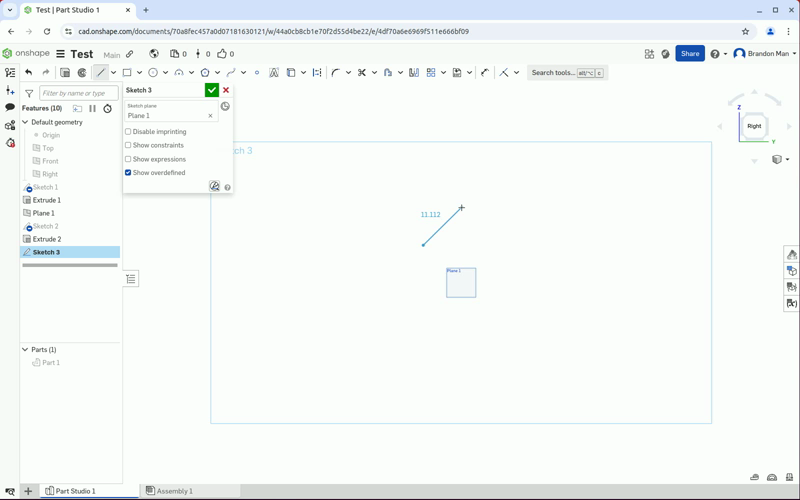
key_up(shift)
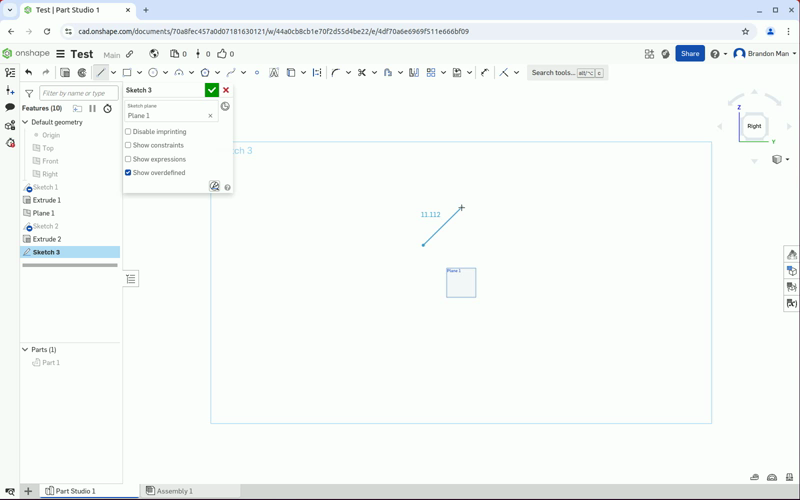
key_down(shift)
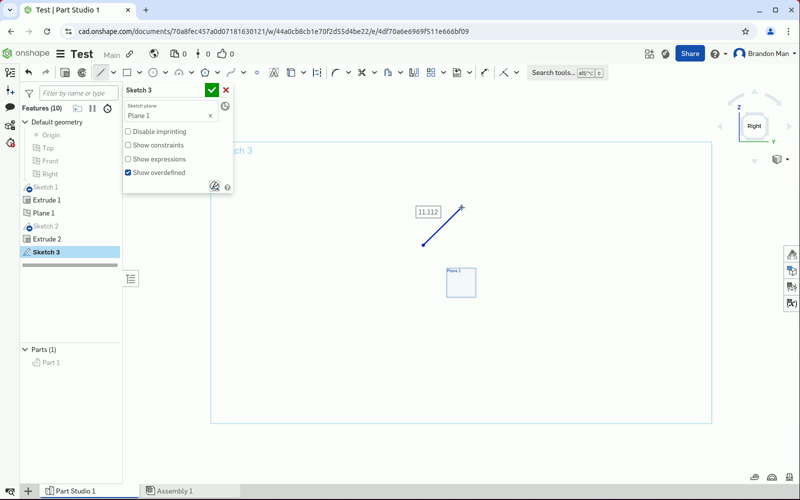
mouse_move(491, 207)
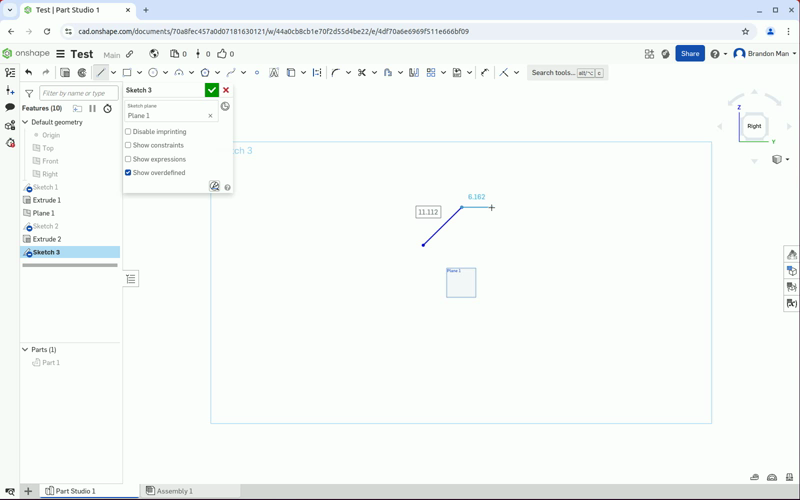
mouse_move(423, 207)
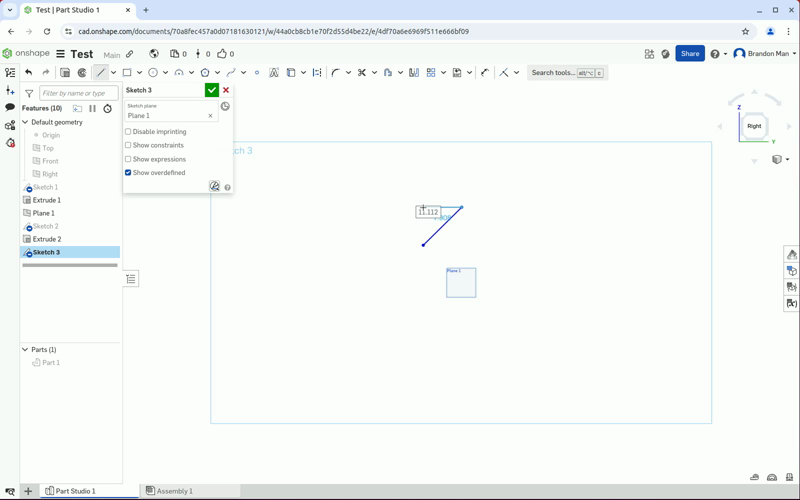
click(423, 207)
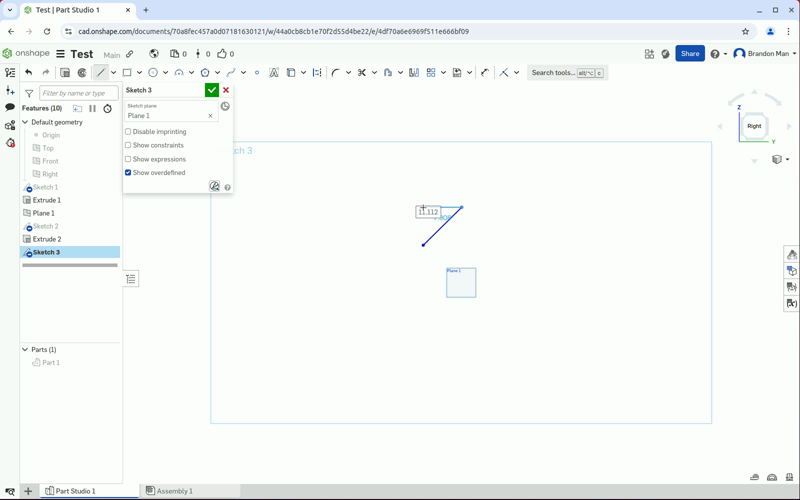
key_up(shift)
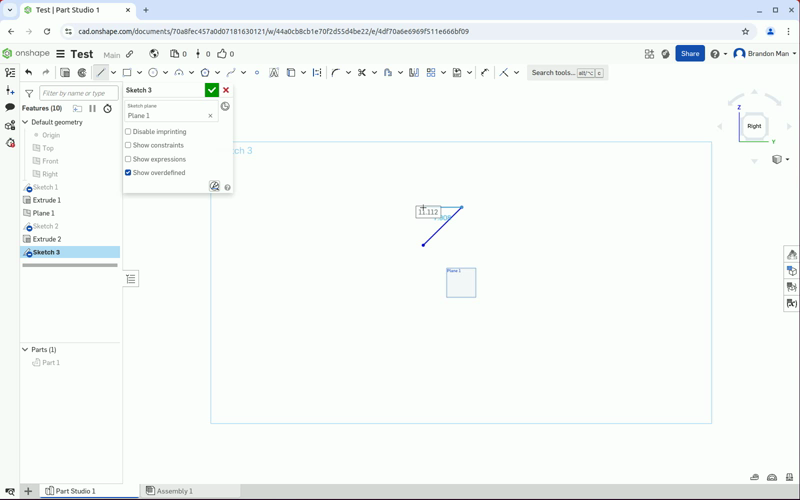
mouse_move(453, 207)
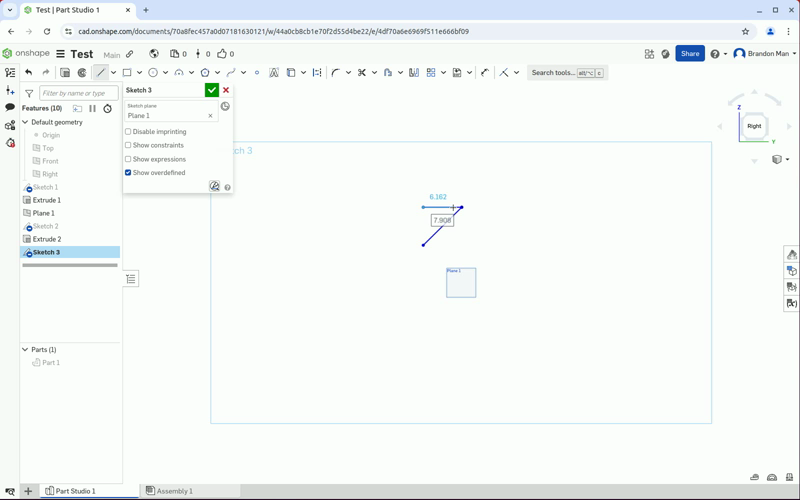
key_down(shift)
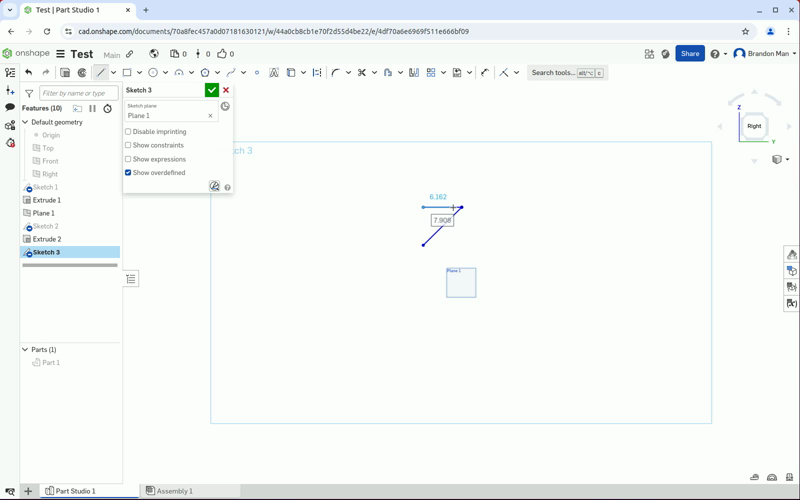
mouse_move(423, 245)
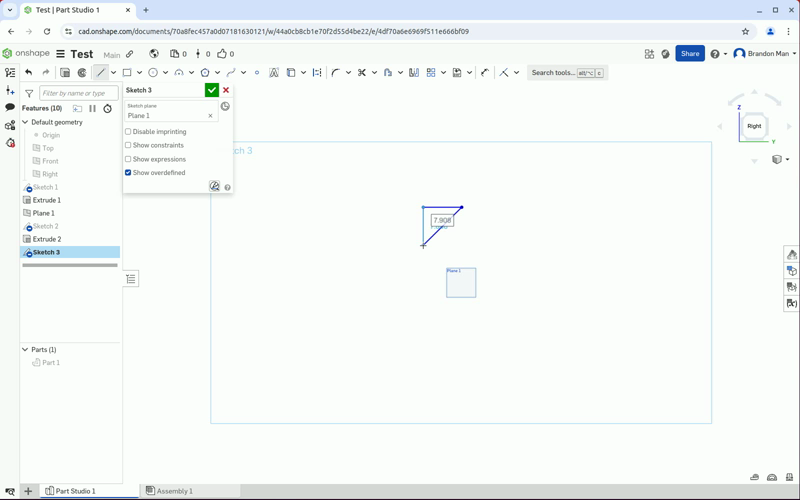
key_up(shift)
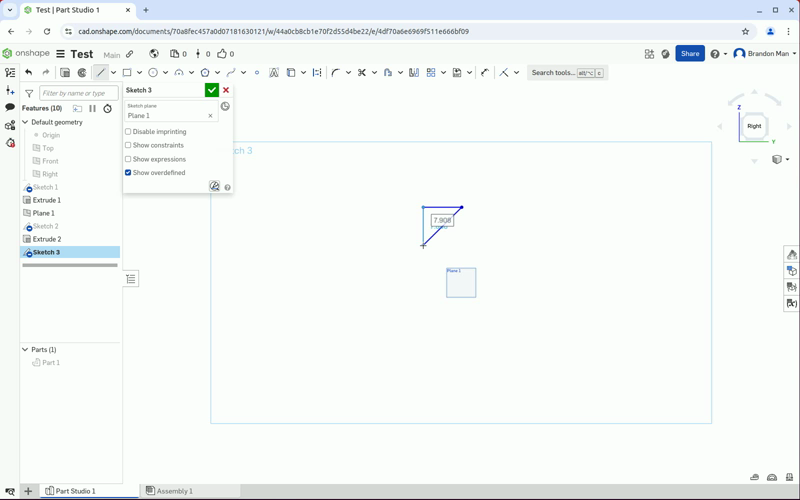
click(423, 245)
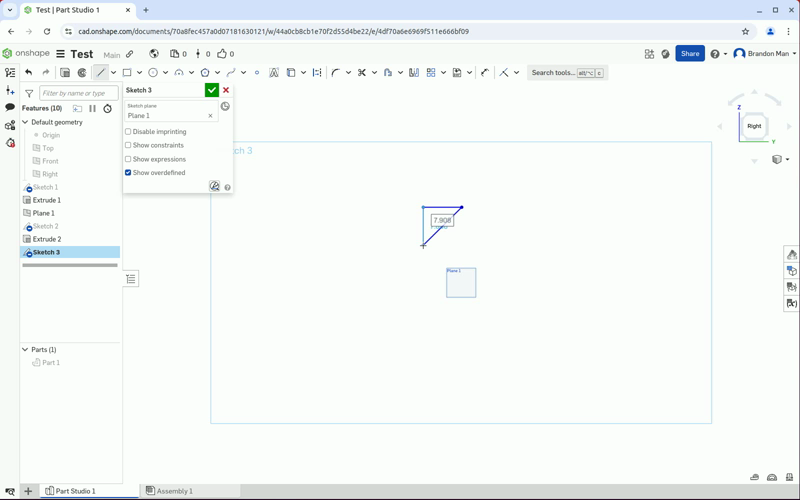
key(esc)
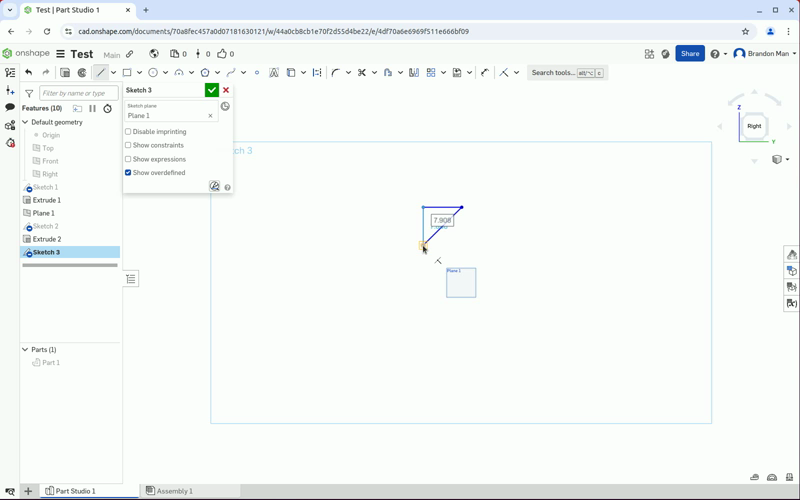
mouse_move(441, 214)
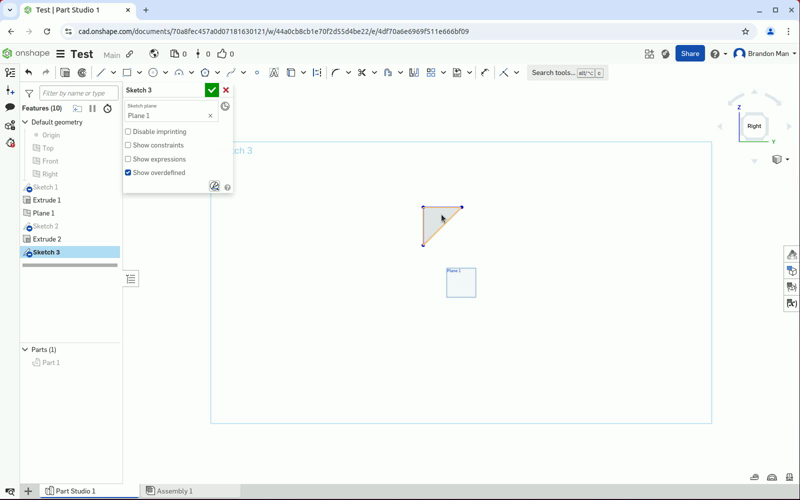
scroll(6)
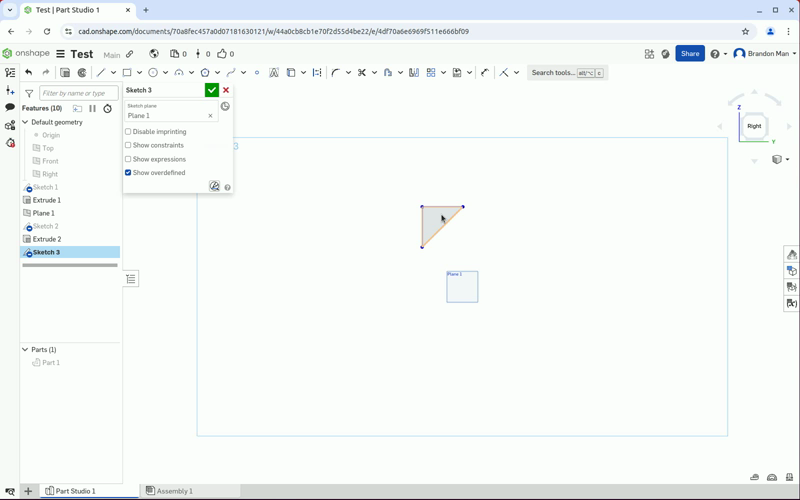
scroll(6)
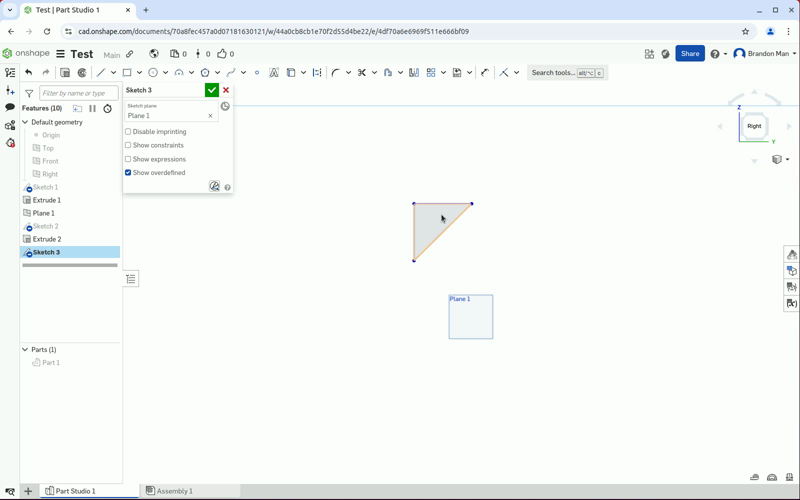
scroll(6)
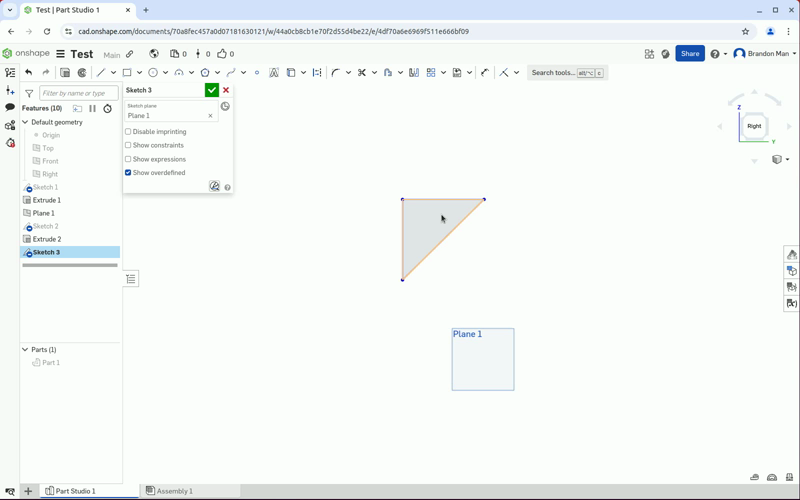
scroll(6)
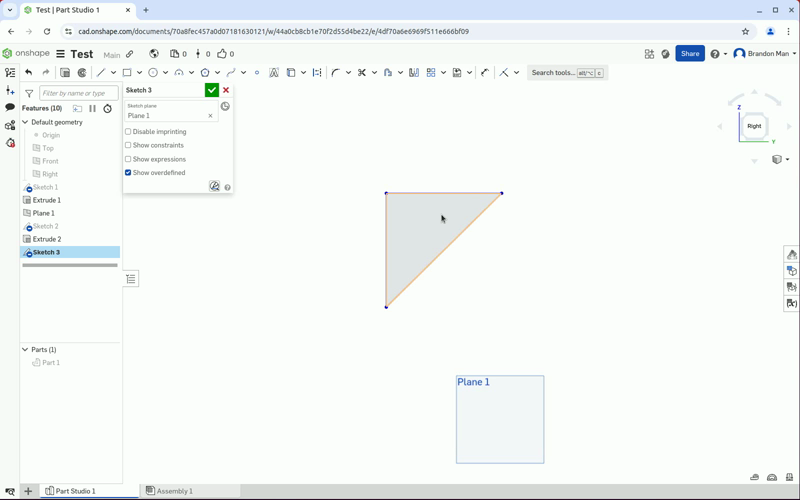
scroll(6)
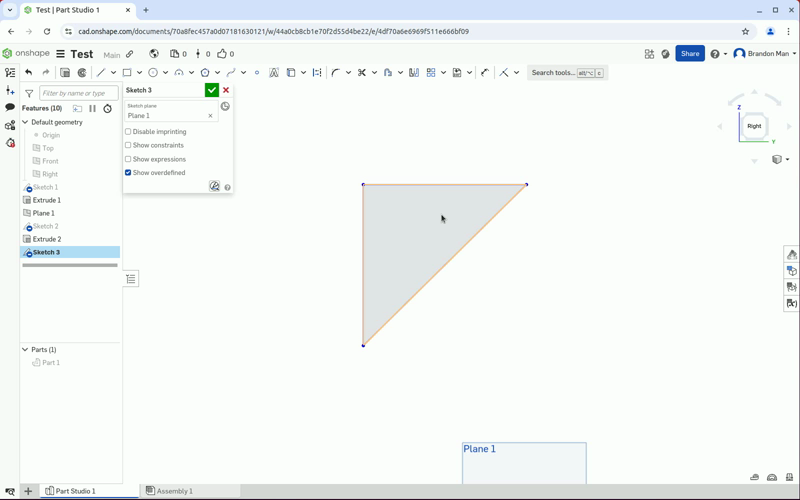
scroll(6)
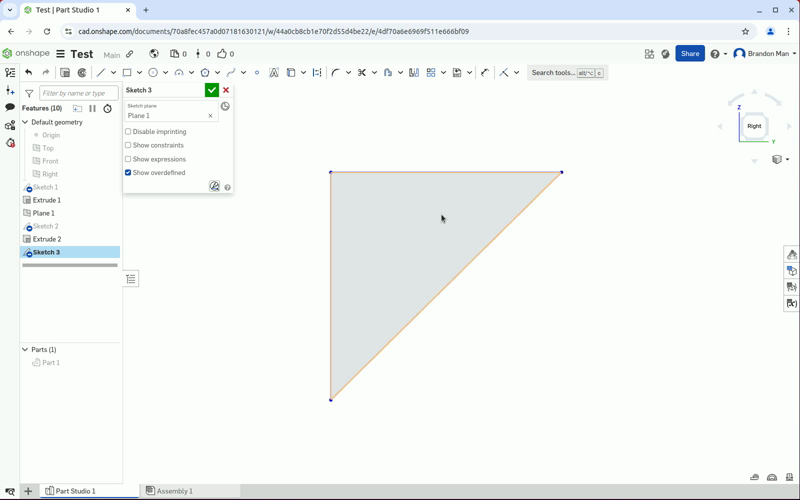
scroll(6)
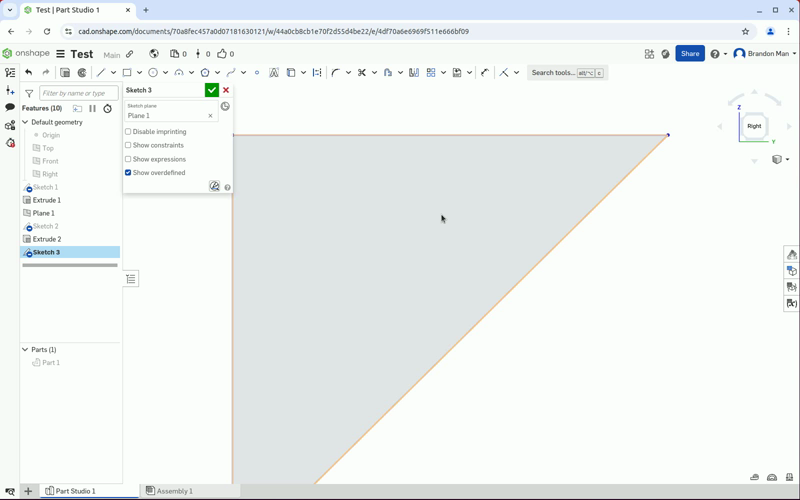
click(441, 214)
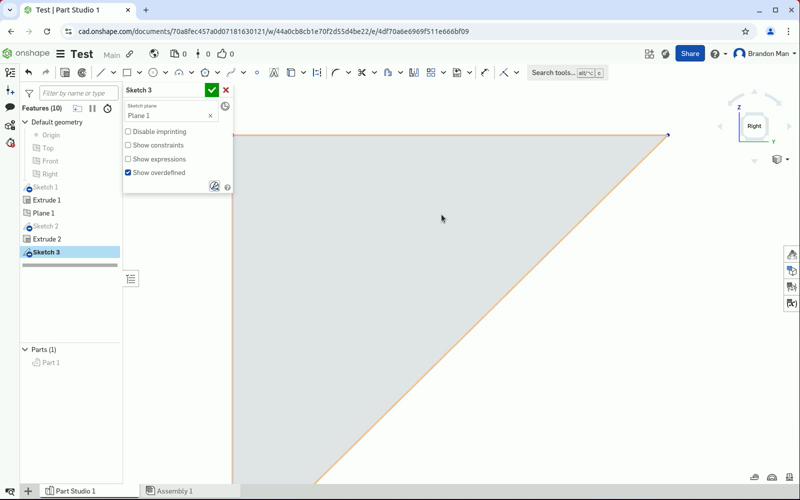
scroll(-6)
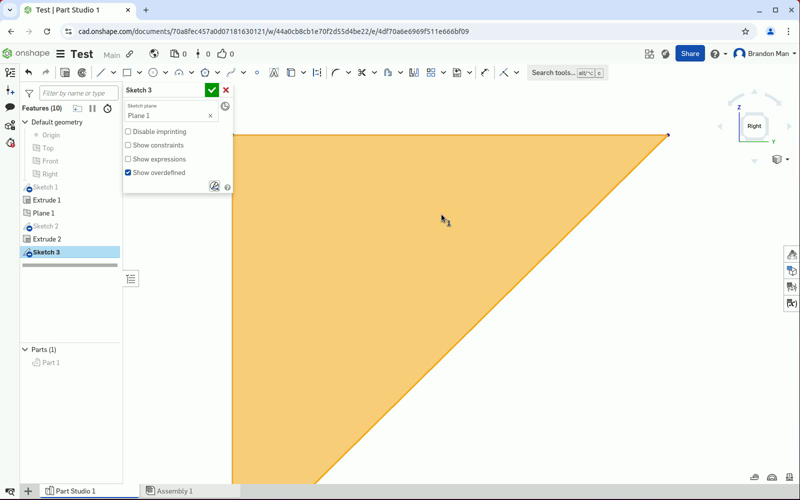
scroll(-6)
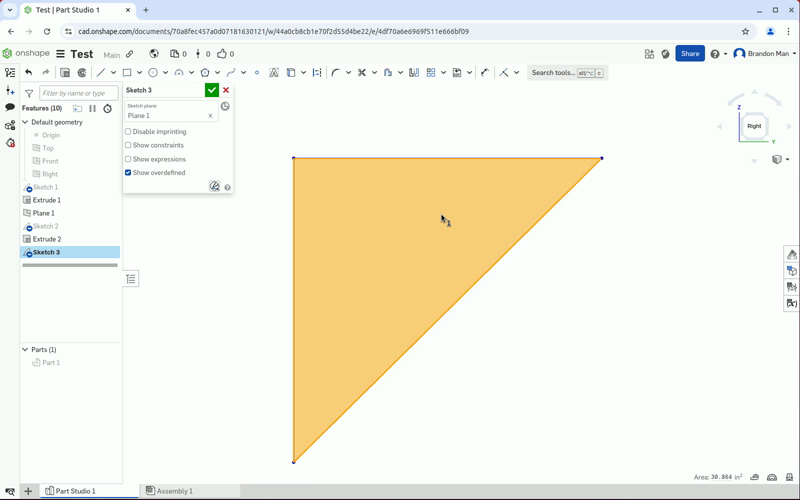
scroll(-6)
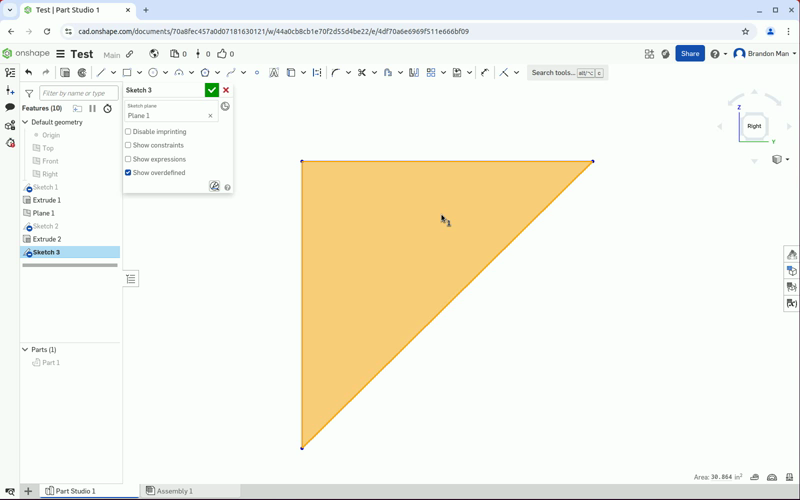
scroll(-6)
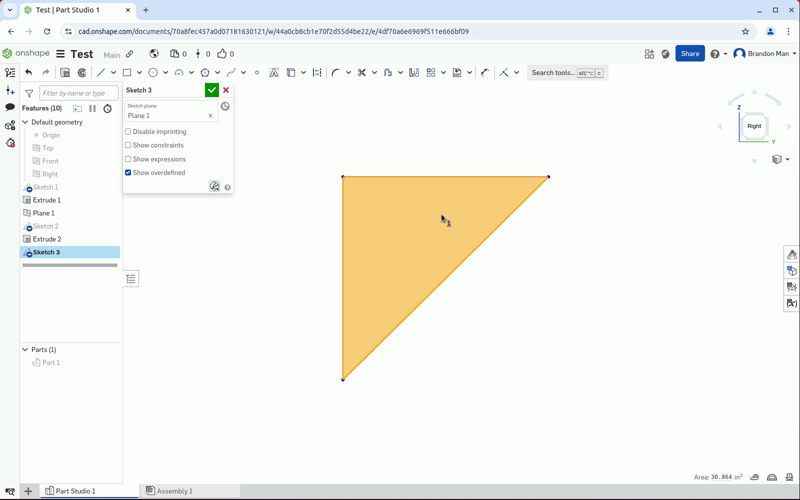
scroll(-6)
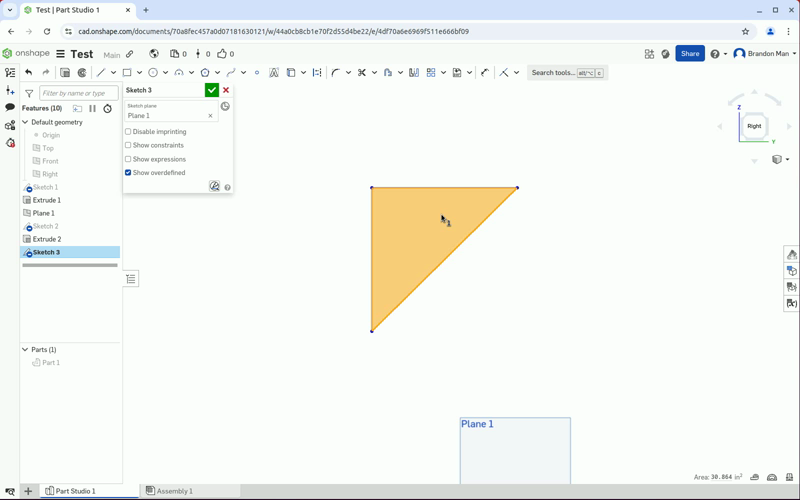
scroll(-6)
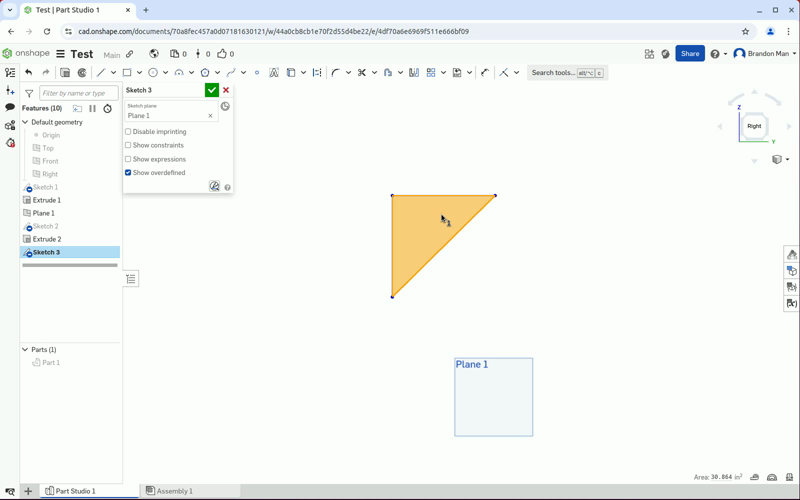
scroll(-6)
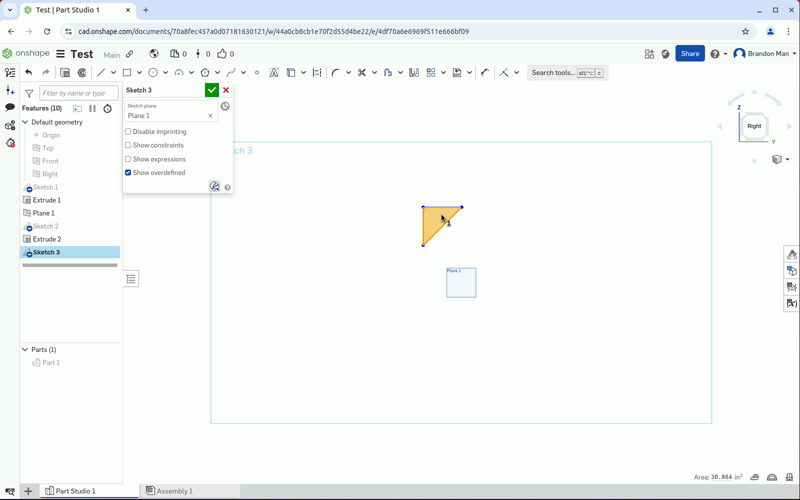
mouse_move(73, 352)
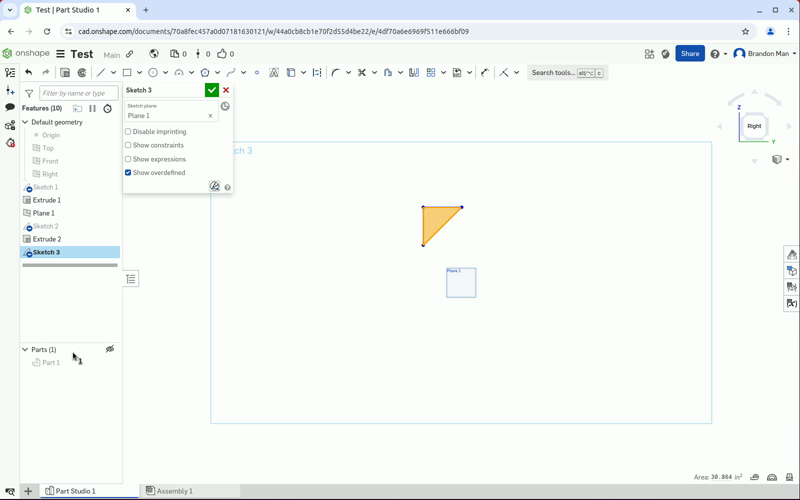
key(shift+y)
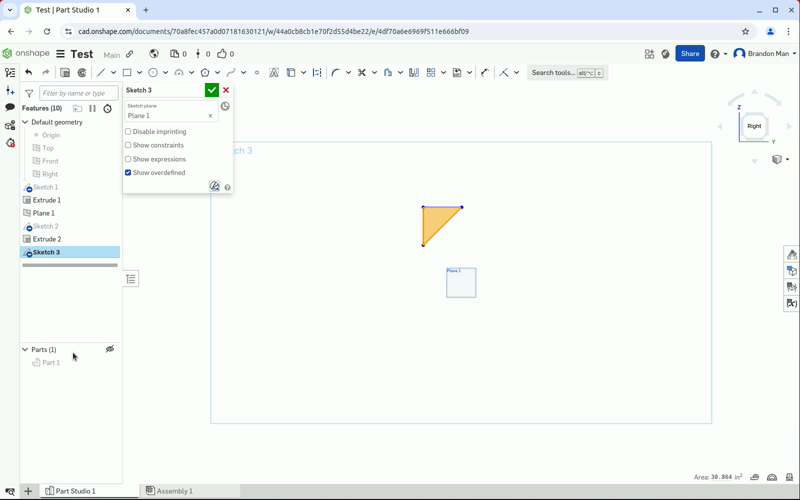
key(shift+e)
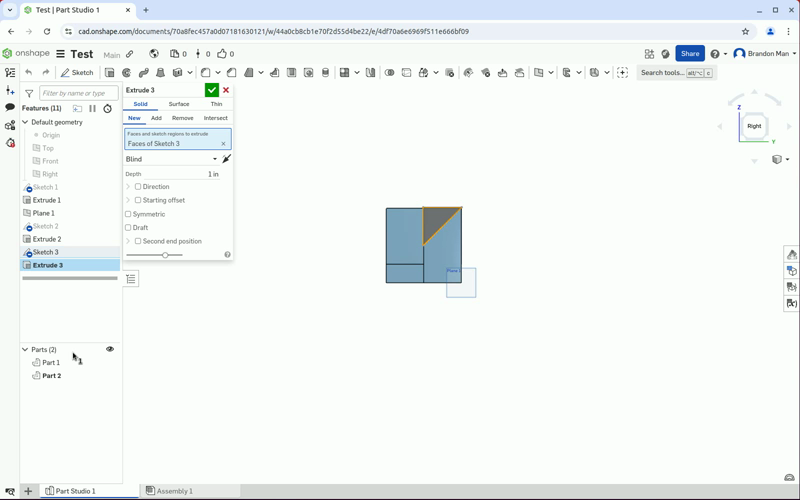
mouse_move(143, 106)
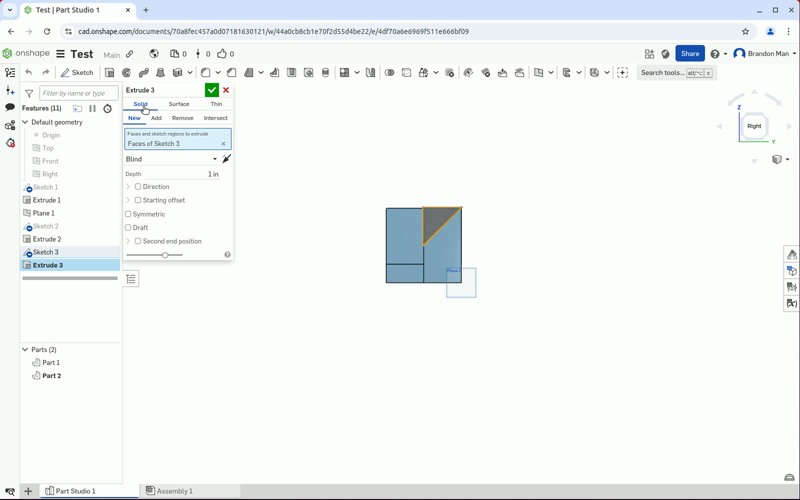
click(143, 106)
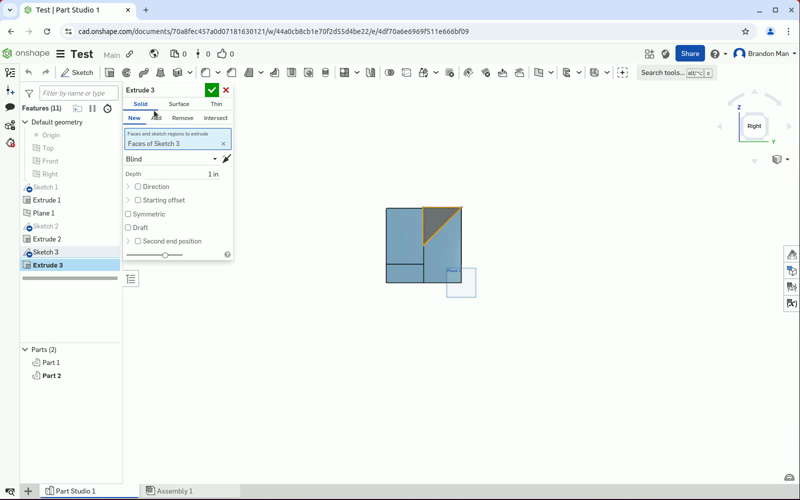
mouse_move(186, 120)
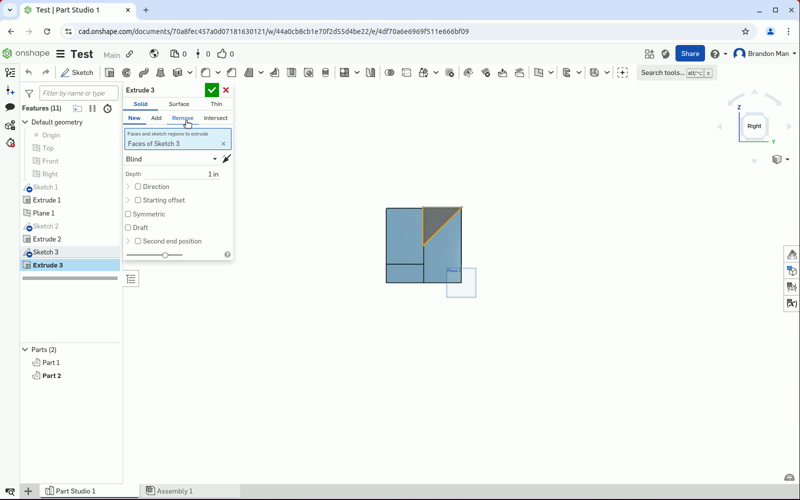
click(186, 120)
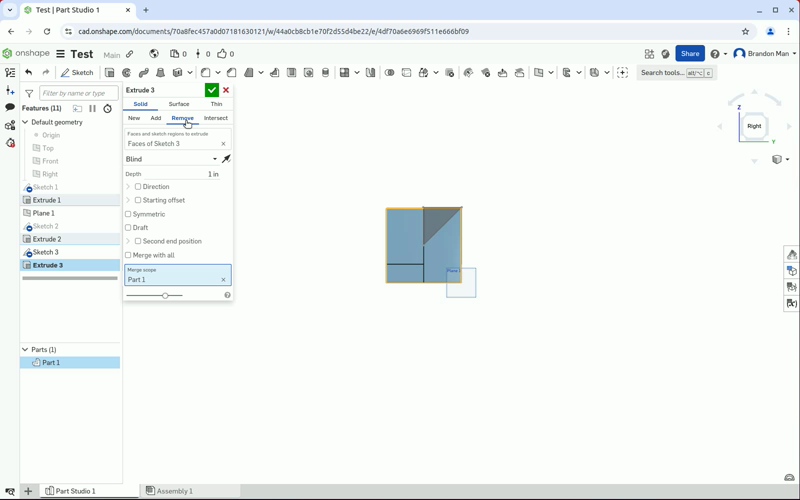
key(tab, 4)
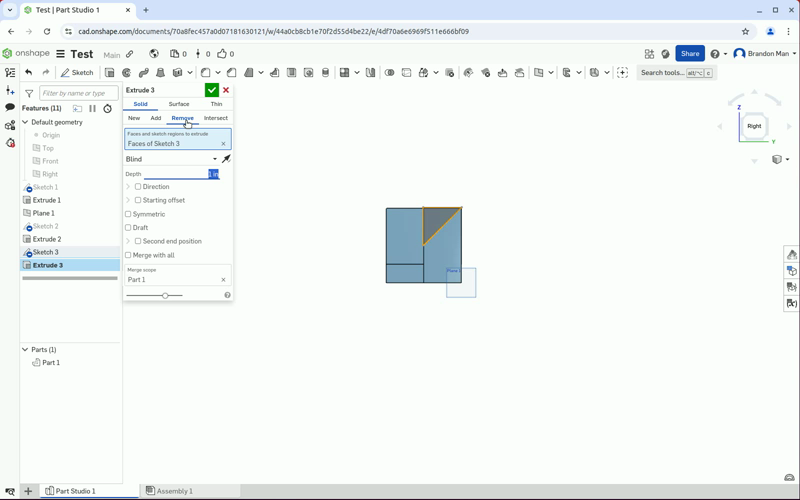
text(11.554)
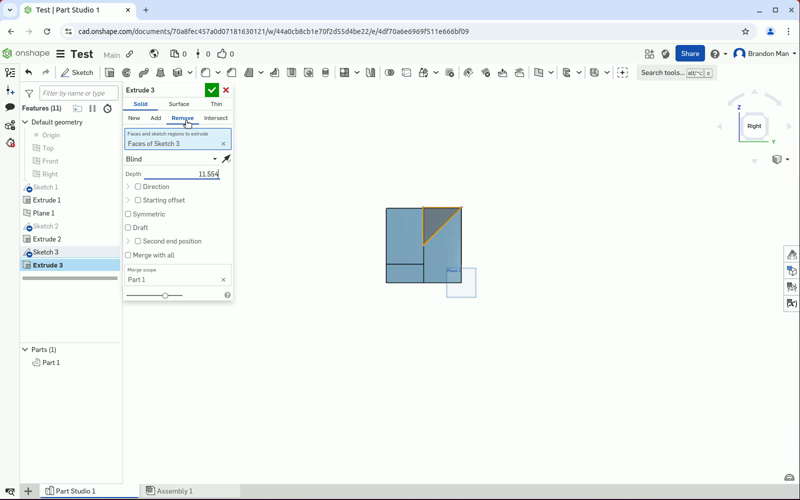
key(tab, 6)
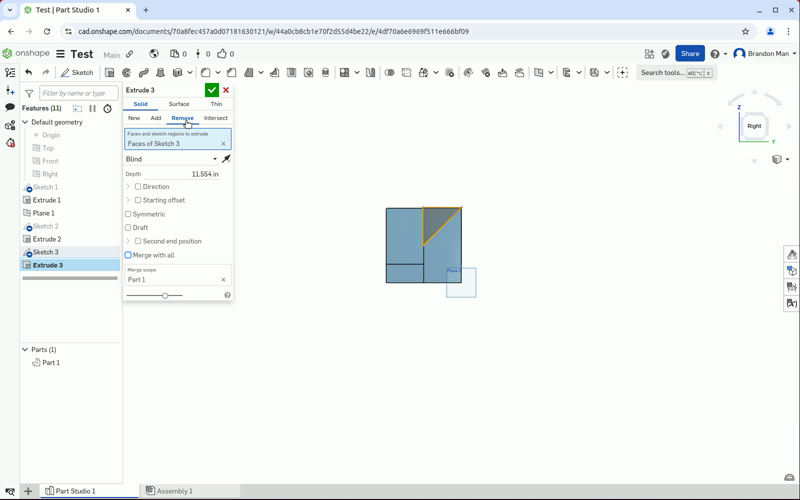
key(space)
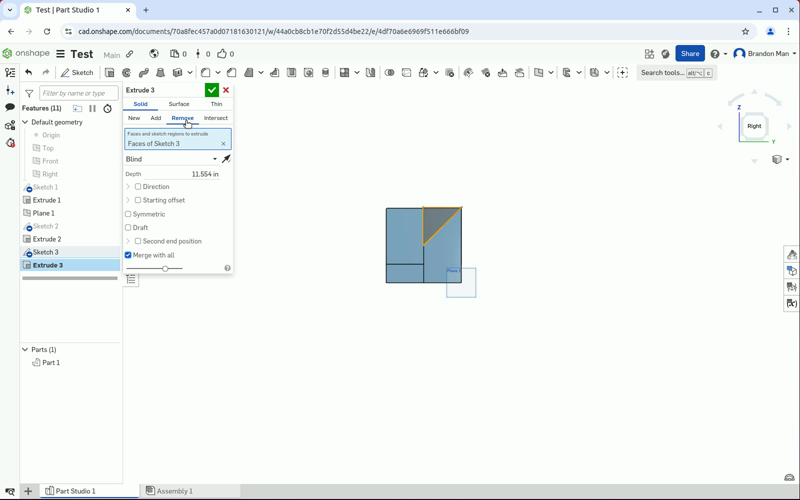
key(enter)
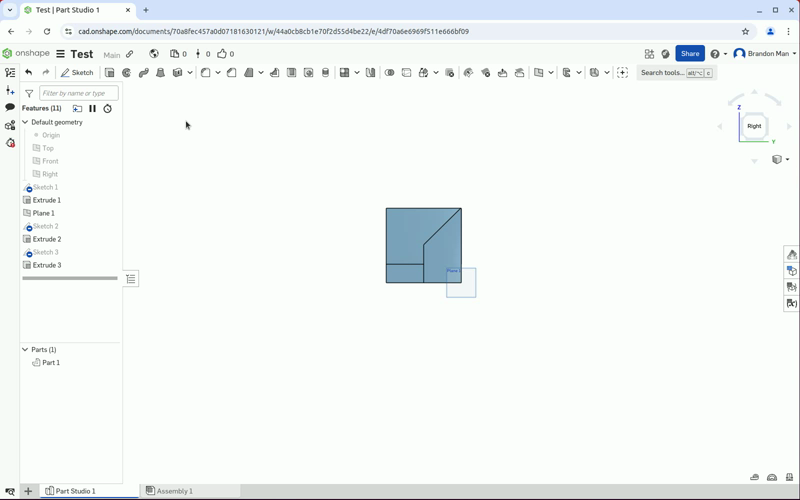
key(shift+h)
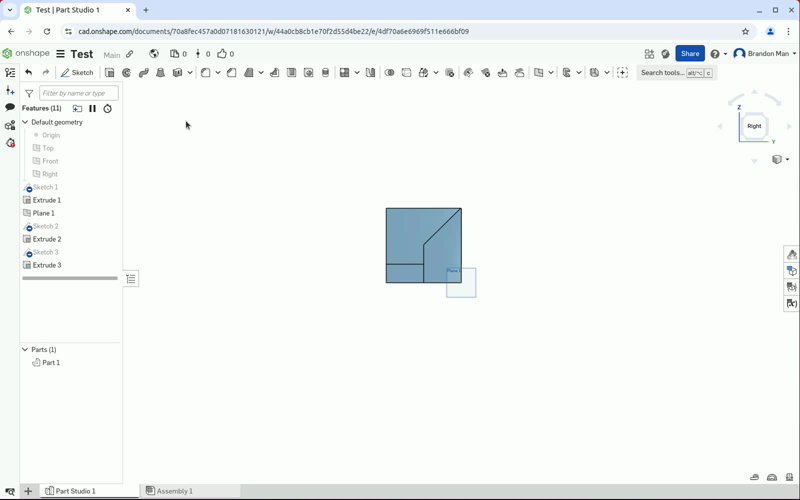
key(shift+h)
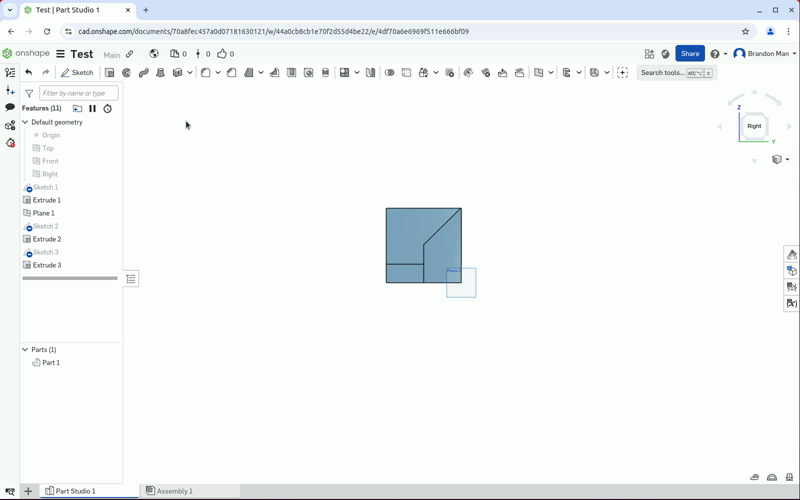
mouse_move(73, 189)
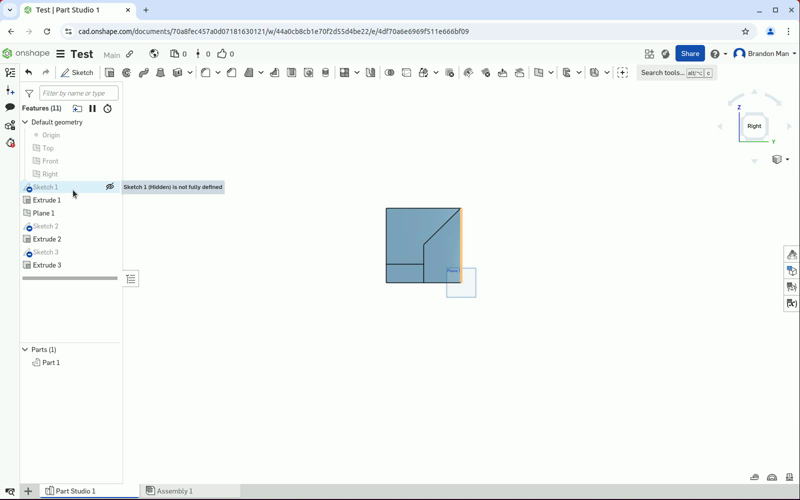
click(73, 189)
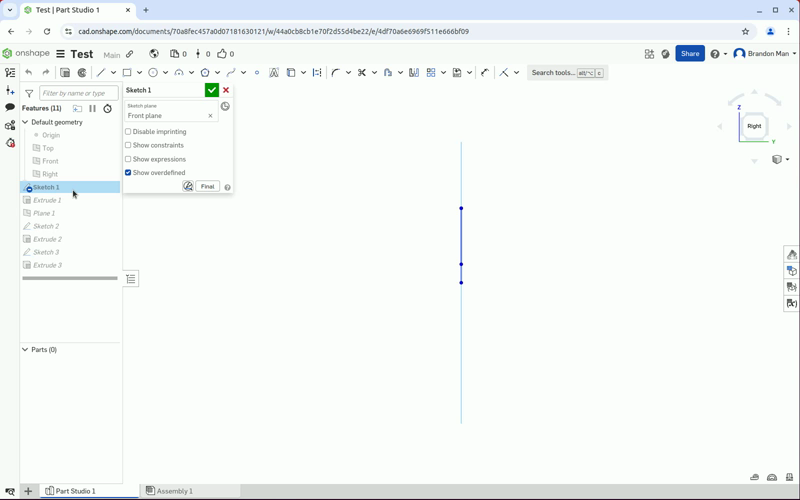
mouse_move(229, 92)
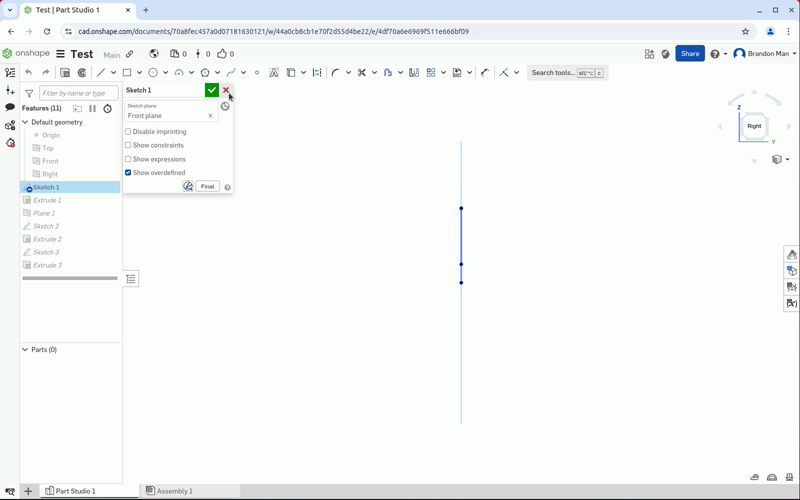
click(229, 92)
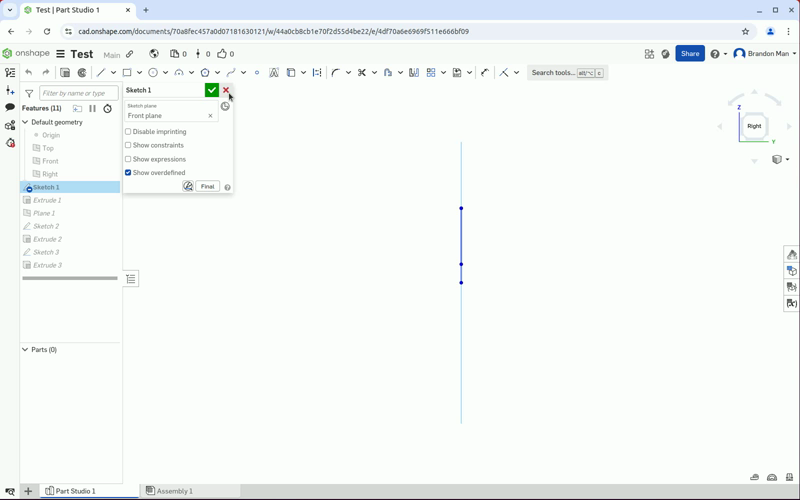
key(shift+s)
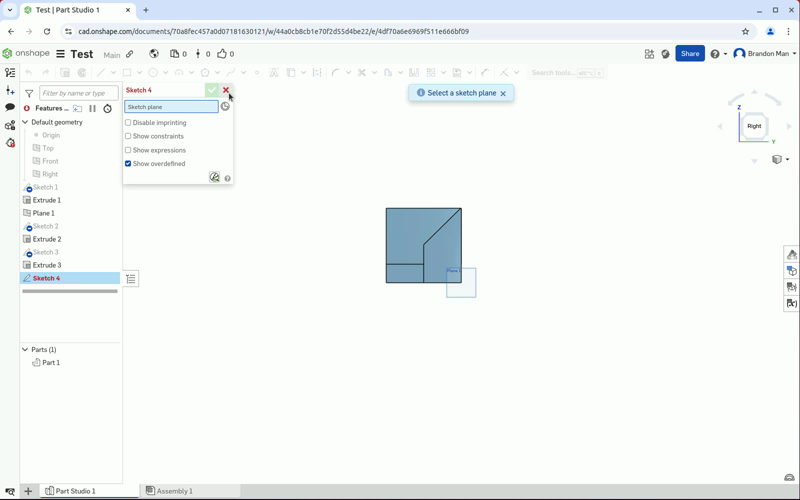
mouse_move(73, 176)
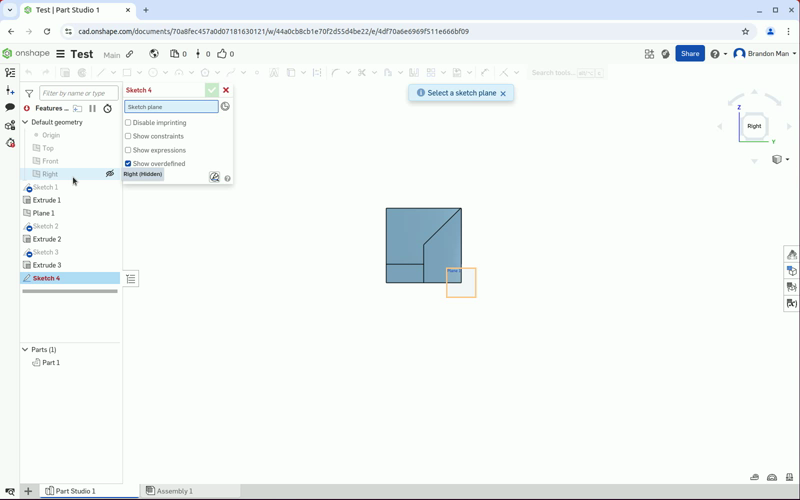
click(73, 176)
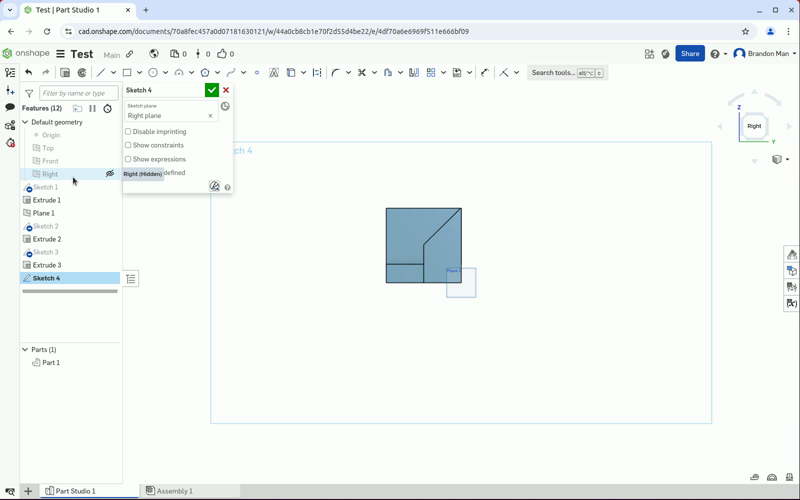
mouse_move(73, 352)
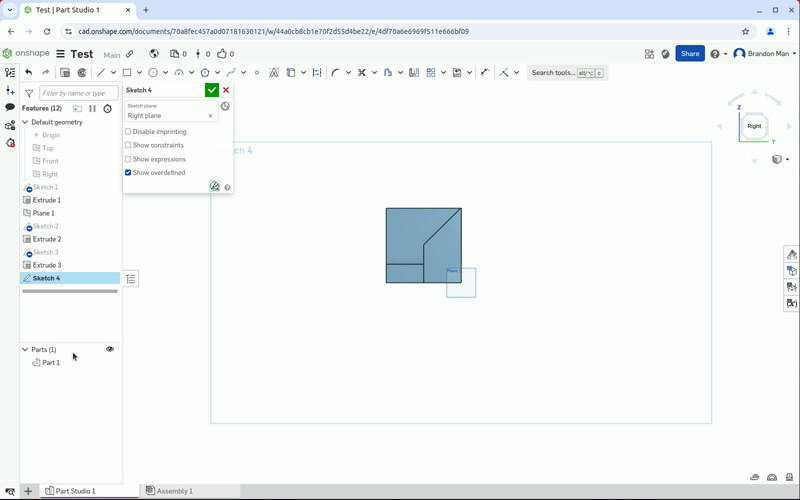
key(y)
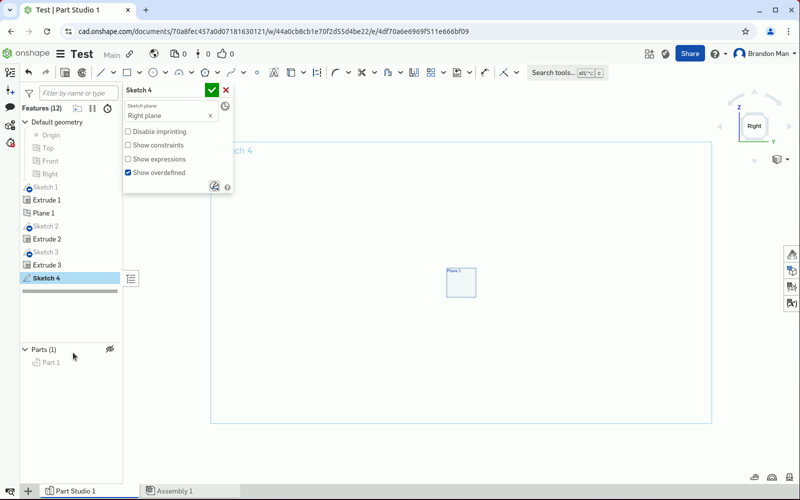
key(l)
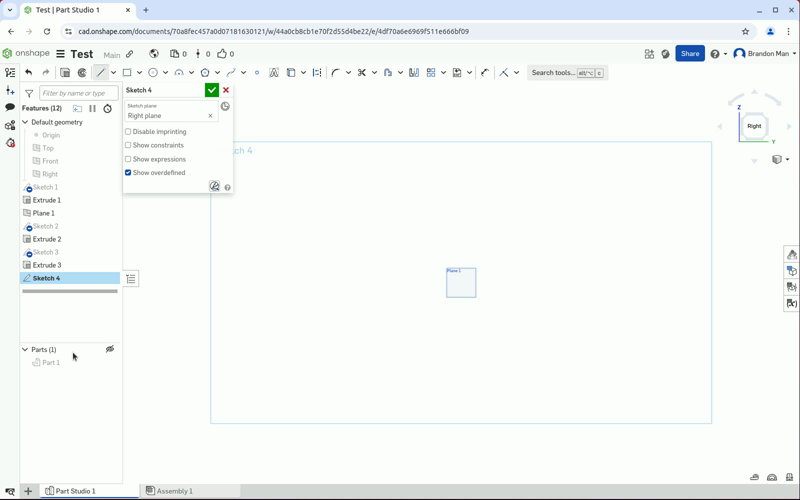
key_down(shift)
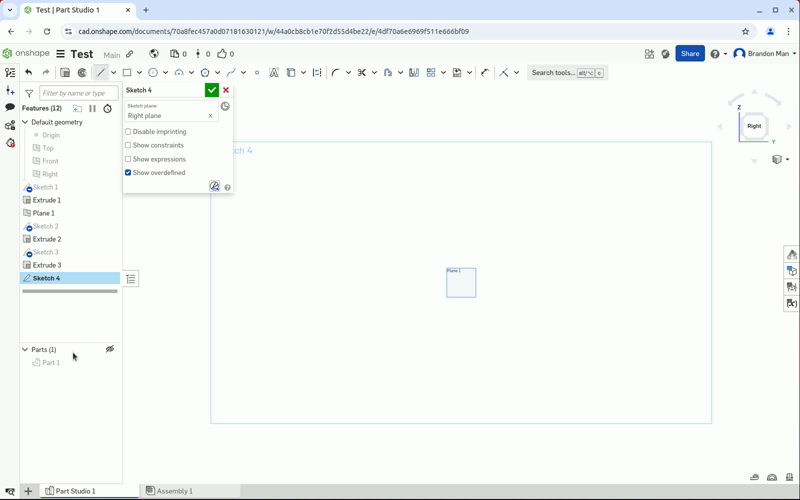
mouse_move(385, 207)
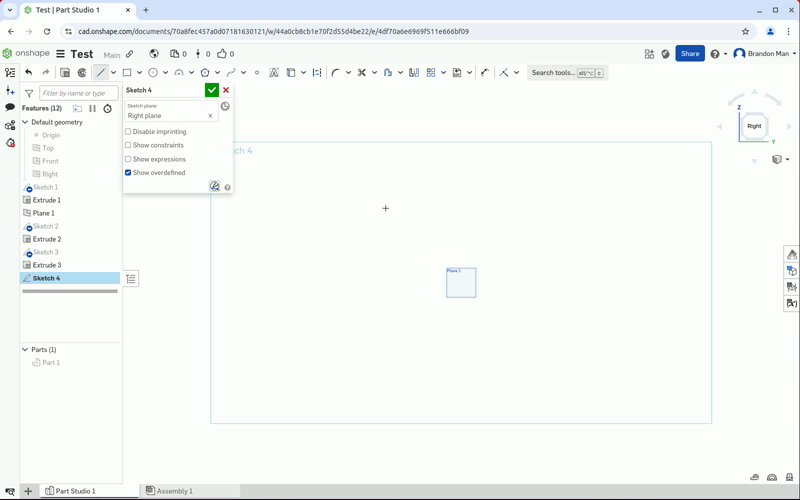
click(385, 207)
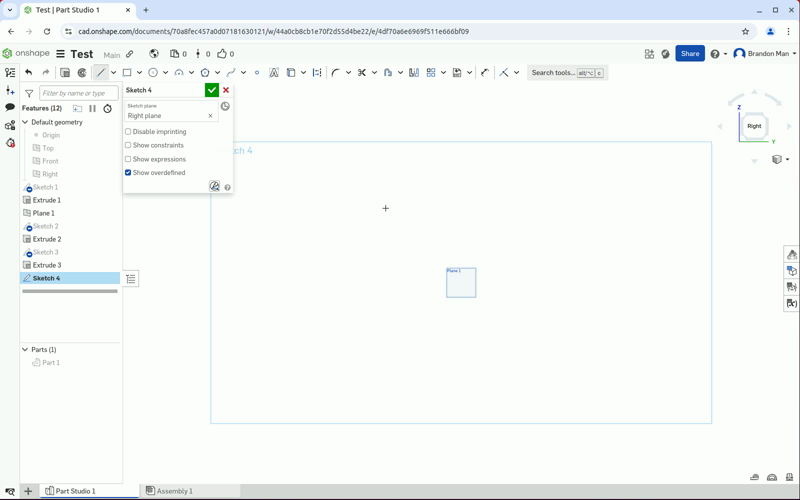
key_up(shift)
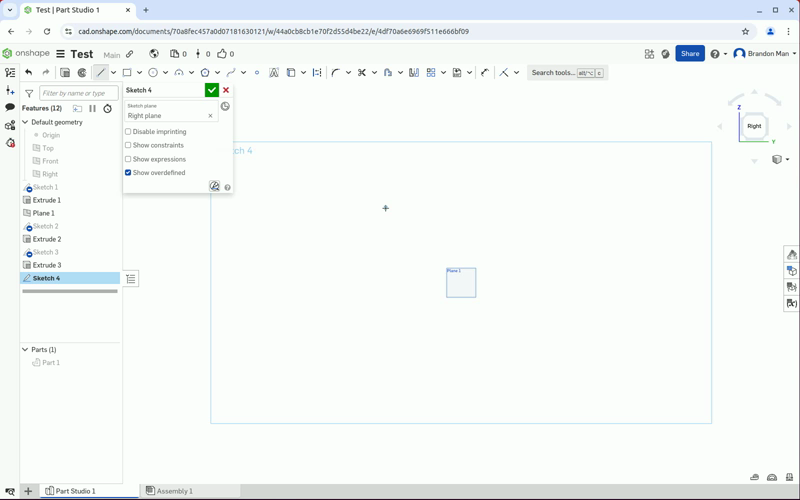
key_down(shift)
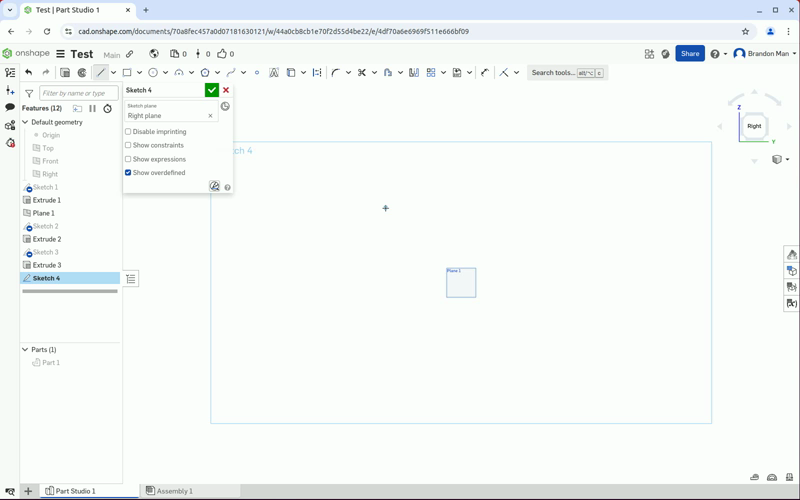
mouse_move(461, 283)
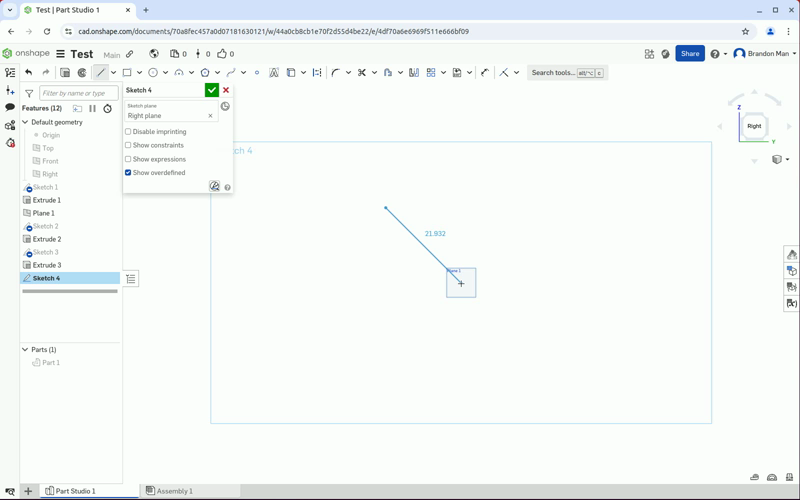
click(461, 283)
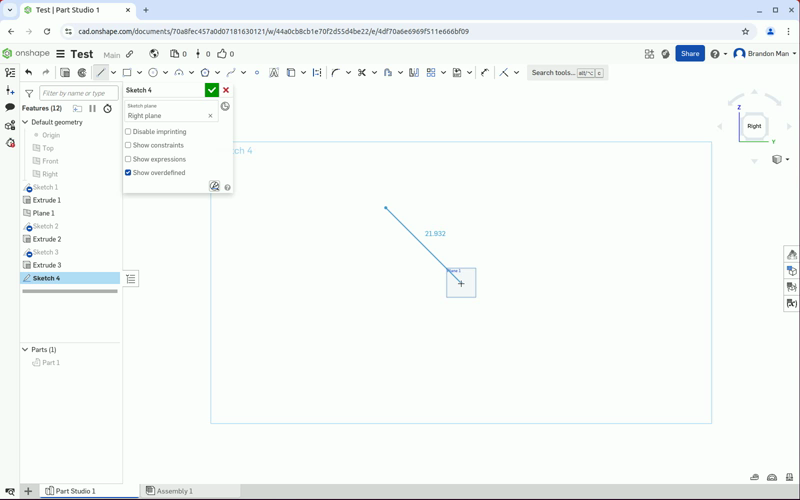
key_up(shift)
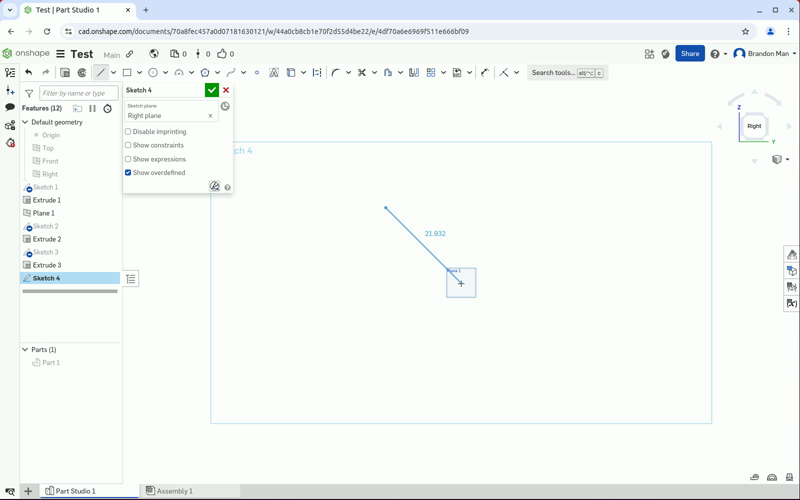
key_down(shift)
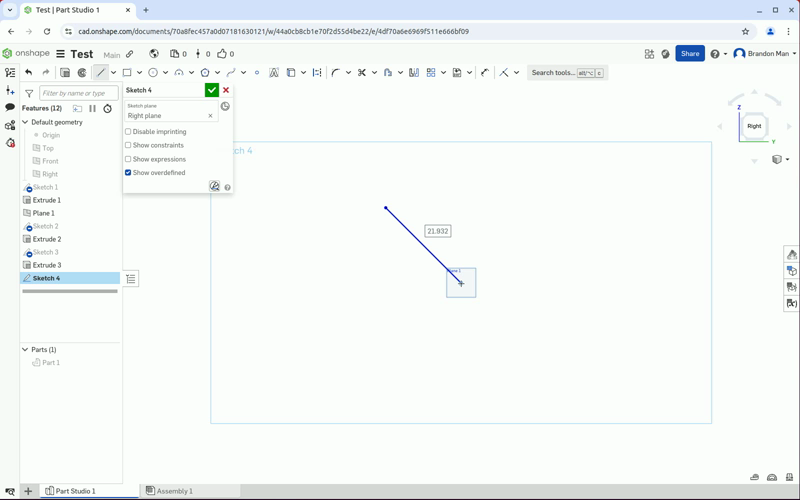
mouse_move(461, 207)
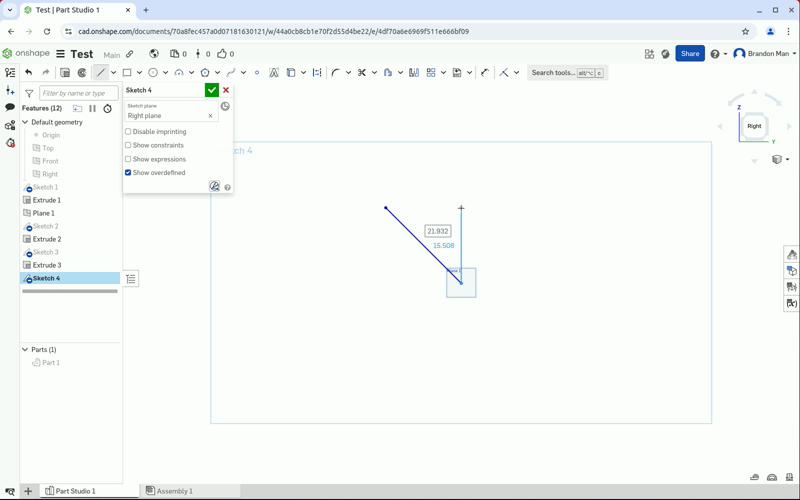
click(461, 207)
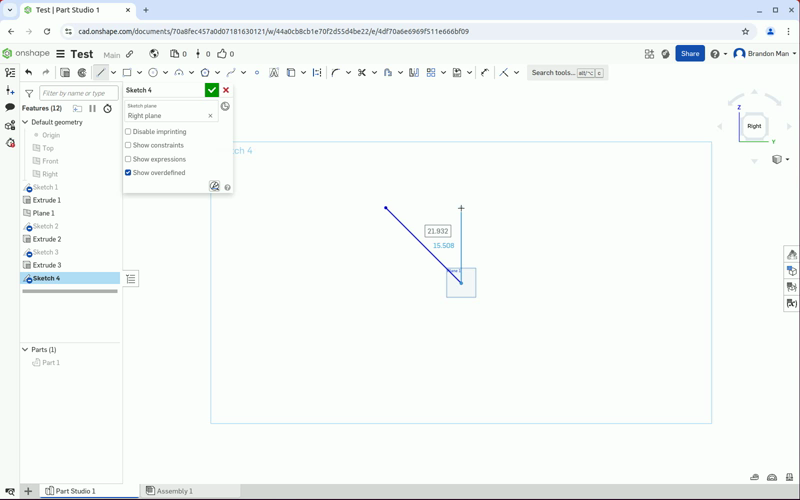
key_up(shift)
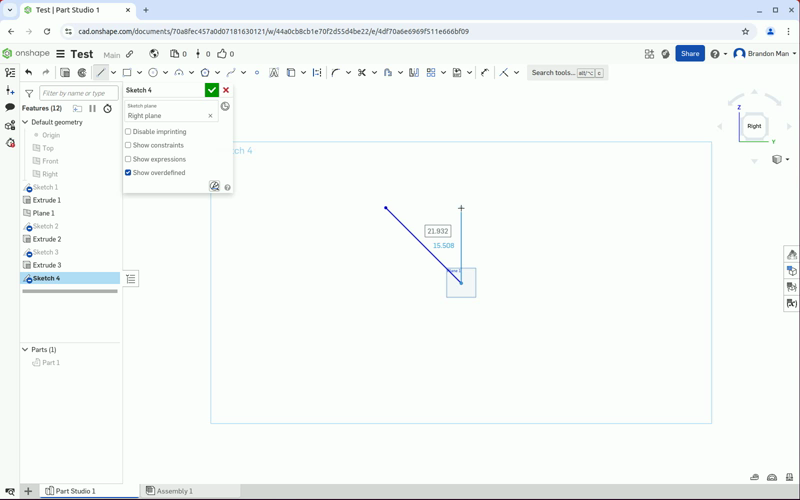
key_down(shift)
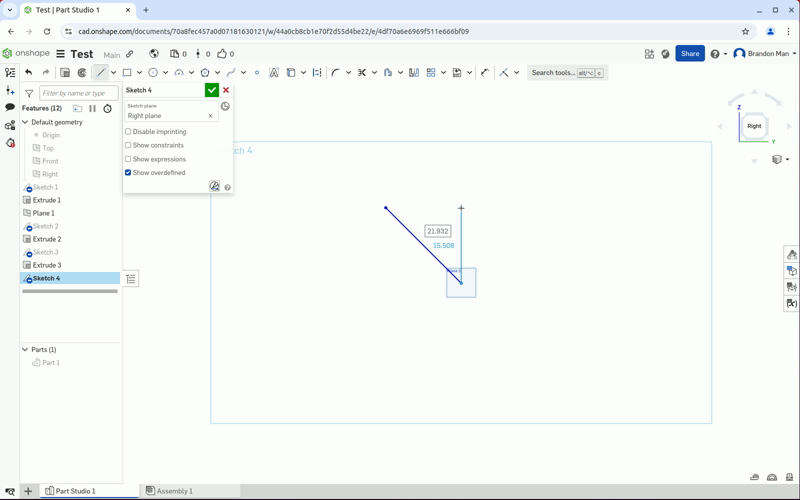
mouse_move(385, 207)
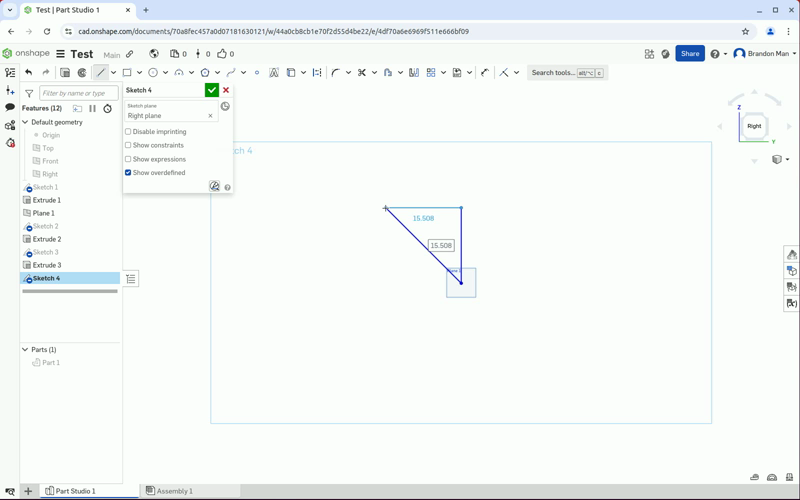
key_up(shift)
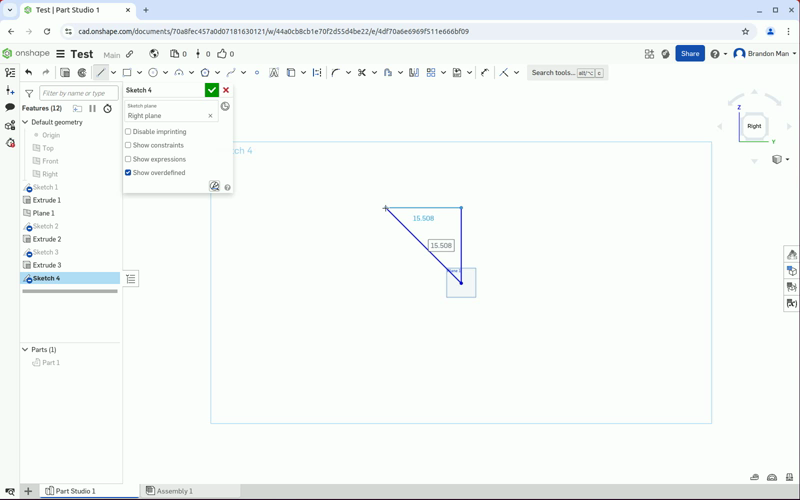
click(385, 207)
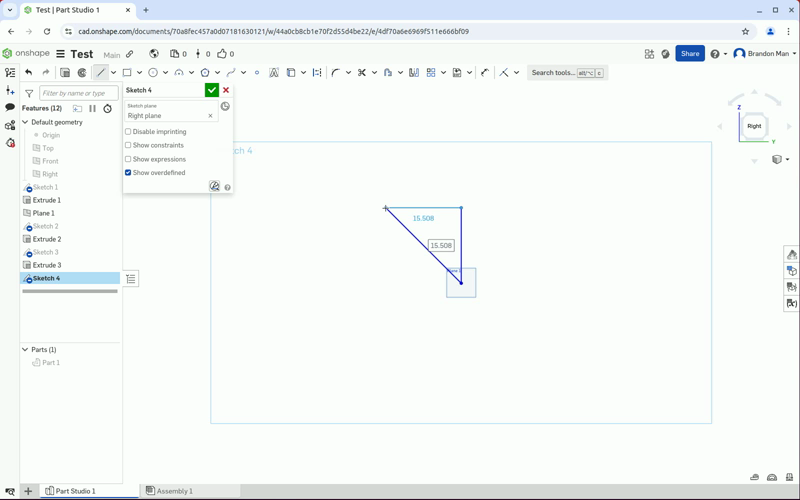
key(esc)
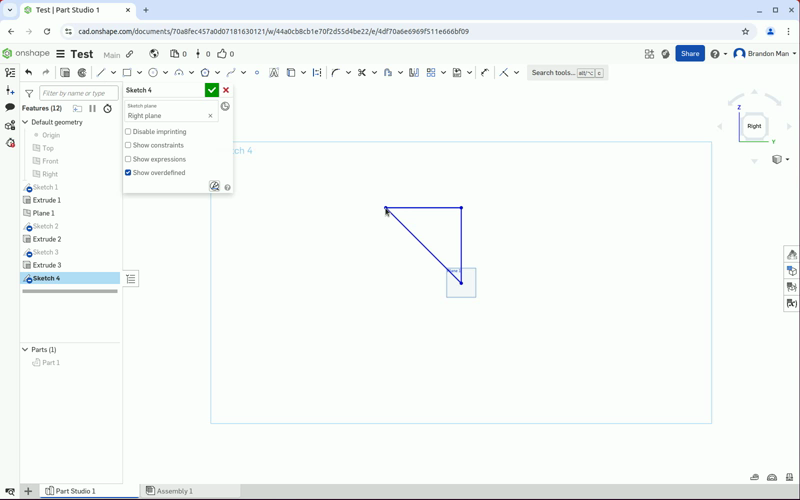
mouse_move(407, 227)
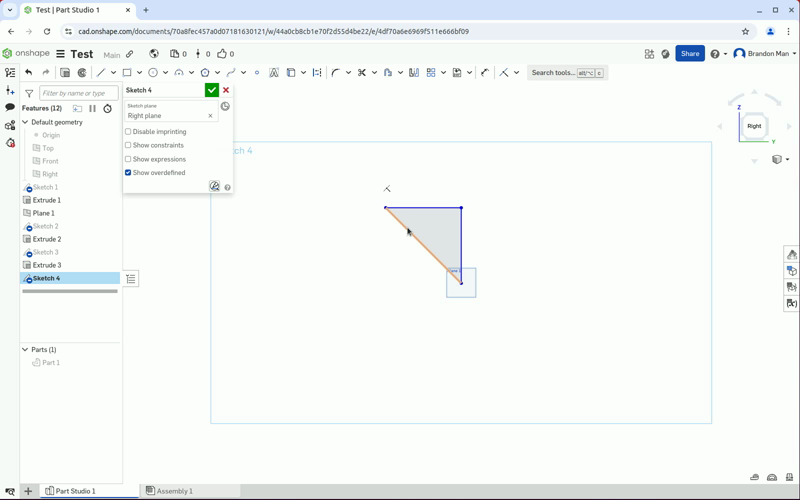
click(407, 227)
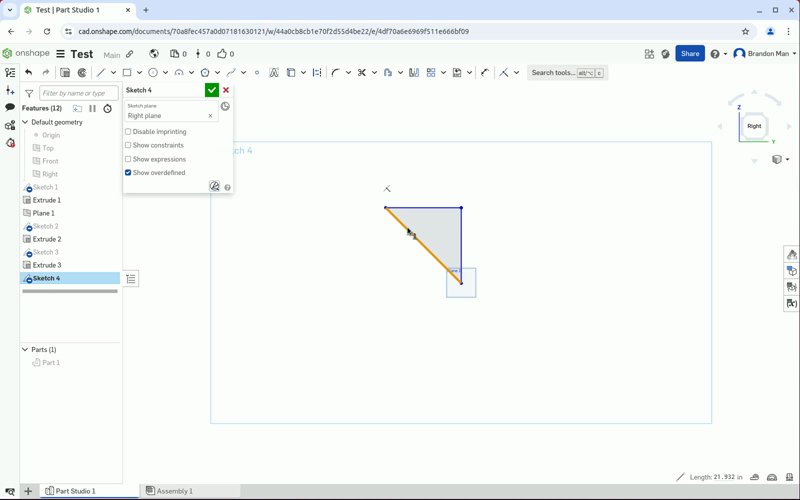
mouse_move(73, 352)
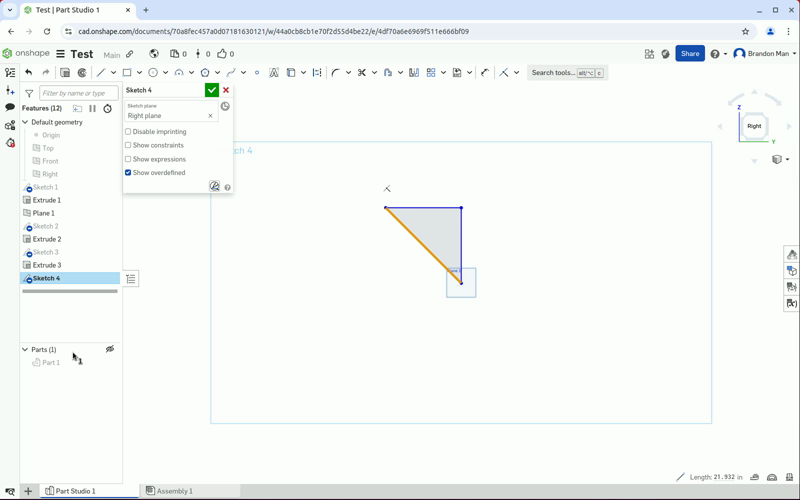
key(shift+y)
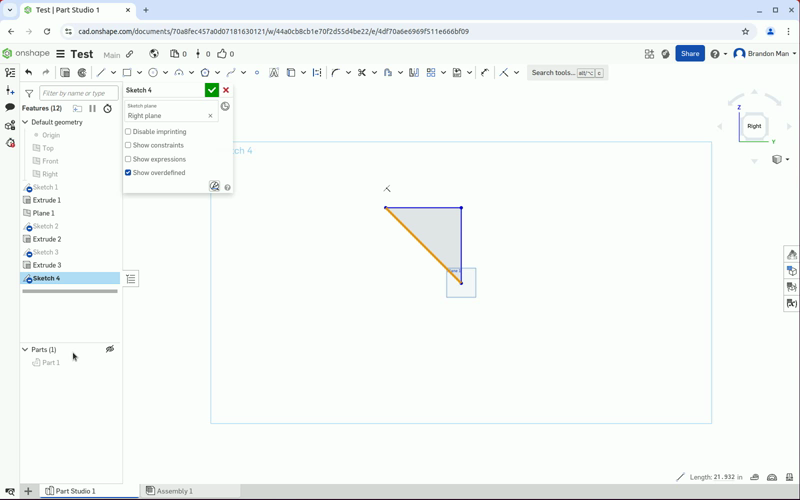
key(shift+e)
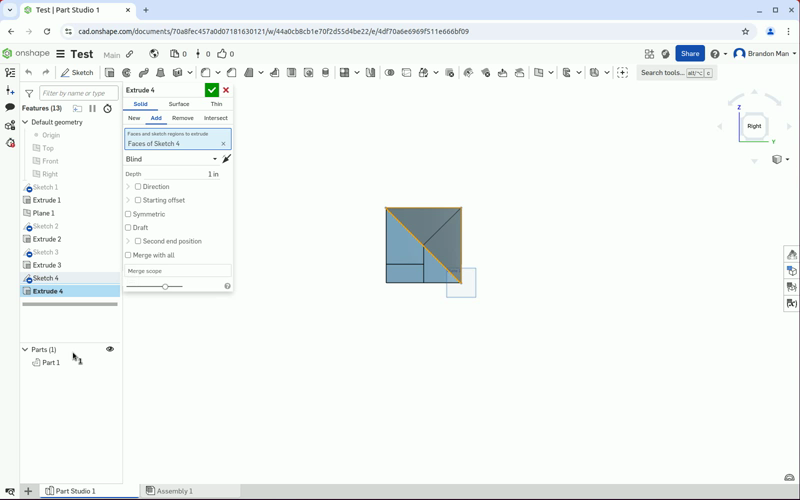
mouse_move(143, 106)
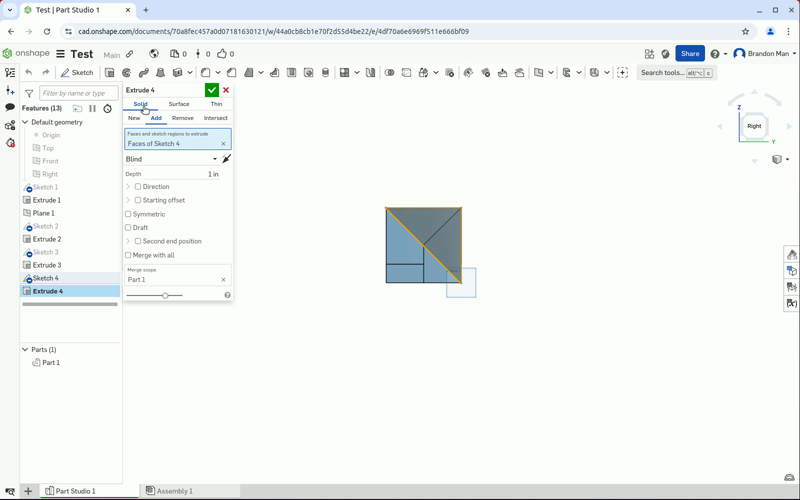
click(143, 106)
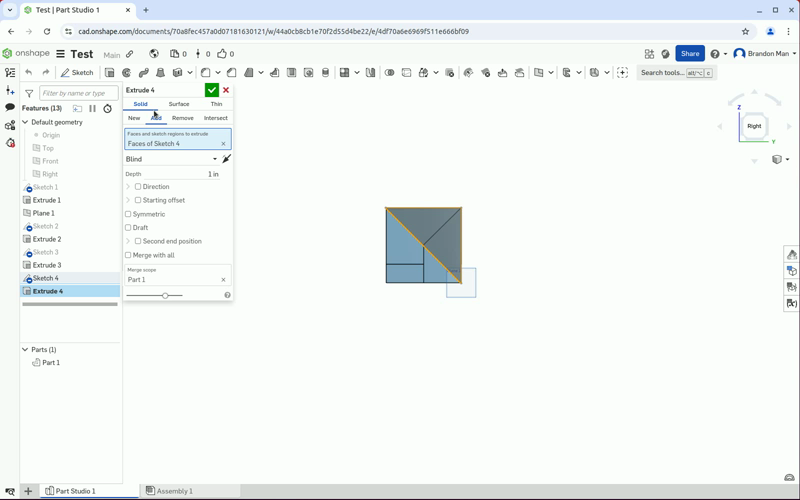
mouse_move(186, 120)
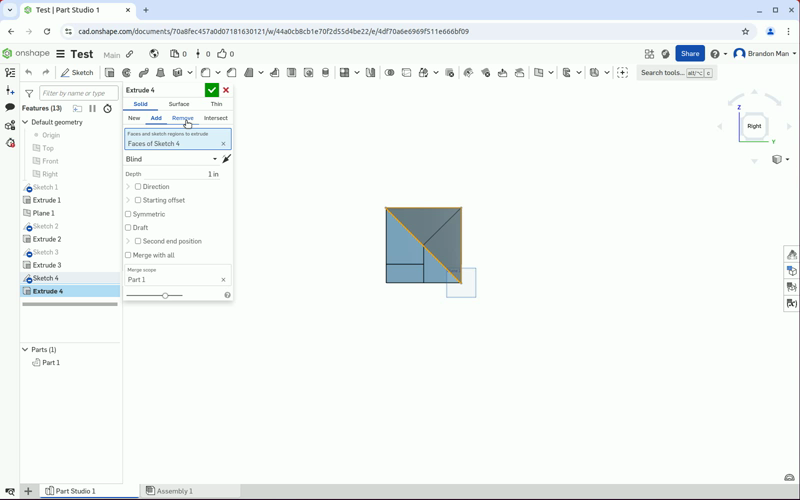
click(186, 120)
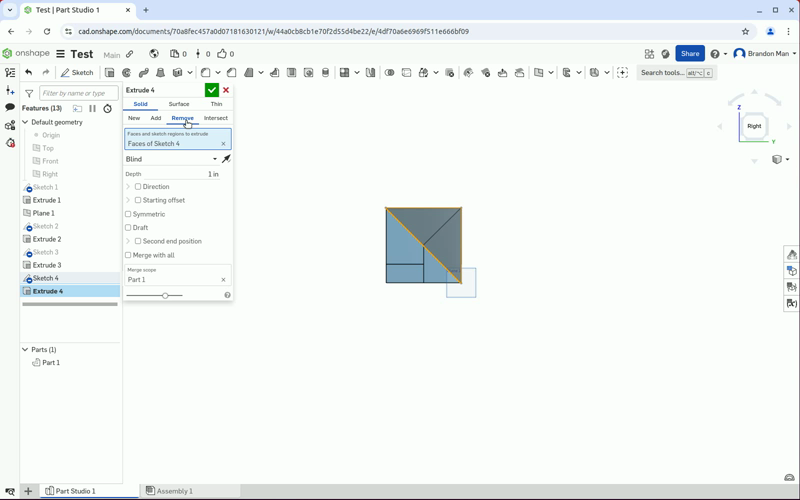
key(tab, 4)
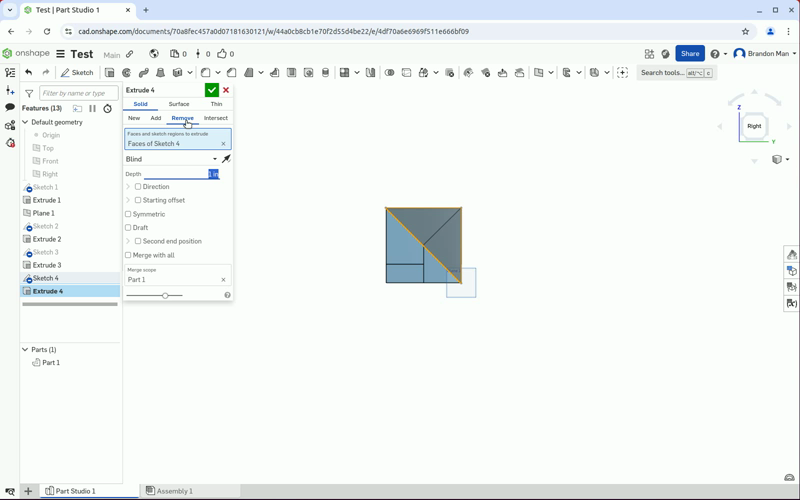
text(3.851)
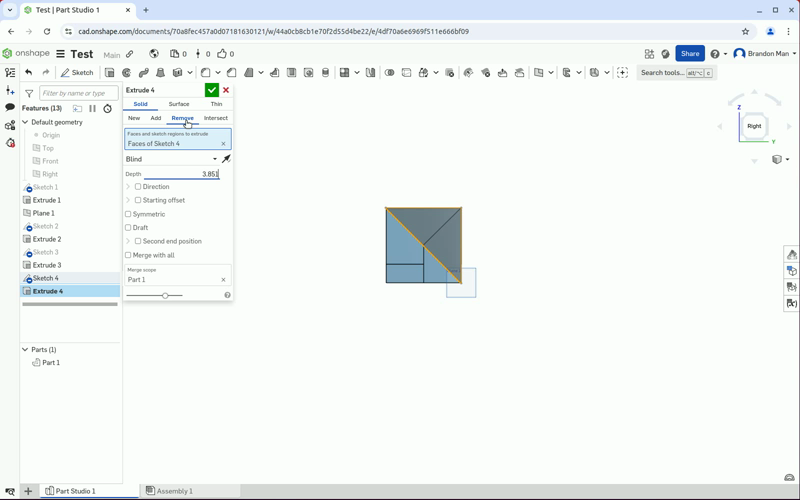
key(tab, 6)
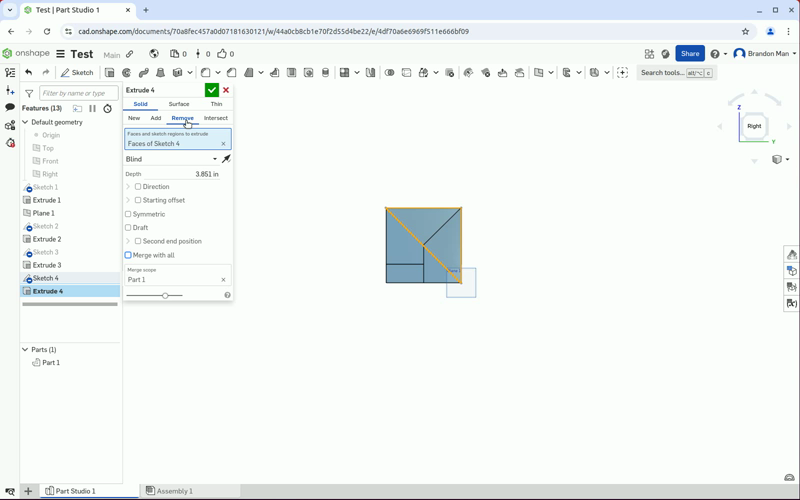
key(space)
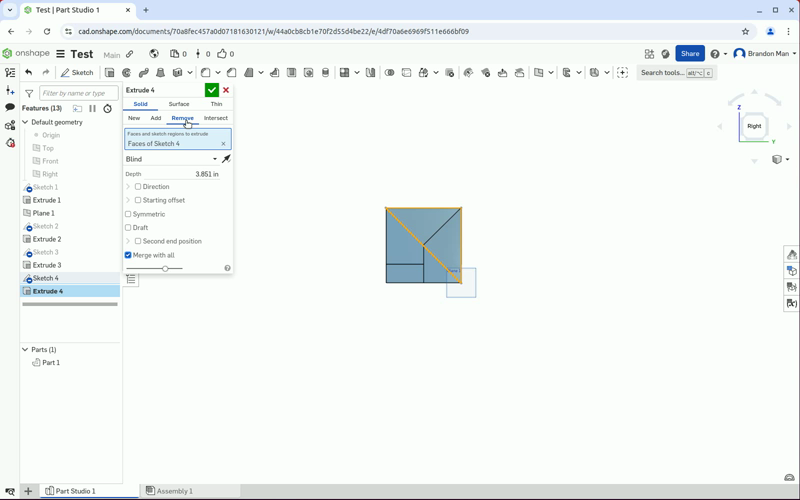
key(enter)
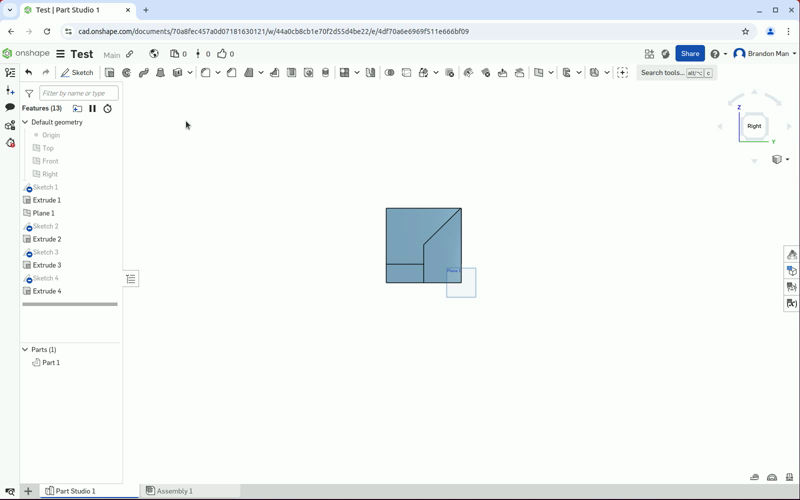
key(shift+h)
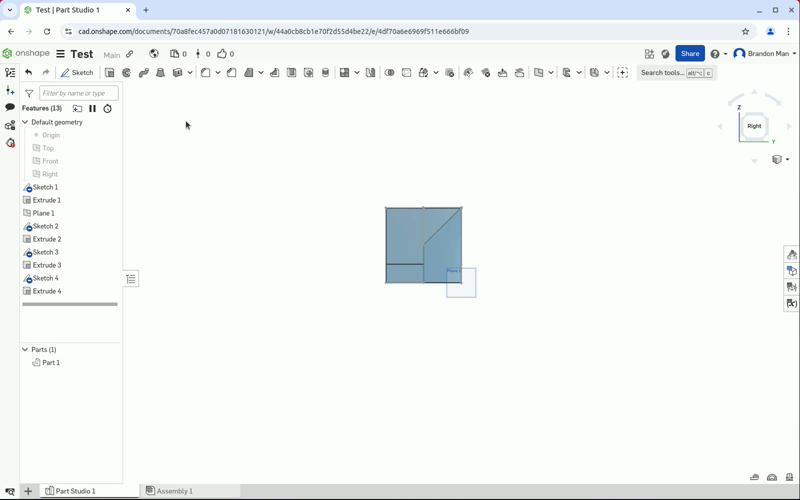
key(shift+h)
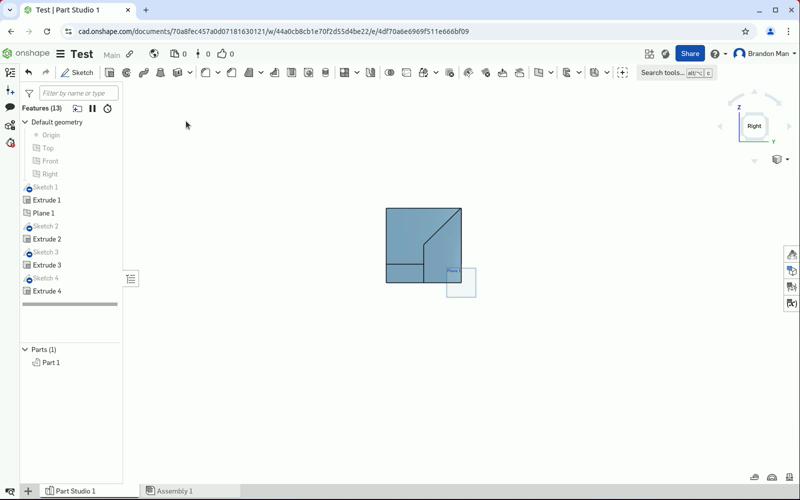
mouse_move(73, 189)
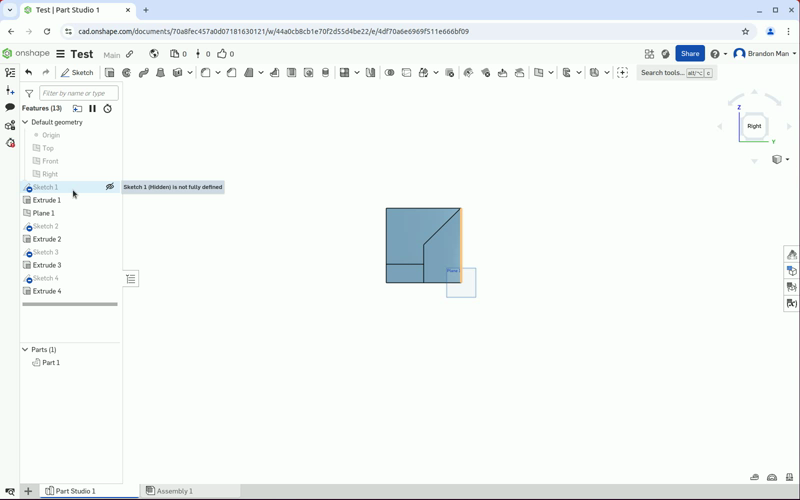
click(73, 189)
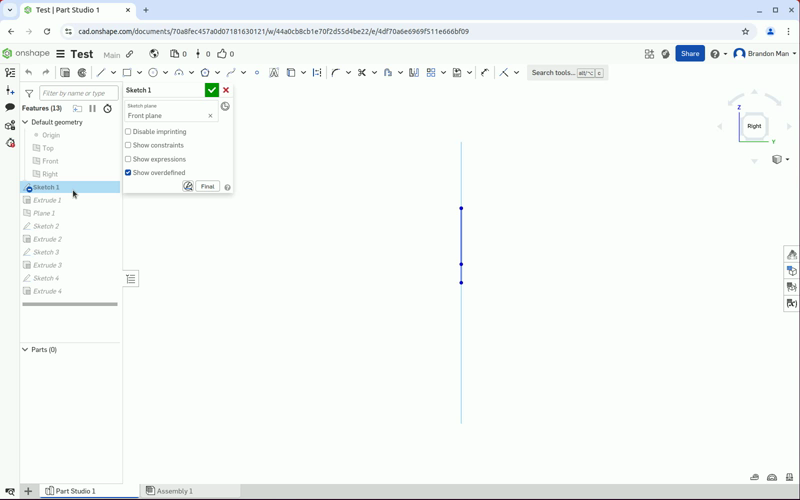
mouse_move(229, 92)
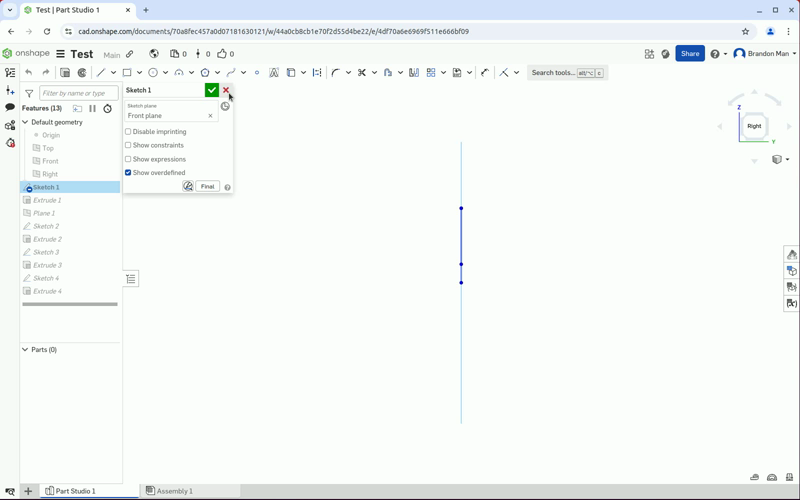
click(229, 92)
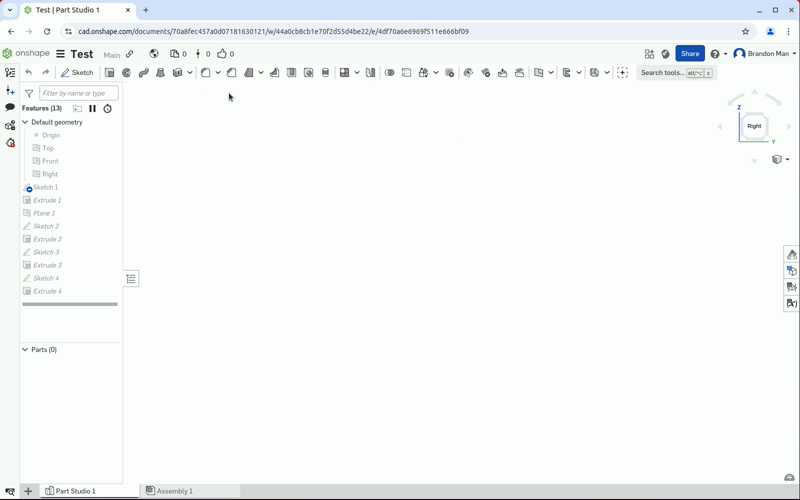
mouse_move(73, 352)
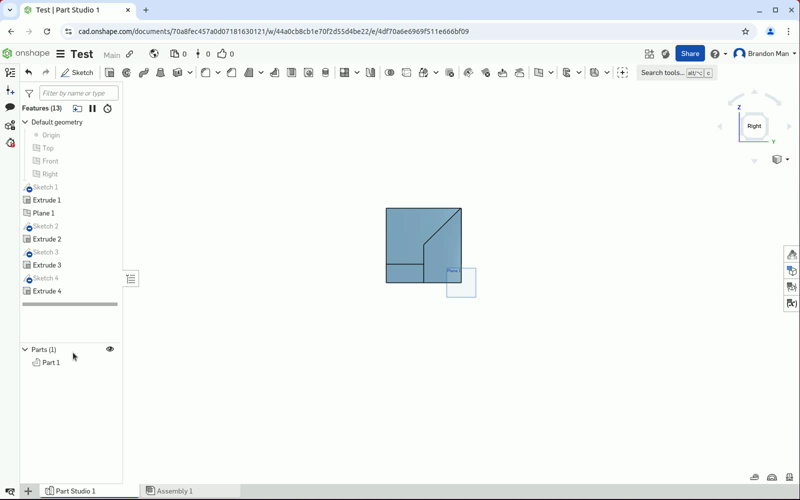
key(y)
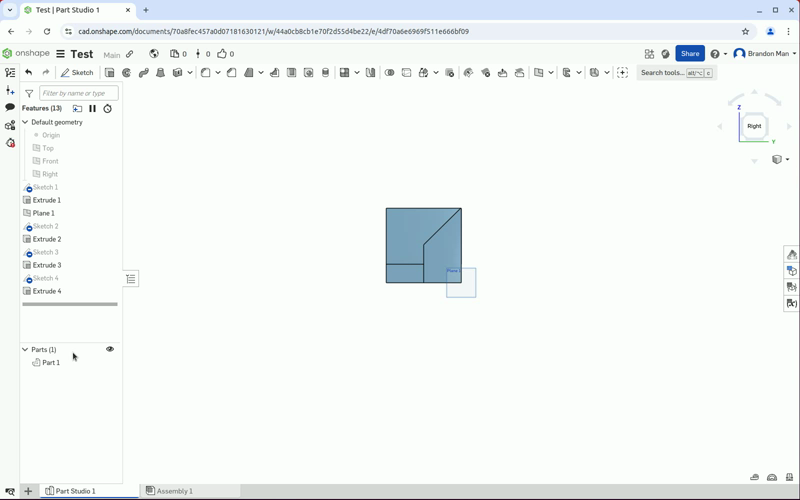
key(shift+p)
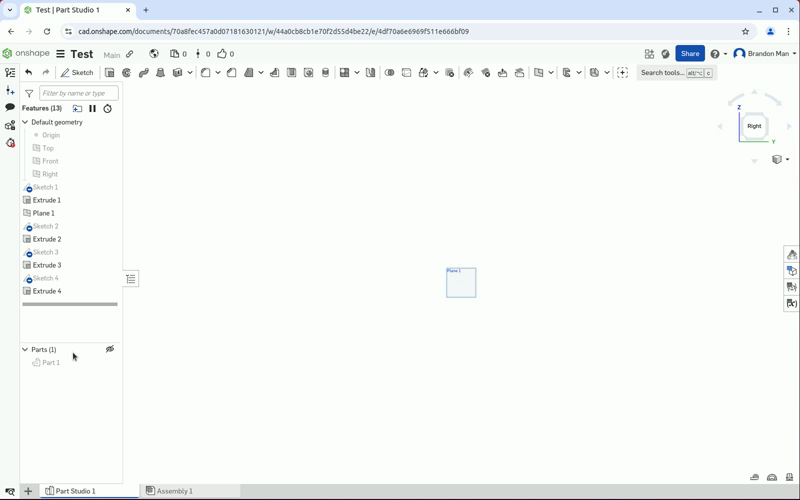
key(space)
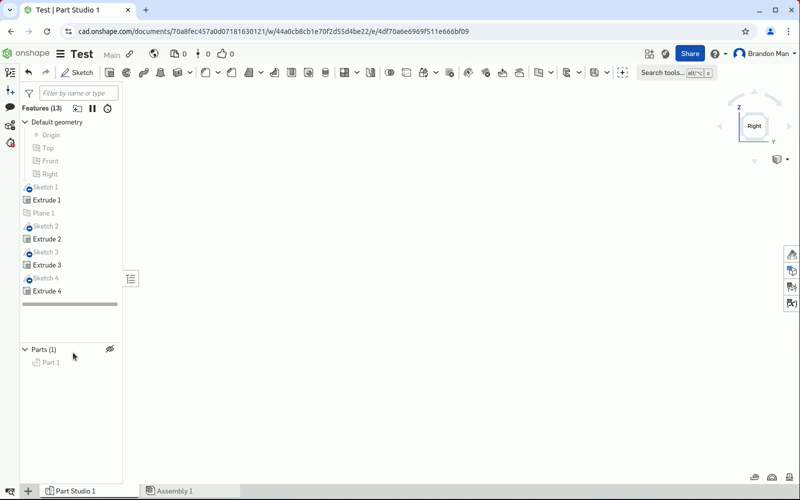
key_down(shift)
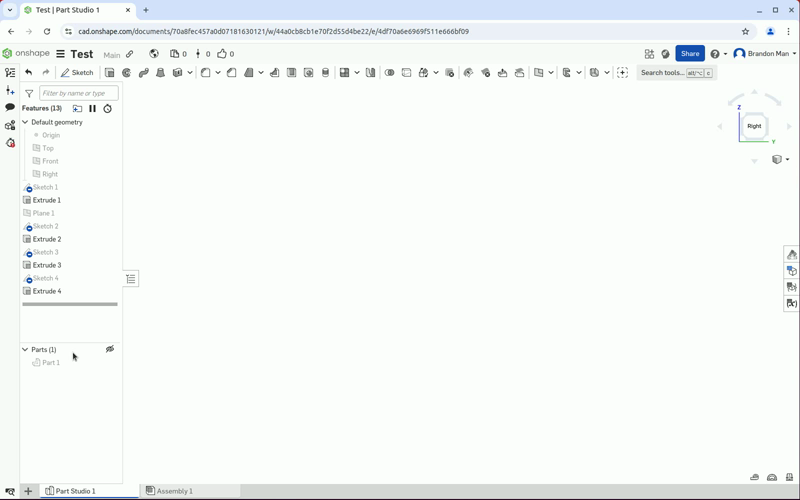
key(right)
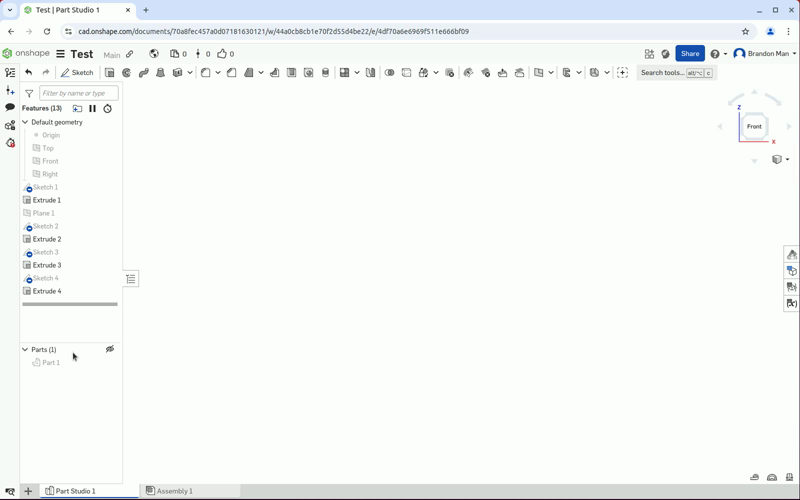
key_up(shift)
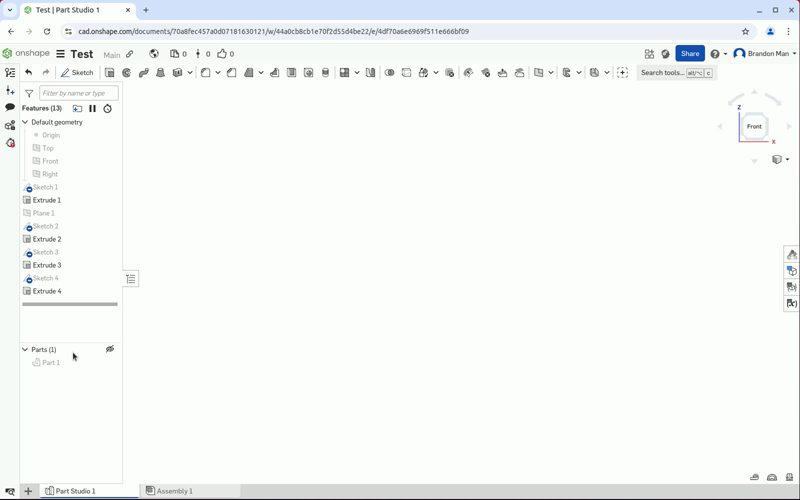
key(space)
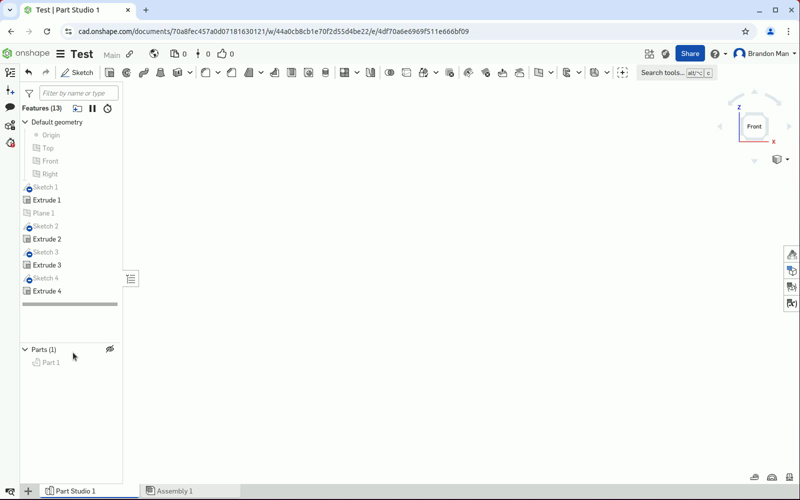
key_down(shift)
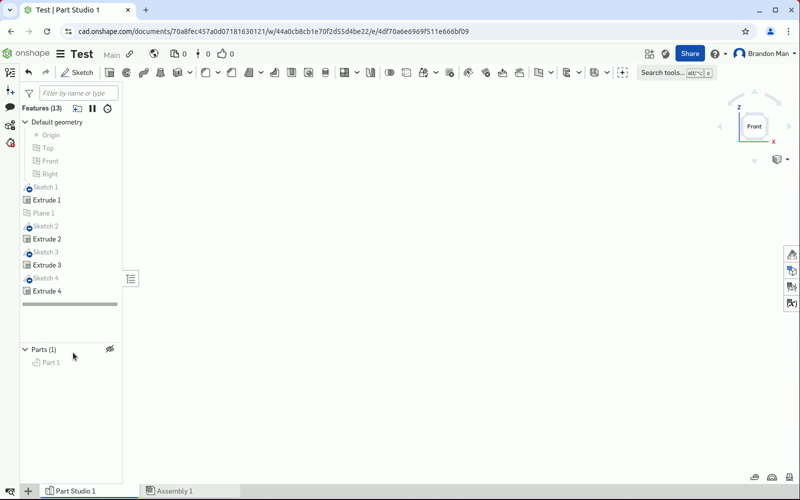
key(down)
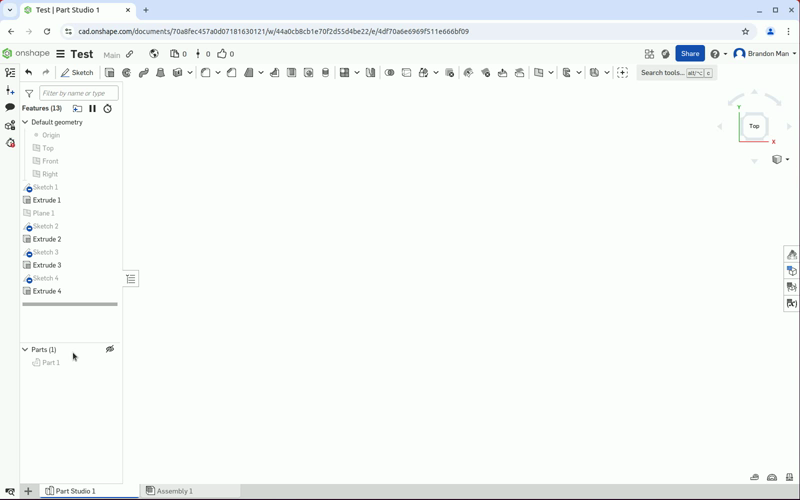
key_up(shift)
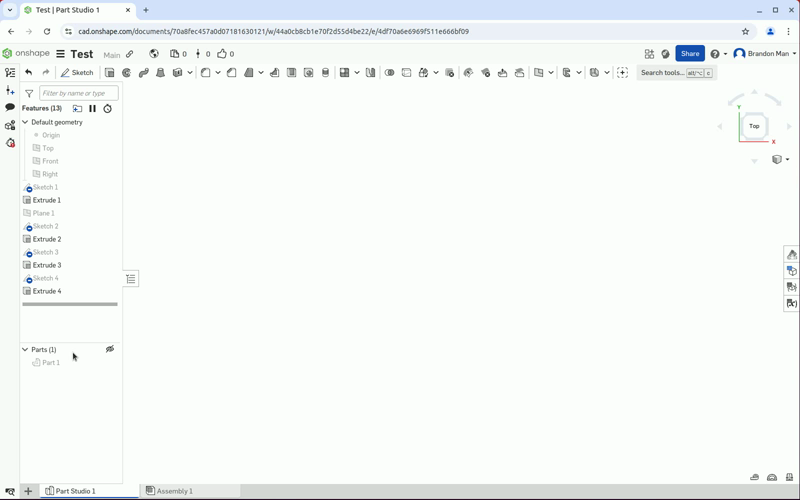
mouse_move(73, 352)
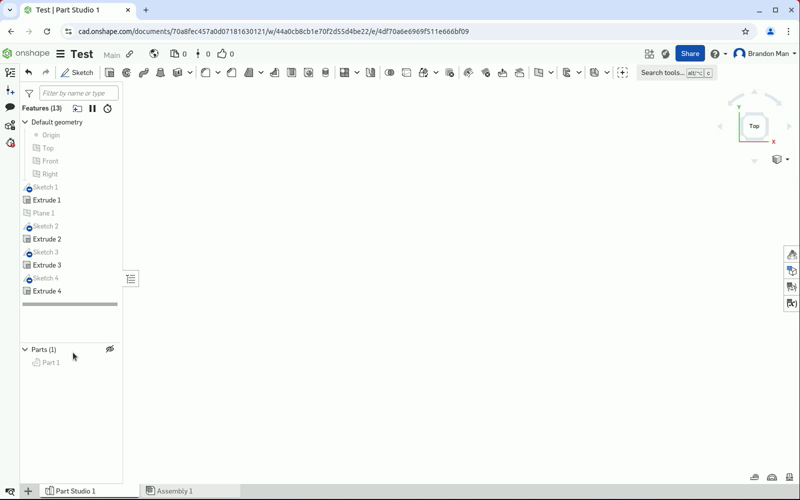
key(shift+y)
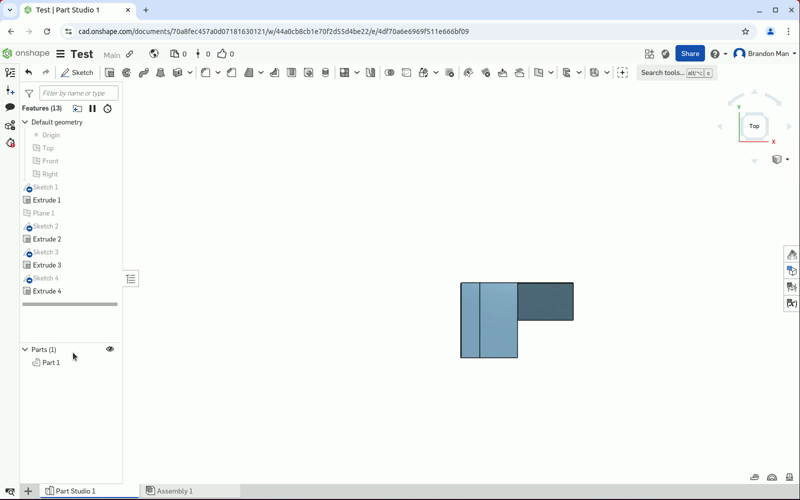
mouse_move(541, 75)
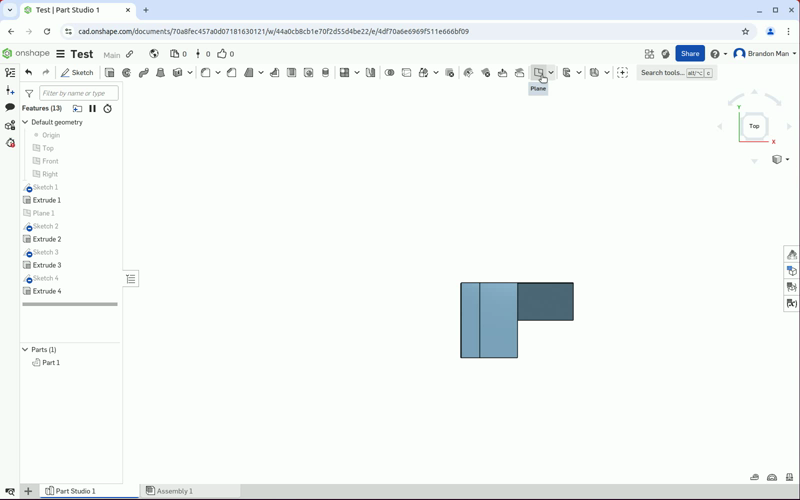
click(541, 75)
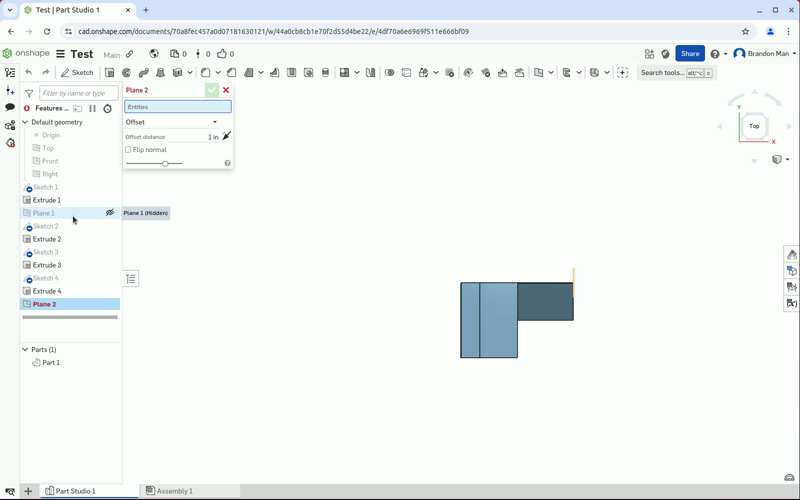
scroll(3)
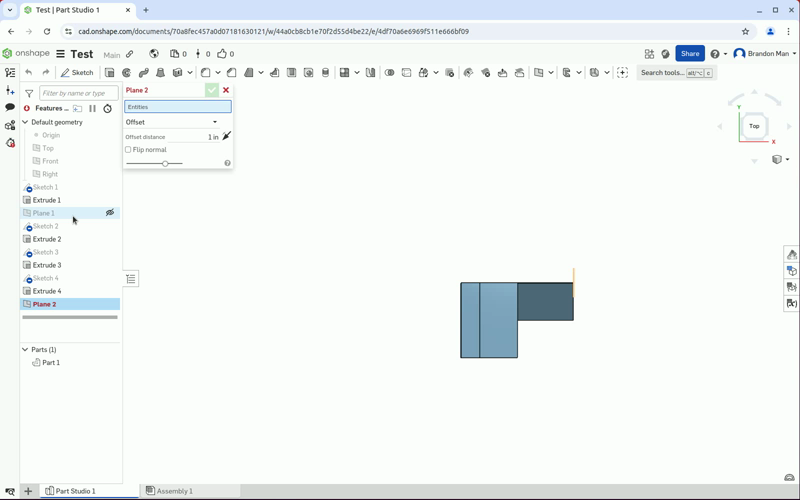
mouse_move(73, 150)
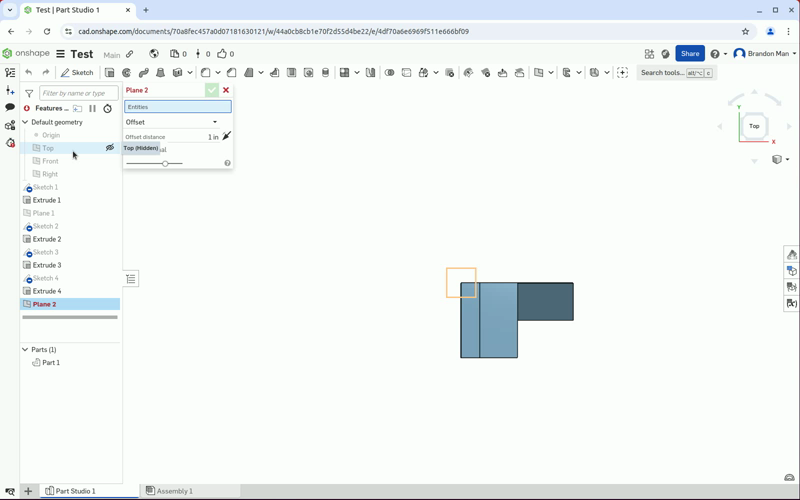
click(73, 150)
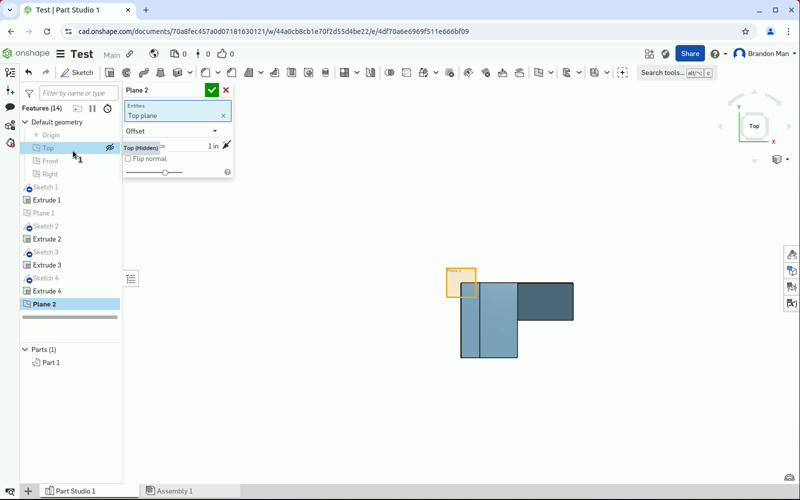
key(tab, 2)
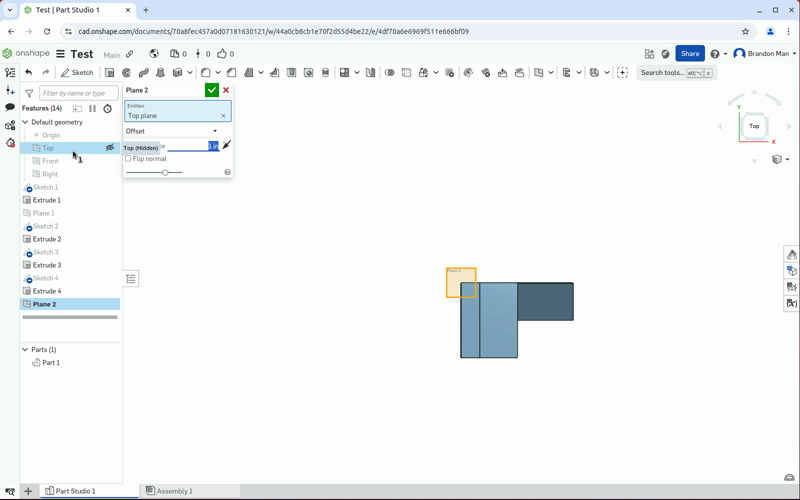
text(3.851)
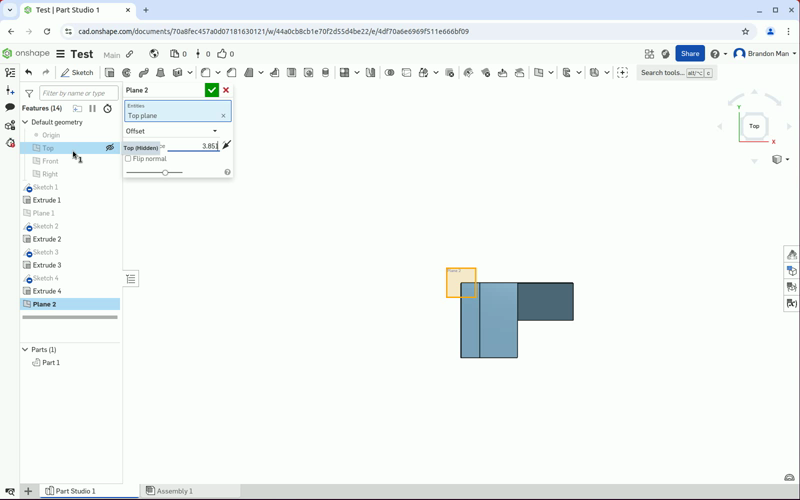
key(enter, 2)
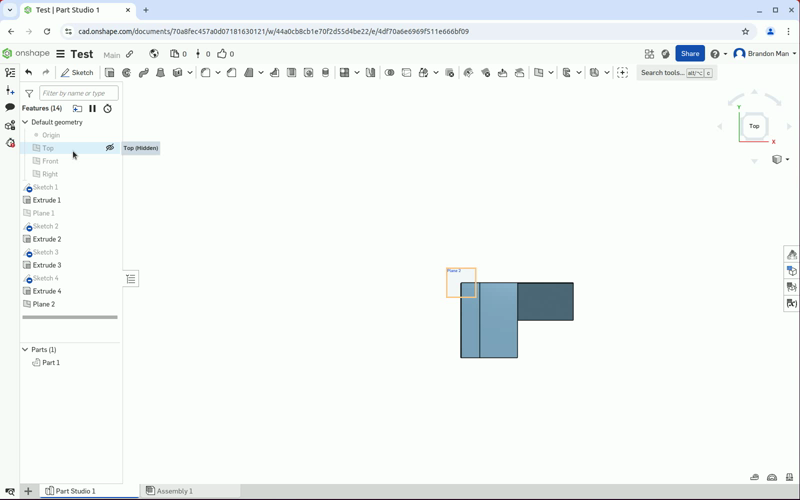
key(shift+s)
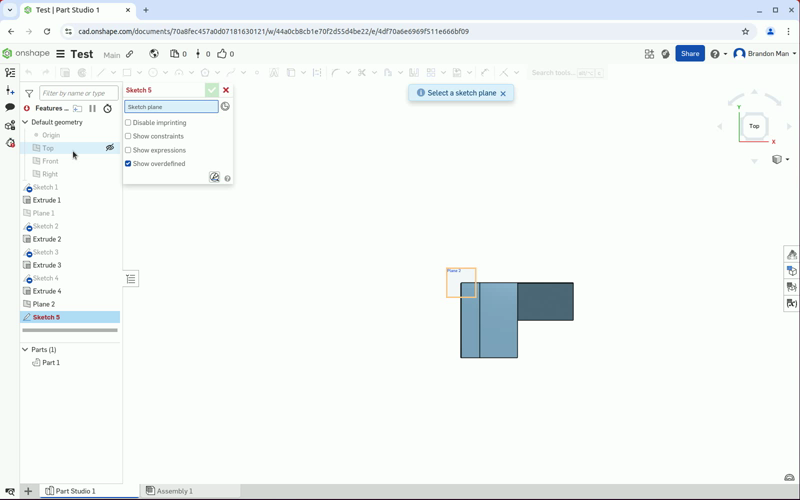
mouse_move(73, 306)
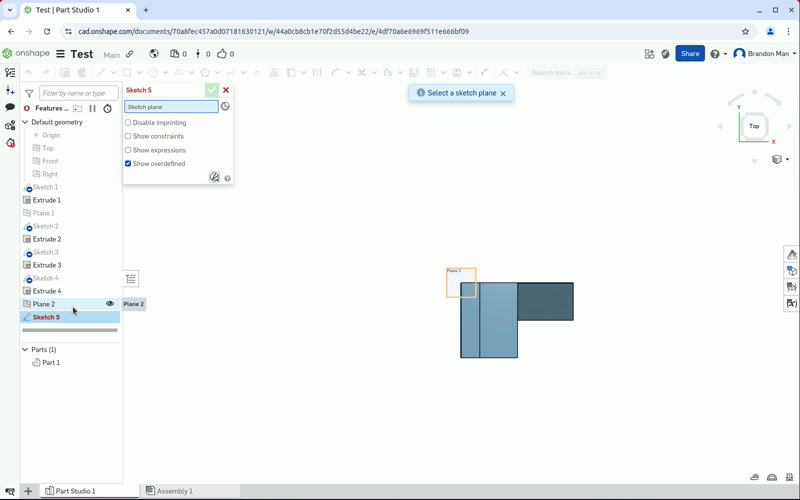
click(73, 306)
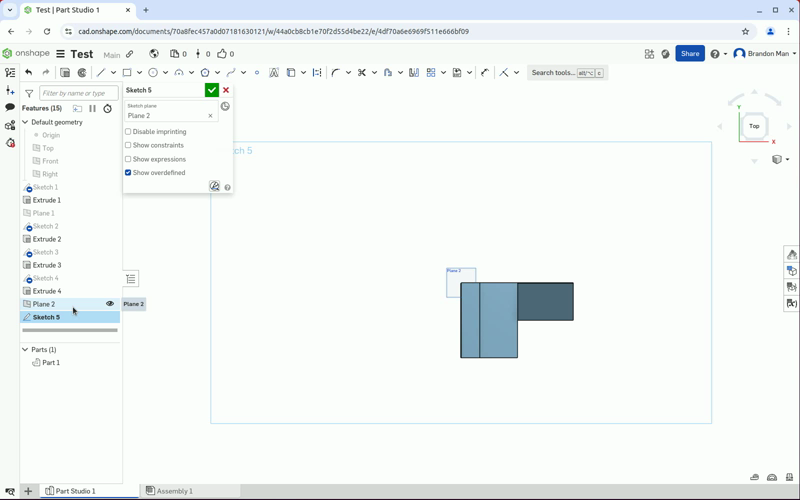
mouse_move(73, 352)
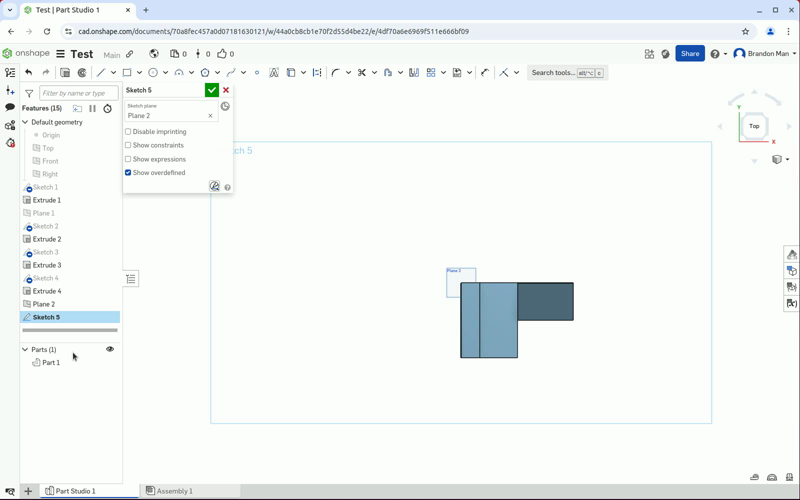
key(y)
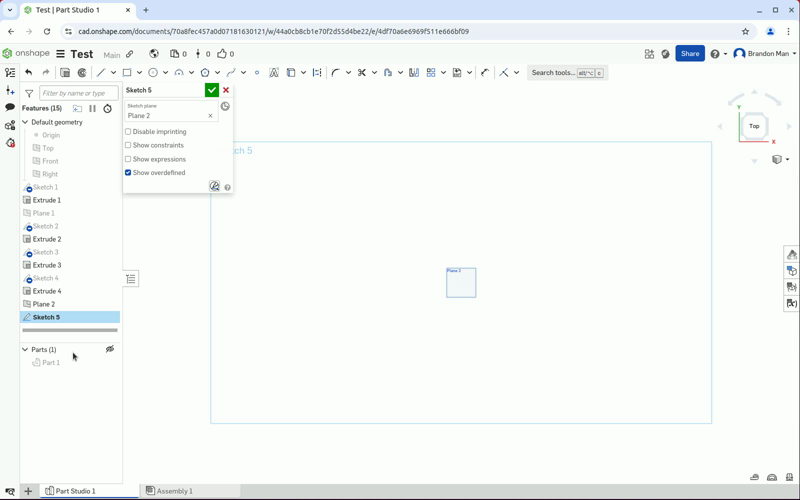
key(c)
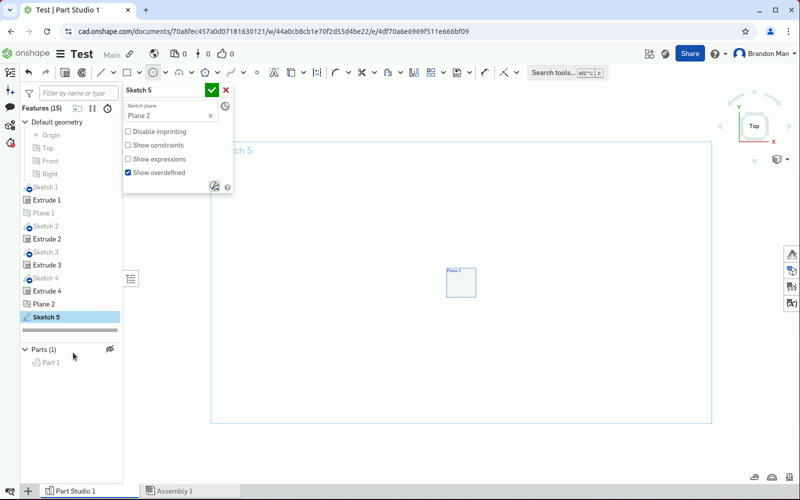
key_down(shift)
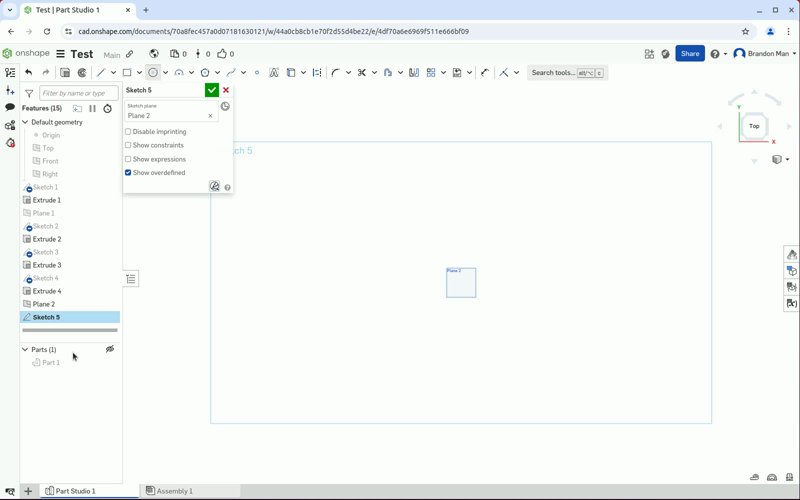
mouse_move(498, 339)
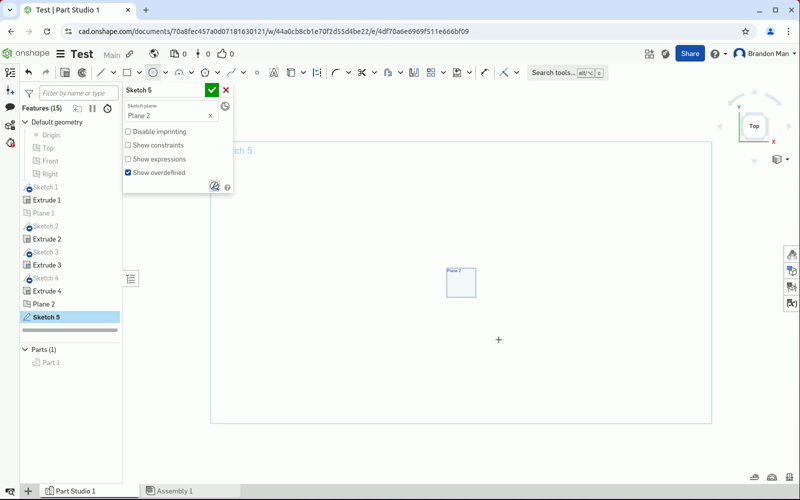
click(498, 339)
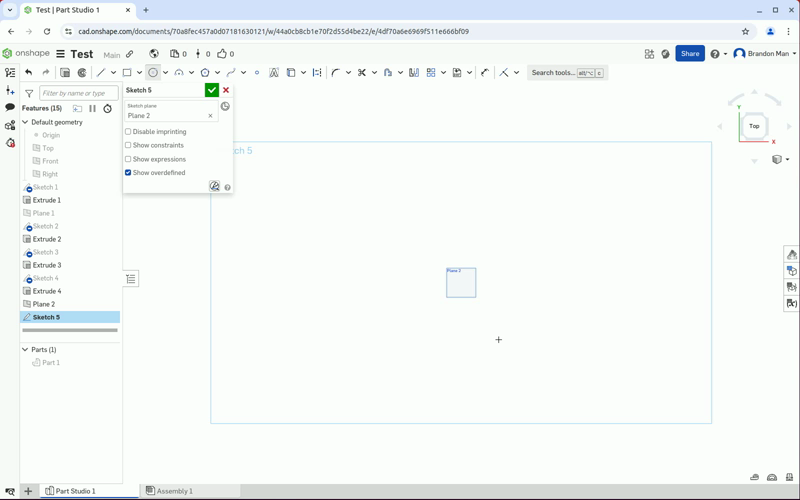
key_up(shift)
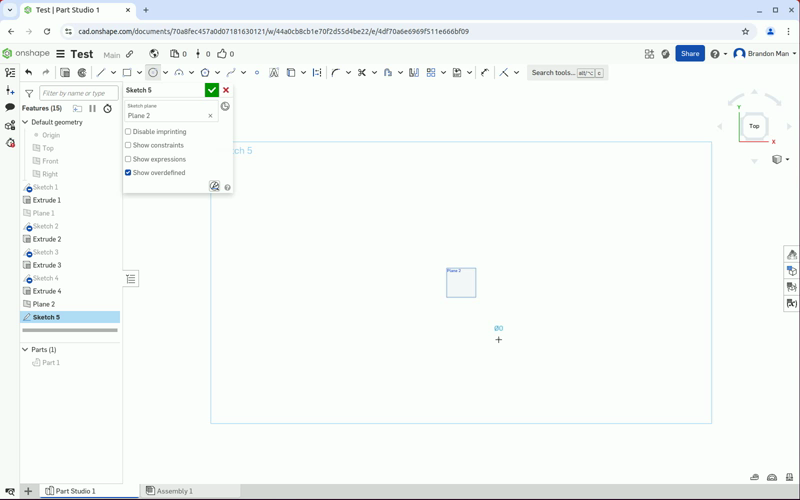
mouse_move(508, 339)
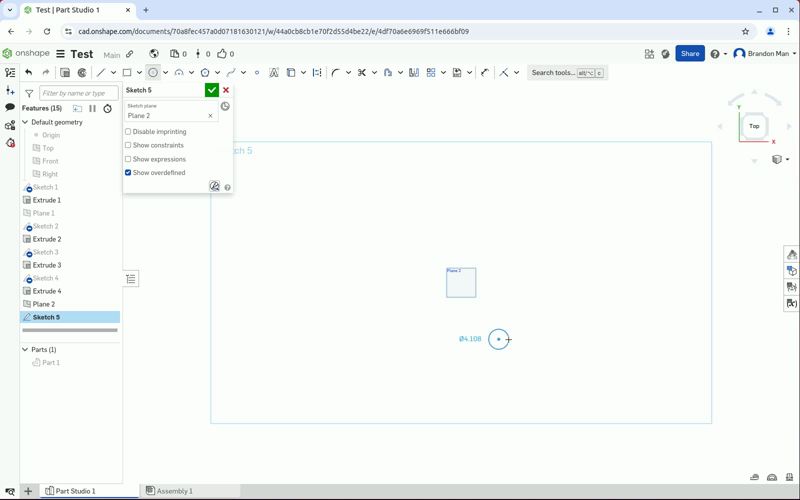
click(508, 339)
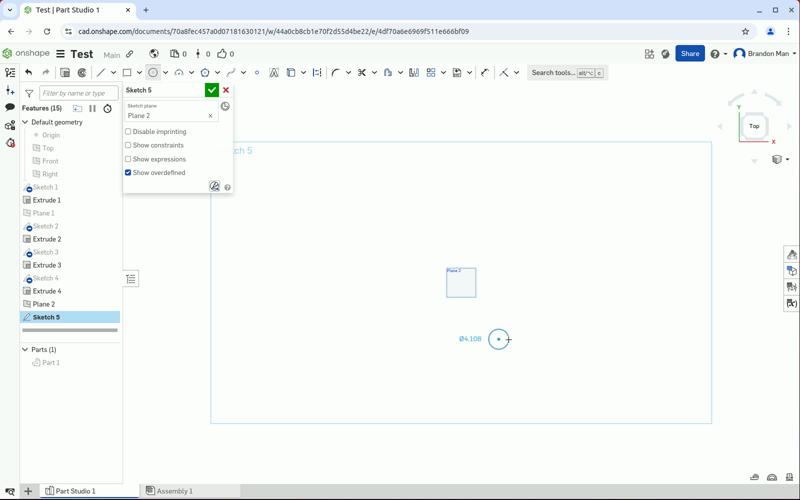
key(esc)
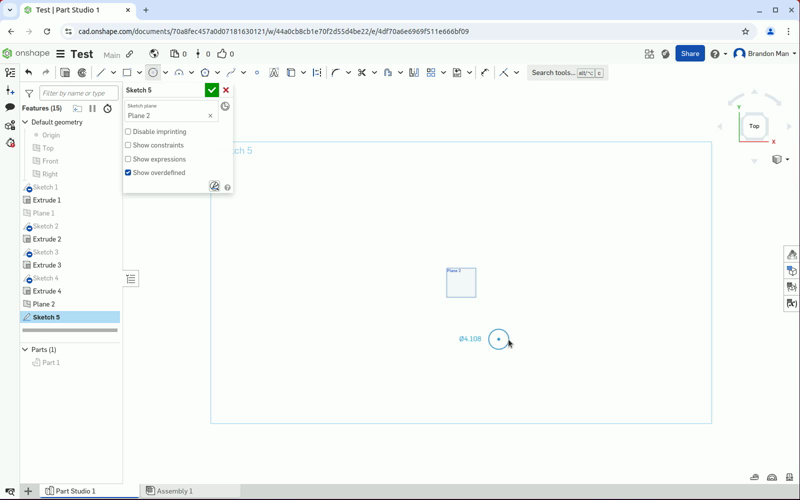
mouse_move(498, 346)
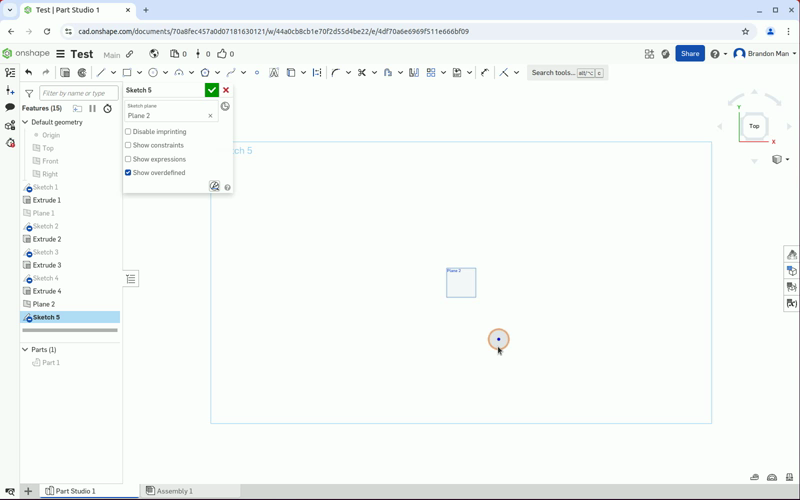
scroll(6)
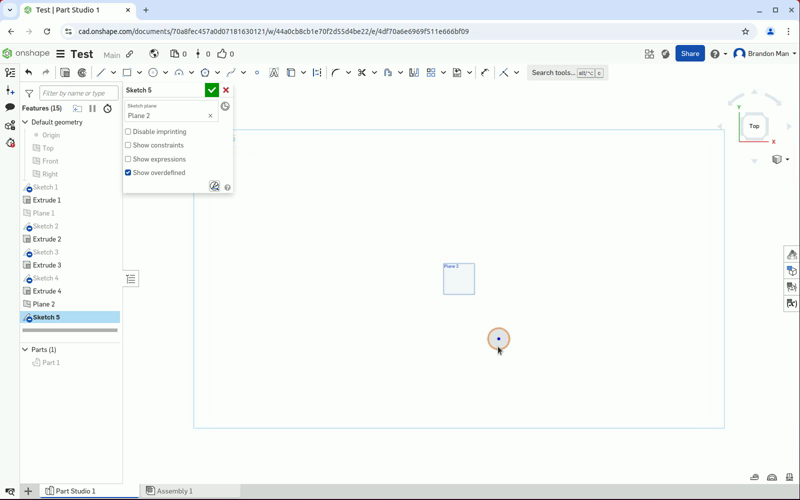
scroll(6)
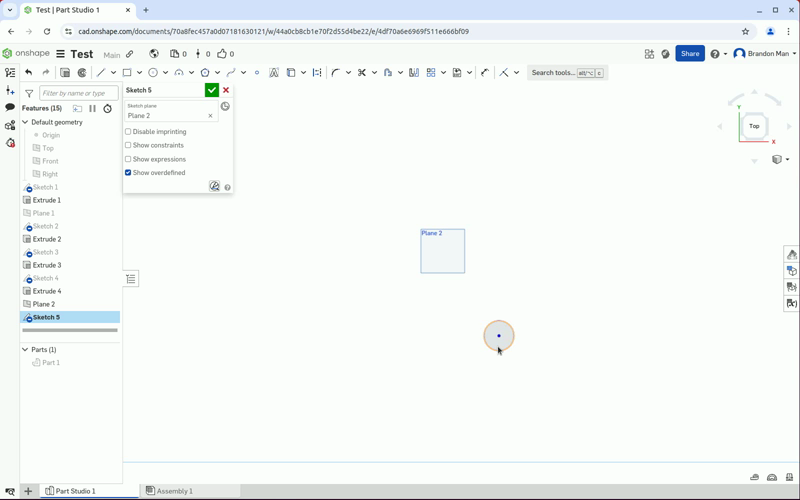
scroll(6)
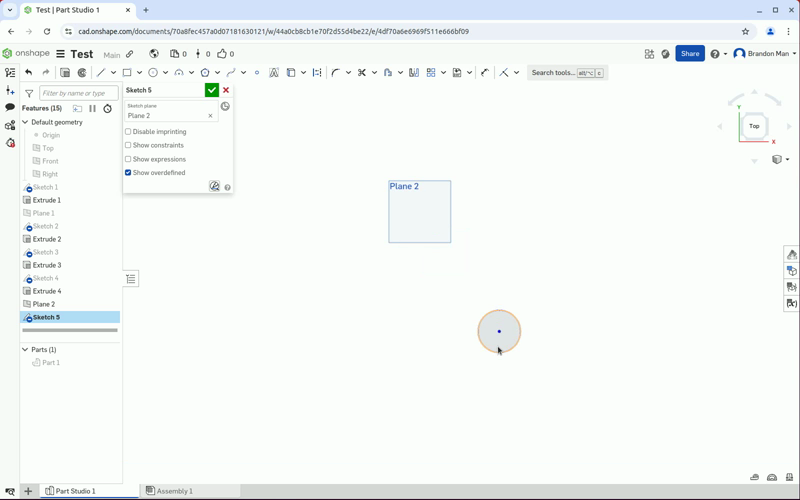
scroll(6)
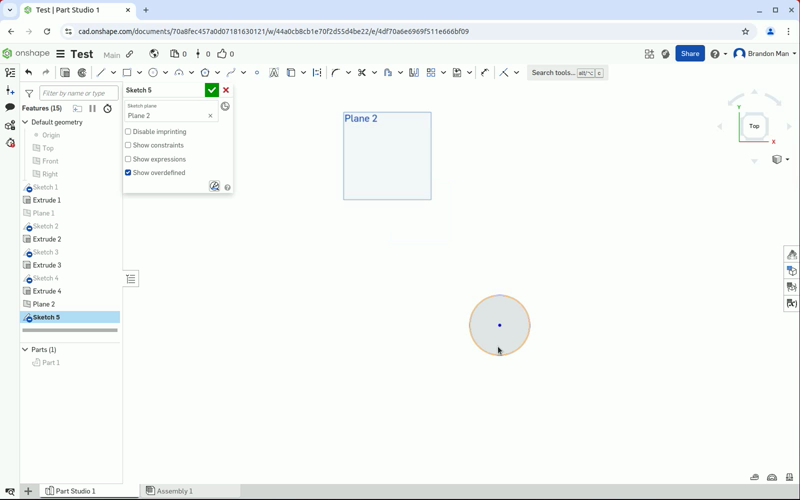
scroll(6)
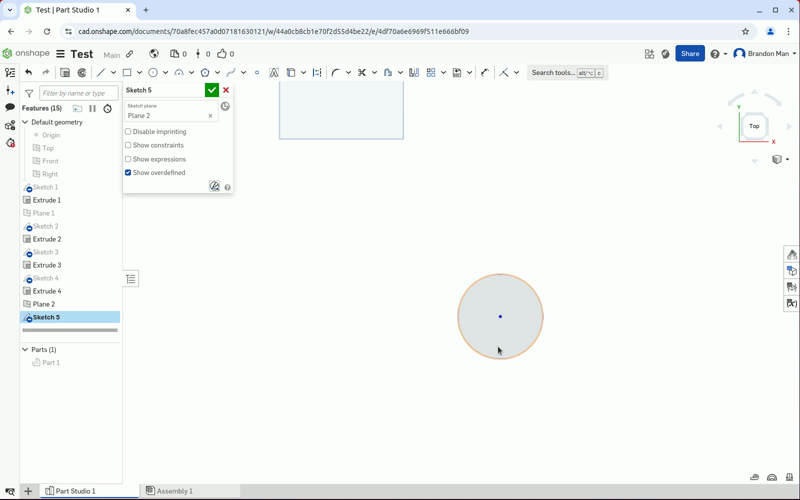
scroll(6)
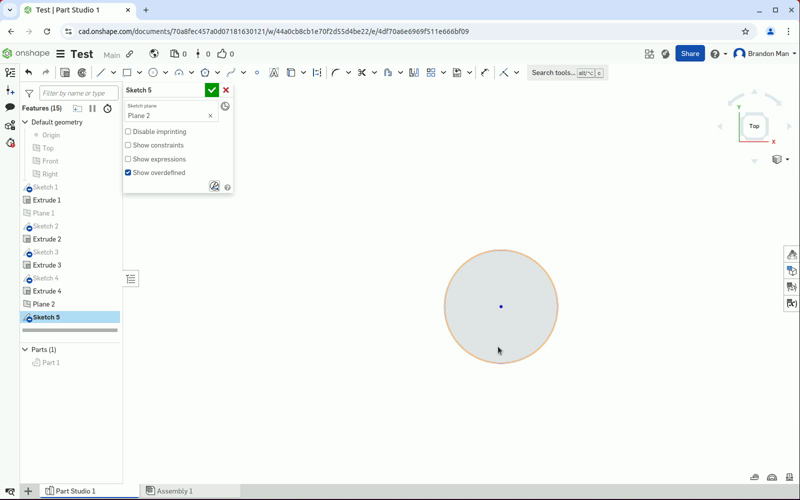
scroll(6)
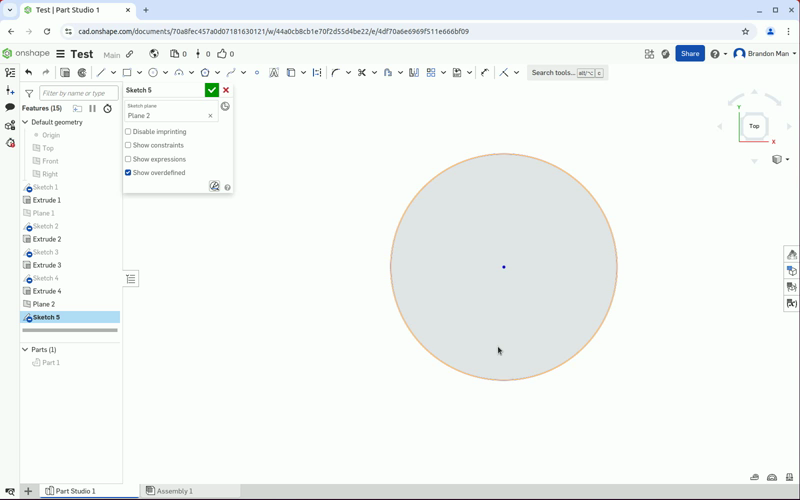
click(498, 346)
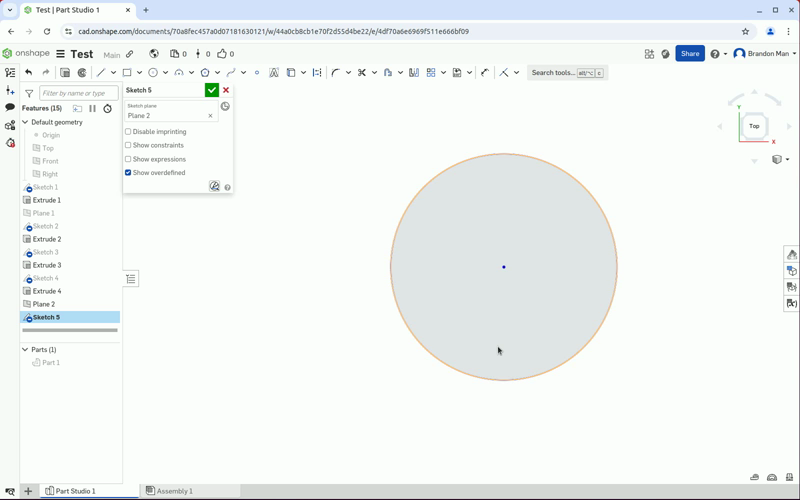
scroll(-6)
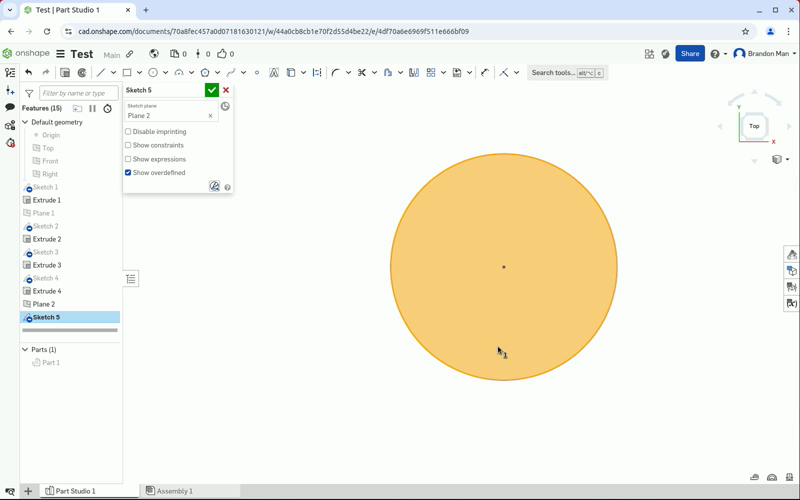
scroll(-6)
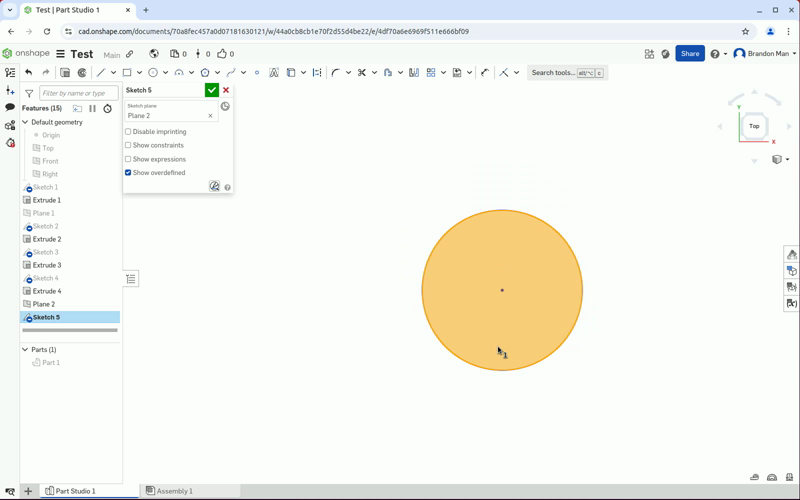
scroll(-6)
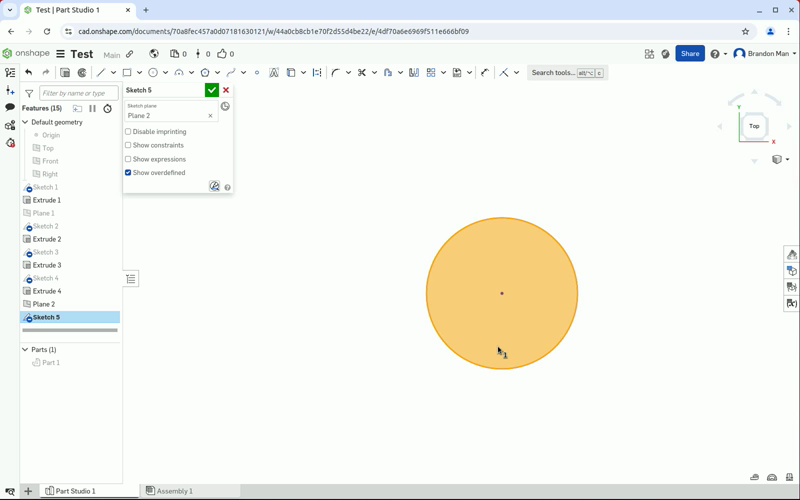
scroll(-6)
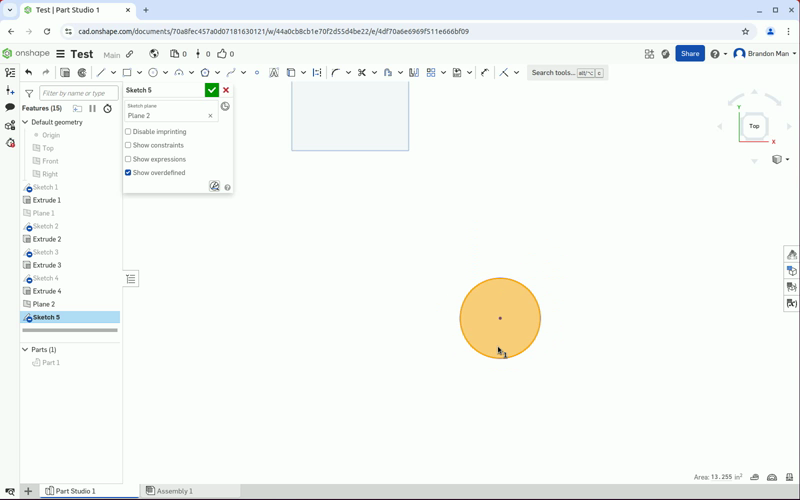
scroll(-6)
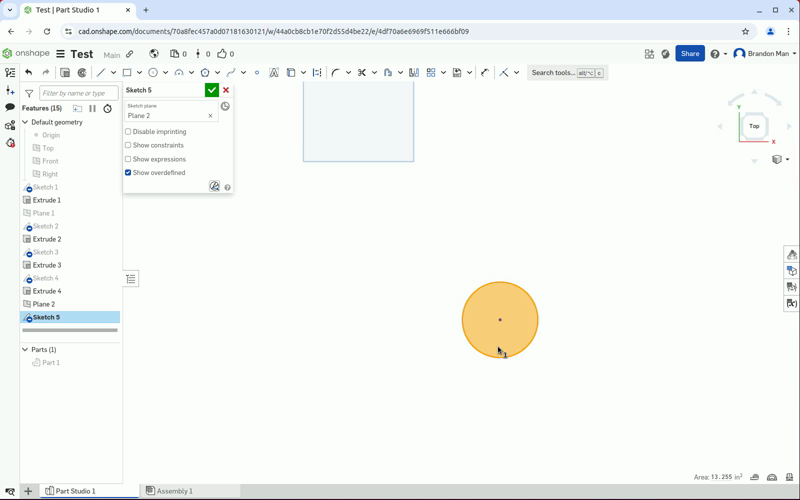
scroll(-6)
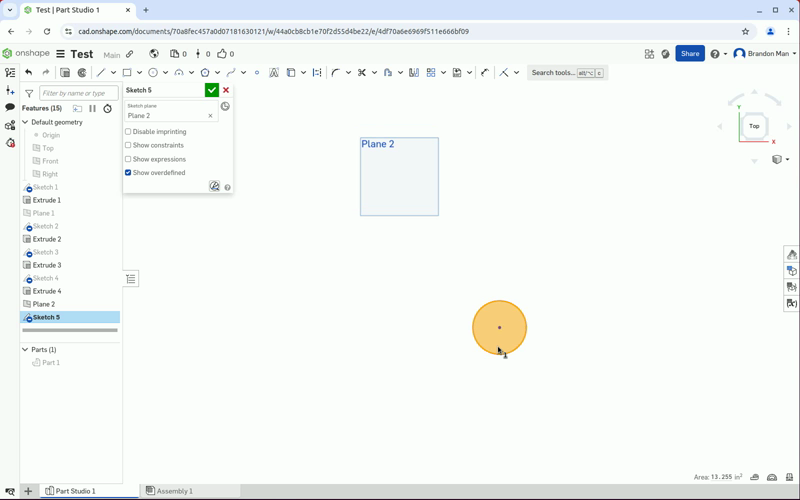
scroll(-6)
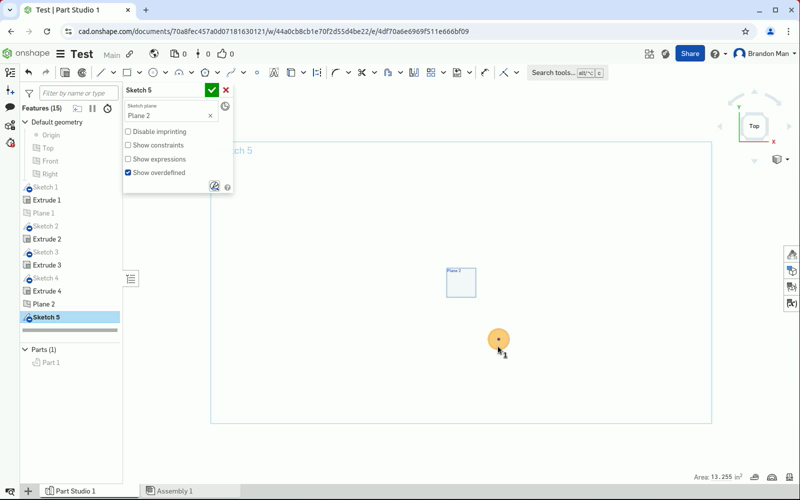
mouse_move(73, 352)
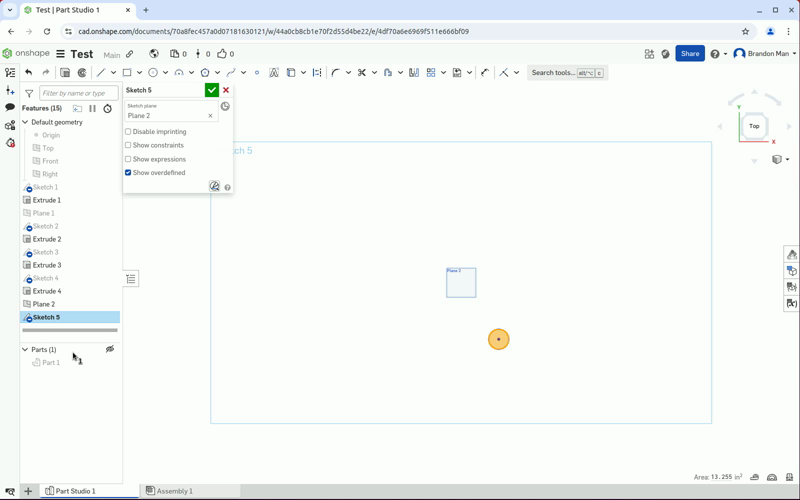
key(shift+y)
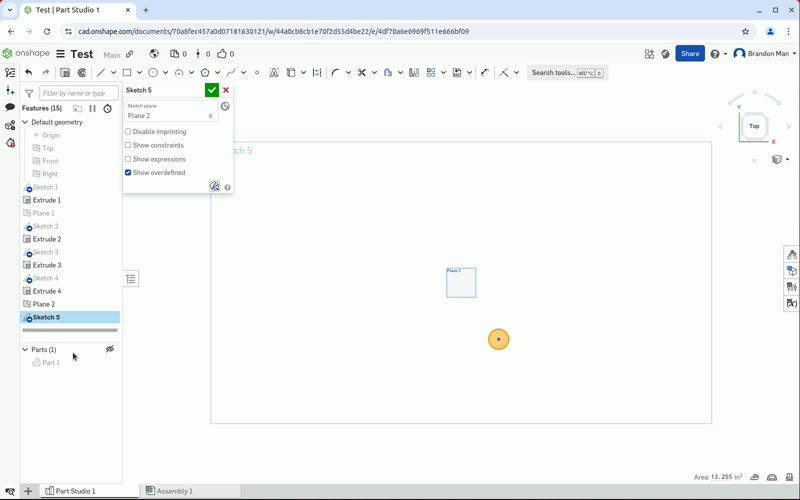
key(shift+e)
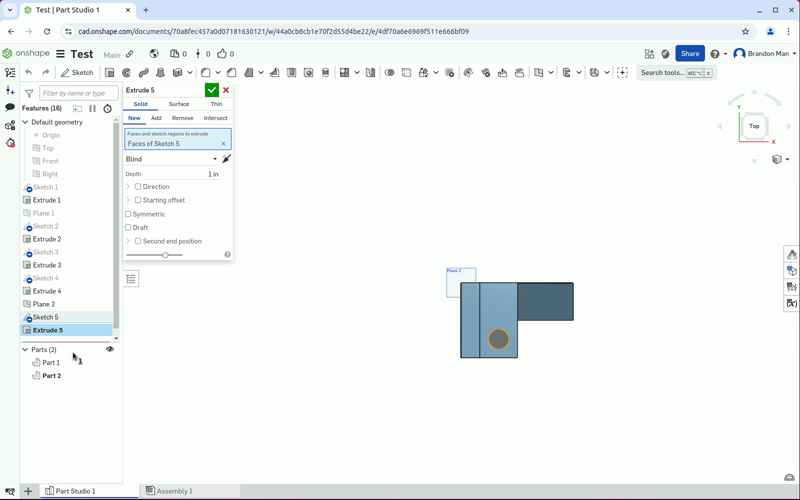
mouse_move(143, 106)
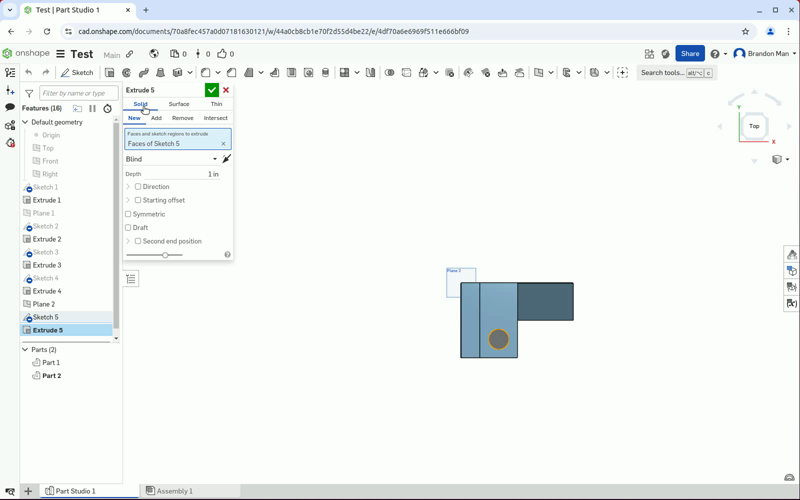
click(143, 106)
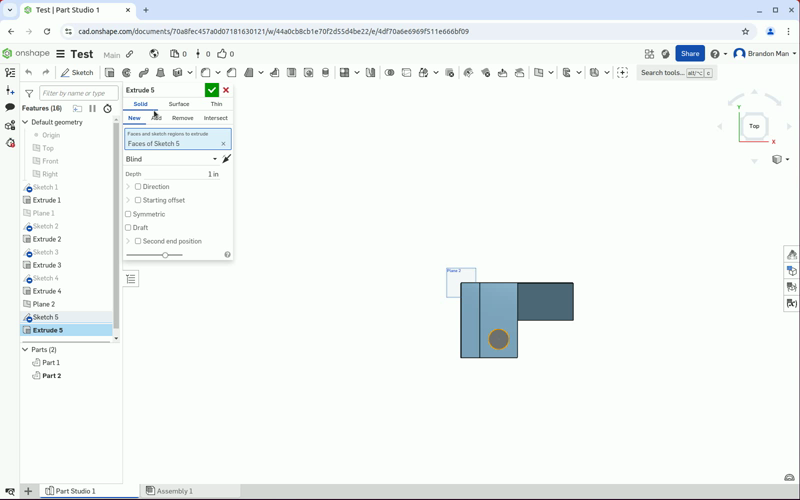
mouse_move(186, 120)
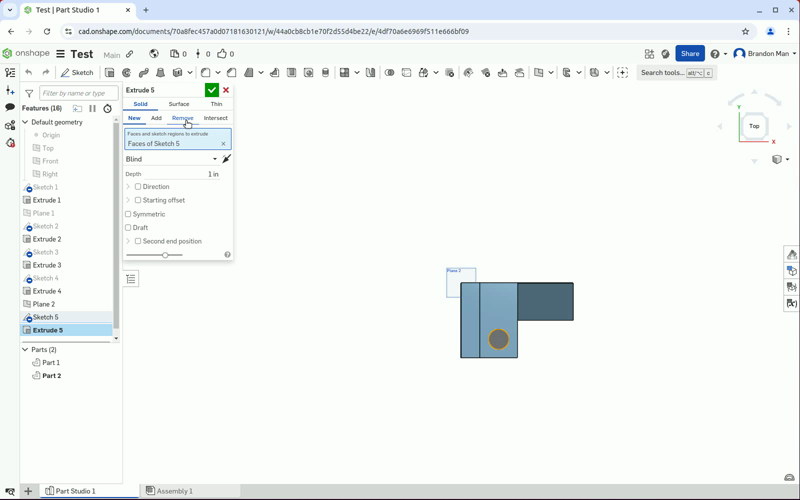
click(186, 120)
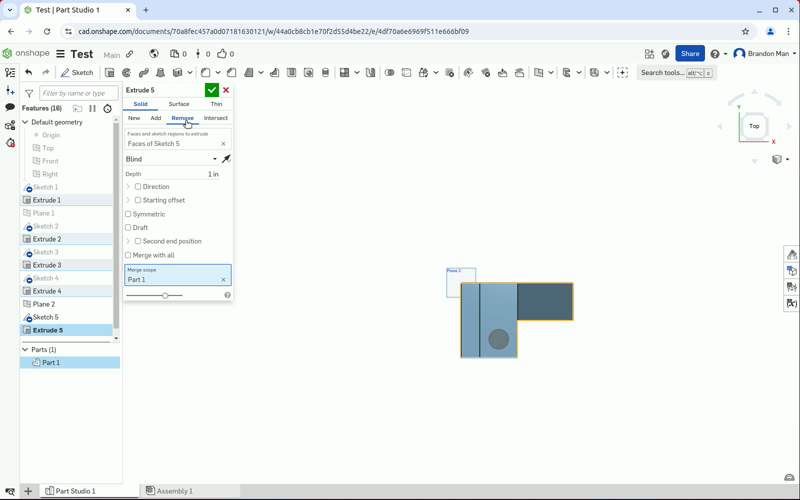
key(tab, 4)
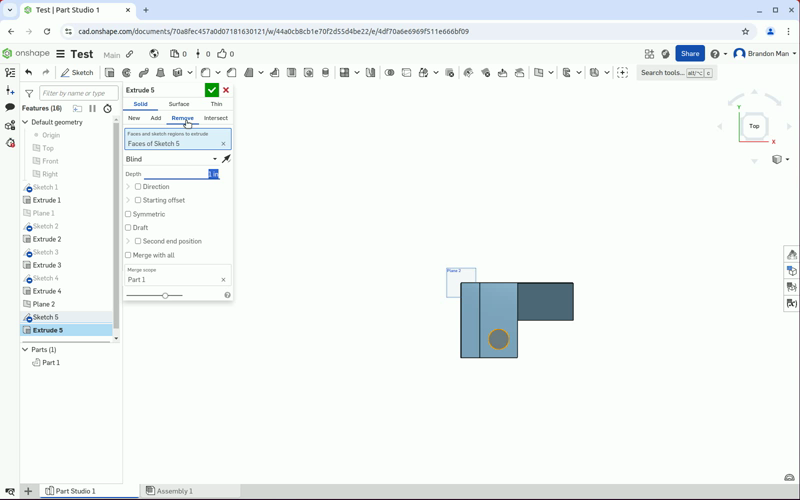
text(15.405)
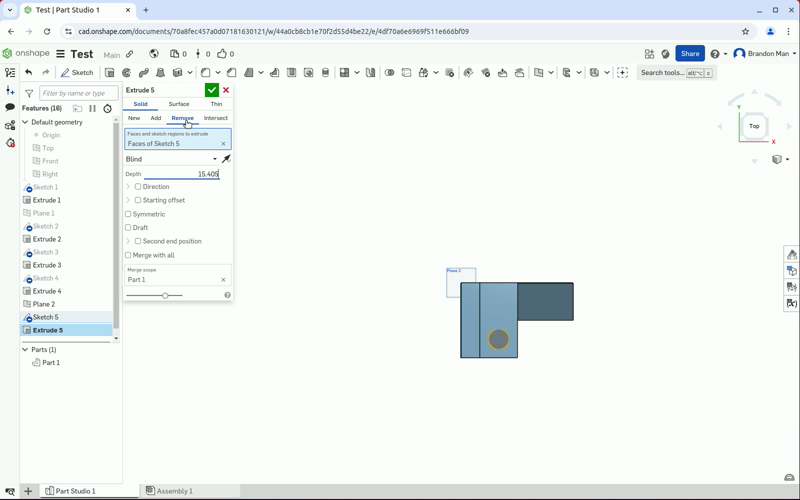
key(tab, 6)
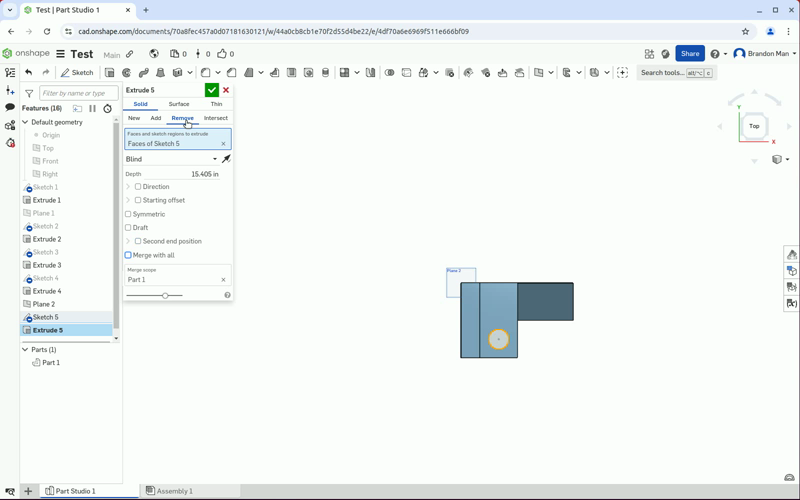
key(space)
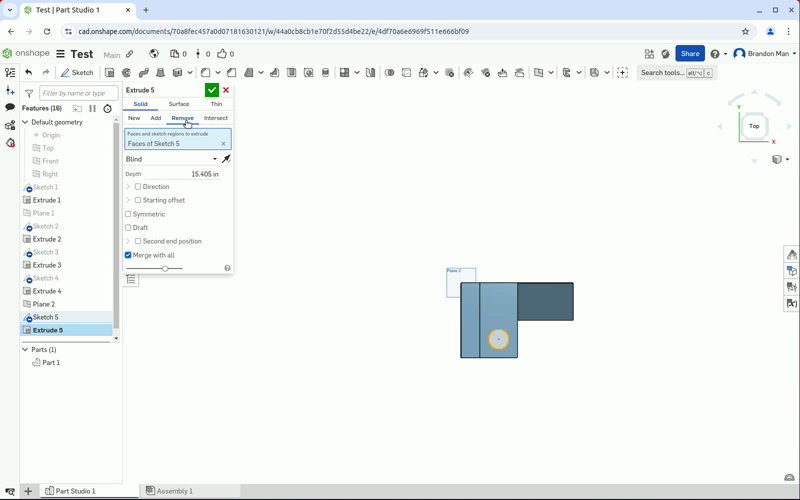
key(enter)
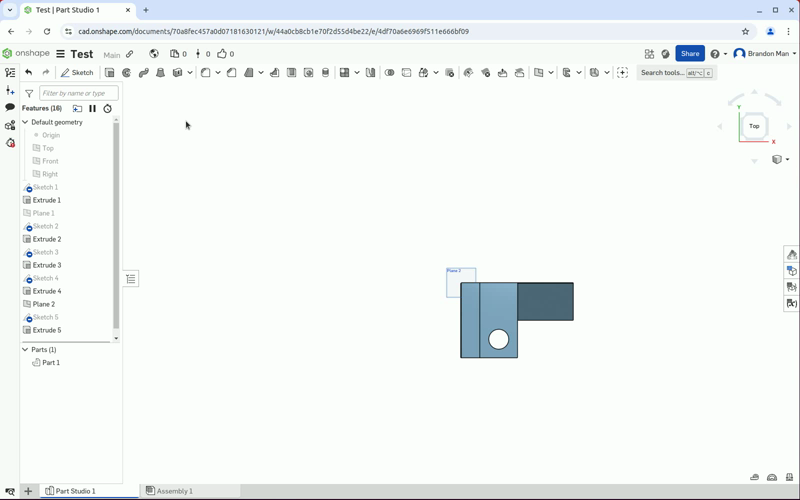
key(shift+h)
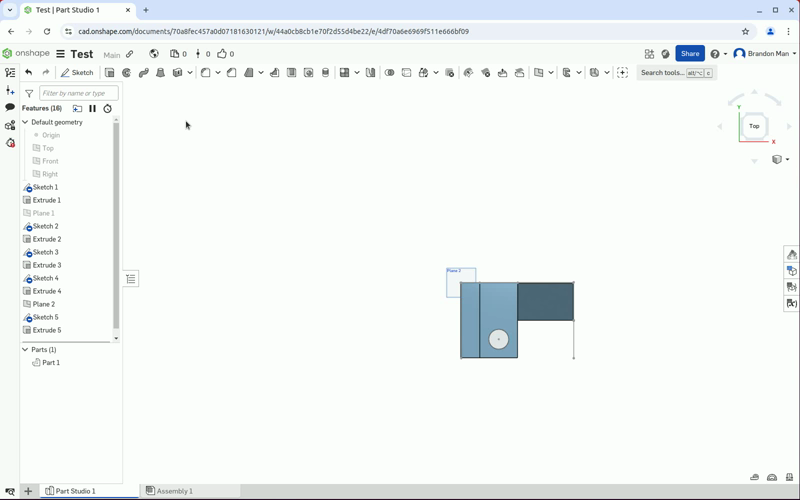
key(shift+h)
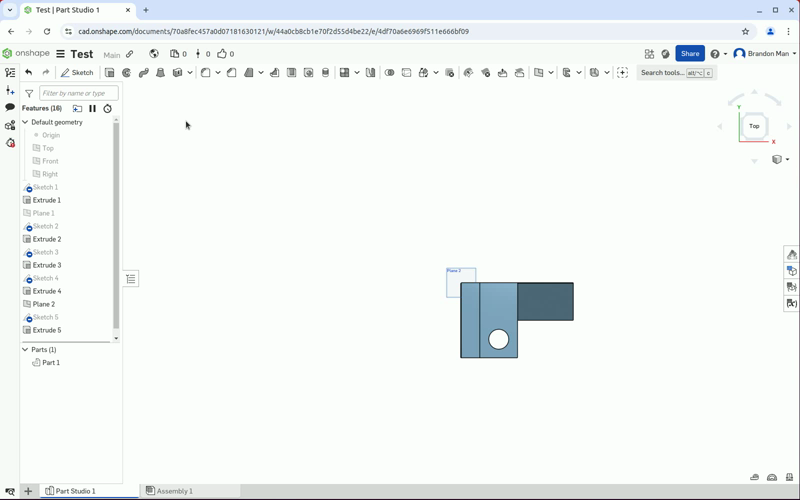
mouse_move(69, 189)
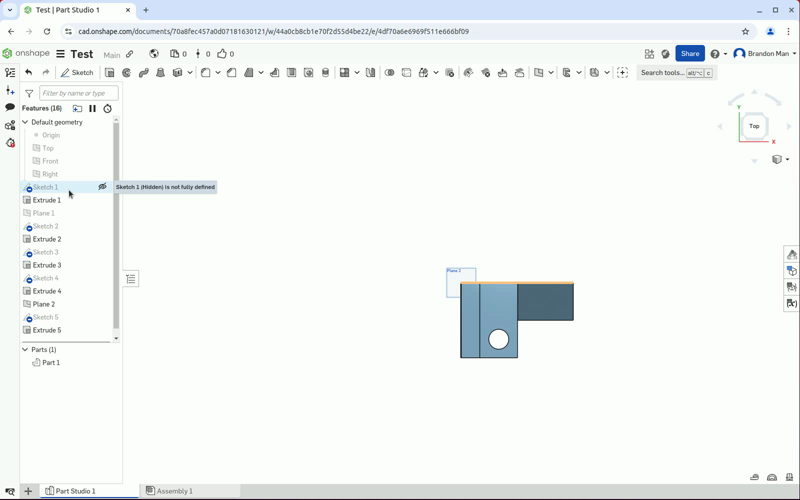
click(69, 189)
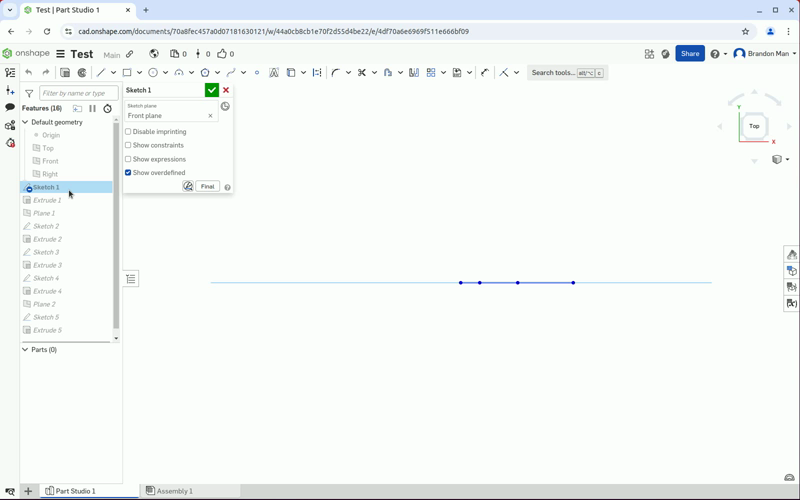
mouse_move(229, 92)
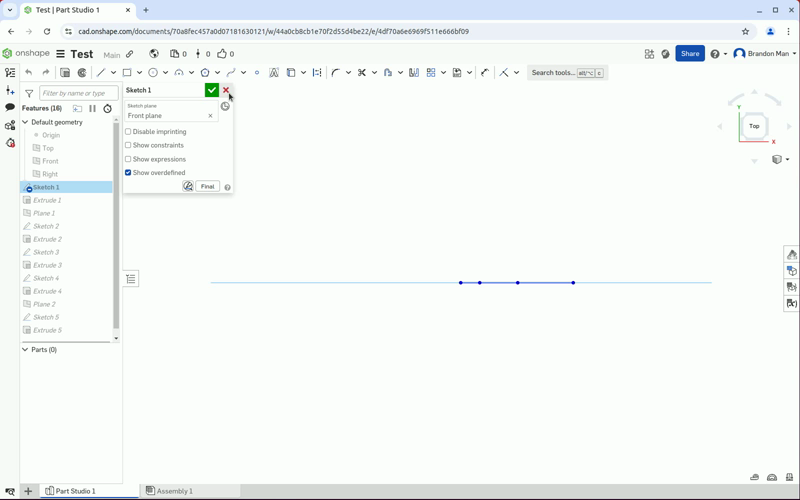
click(229, 92)
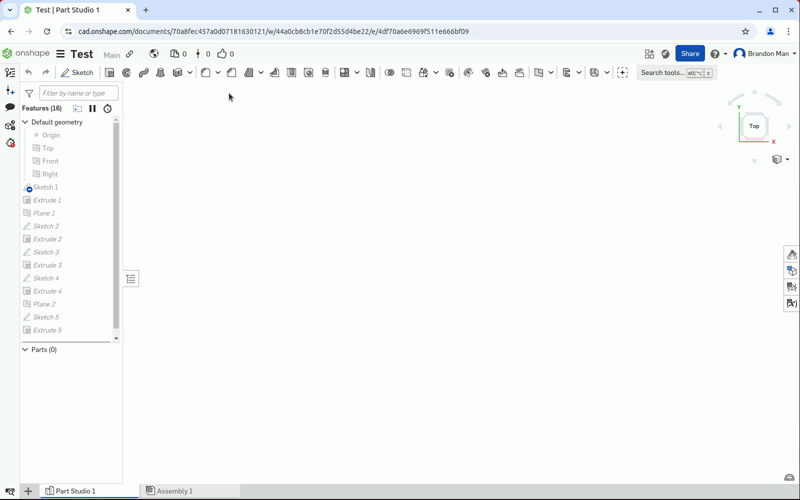
key(shift+s)
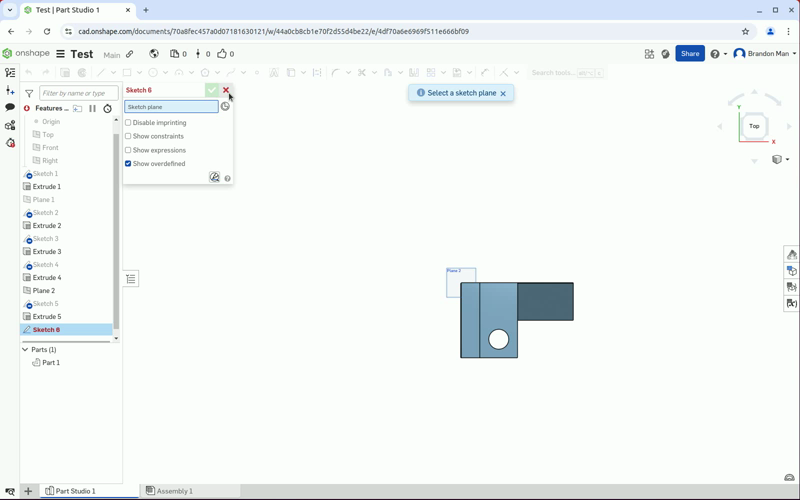
mouse_move(69, 293)
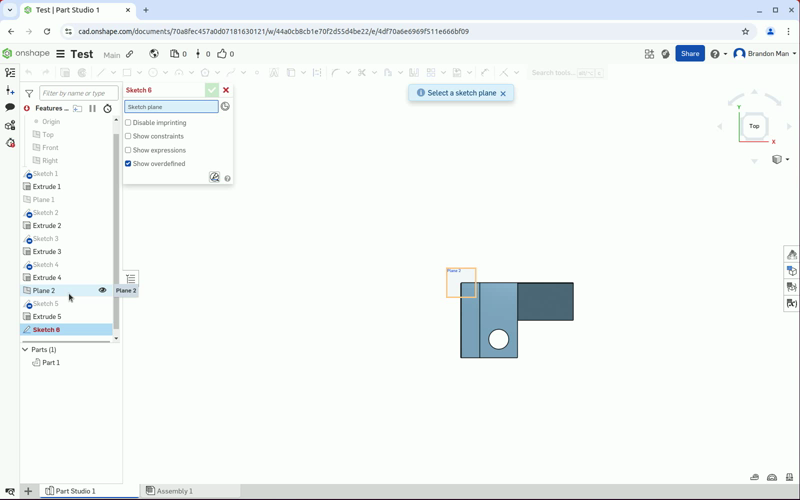
click(69, 293)
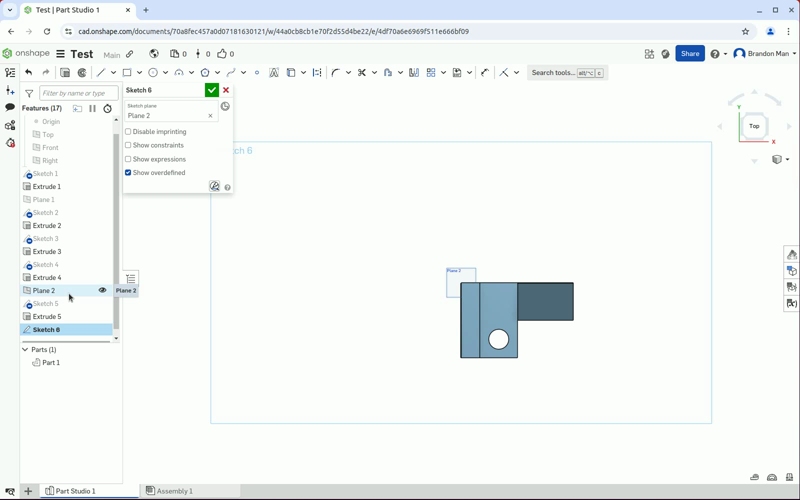
mouse_move(73, 352)
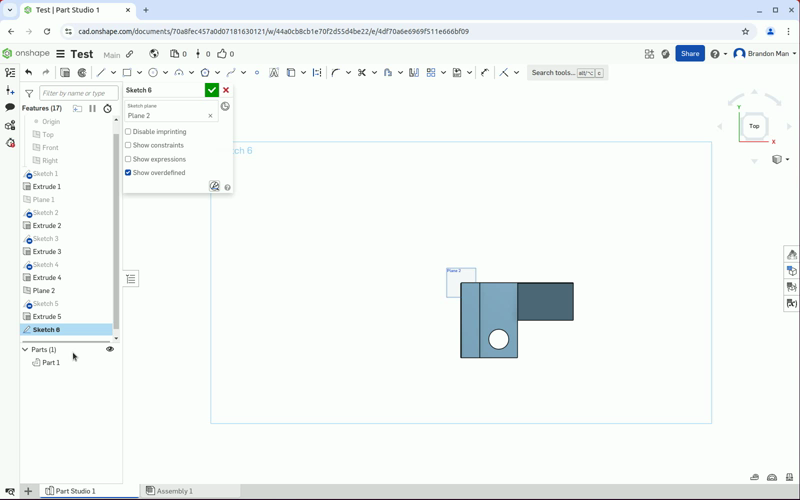
key(y)
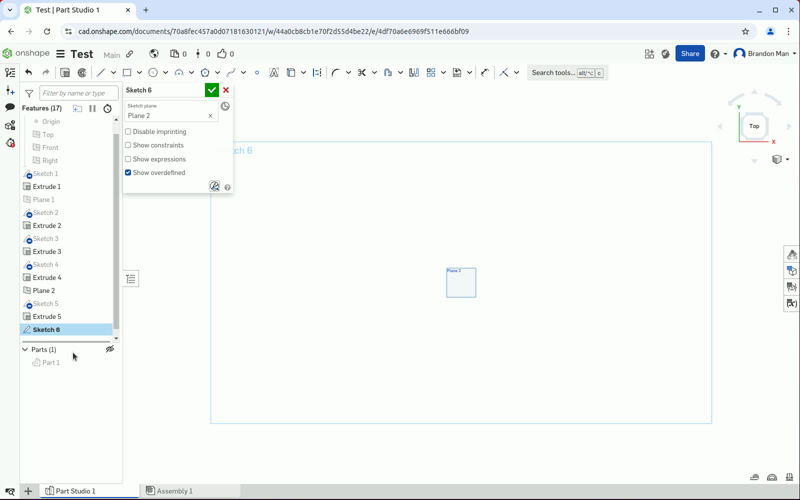
key(c)
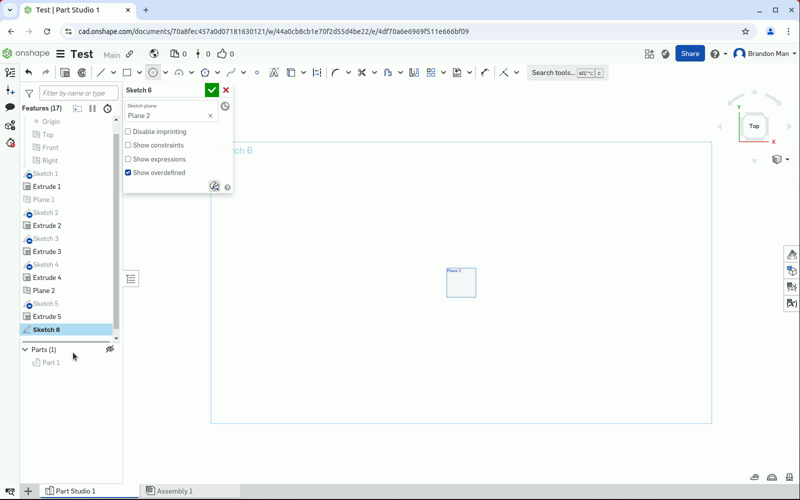
key_down(shift)
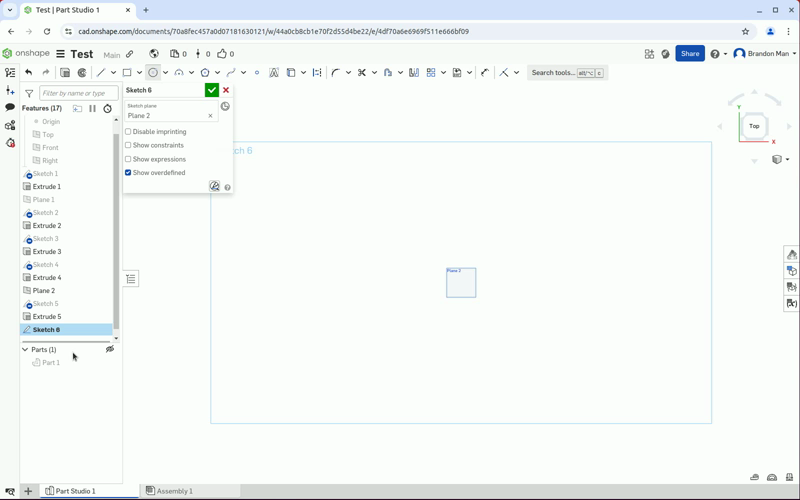
mouse_move(498, 301)
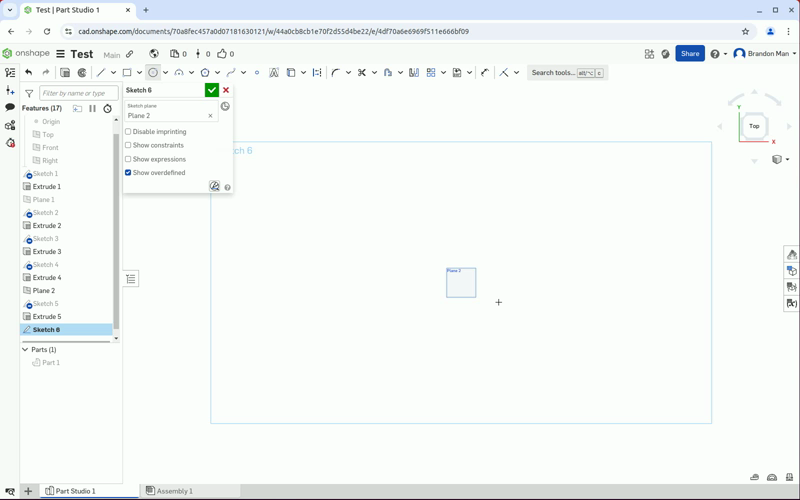
click(498, 301)
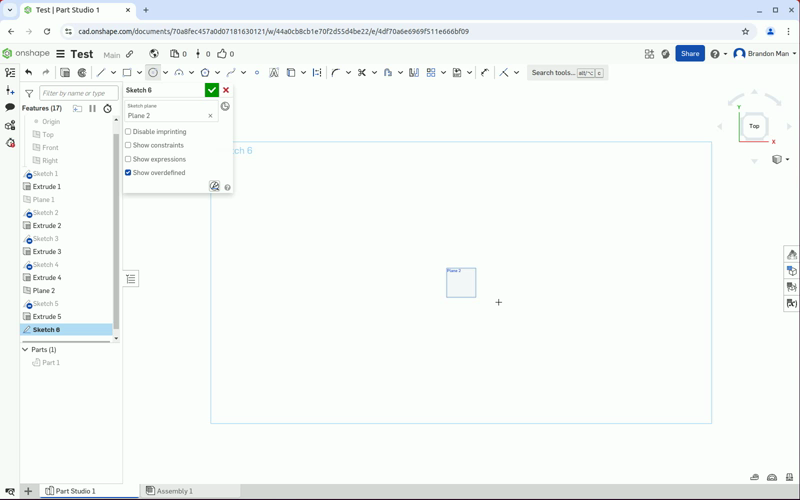
key_up(shift)
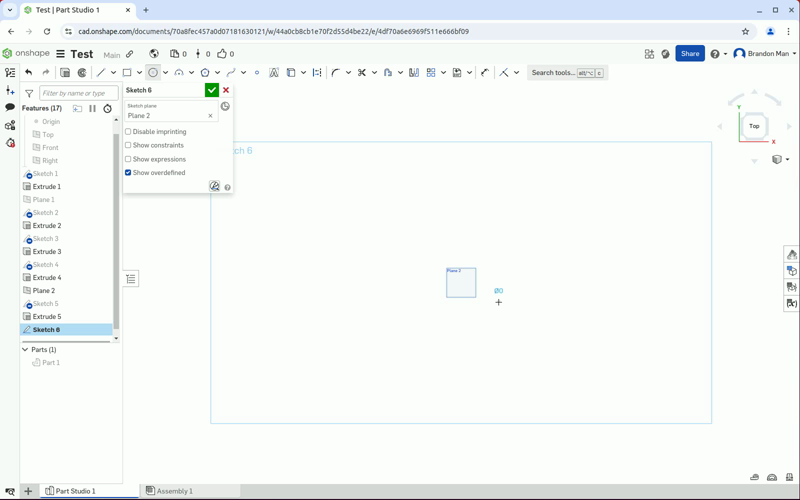
mouse_move(508, 301)
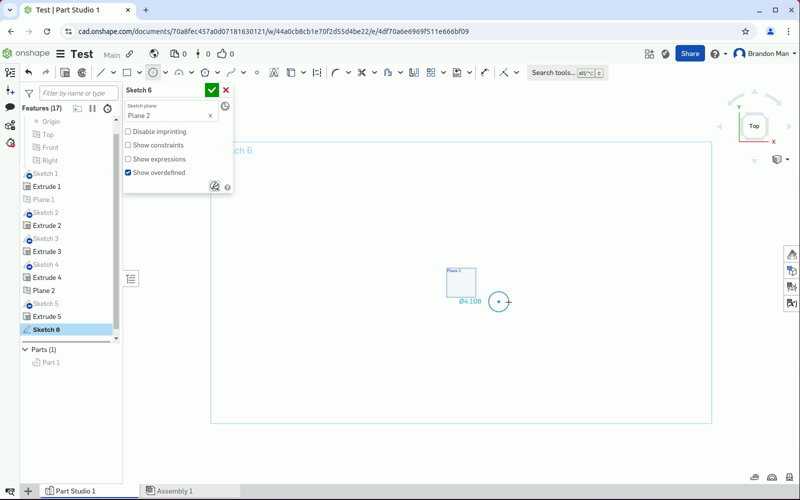
click(508, 301)
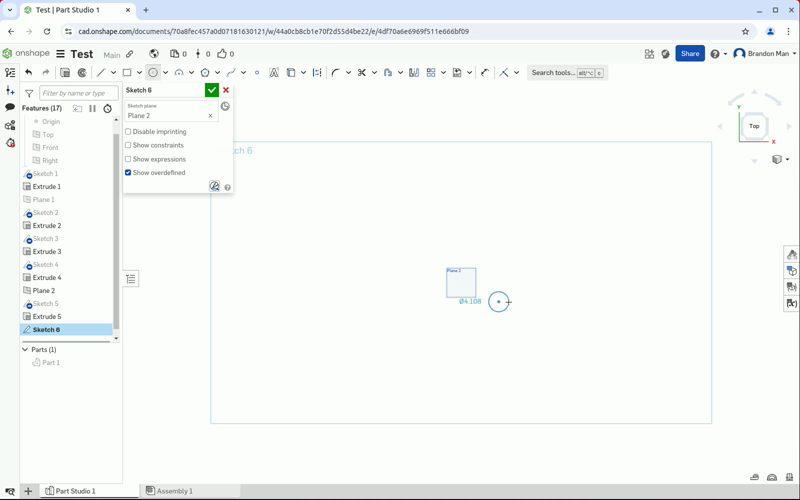
key(esc)
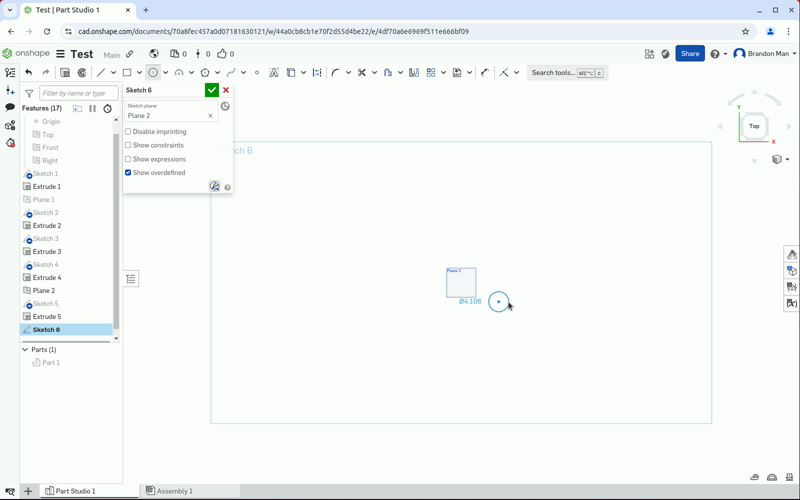
mouse_move(501, 301)
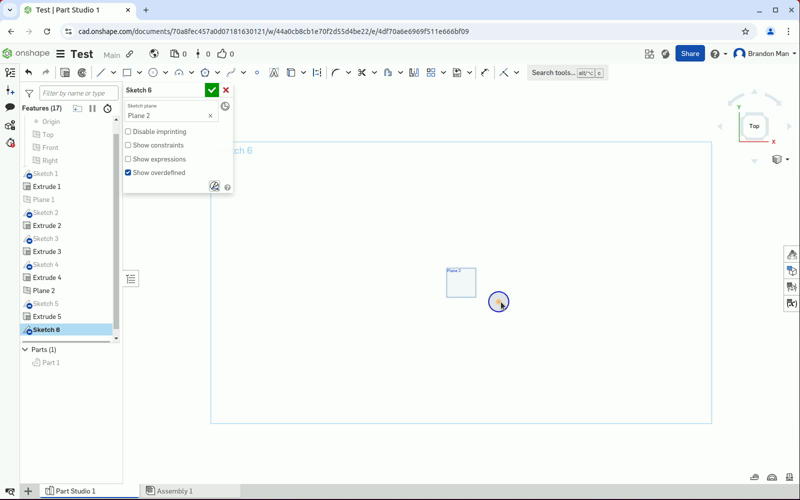
scroll(6)
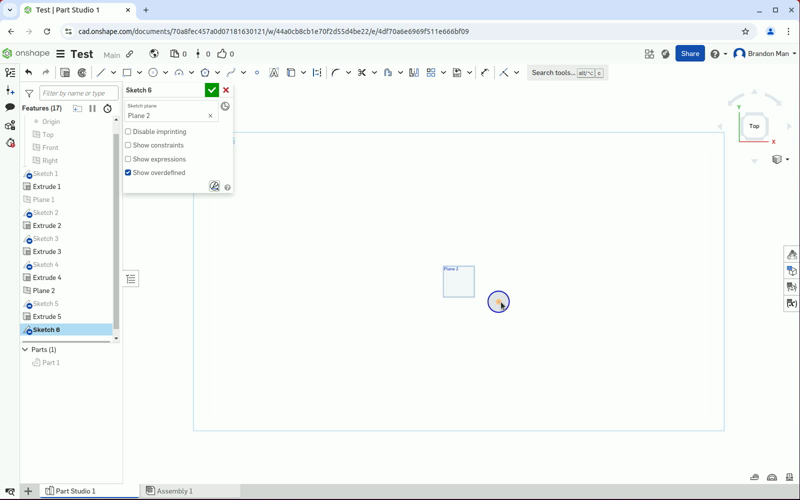
scroll(6)
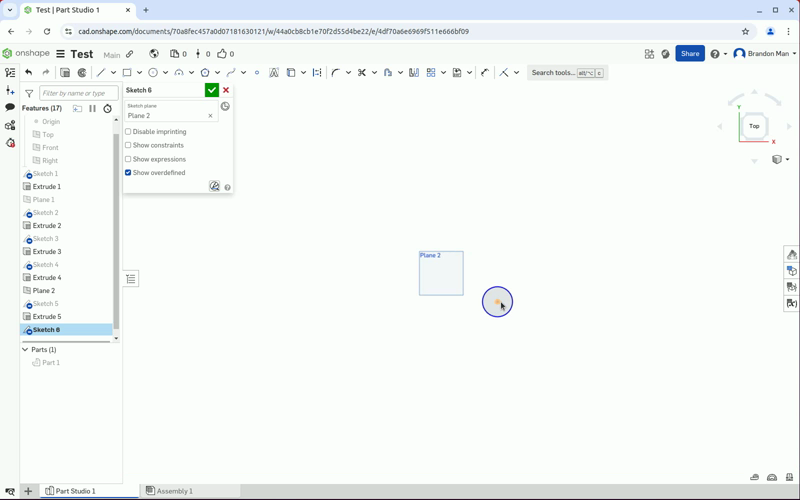
scroll(6)
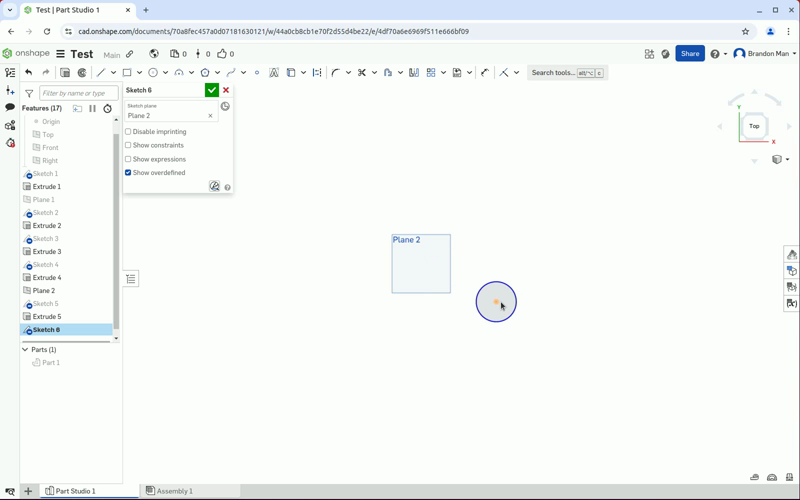
scroll(6)
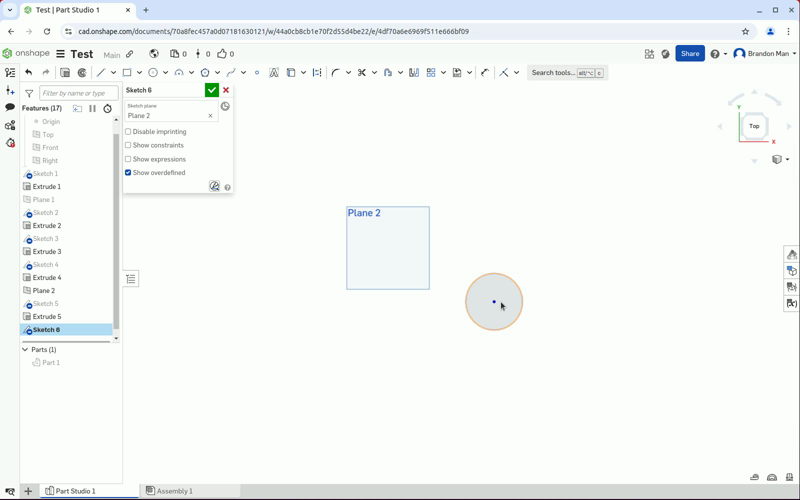
scroll(6)
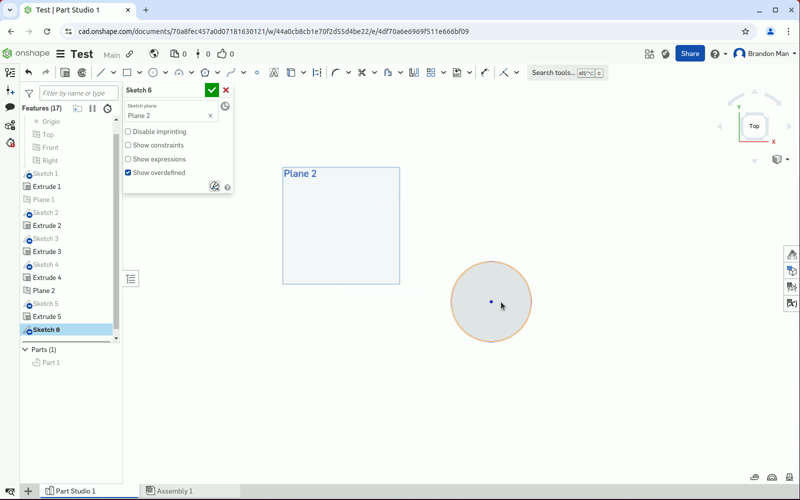
scroll(6)
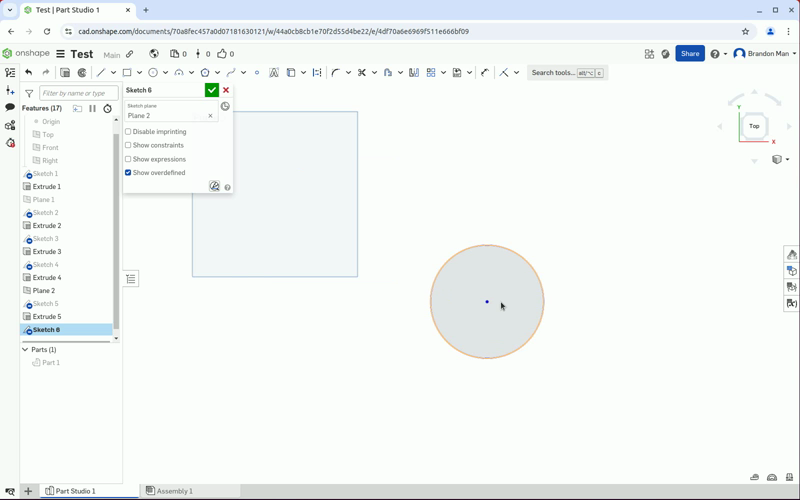
scroll(6)
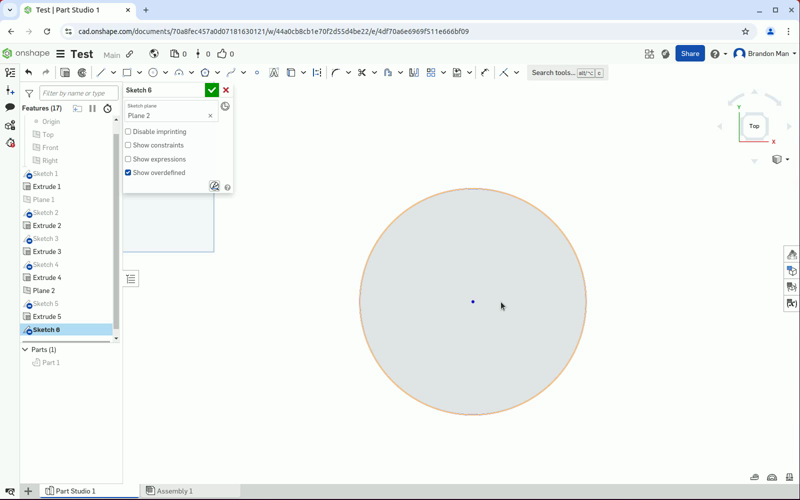
click(501, 301)
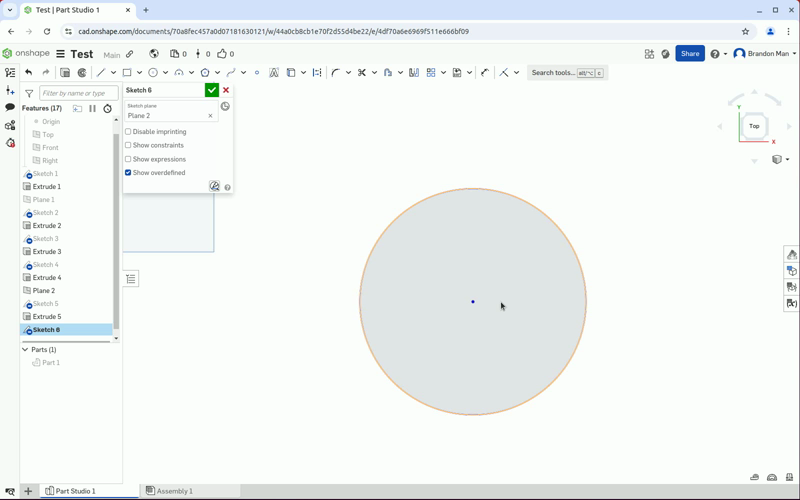
scroll(-6)
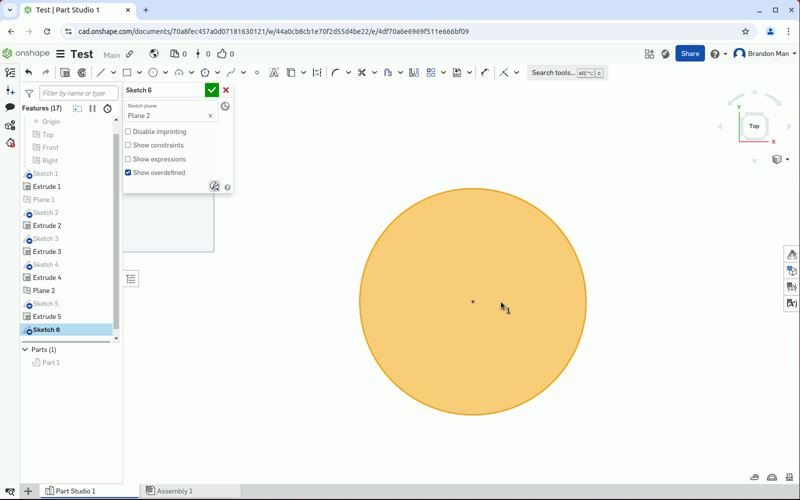
scroll(-6)
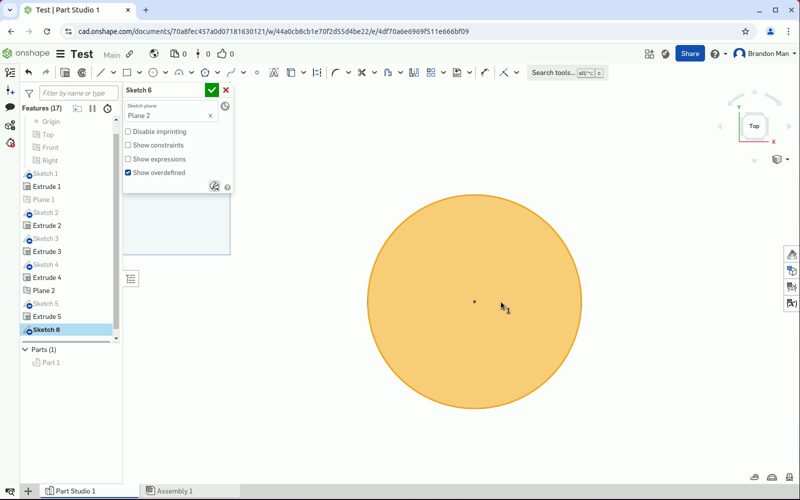
scroll(-6)
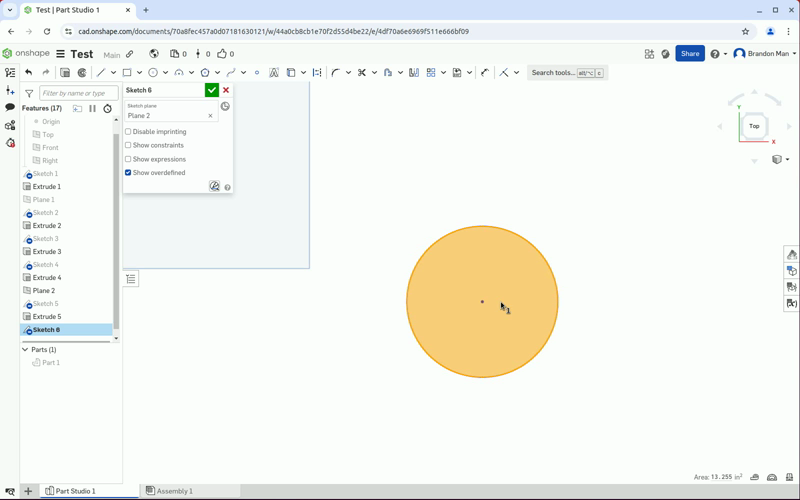
scroll(-6)
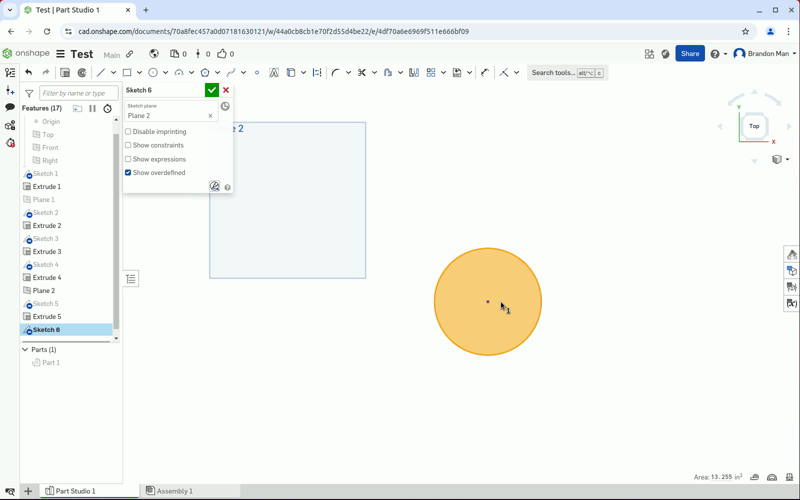
scroll(-6)
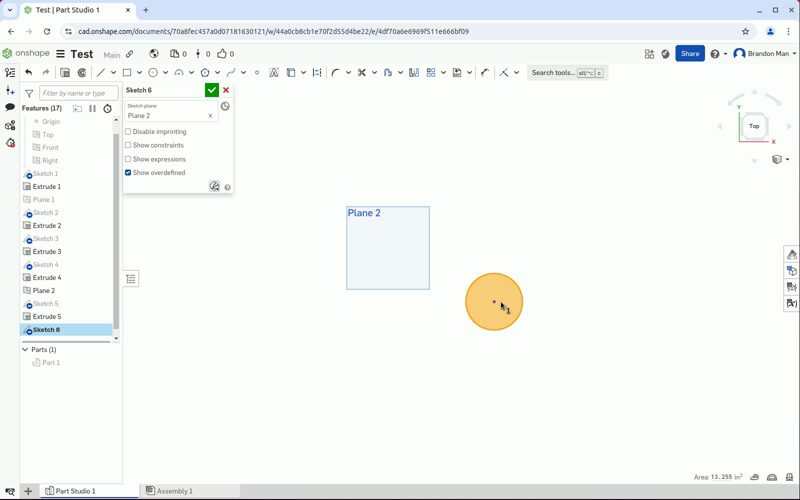
scroll(-6)
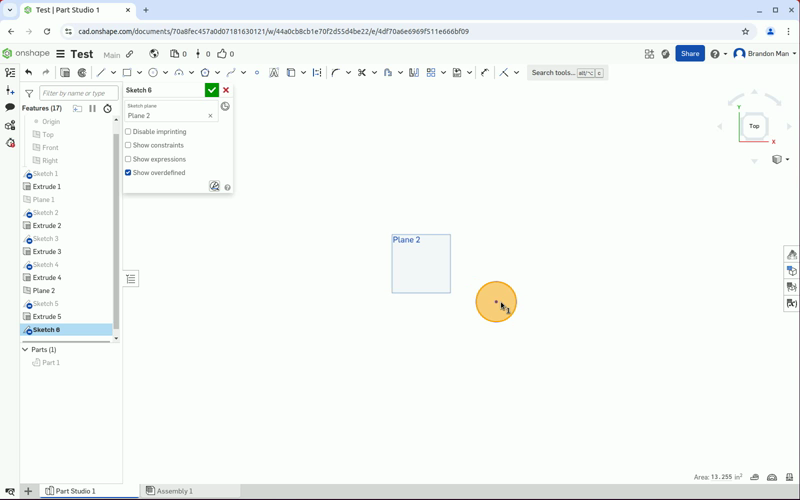
scroll(-6)
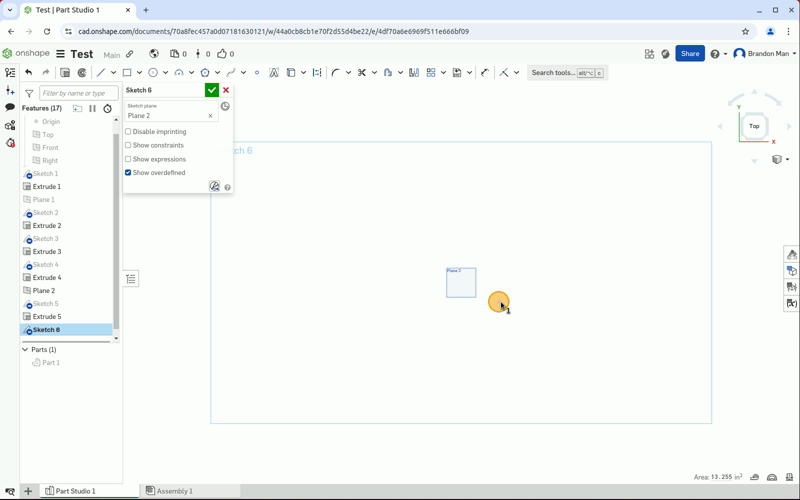
mouse_move(73, 352)
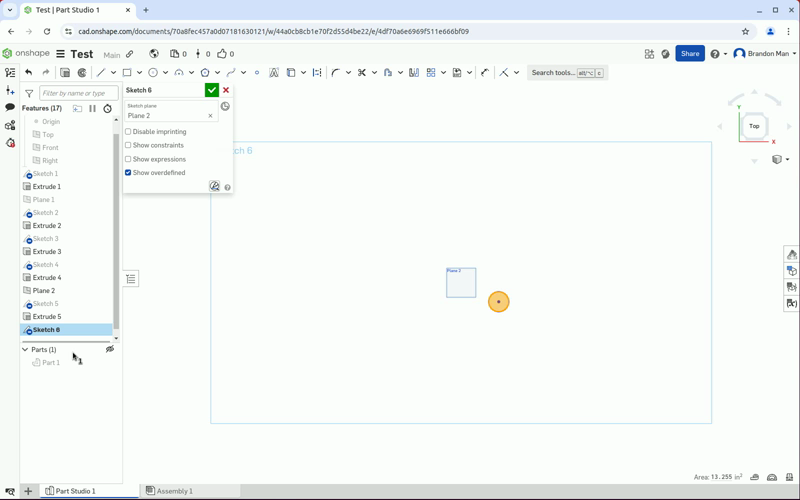
key(shift+y)
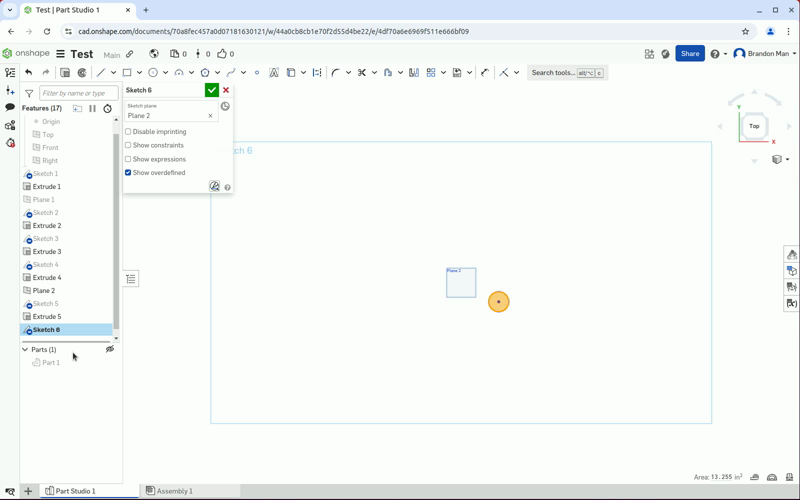
key(shift+e)
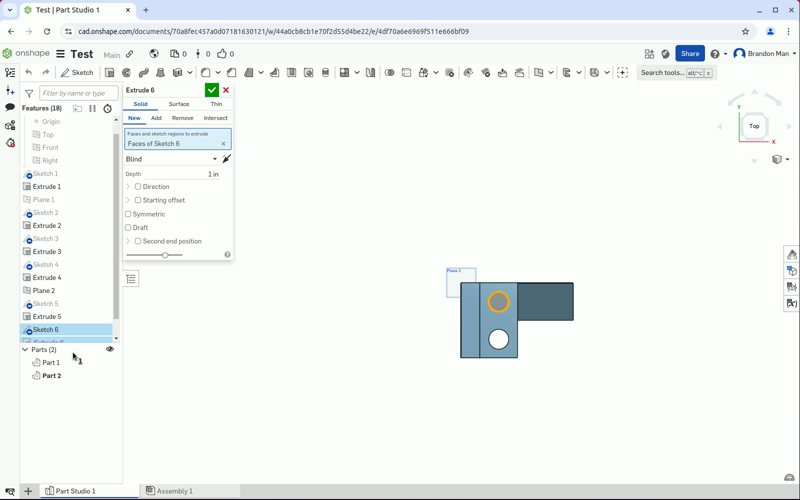
mouse_move(143, 106)
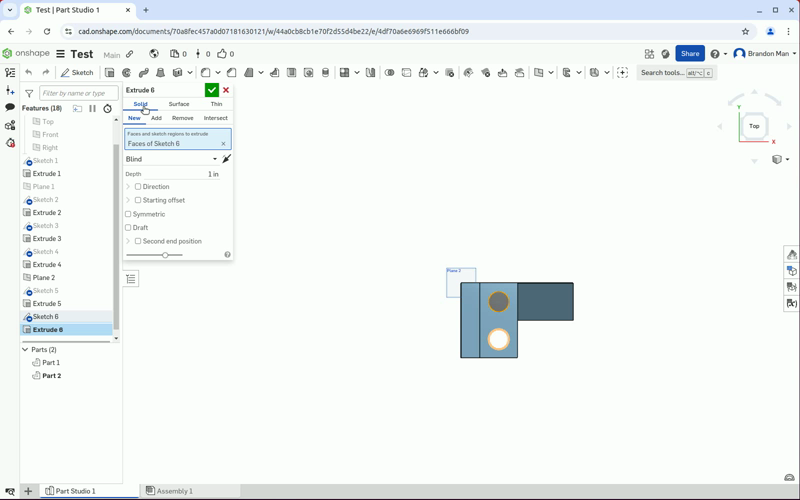
click(143, 106)
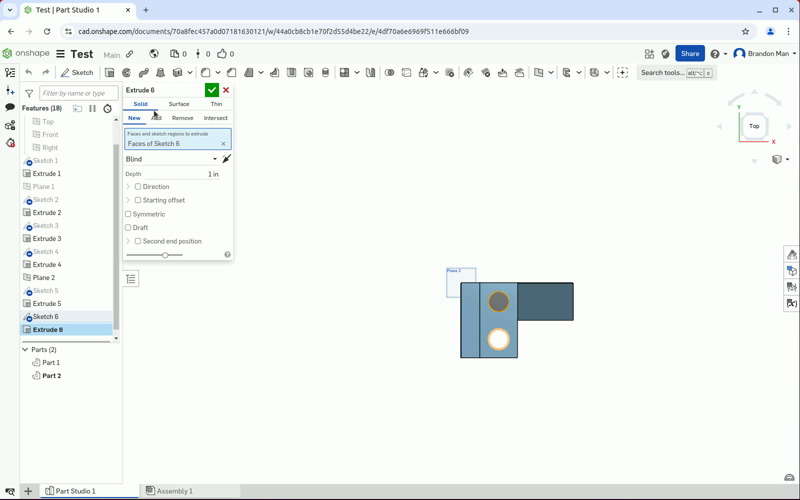
mouse_move(186, 120)
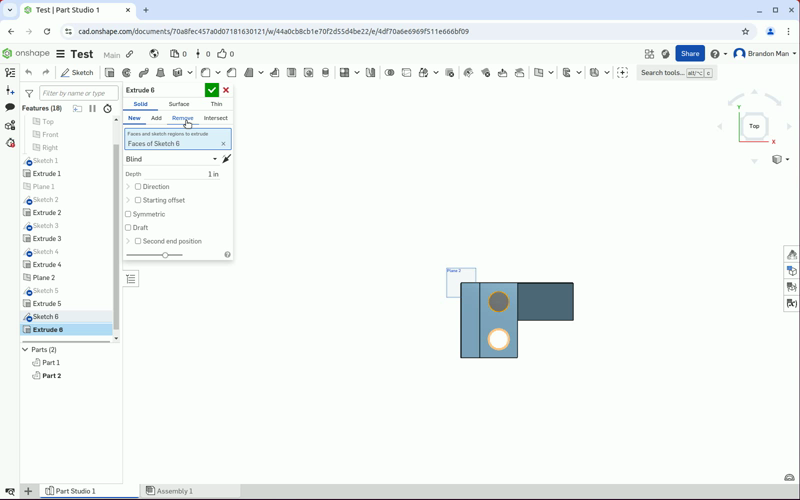
click(186, 120)
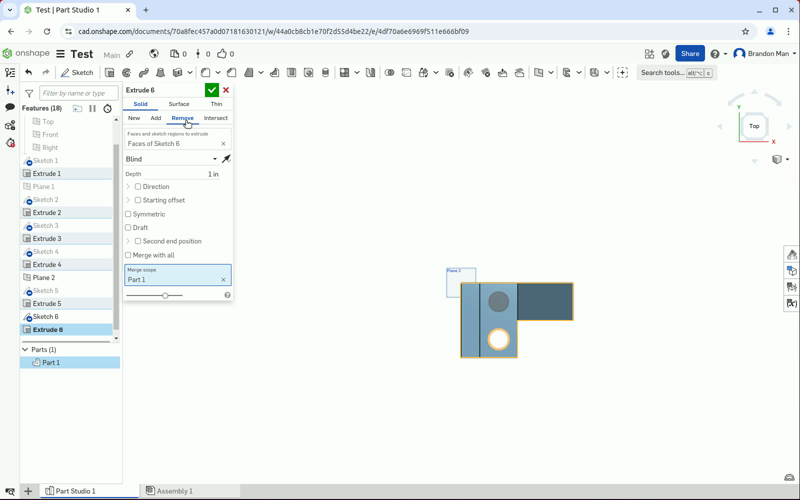
key(tab, 4)
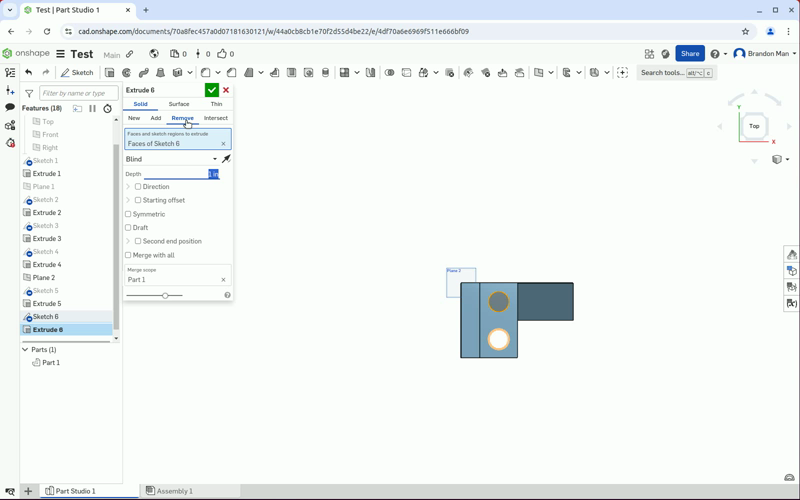
text(15.405)
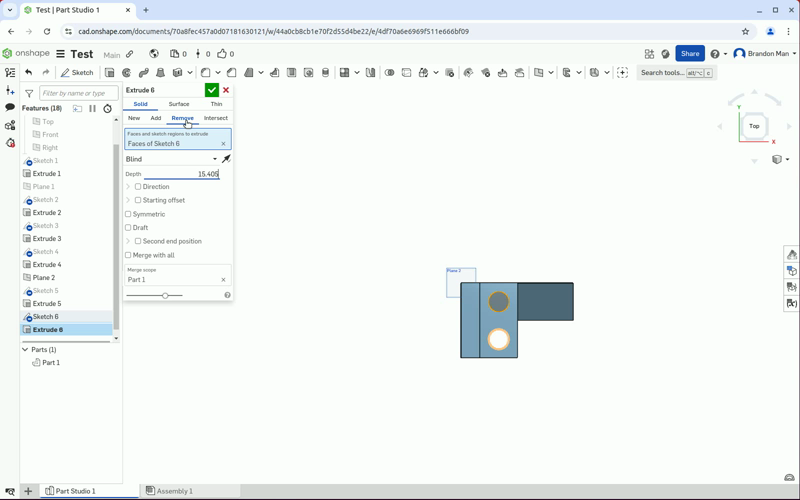
key(tab, 6)
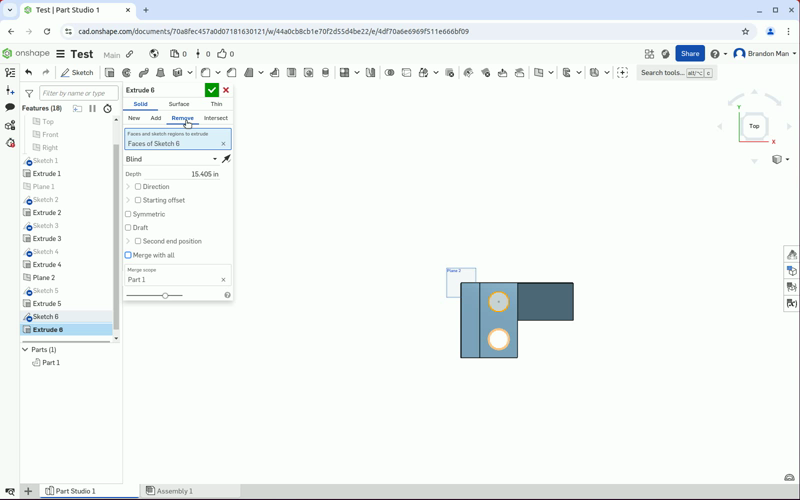
key(space)
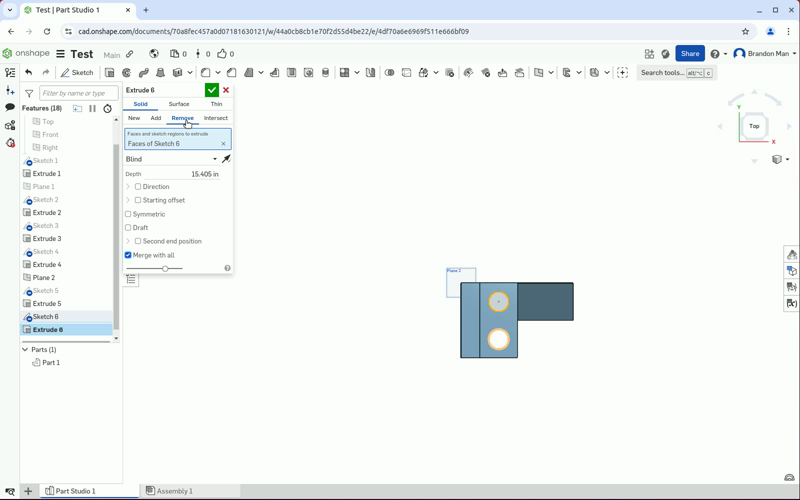
key(enter)
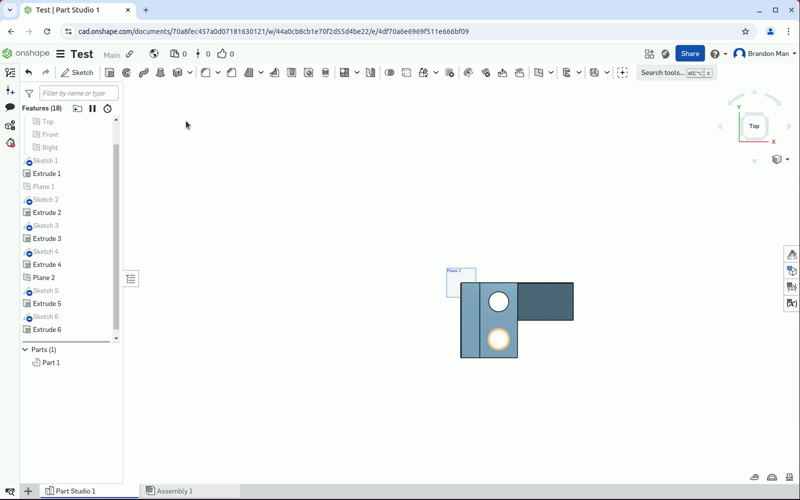
key(shift+h)
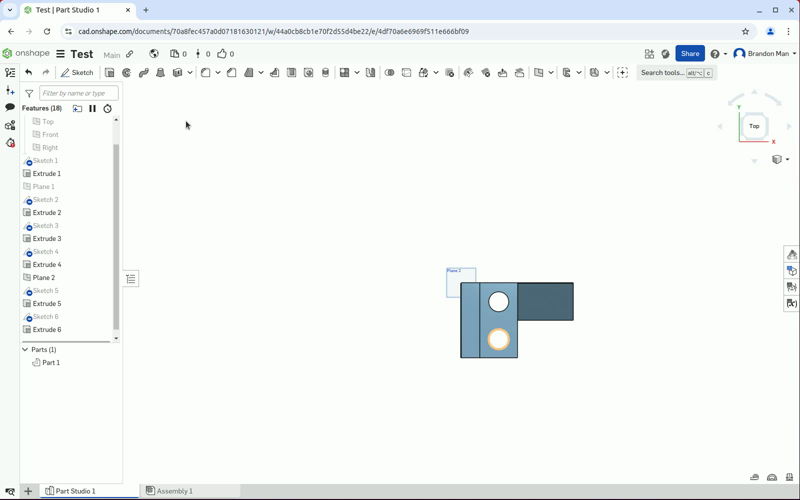
key(shift+h)
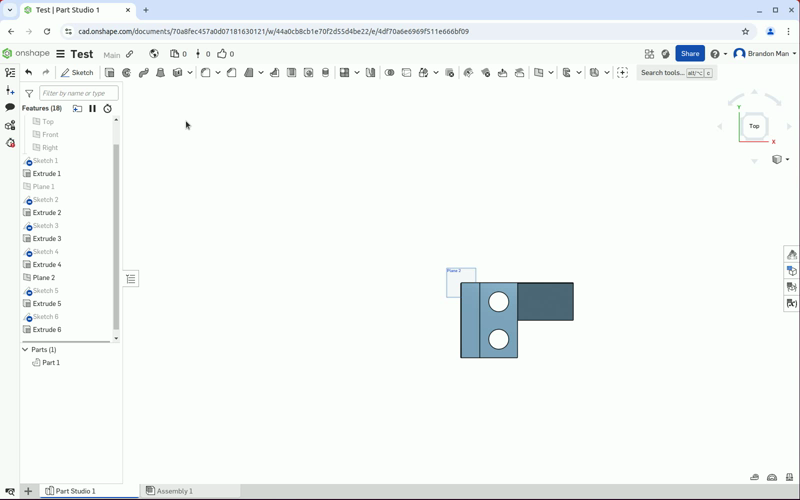
mouse_move(69, 163)
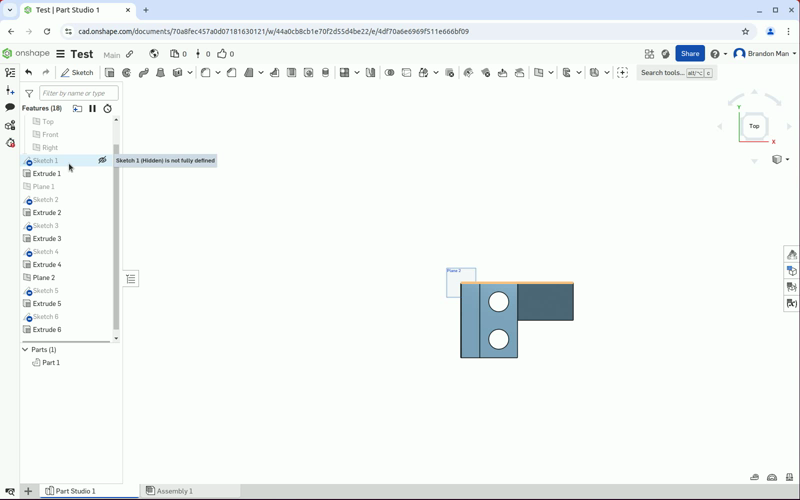
click(69, 163)
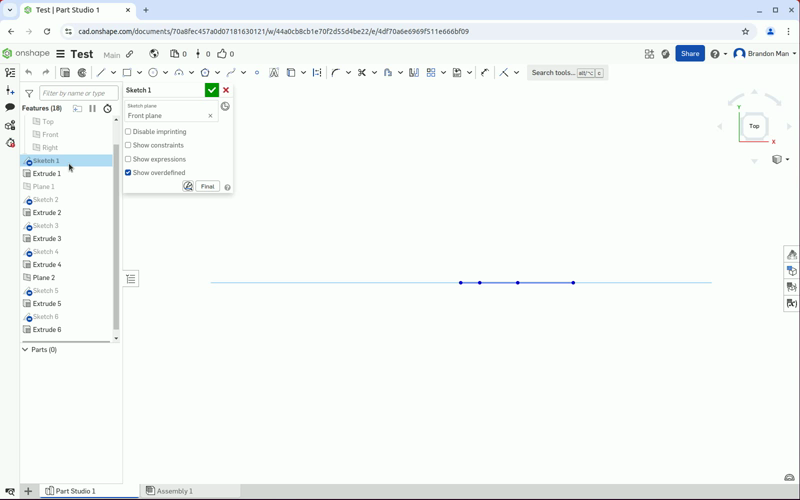
mouse_move(229, 92)
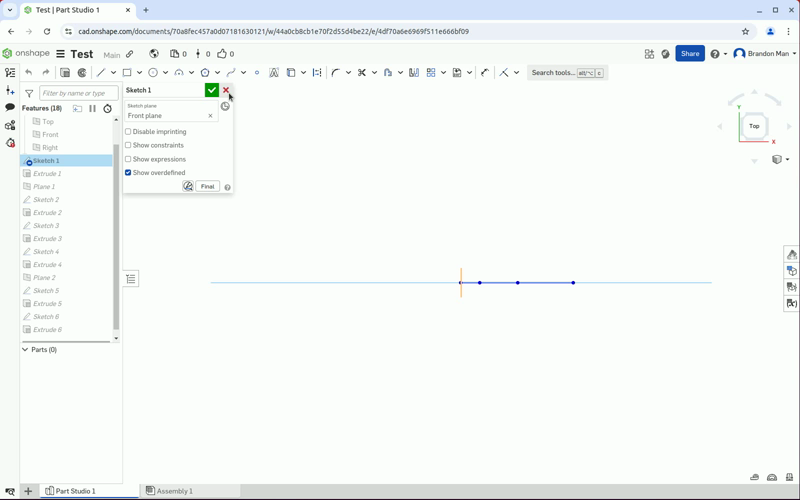
click(229, 92)
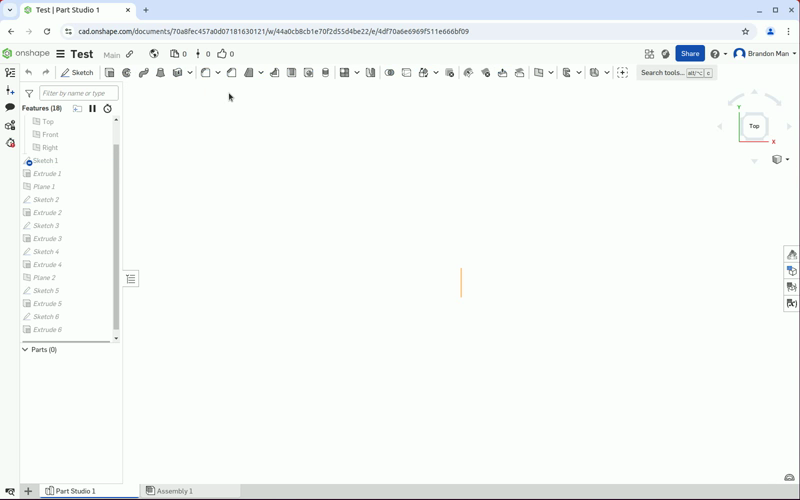
key(shift+s)
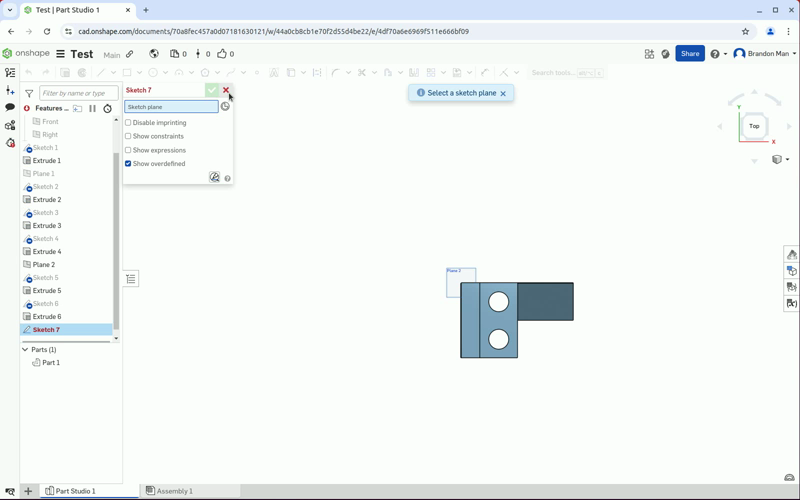
mouse_move(69, 267)
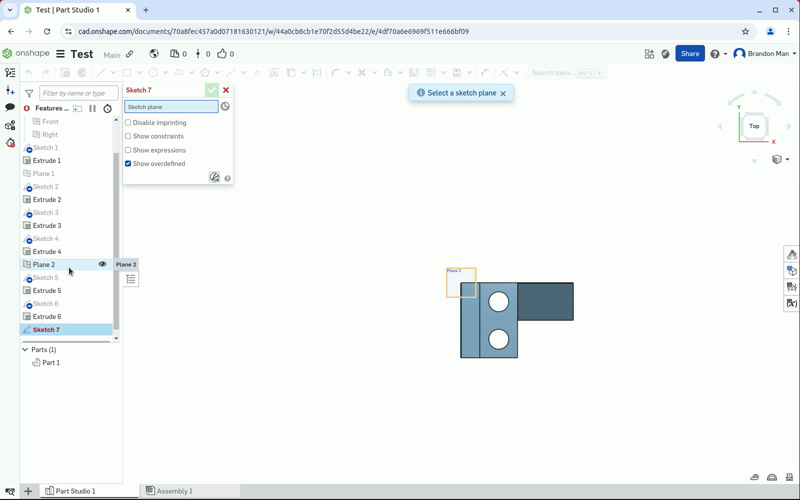
click(69, 267)
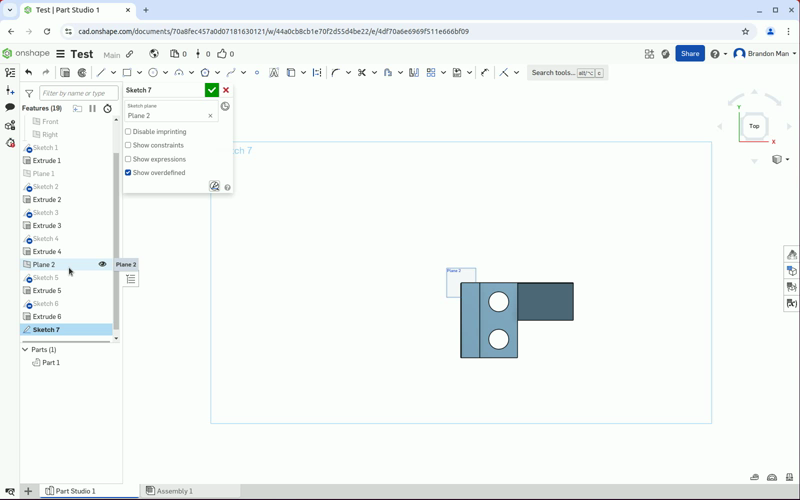
mouse_move(73, 352)
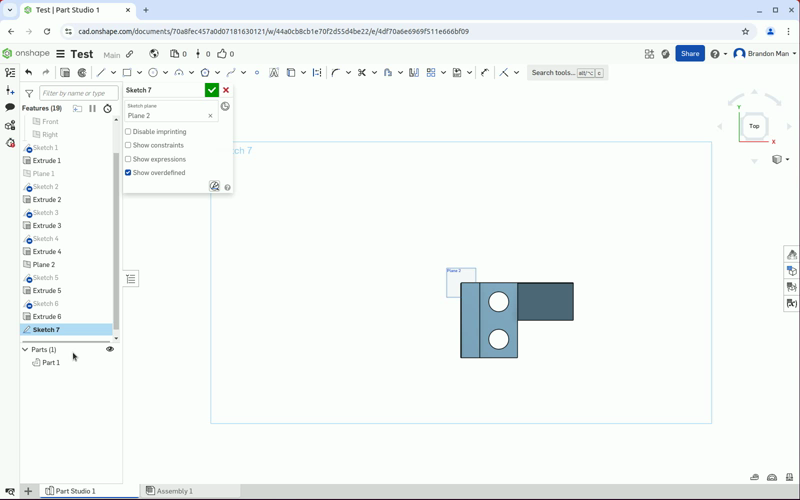
key(y)
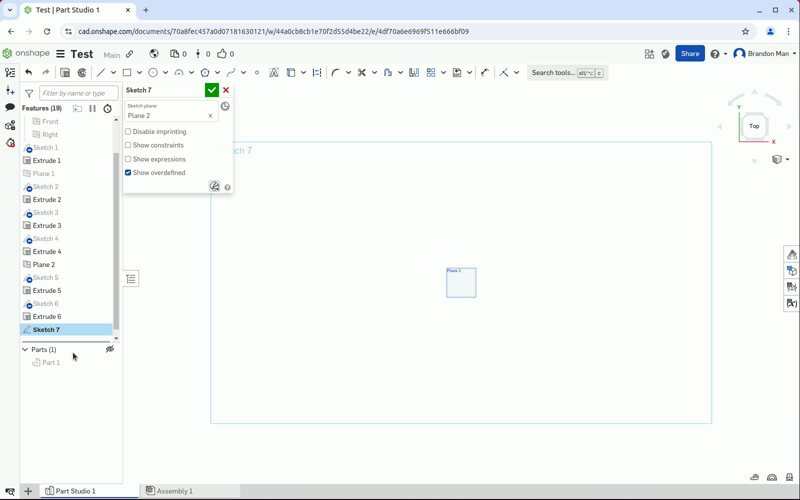
key(a)
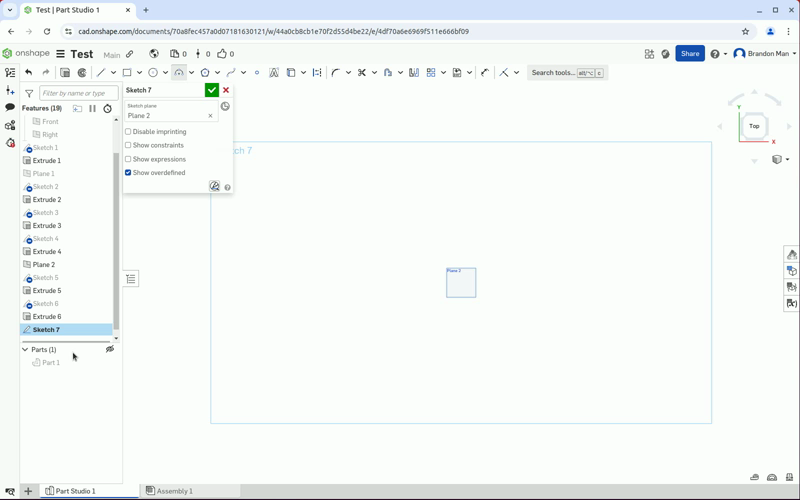
key_down(shift)
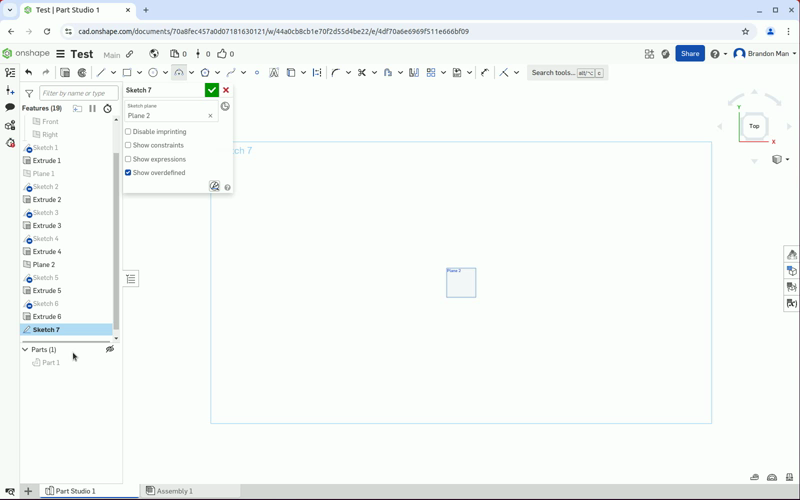
mouse_move(489, 339)
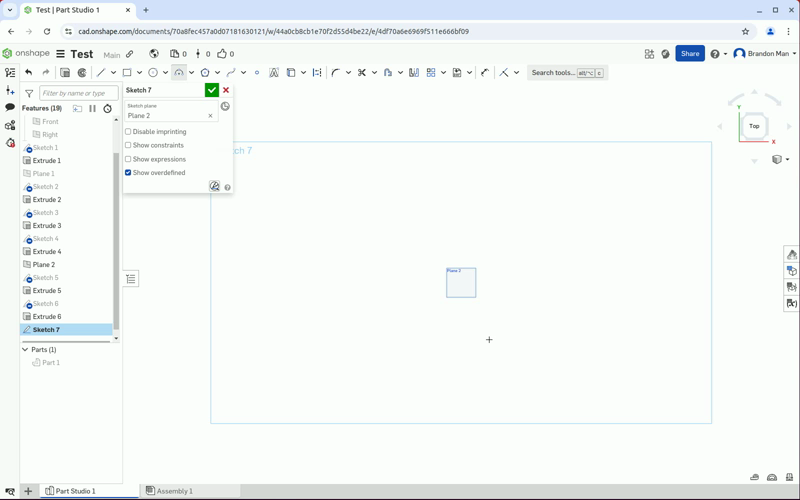
click(489, 339)
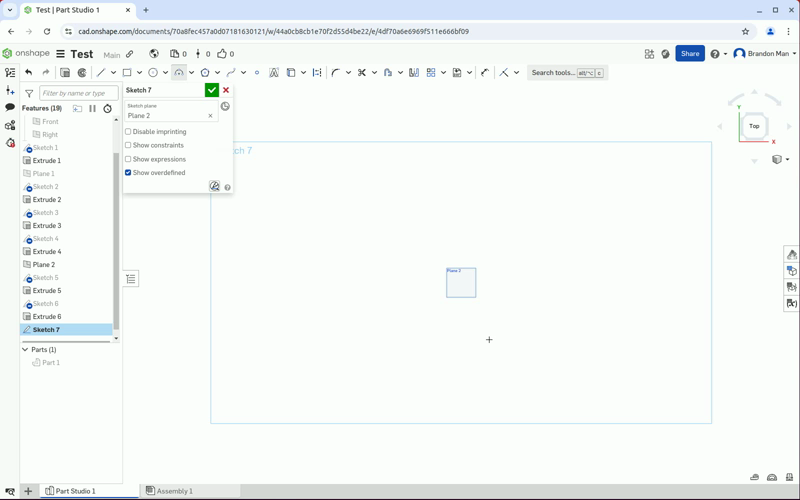
key_up(shift)
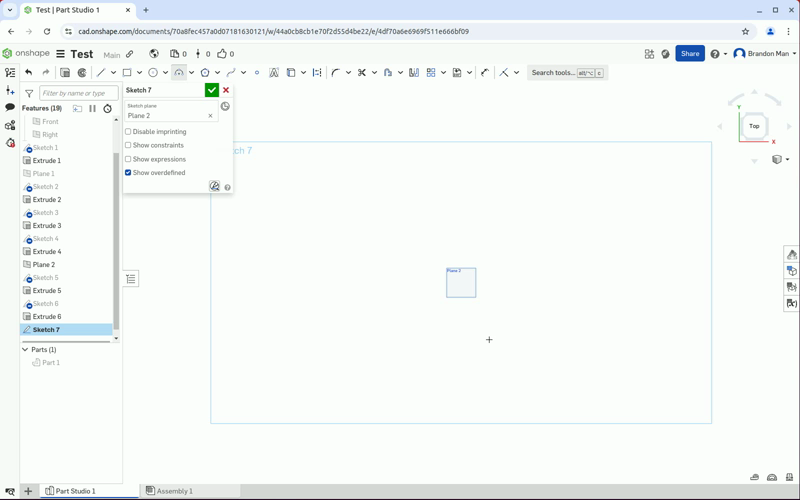
key_down(shift)
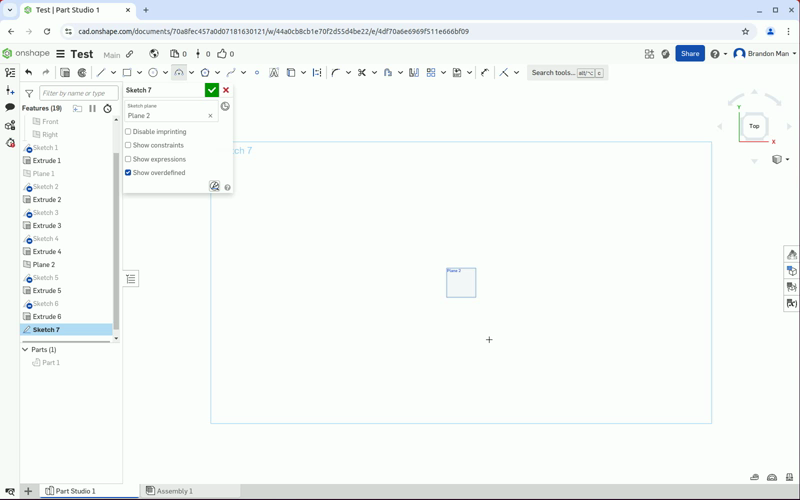
mouse_move(508, 339)
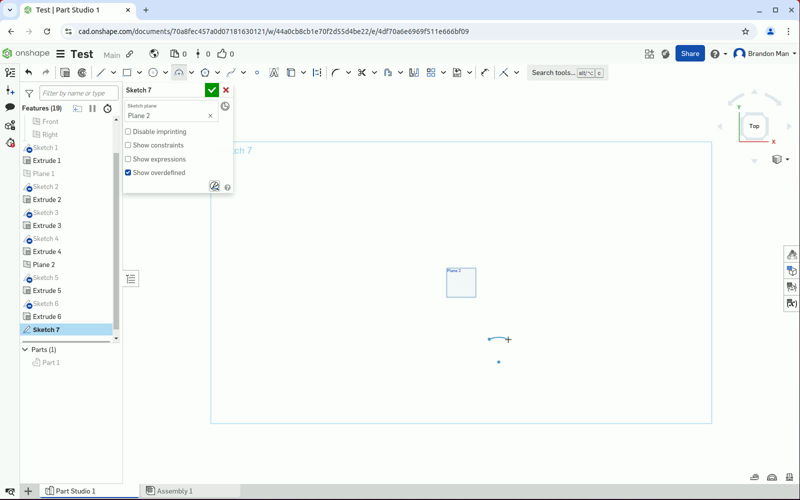
click(508, 339)
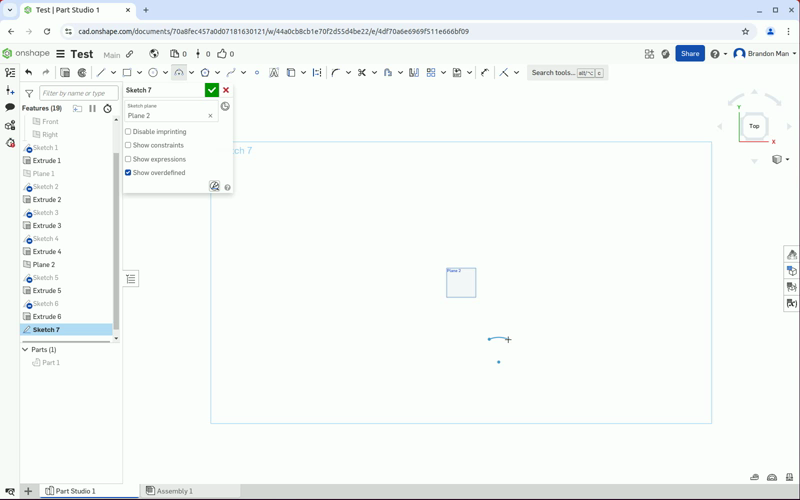
mouse_move(498, 329)
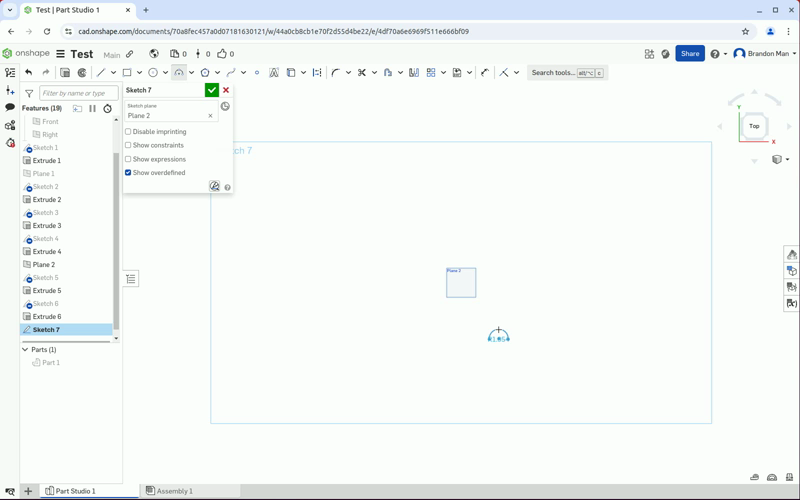
click(498, 329)
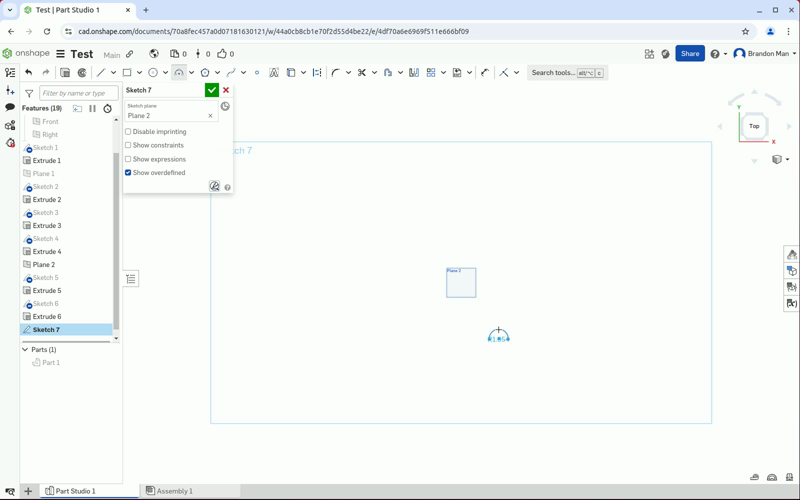
key_up(shift)
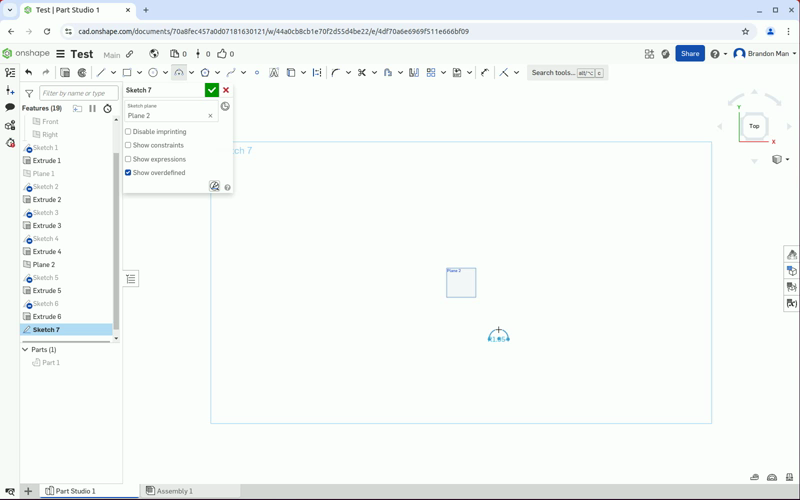
key(esc)
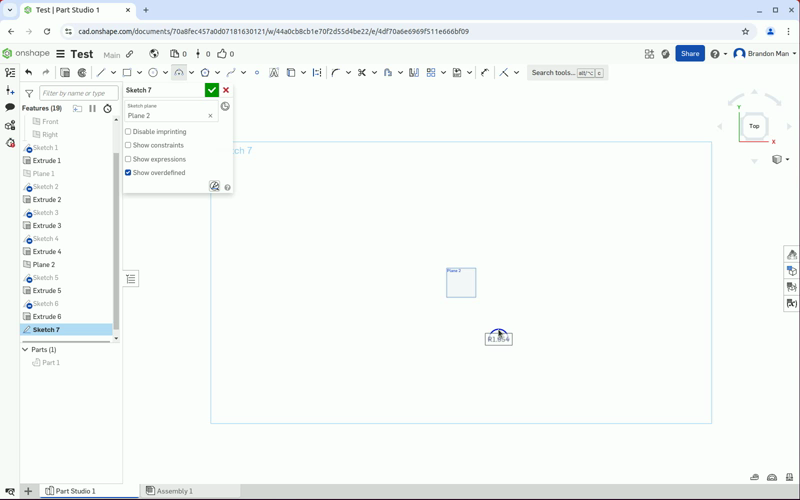
key(l)
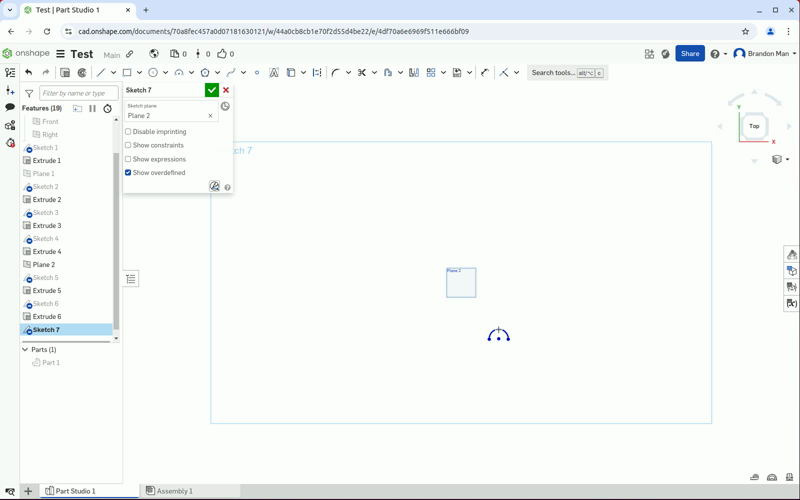
mouse_move(508, 339)
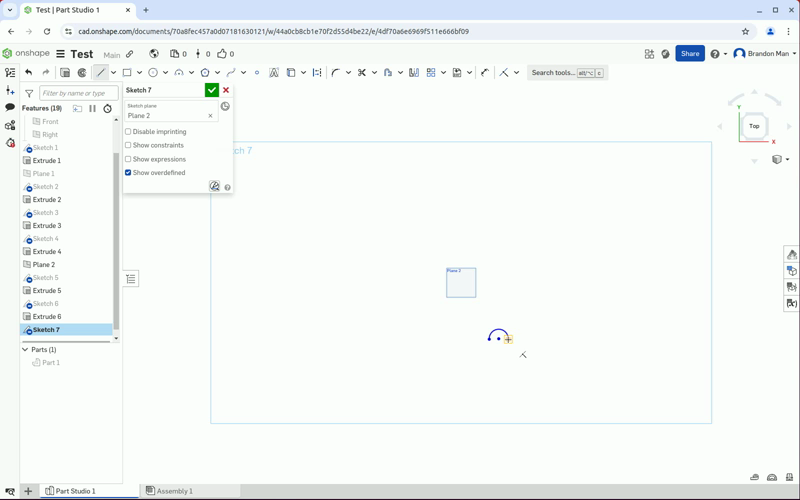
click(508, 339)
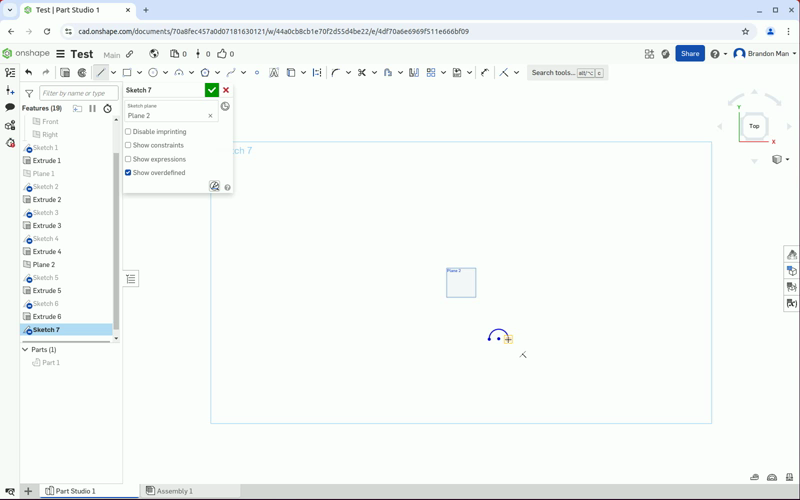
key_down(shift)
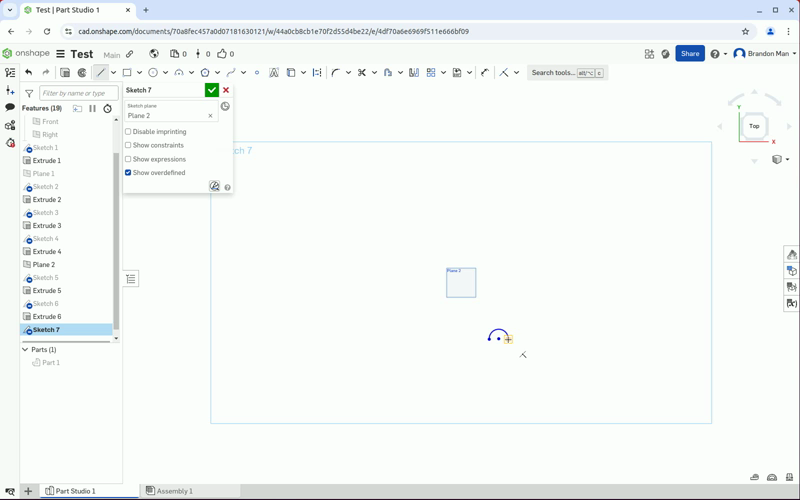
mouse_move(538, 339)
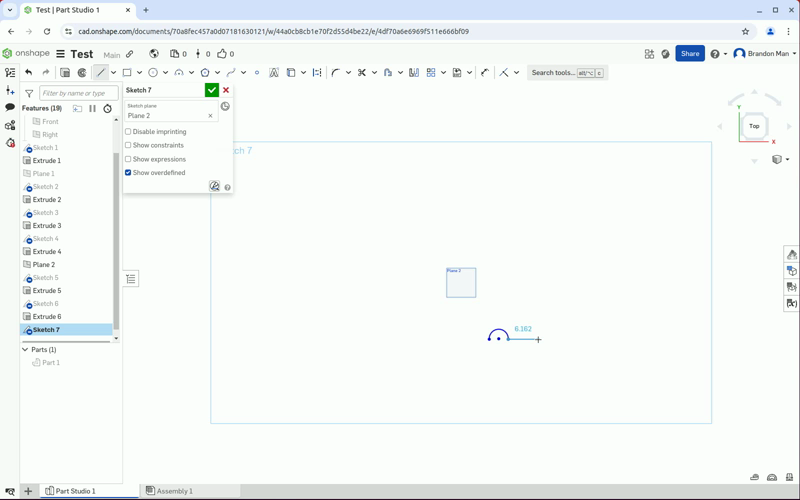
mouse_move(508, 300)
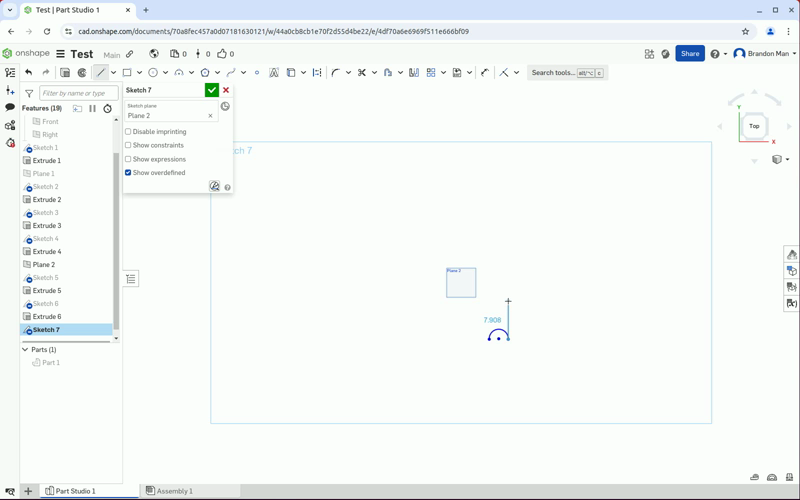
click(508, 300)
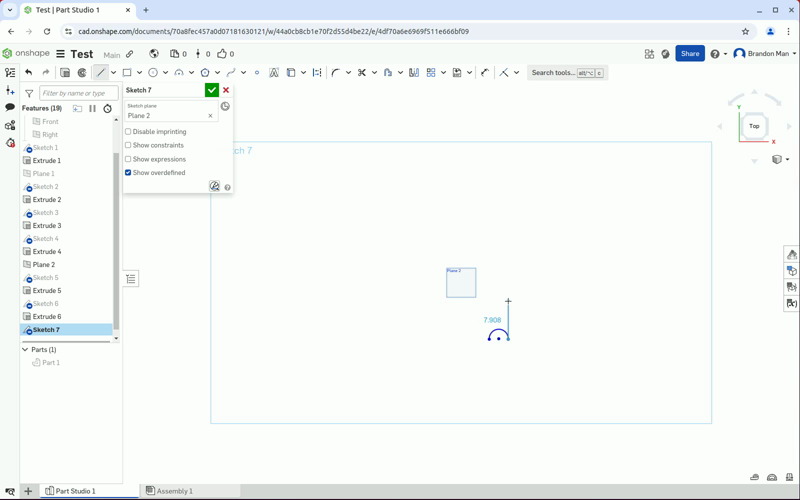
key_up(shift)
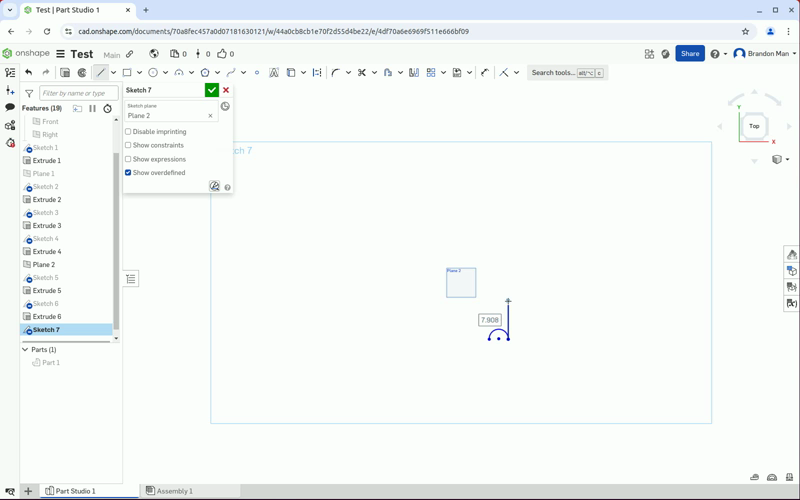
key(esc)
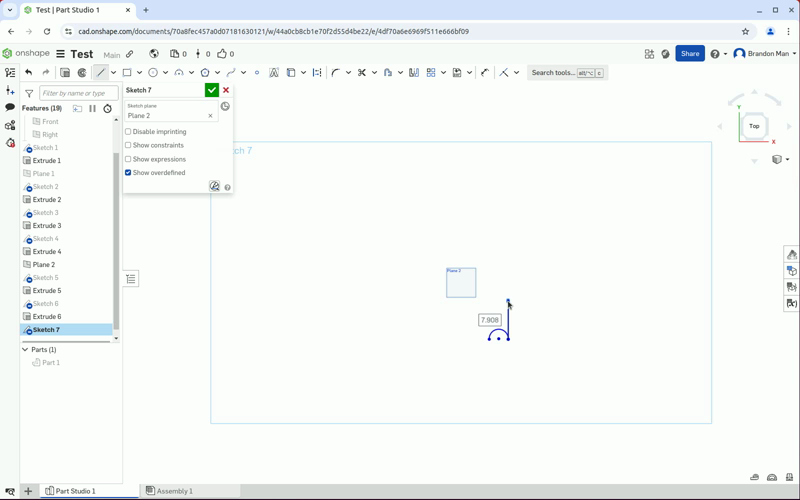
key(a)
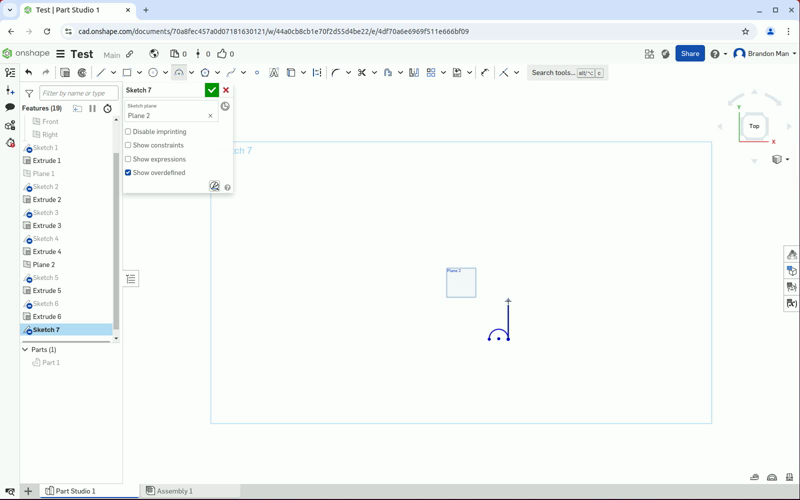
mouse_move(508, 300)
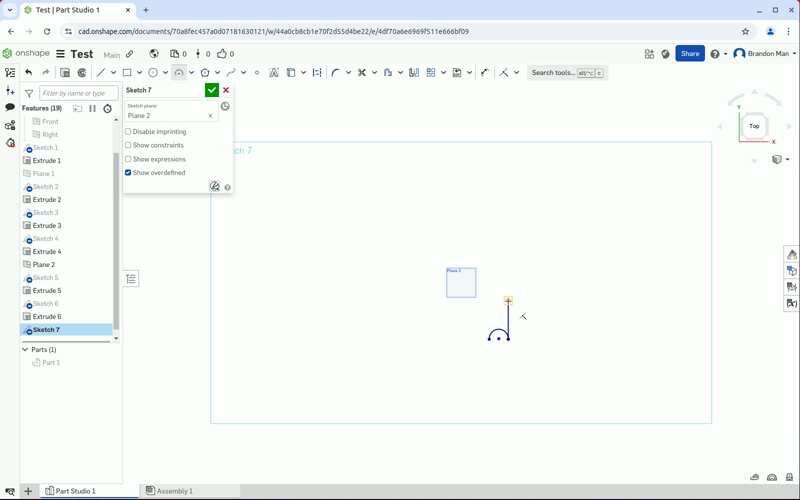
click(508, 300)
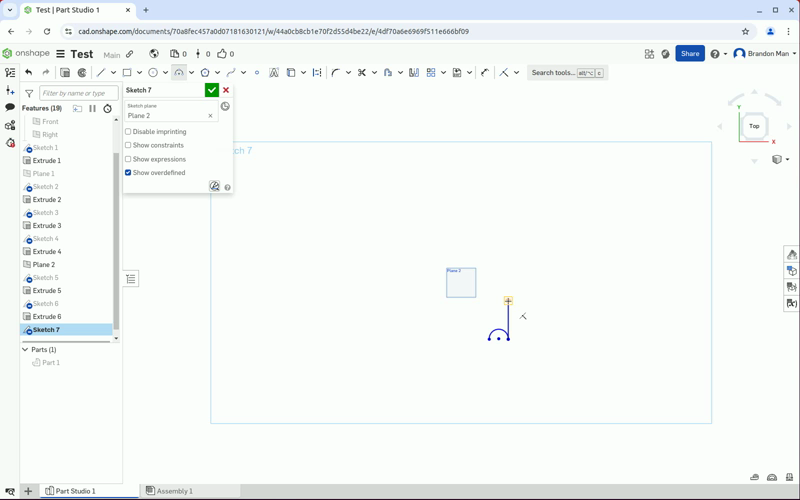
key_down(shift)
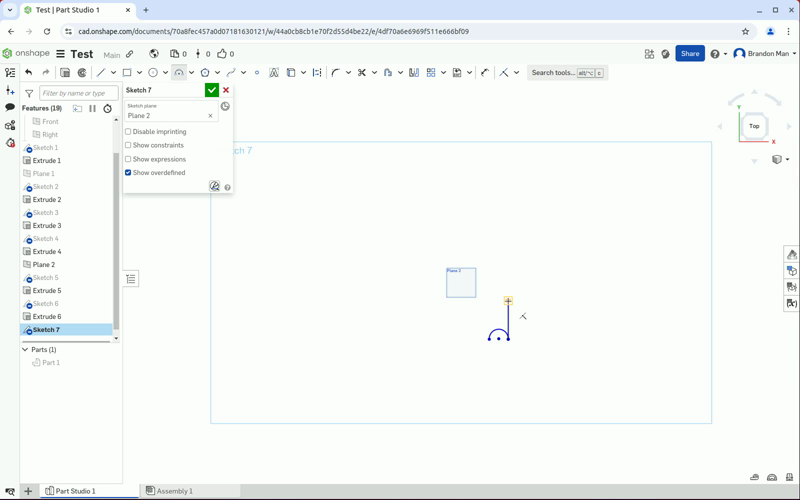
mouse_move(489, 300)
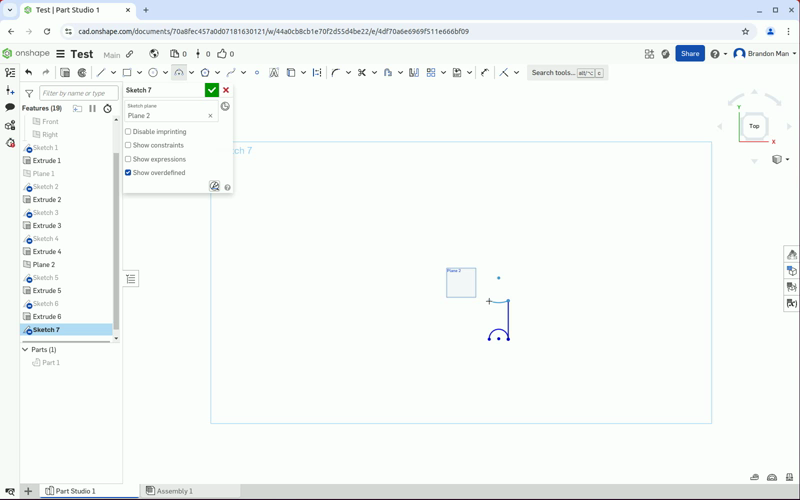
click(489, 300)
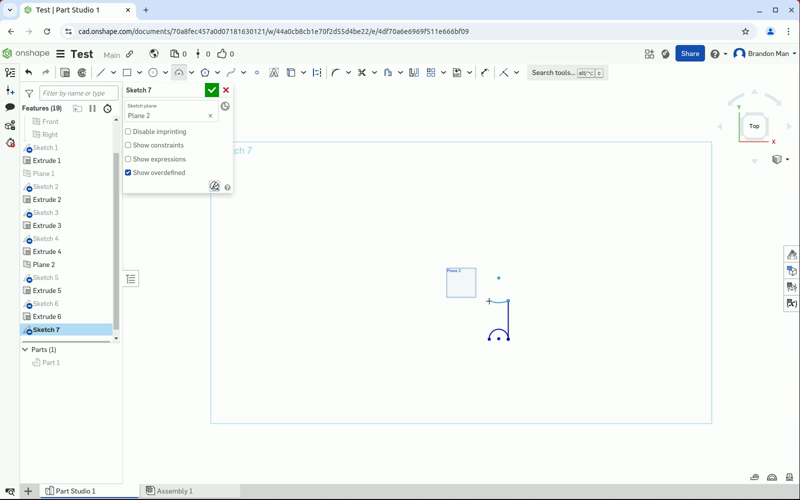
mouse_move(498, 310)
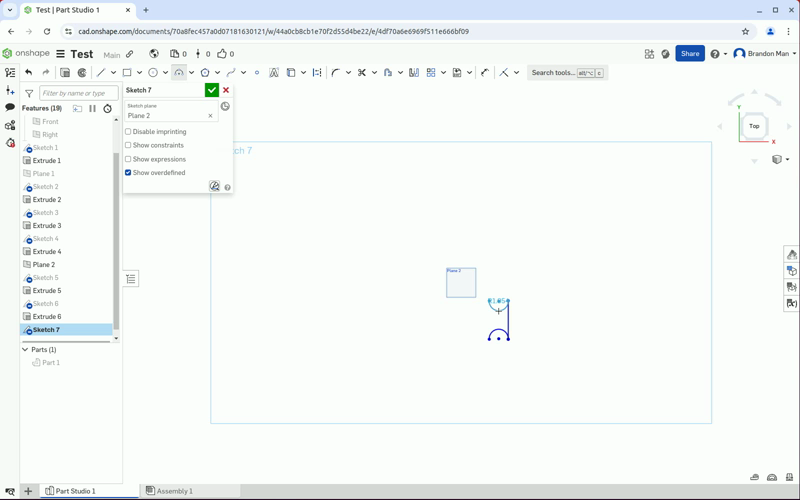
click(498, 310)
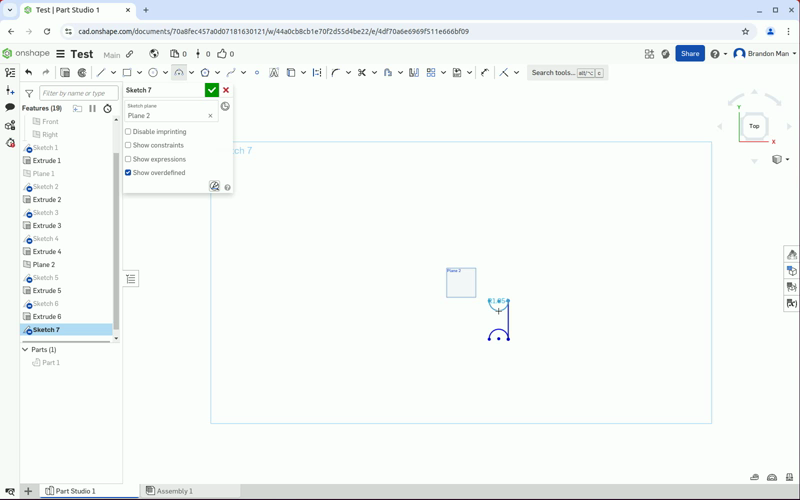
key_up(shift)
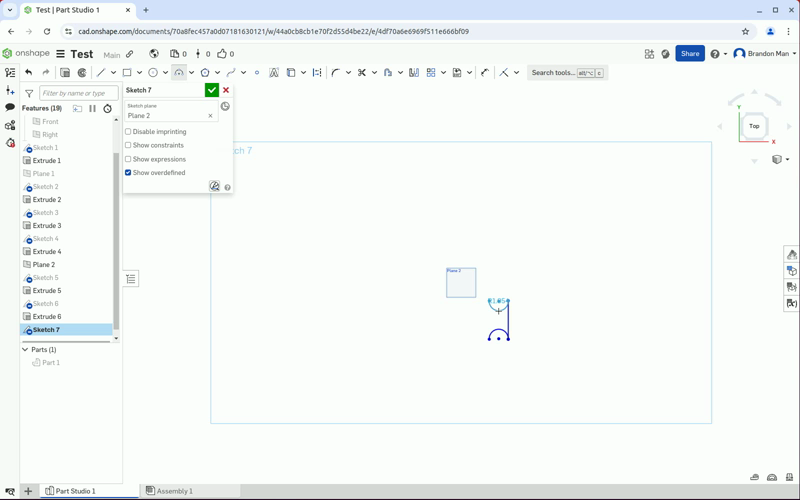
key(esc)
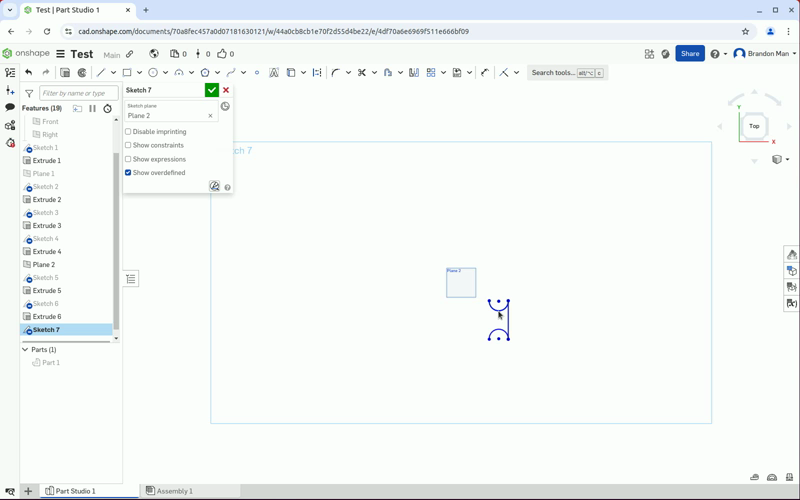
key(l)
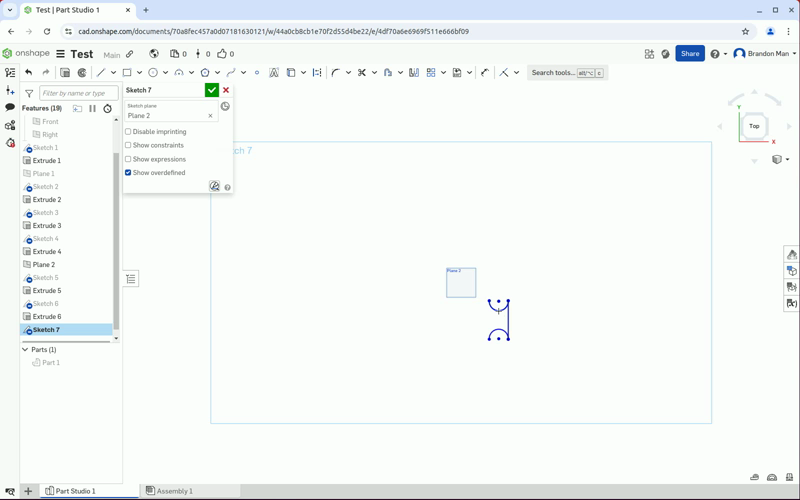
mouse_move(489, 300)
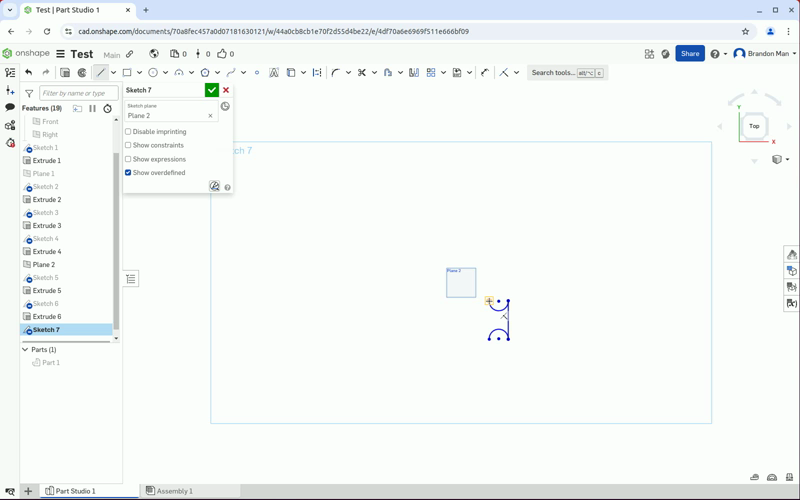
click(489, 300)
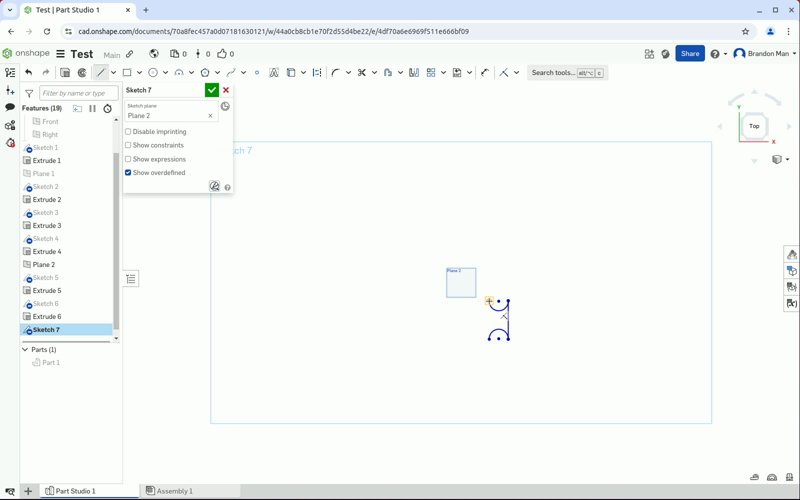
mouse_move(519, 300)
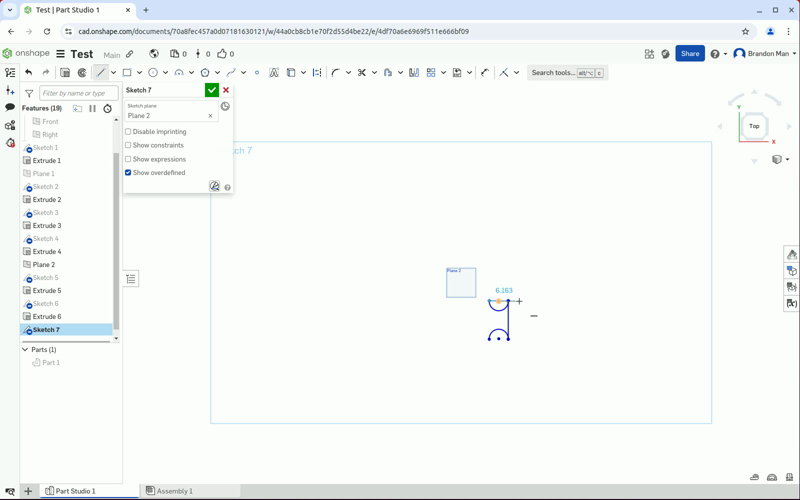
key_down(shift)
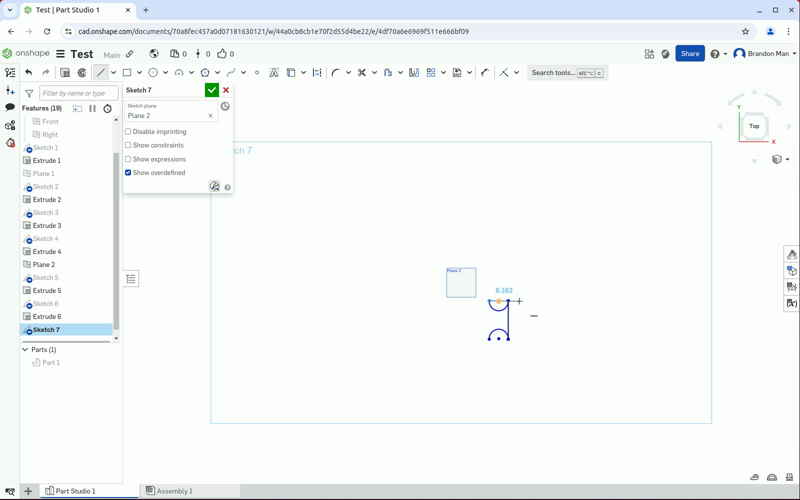
mouse_move(489, 339)
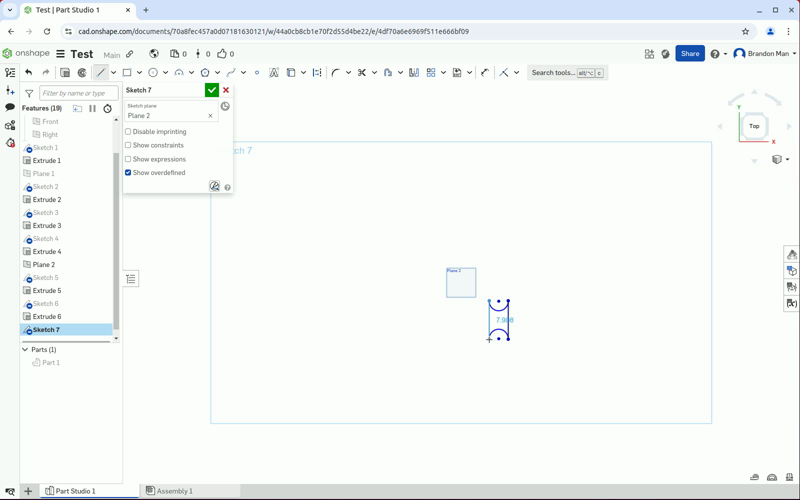
key_up(shift)
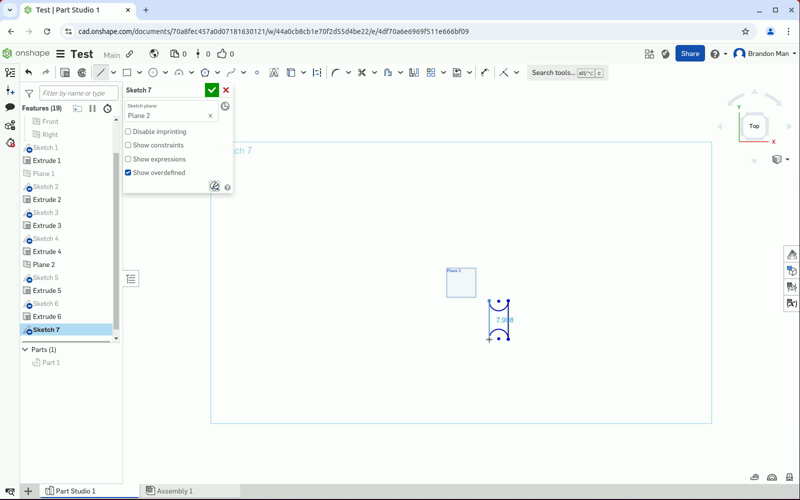
click(489, 339)
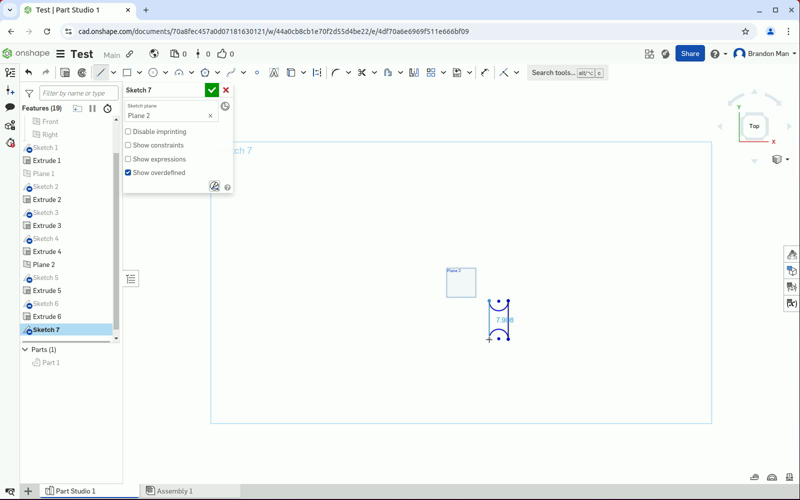
key(esc)
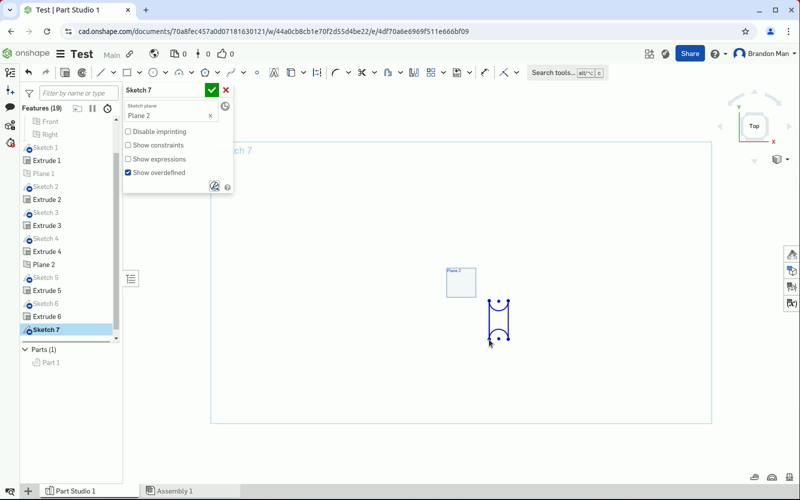
mouse_move(507, 313)
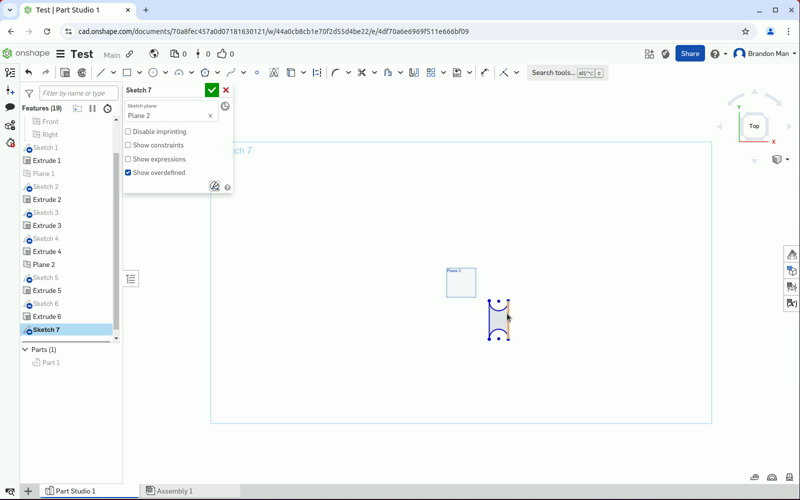
scroll(6)
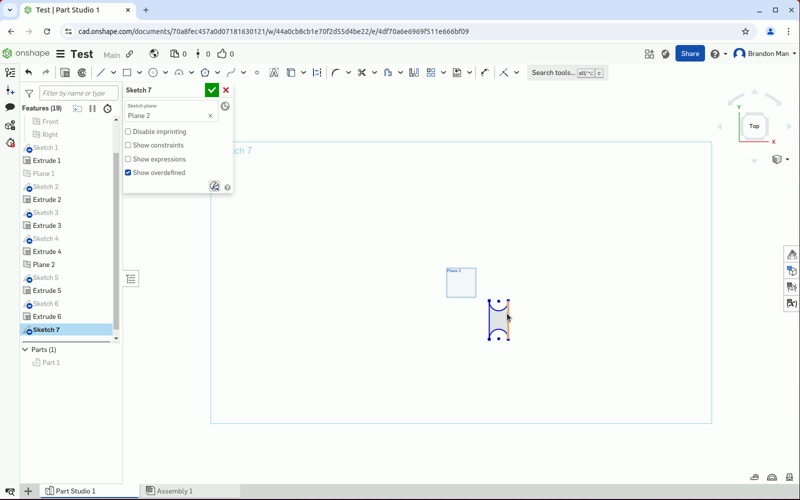
scroll(6)
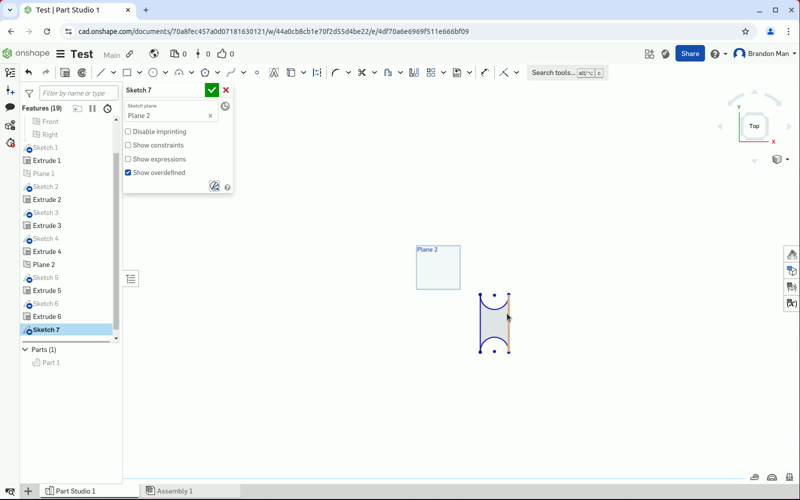
scroll(6)
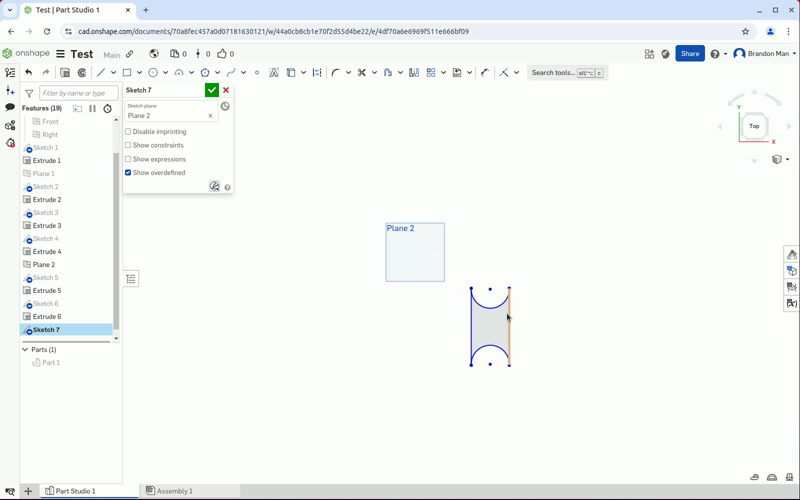
scroll(6)
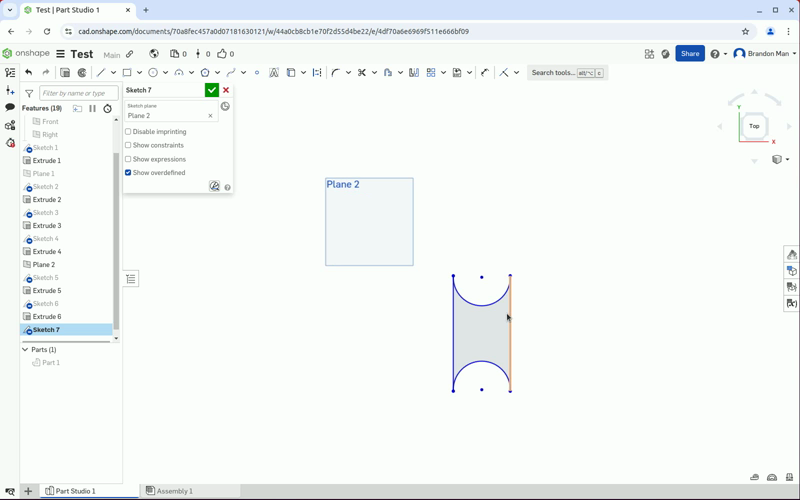
scroll(6)
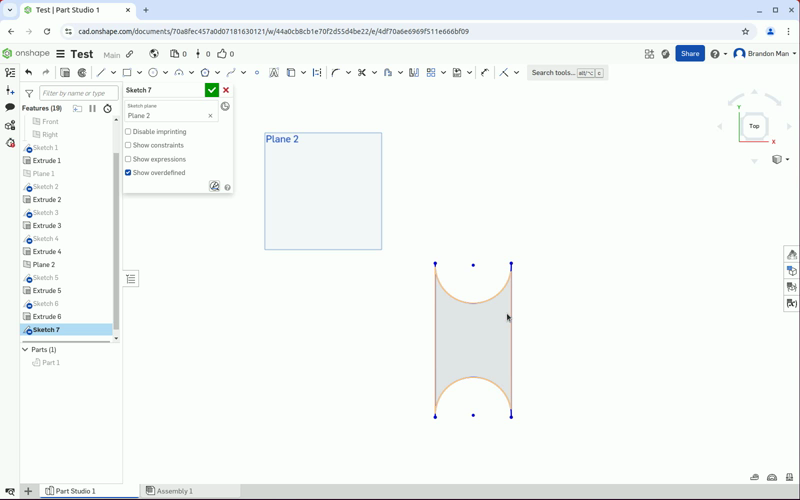
scroll(6)
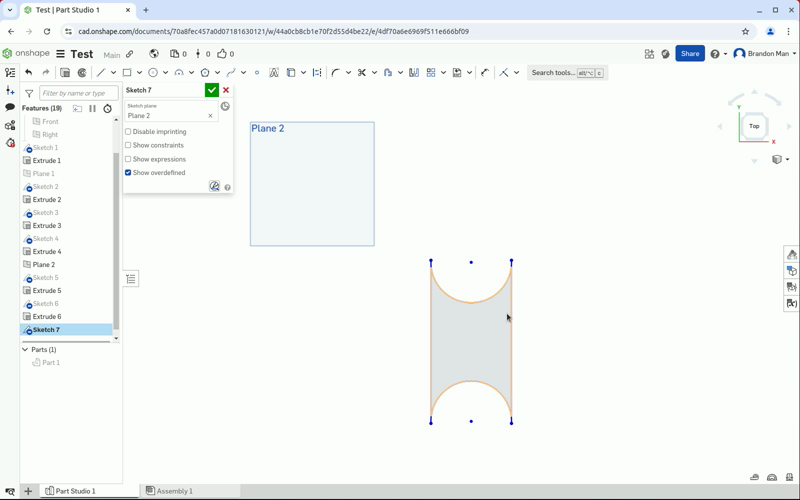
scroll(6)
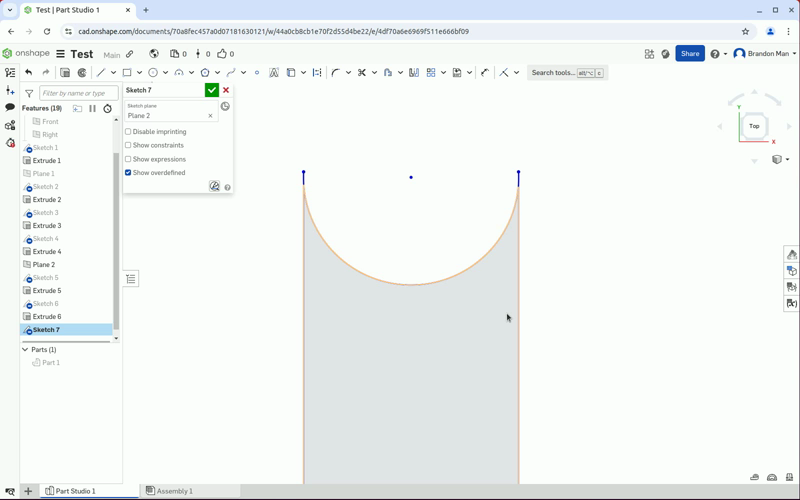
click(507, 313)
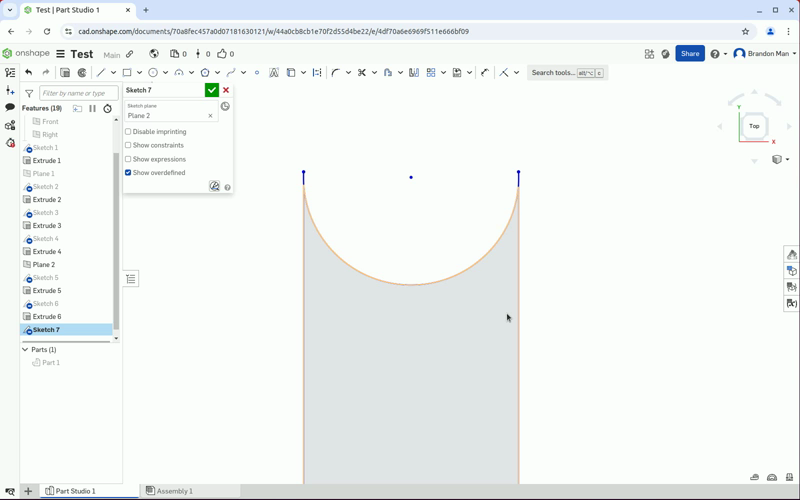
scroll(-6)
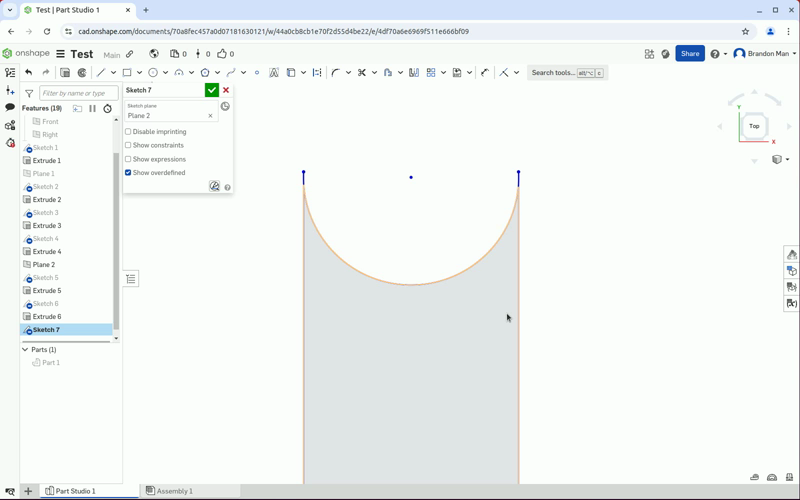
scroll(-6)
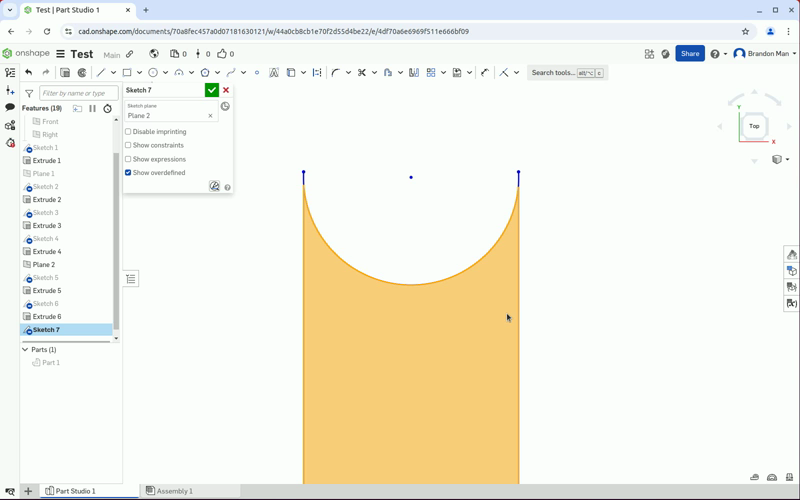
scroll(-6)
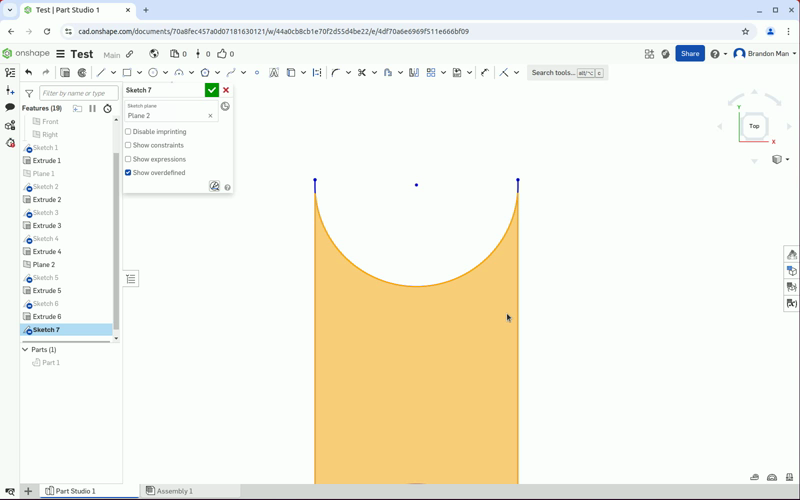
scroll(-6)
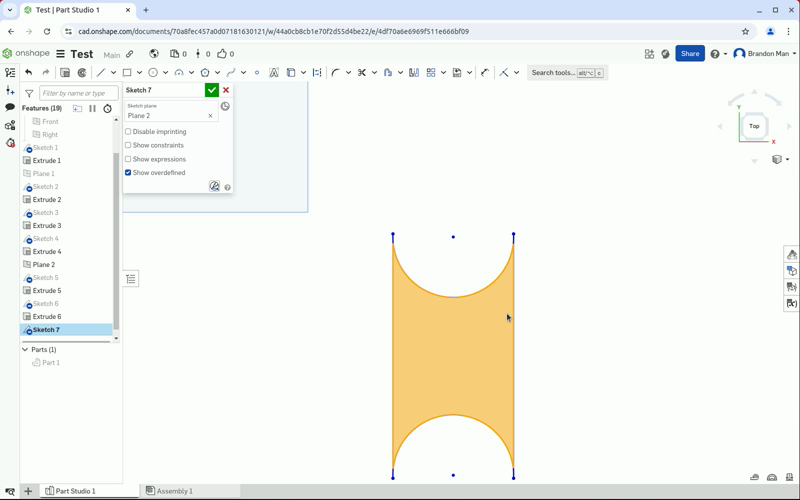
scroll(-6)
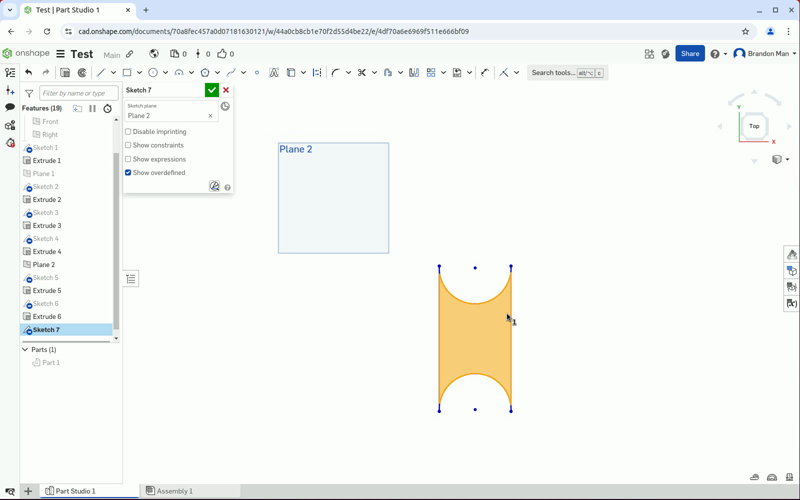
scroll(-6)
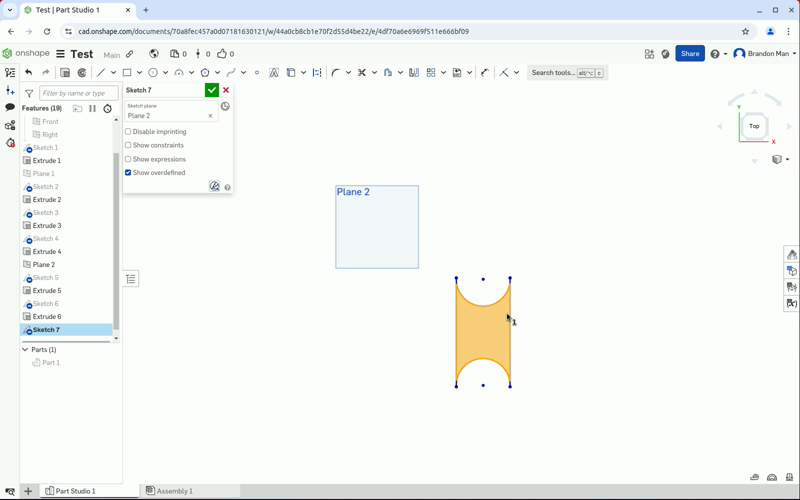
scroll(-6)
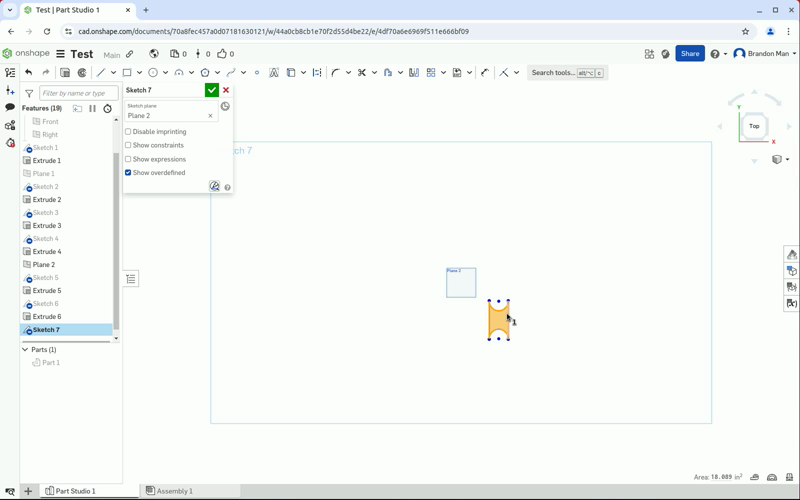
mouse_move(73, 352)
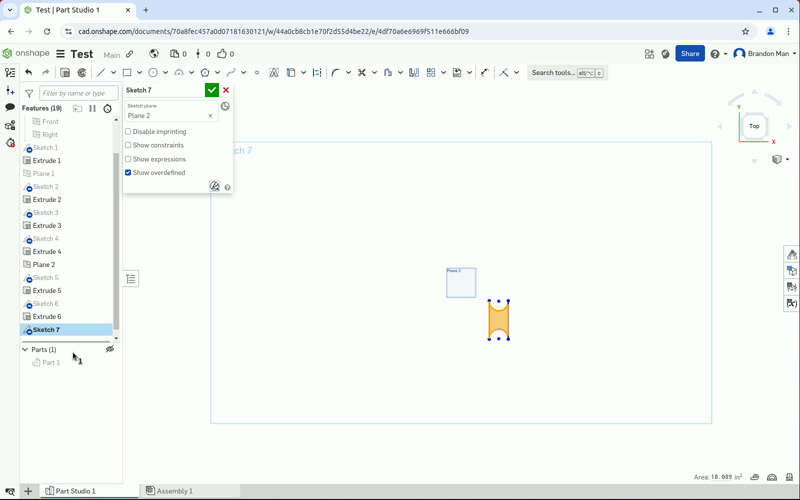
key(shift+y)
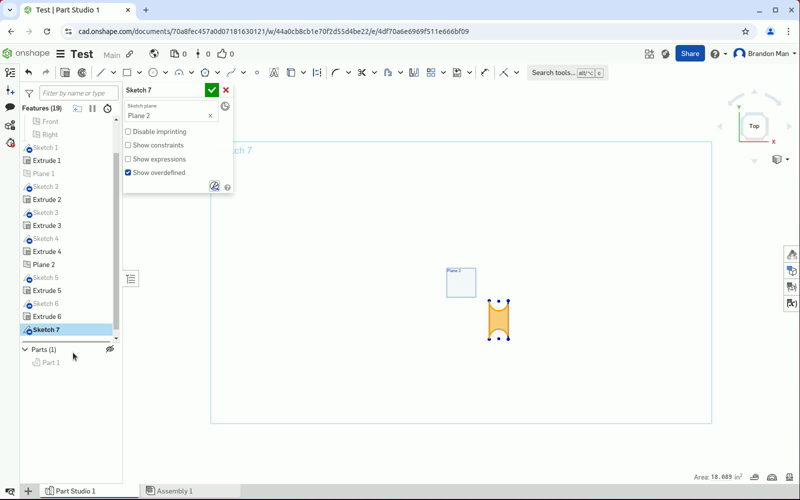
key(shift+e)
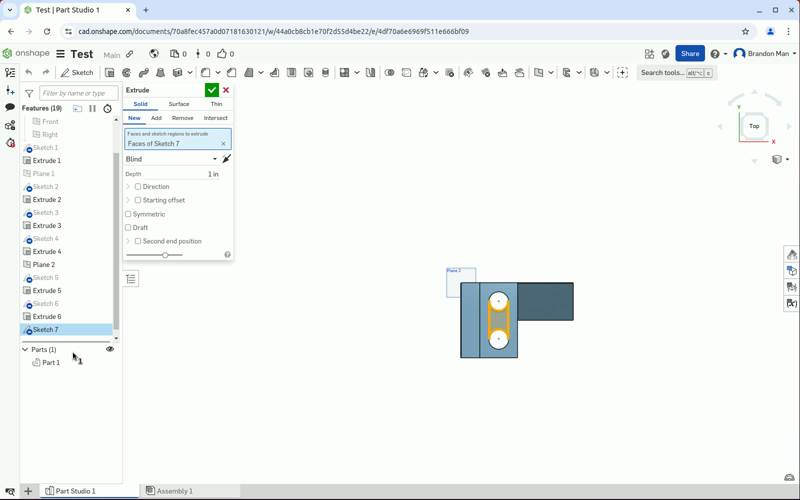
mouse_move(143, 106)
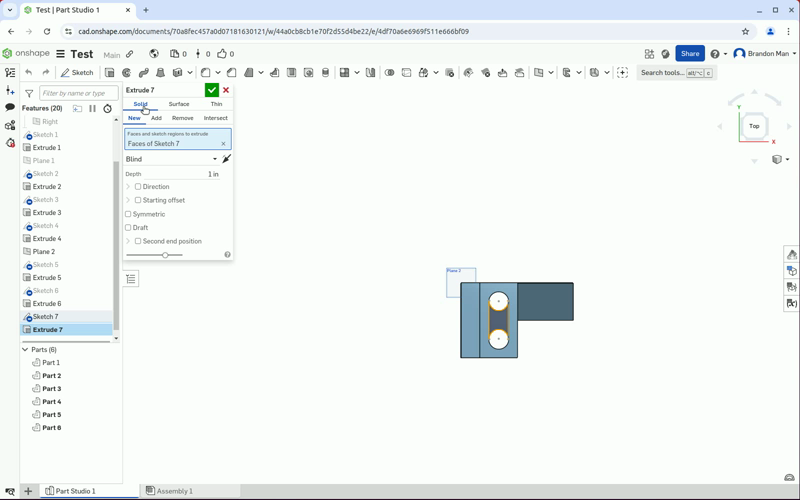
click(143, 106)
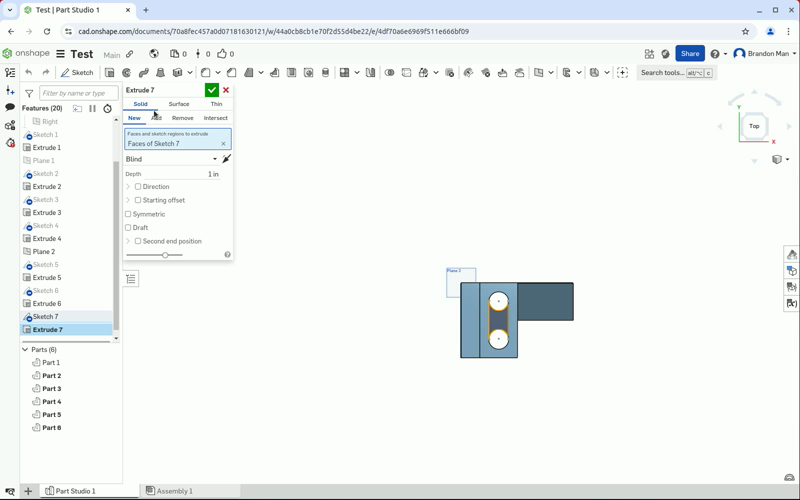
mouse_move(186, 120)
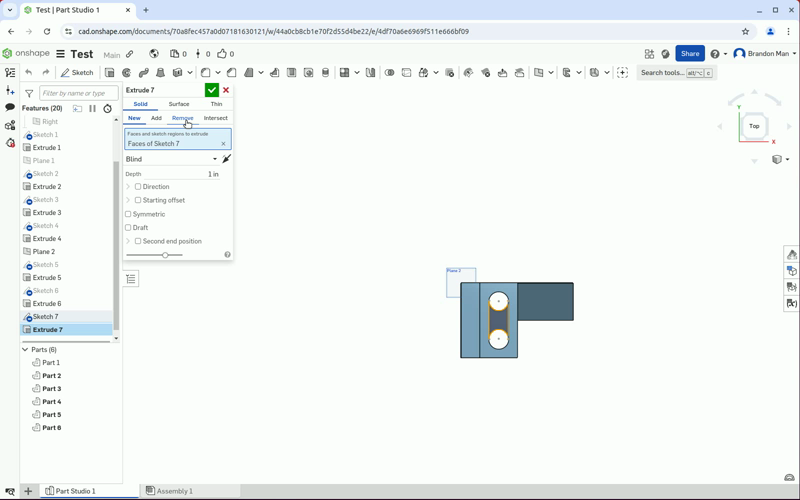
click(186, 120)
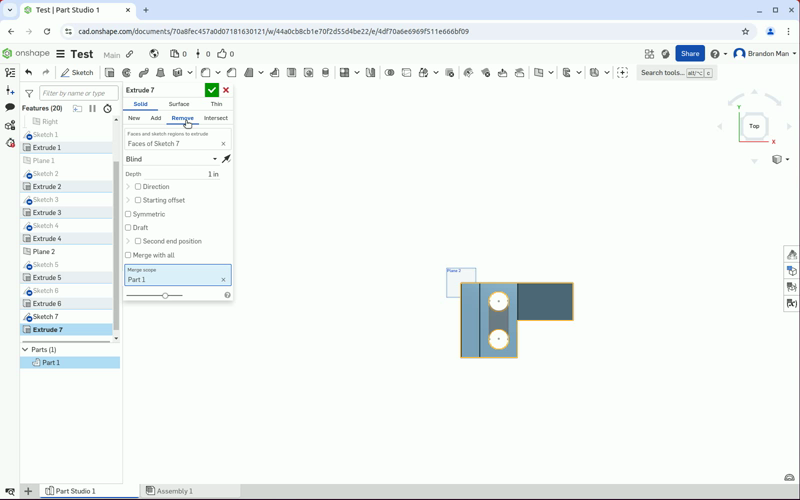
key(tab, 4)
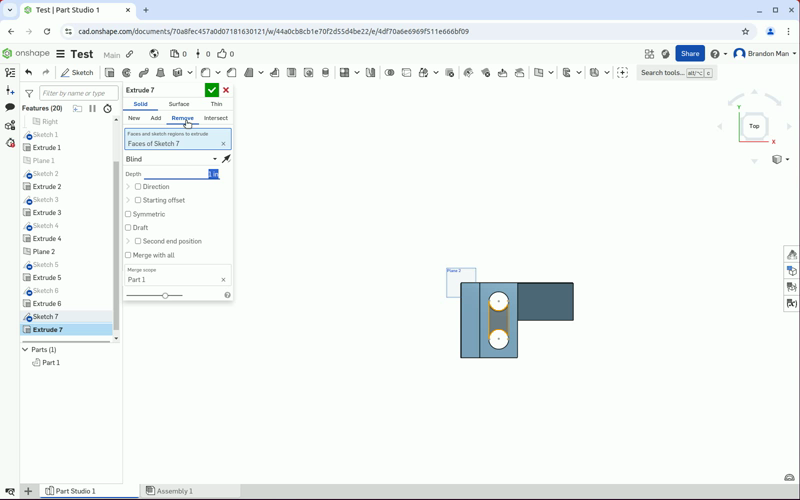
text(15.405)
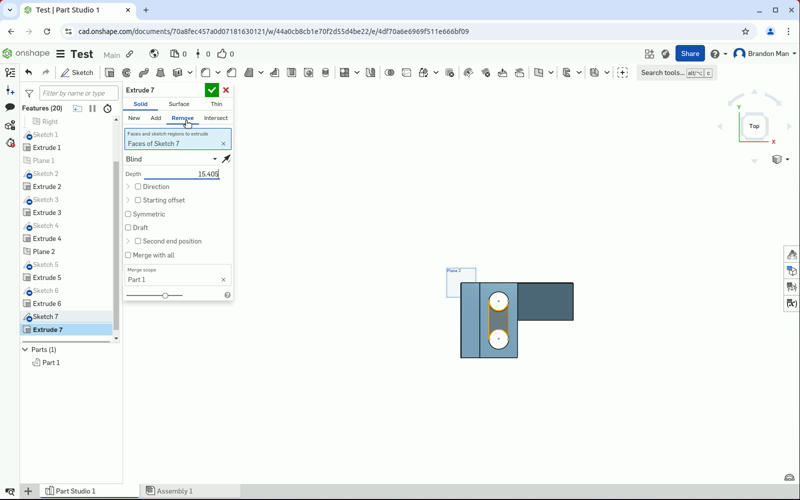
key(tab, 6)
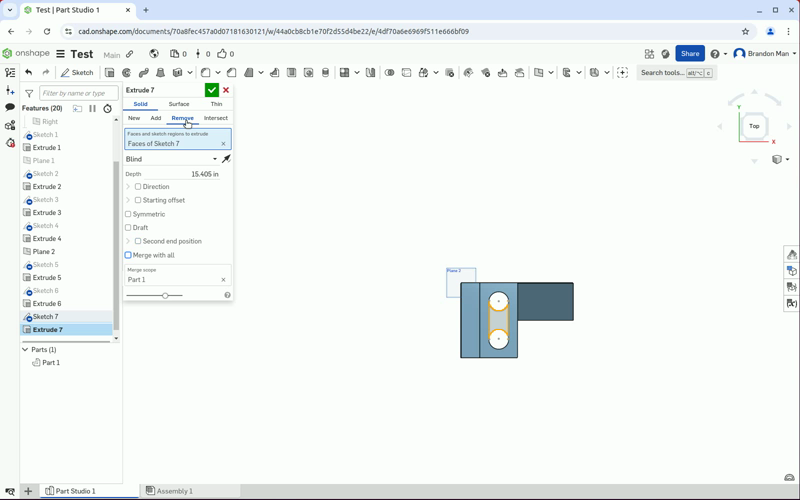
key(space)
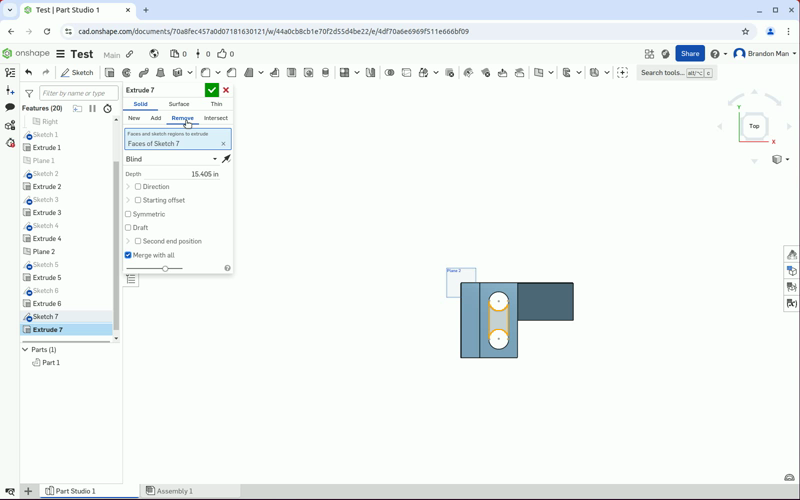
key(enter)
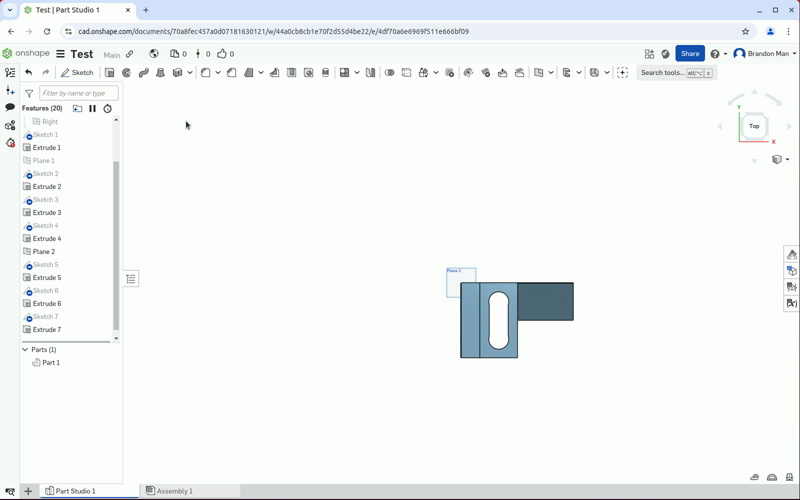
key(shift+h)
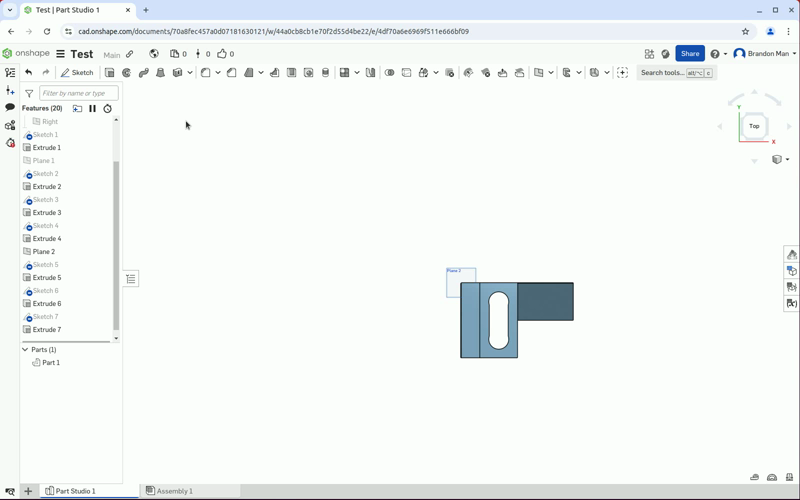
key(shift+h)
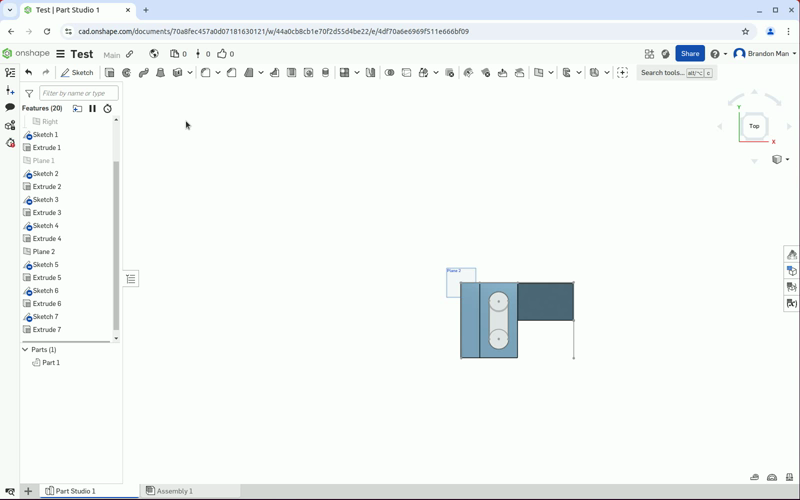
key(shift+7)
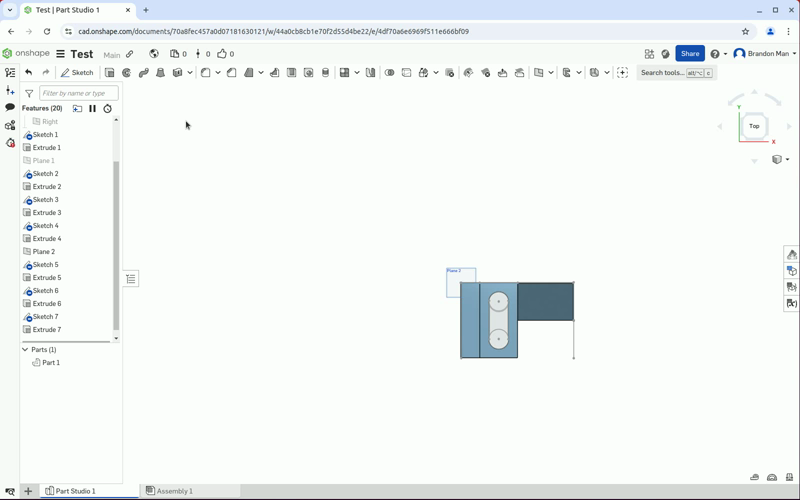
key(up, 3)
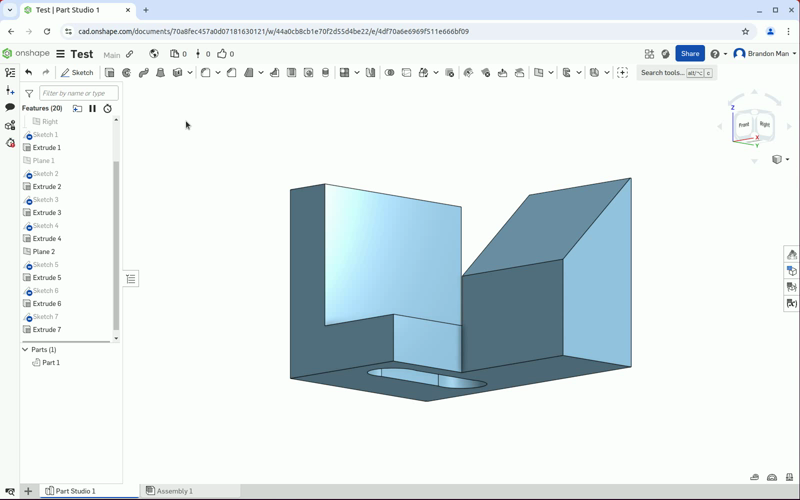
key(left, 3)
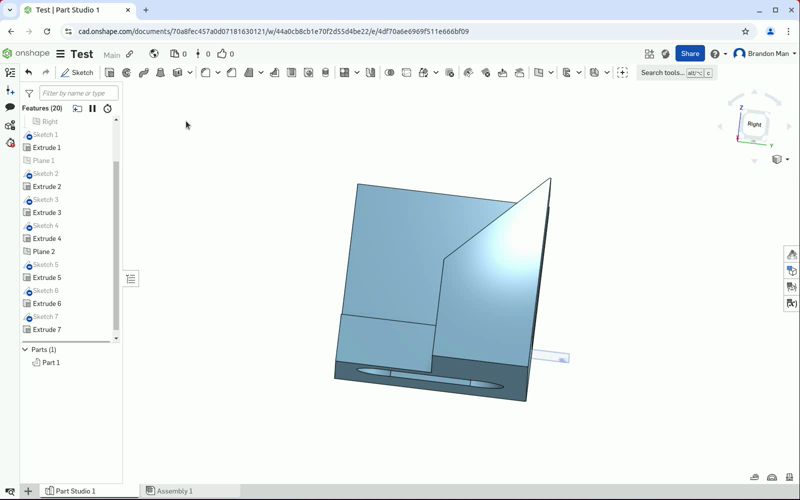
key(right, 3)
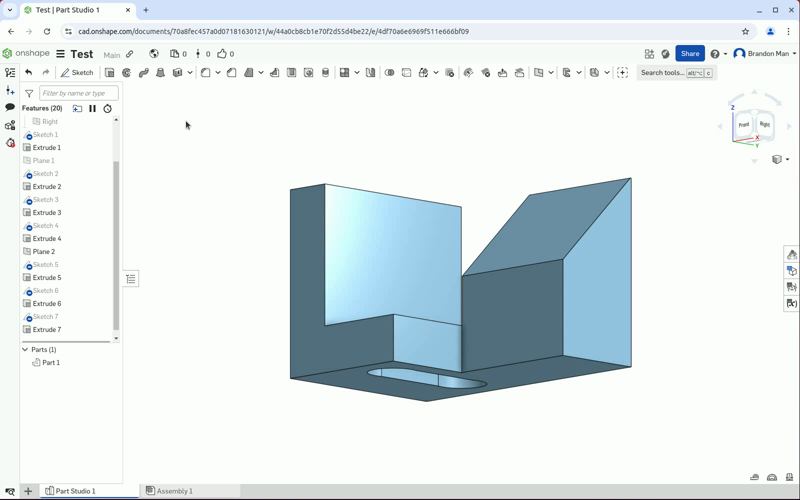
key(down, 3)
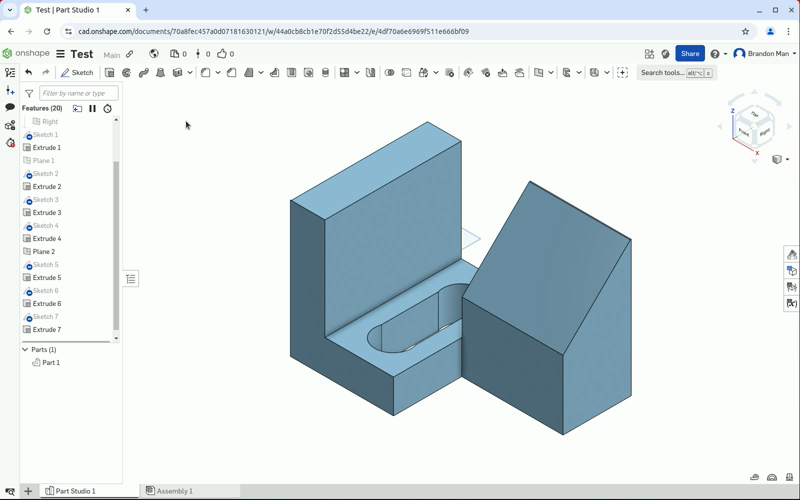
mouse_move(69, 137)
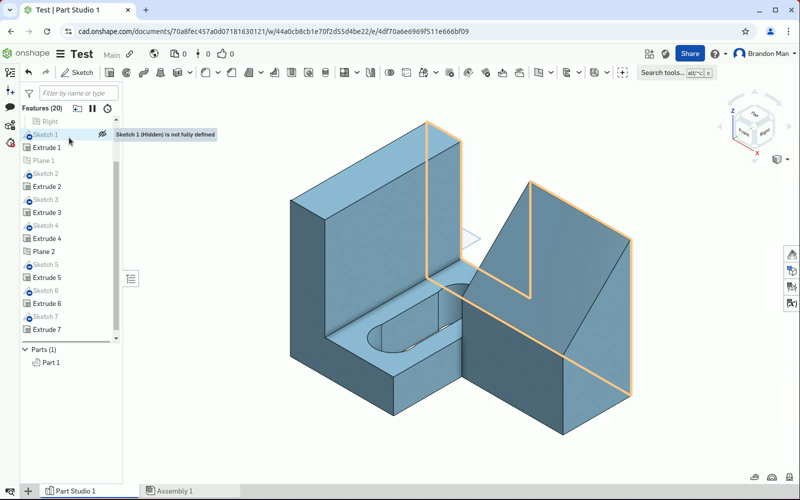
click(69, 137)